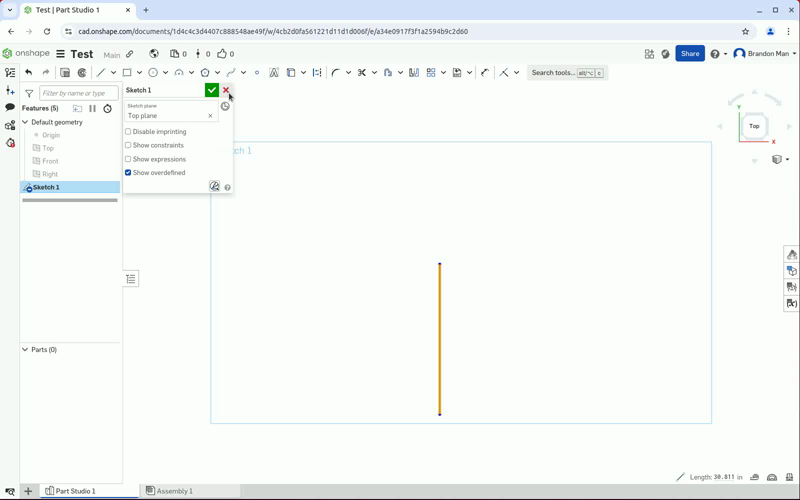
key(shift+h)
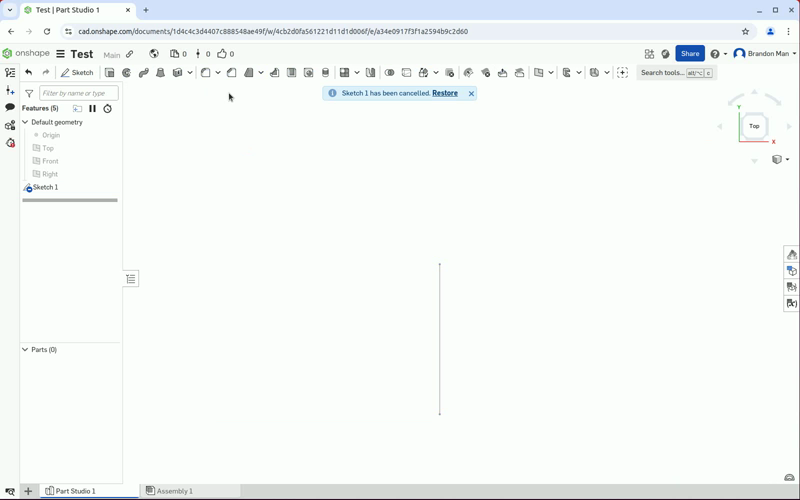
key(shift+s)
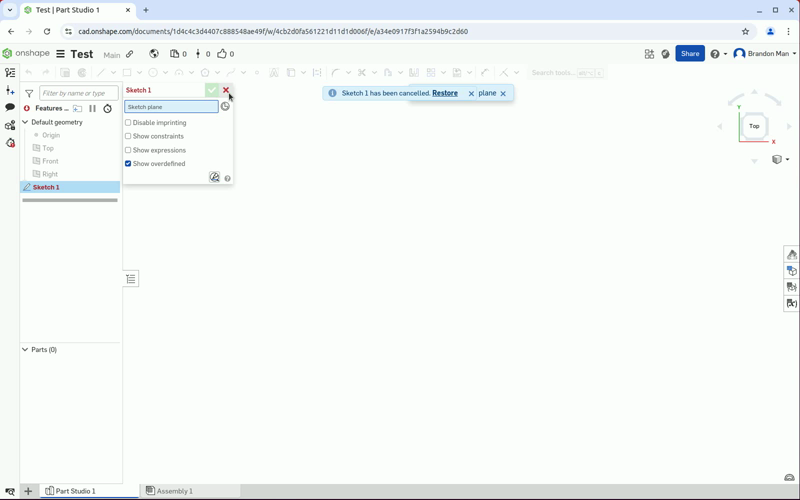
mouse_move(73, 150)
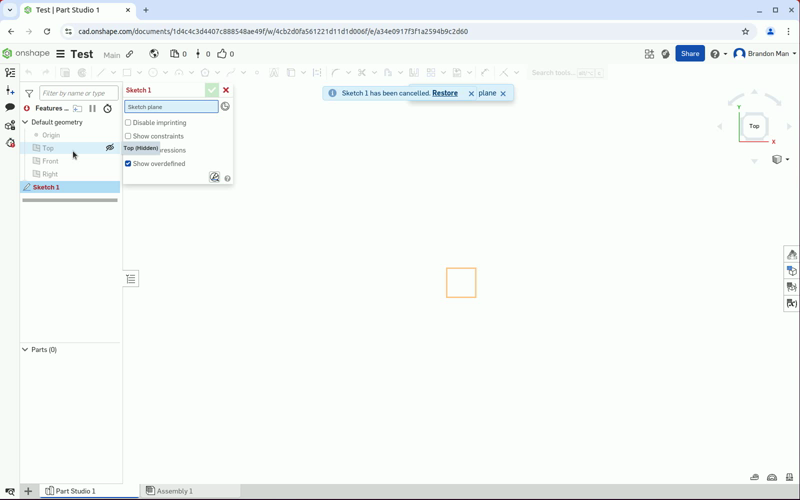
click(73, 150)
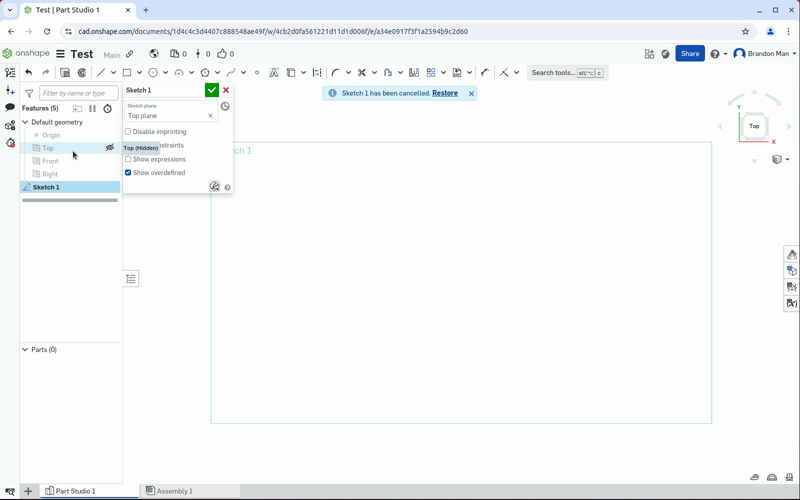
mouse_move(73, 352)
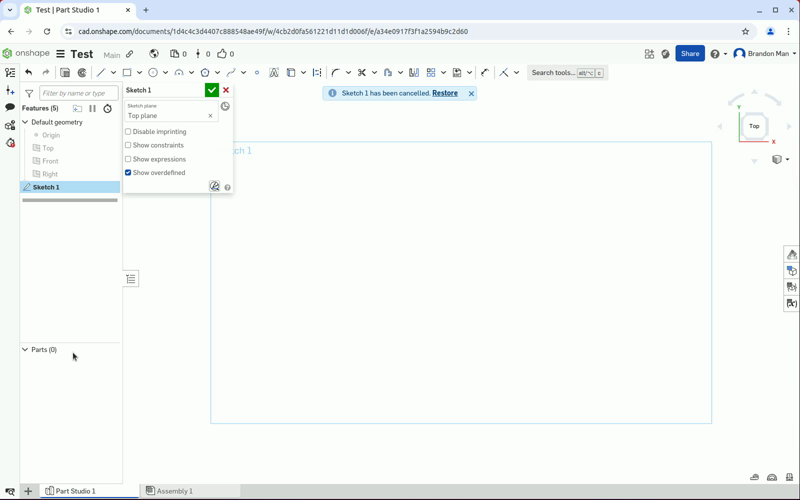
key(y)
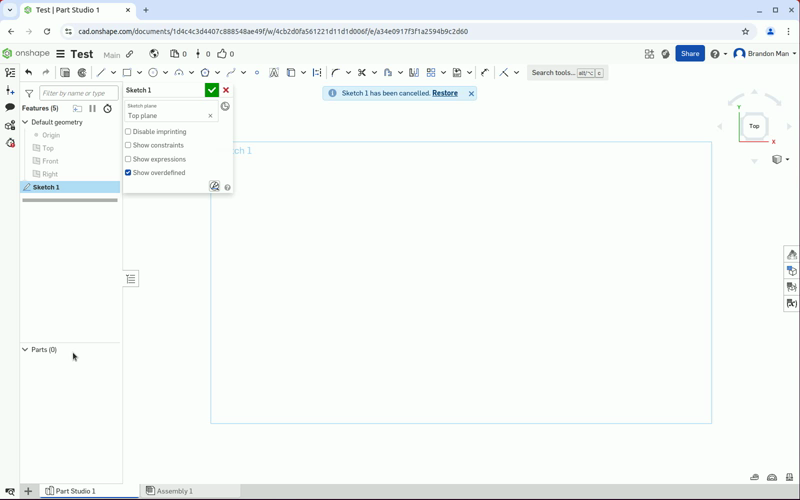
key(l)
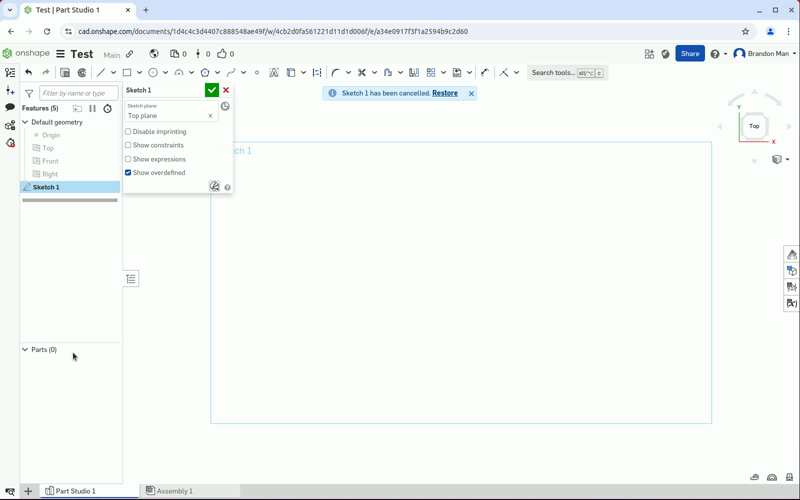
key_down(shift)
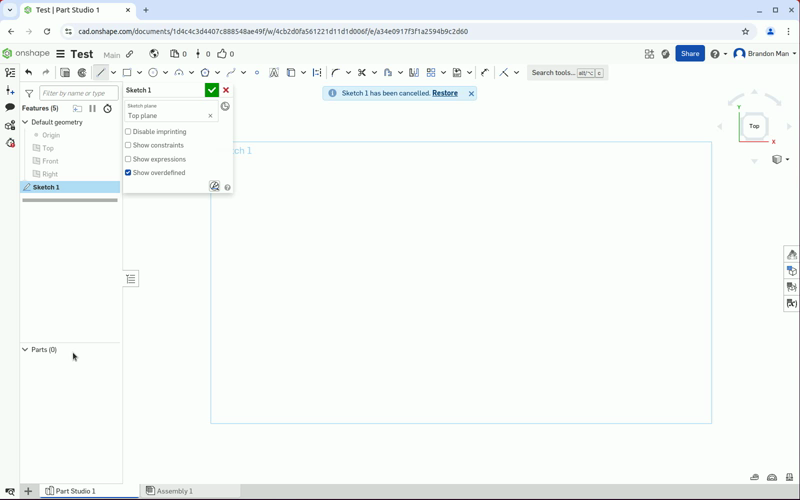
mouse_move(417, 326)
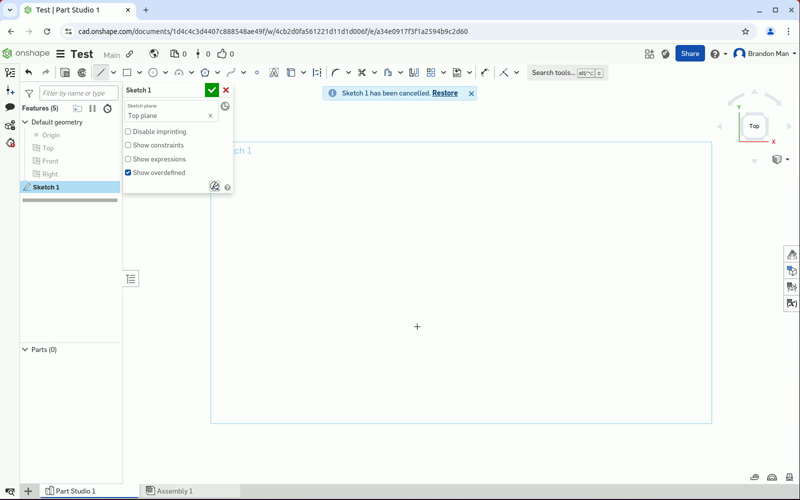
click(417, 326)
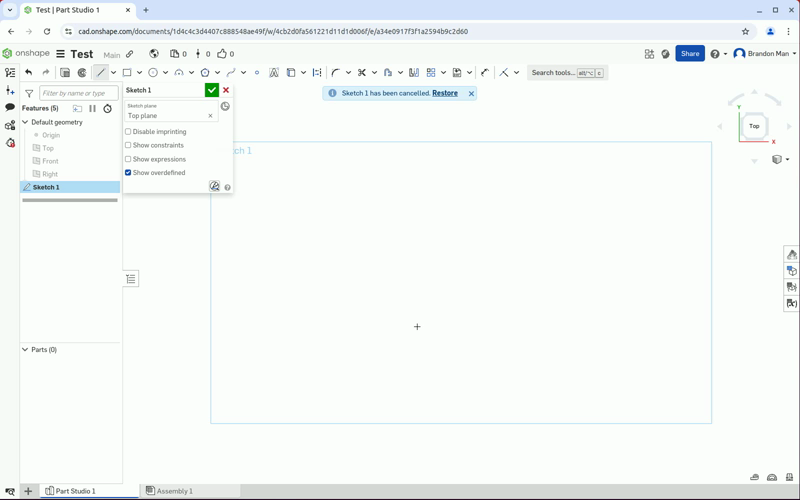
key_up(shift)
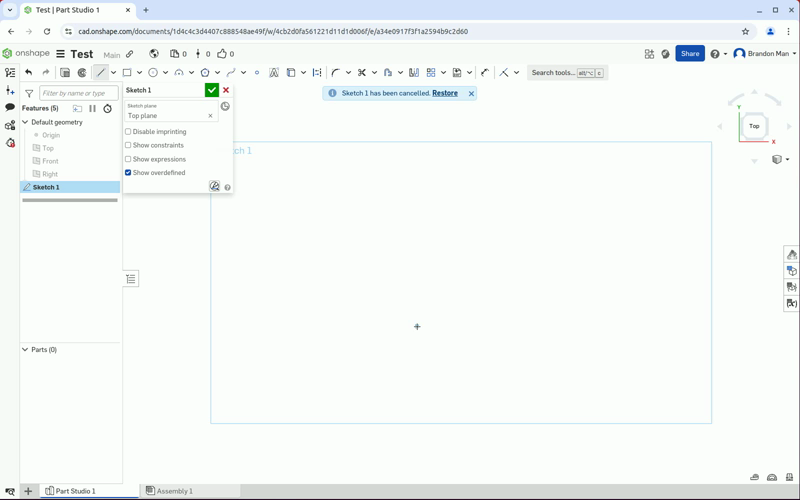
key_down(shift)
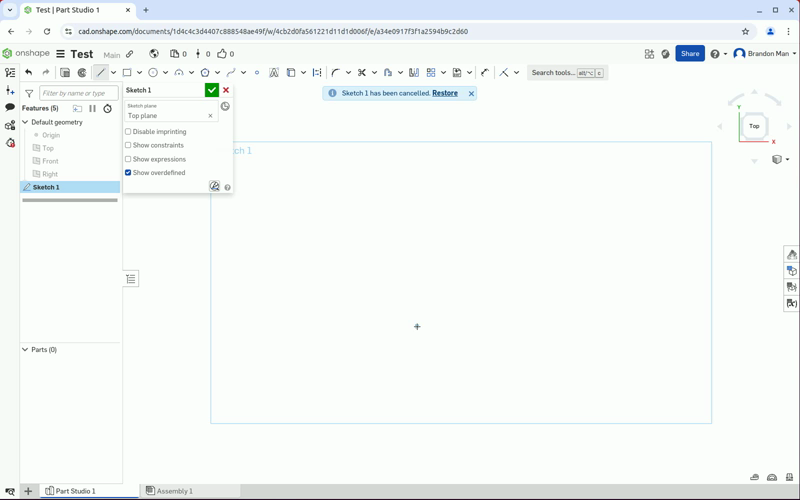
mouse_move(504, 326)
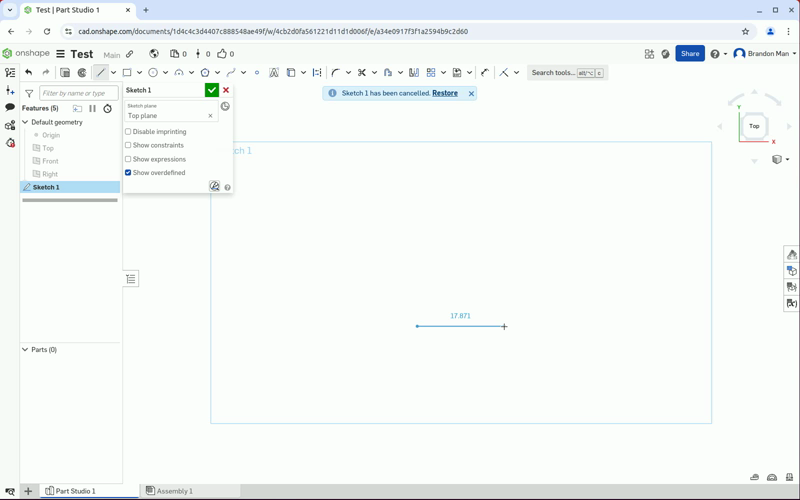
click(504, 326)
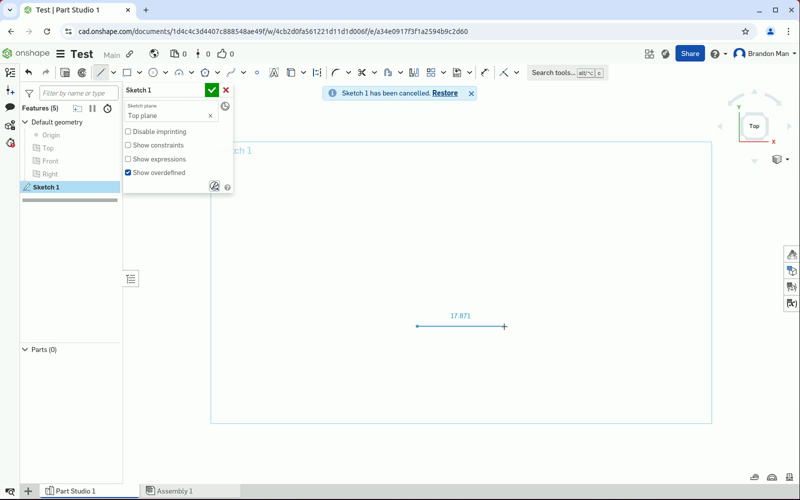
key_up(shift)
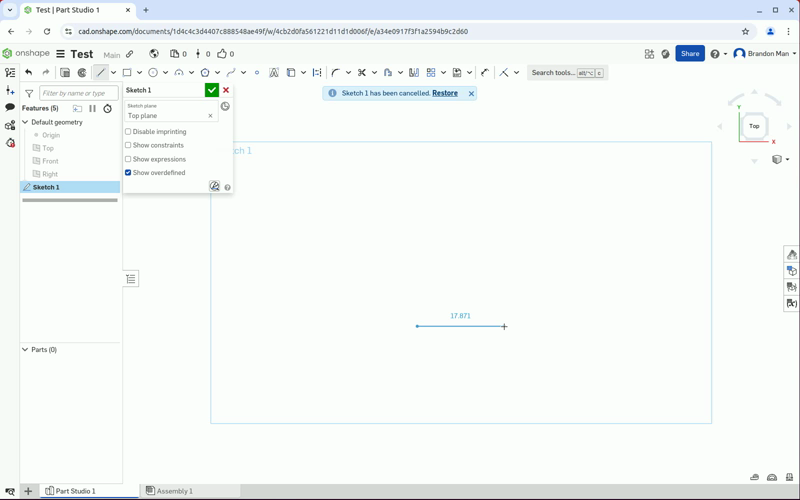
key_down(shift)
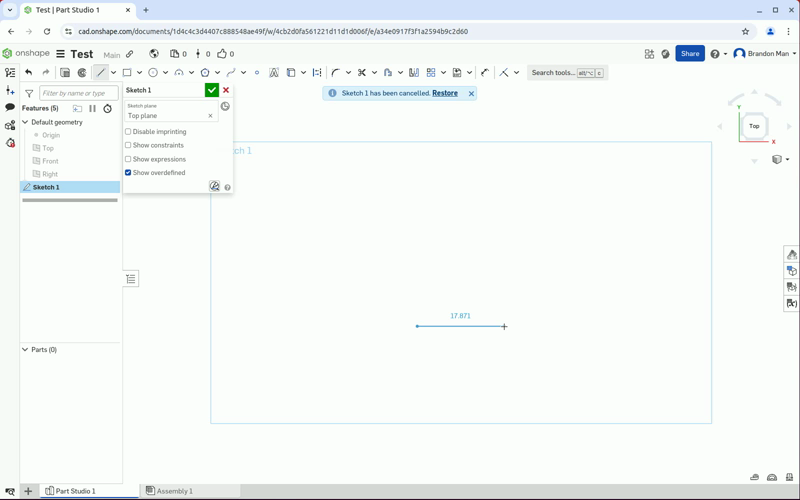
mouse_move(504, 234)
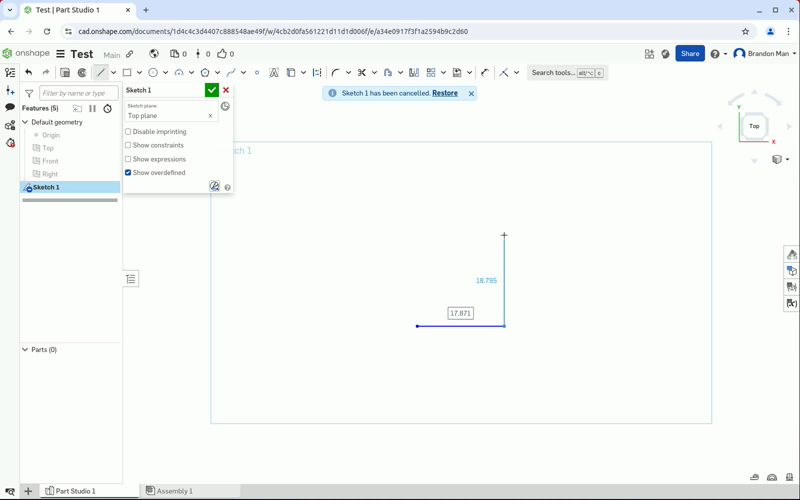
click(504, 234)
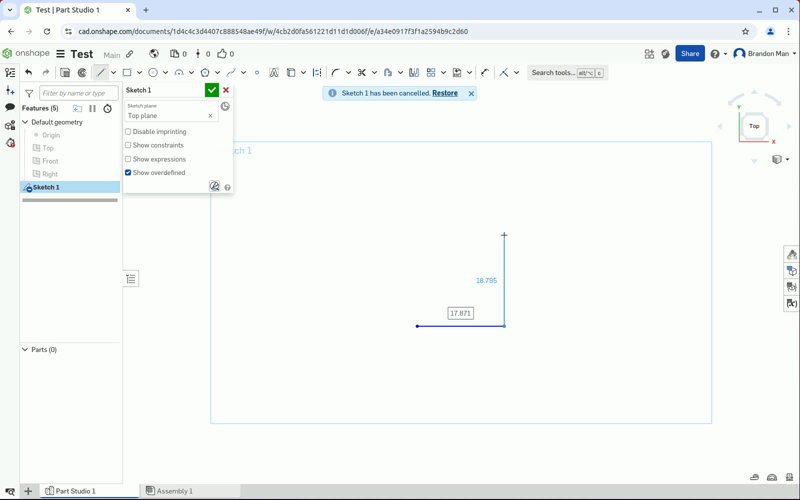
key_up(shift)
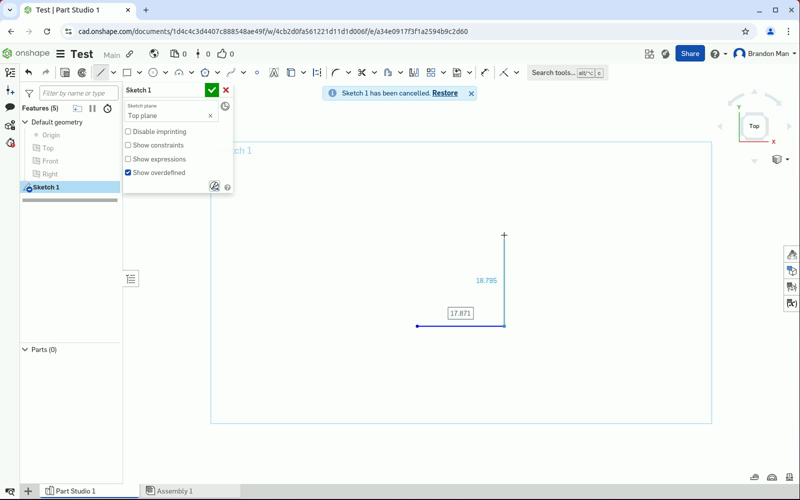
key_down(shift)
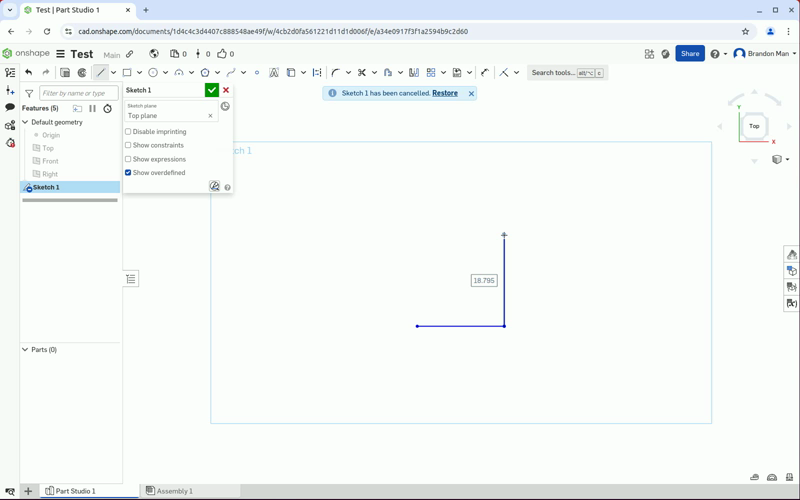
mouse_move(417, 234)
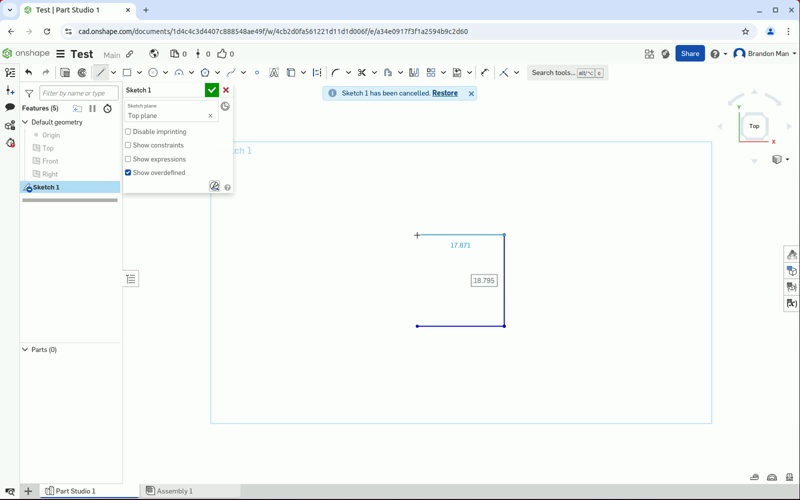
click(417, 234)
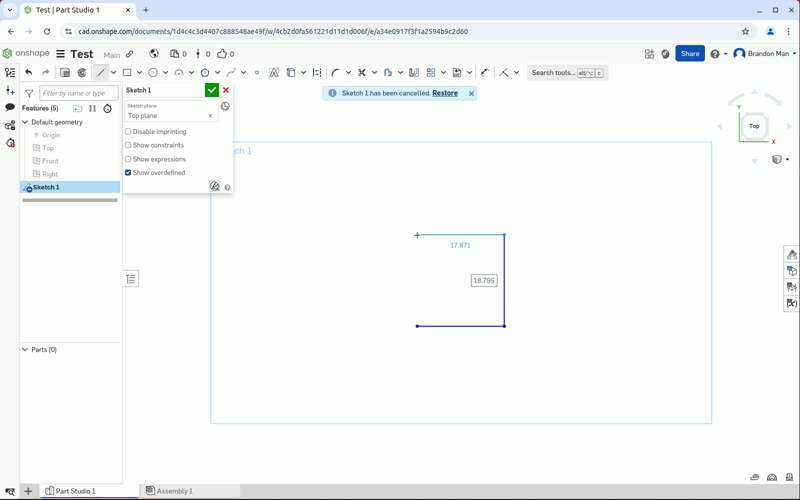
key_up(shift)
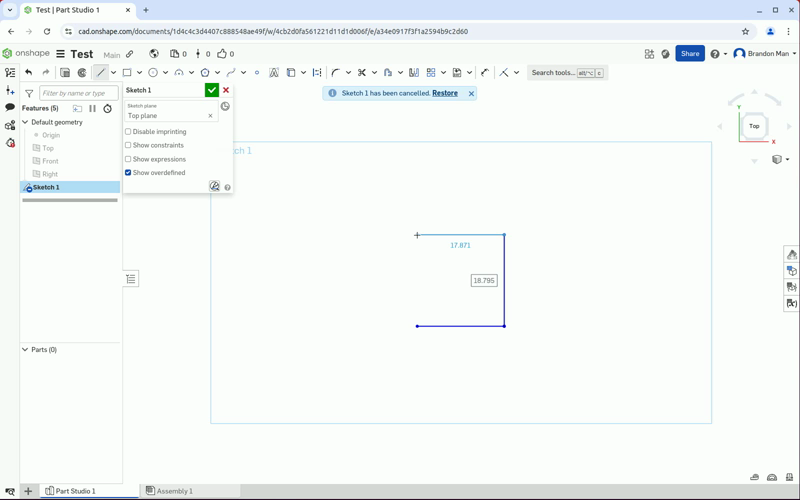
key_down(shift)
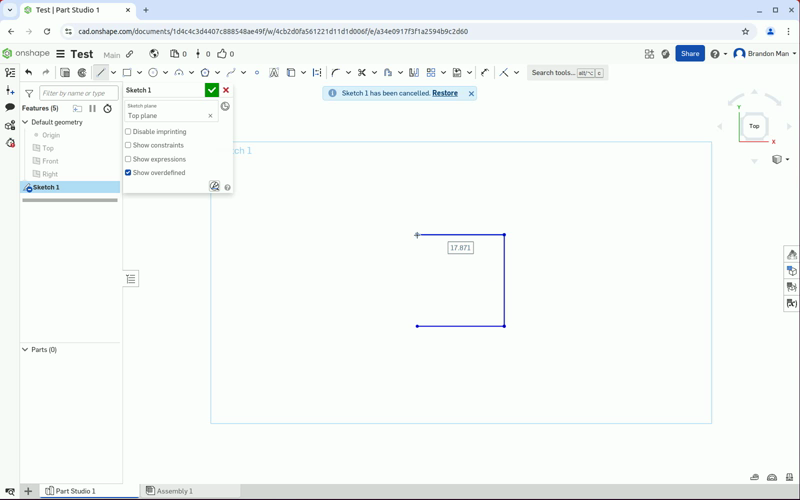
mouse_move(417, 326)
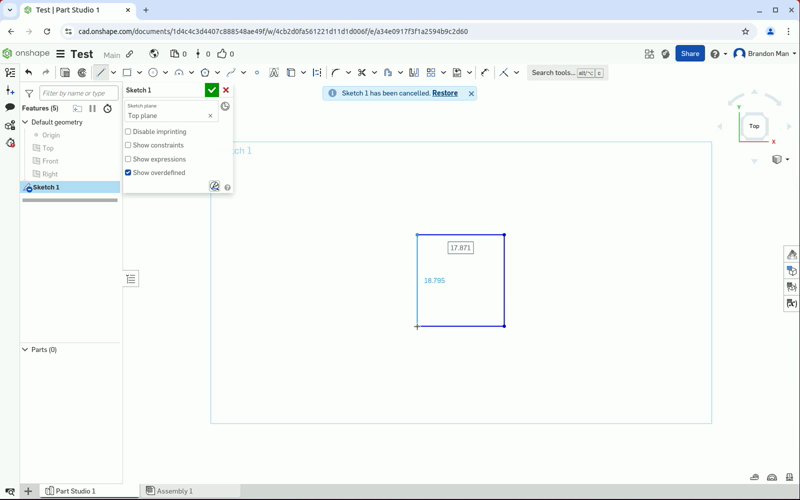
key_up(shift)
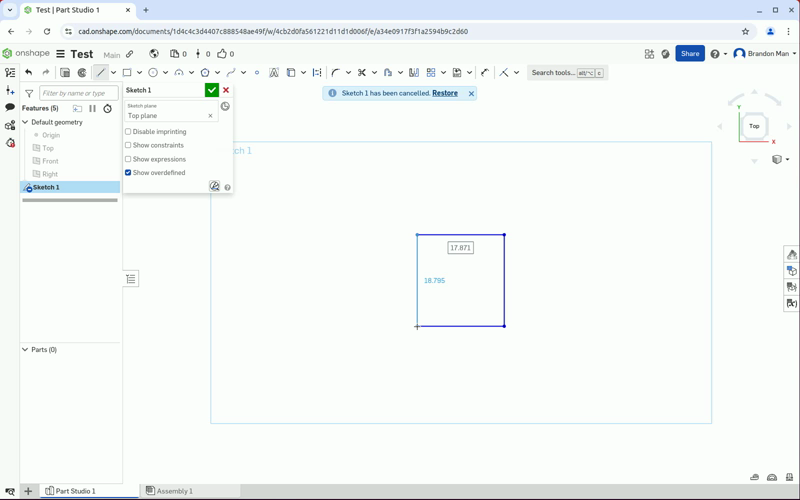
click(417, 326)
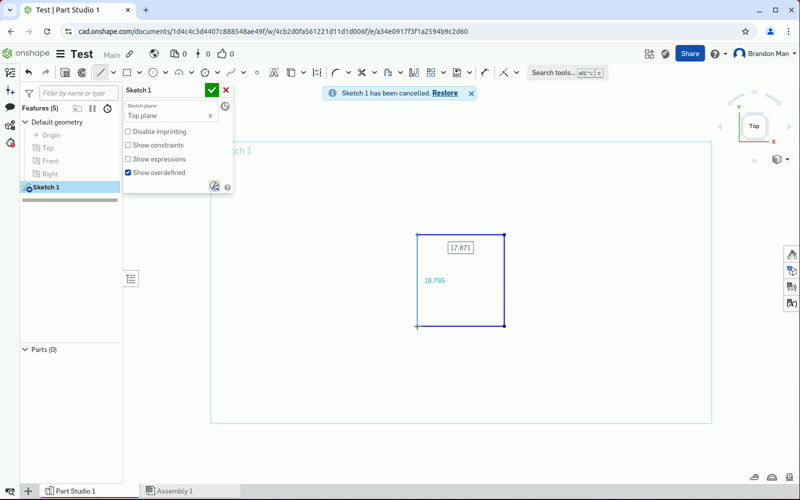
key(esc)
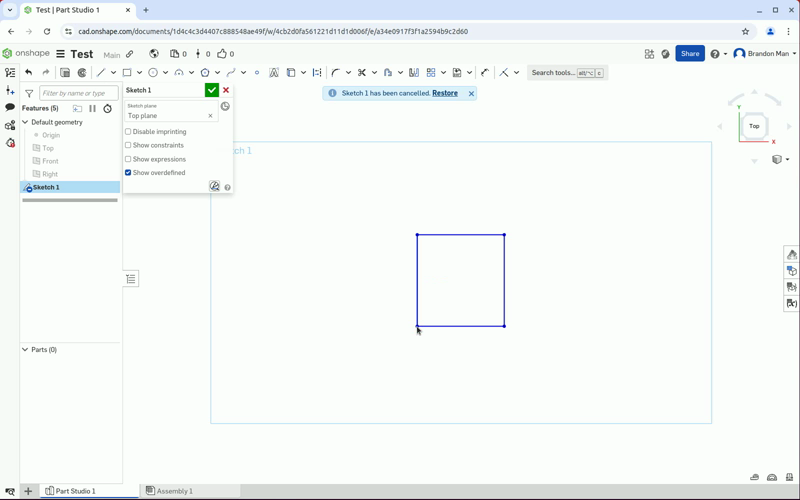
key(c)
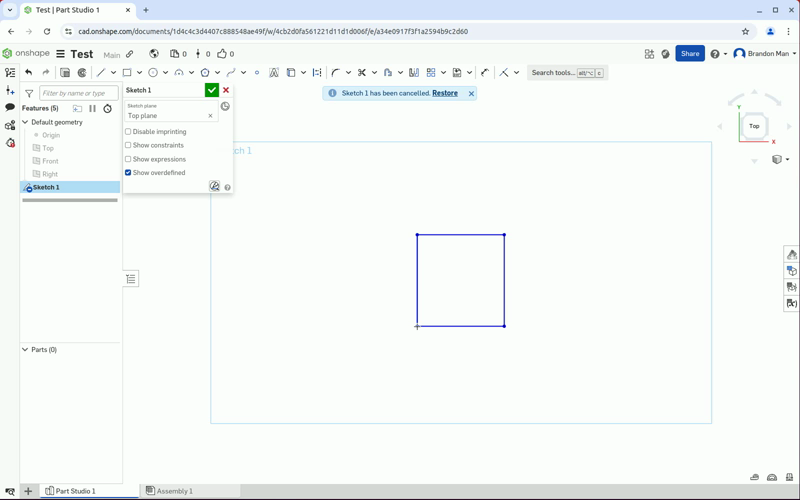
key_down(shift)
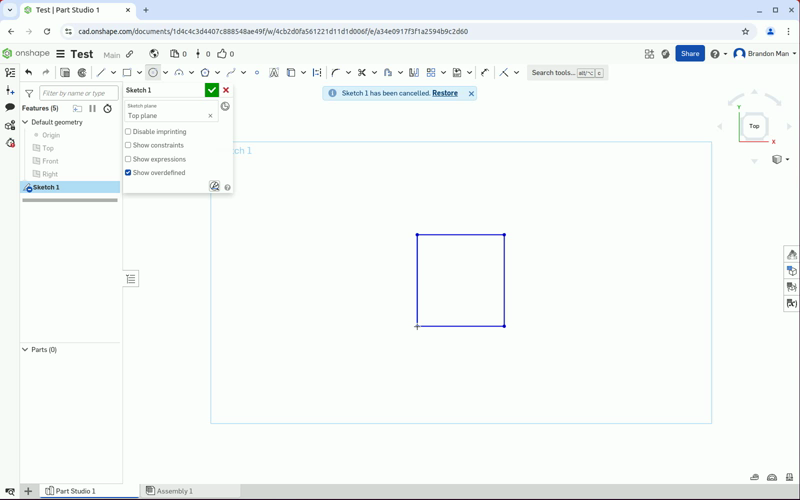
mouse_move(460, 282)
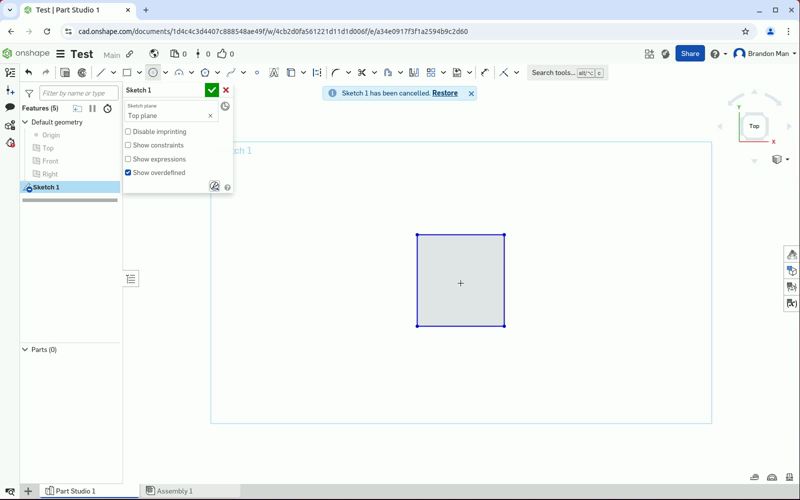
click(460, 282)
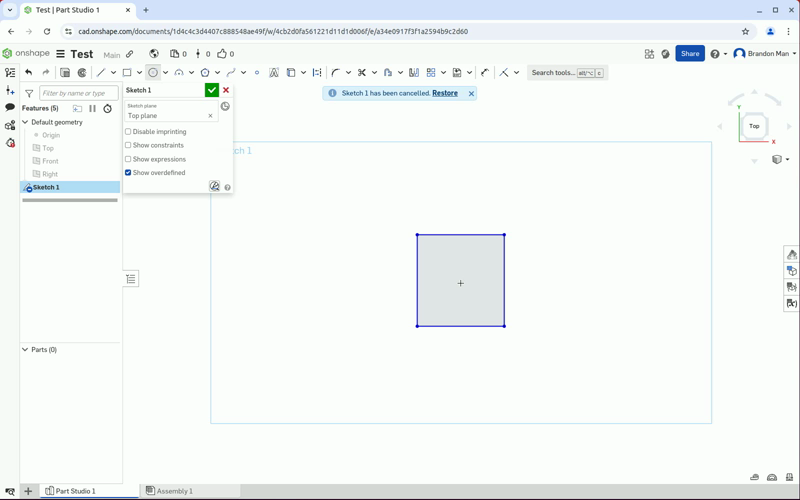
key_up(shift)
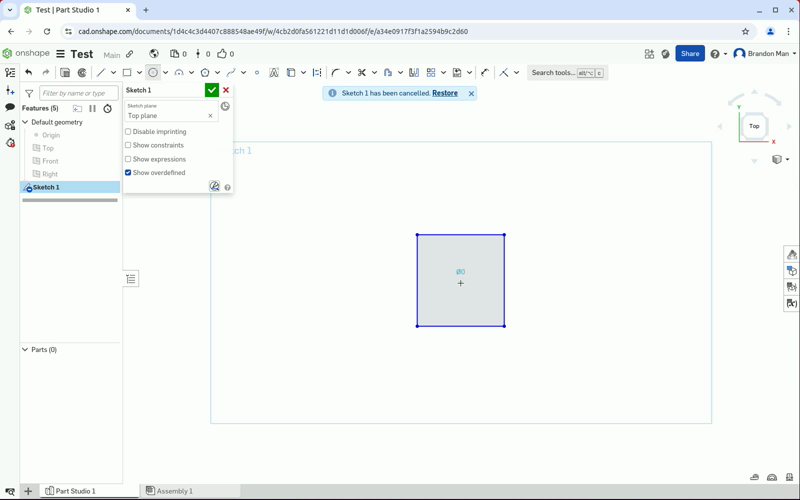
mouse_move(493, 282)
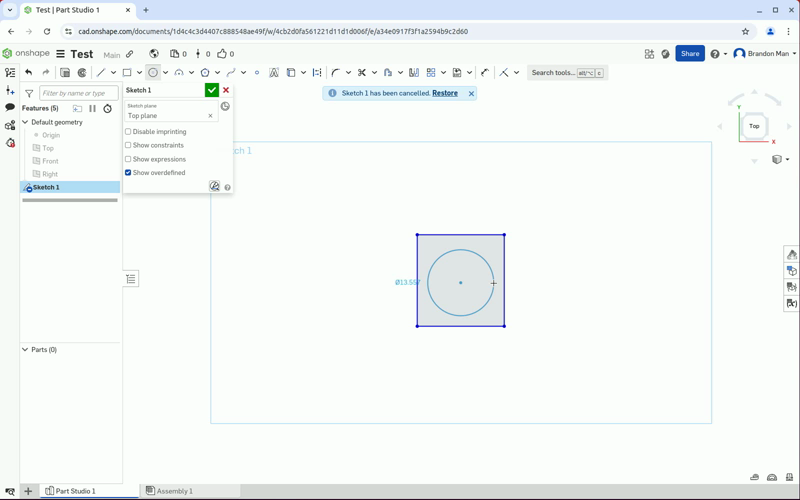
click(493, 282)
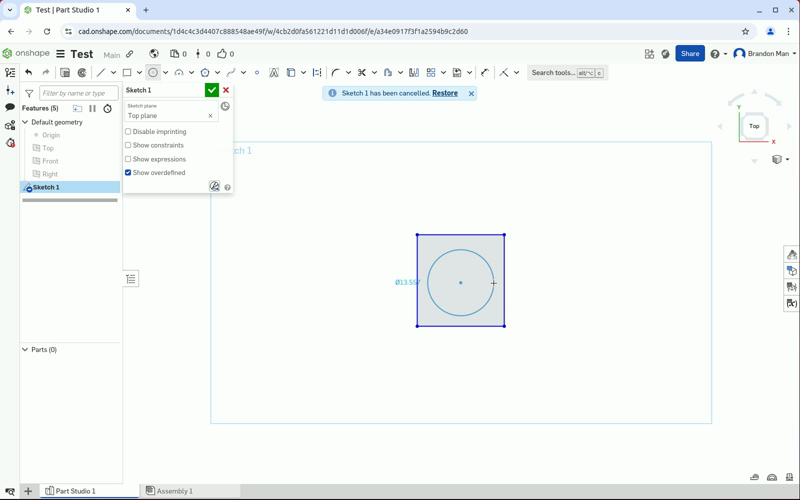
key(esc)
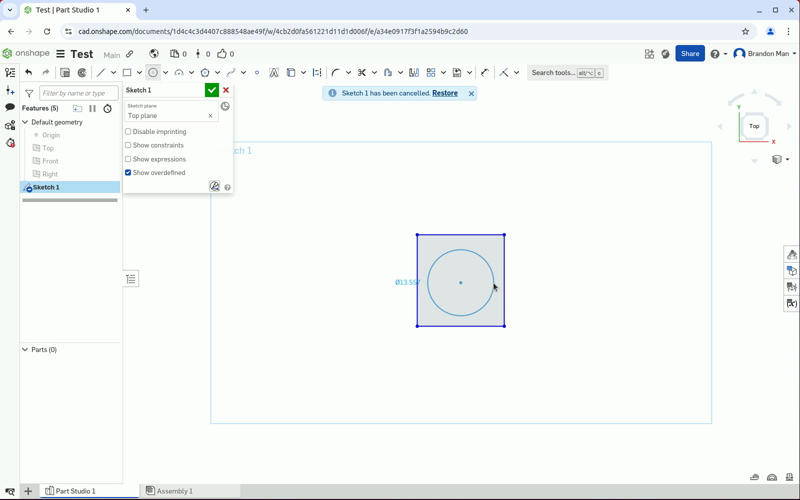
mouse_move(475, 321)
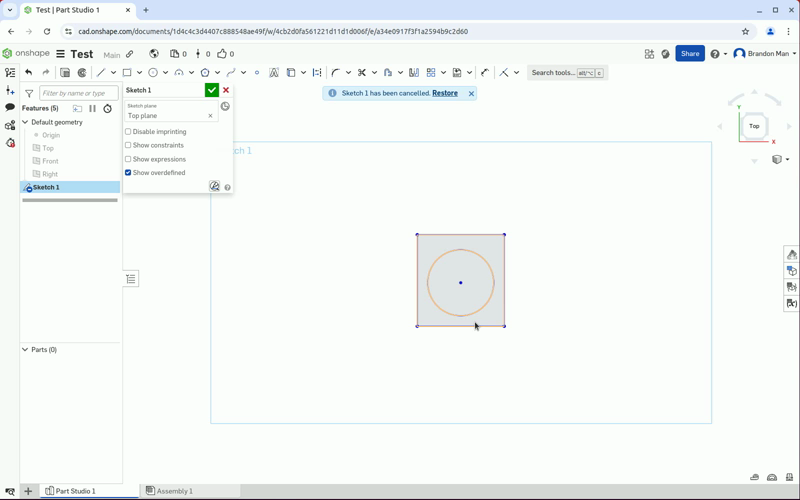
click(475, 321)
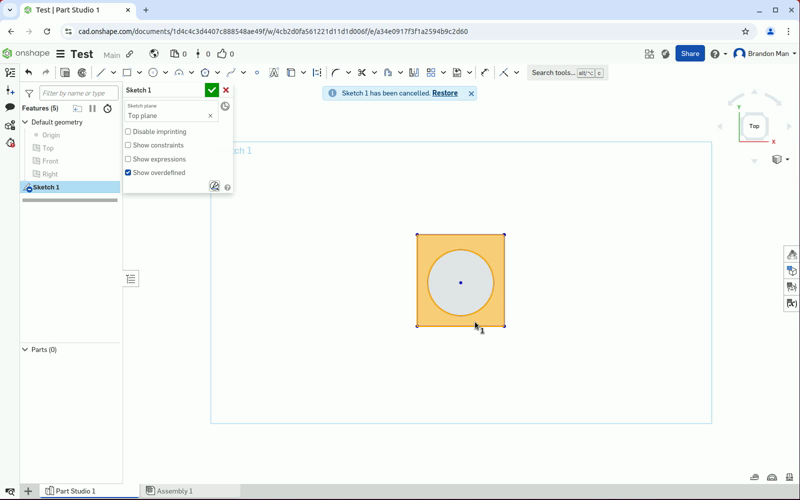
mouse_move(73, 352)
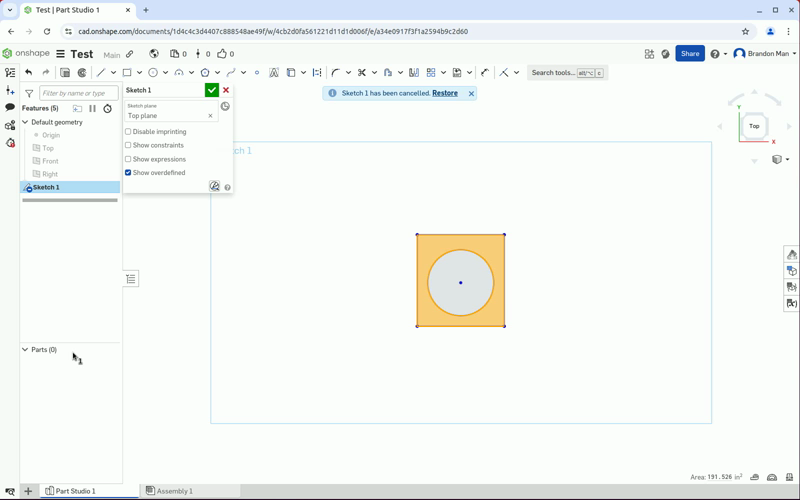
key(shift+y)
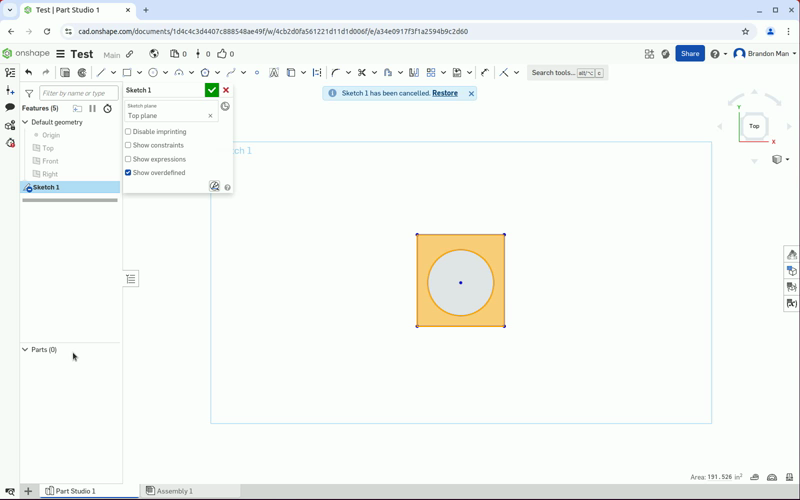
key(shift+e)
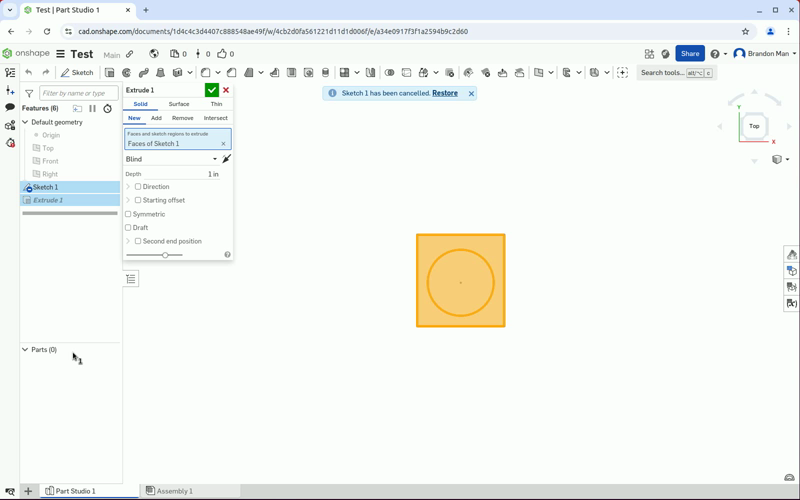
mouse_move(143, 106)
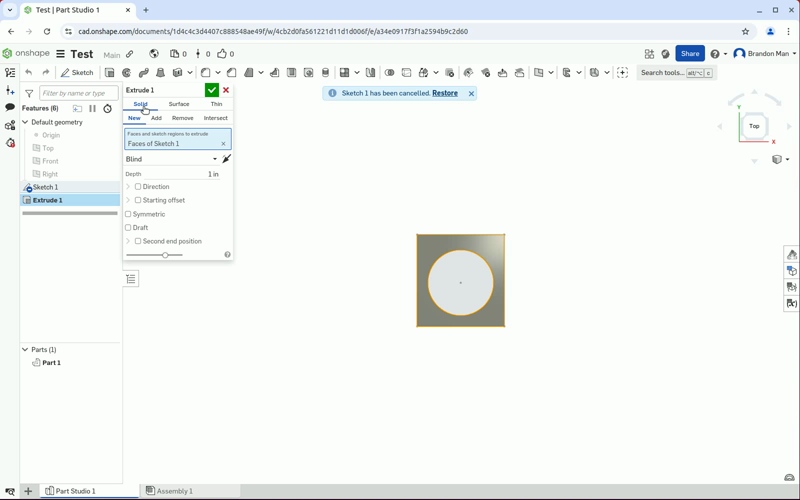
click(143, 106)
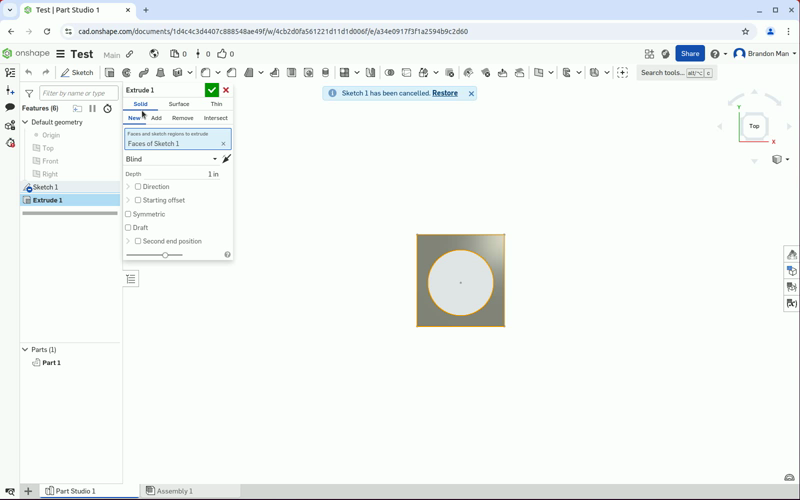
mouse_move(137, 120)
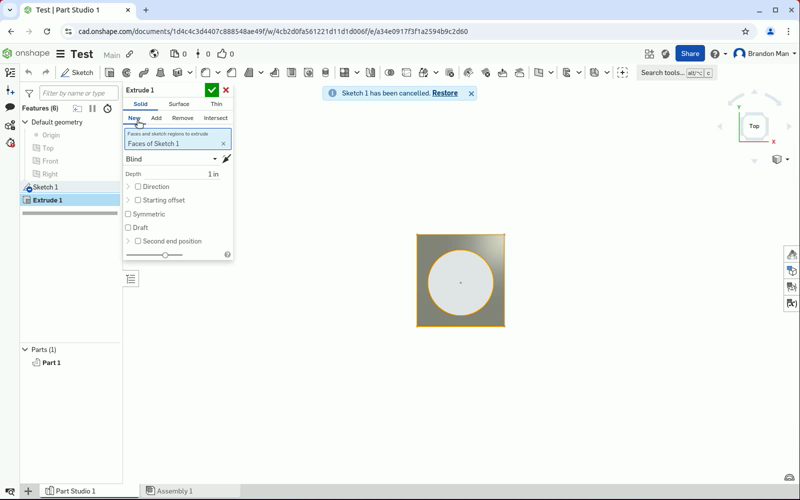
click(137, 120)
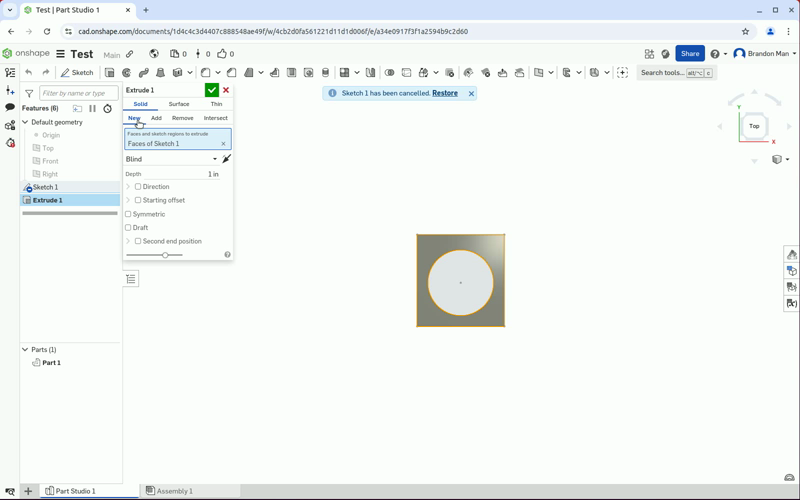
key(tab, 4)
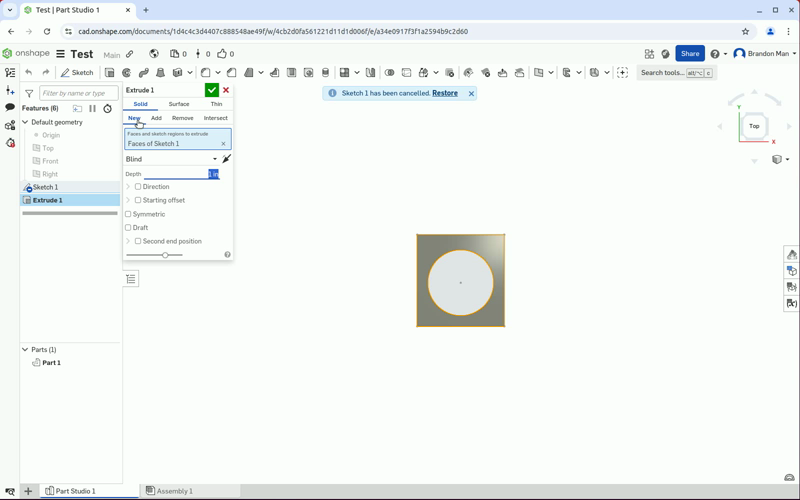
text(-0.963)
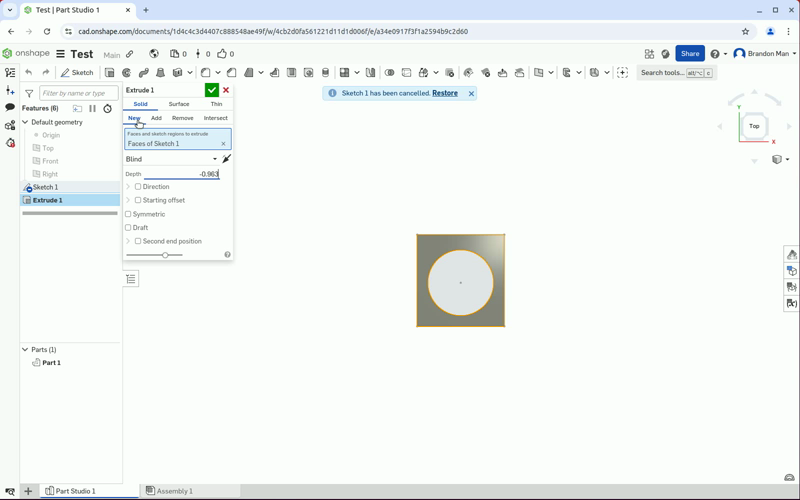
key(enter)
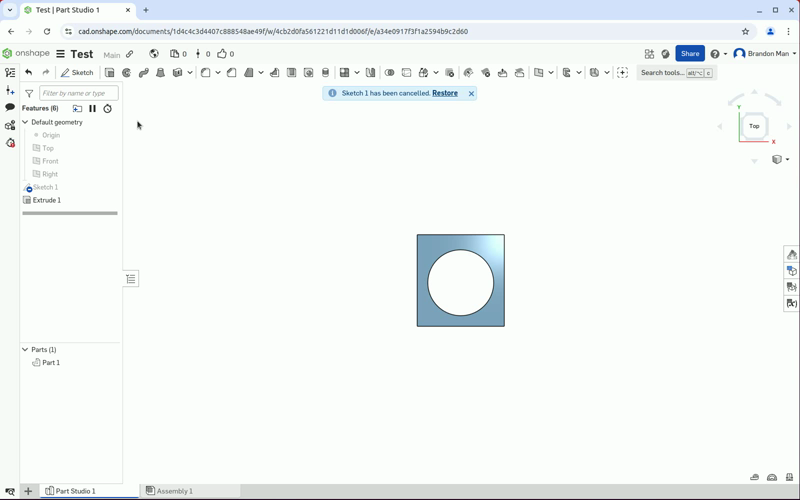
key(shift+h)
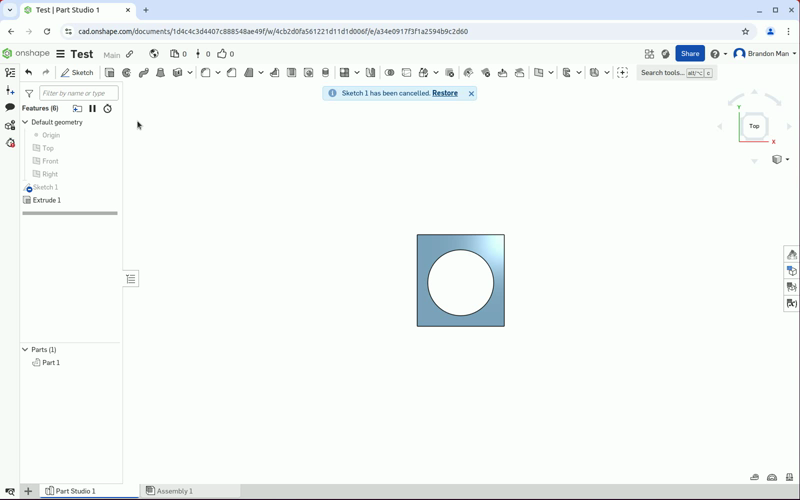
key(shift+h)
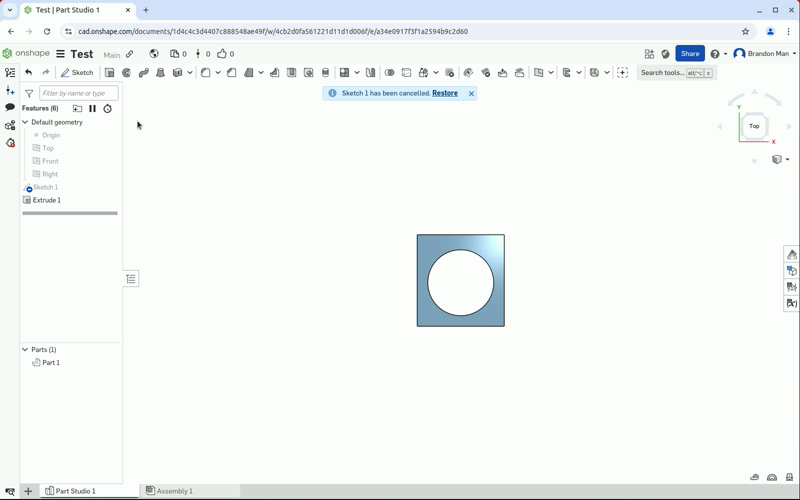
mouse_move(73, 189)
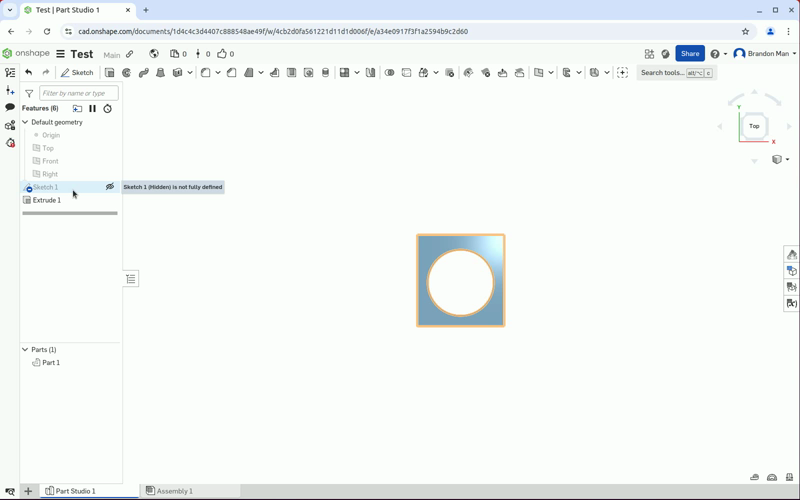
click(73, 189)
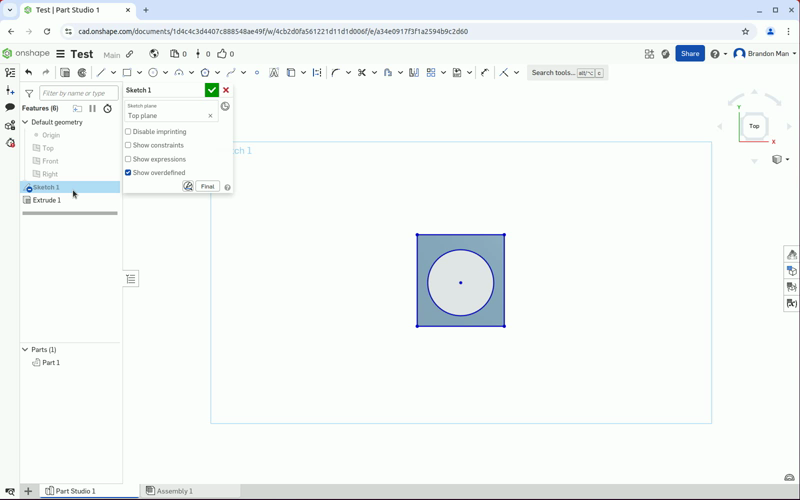
mouse_move(229, 92)
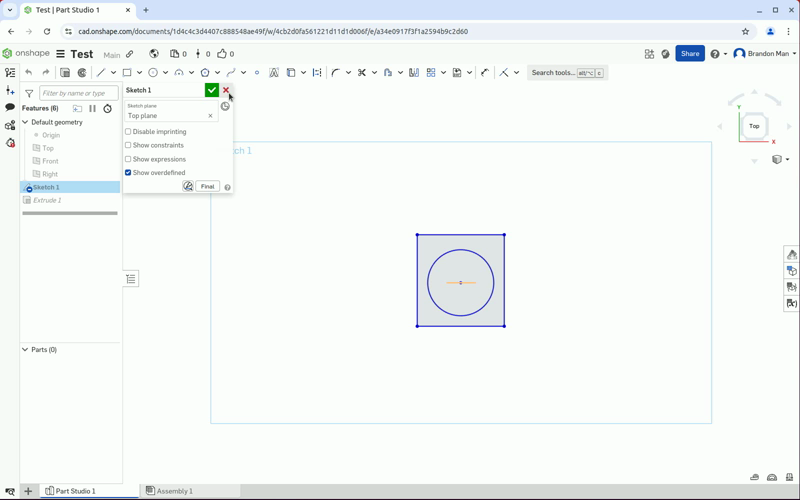
click(229, 92)
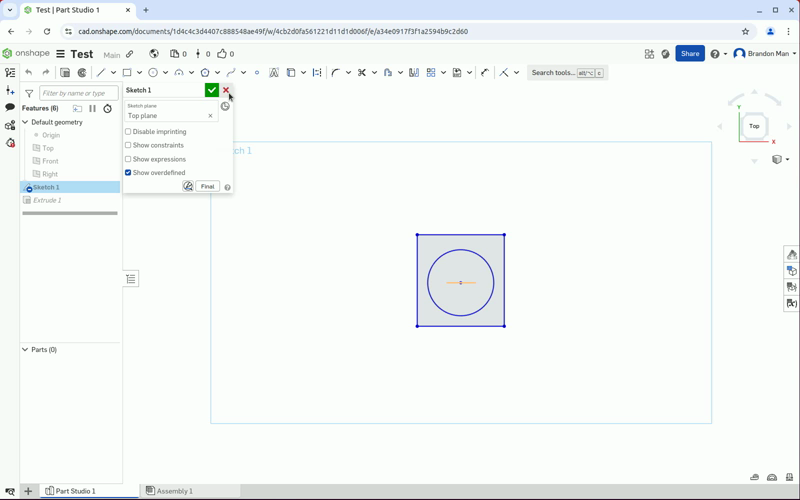
key(shift+s)
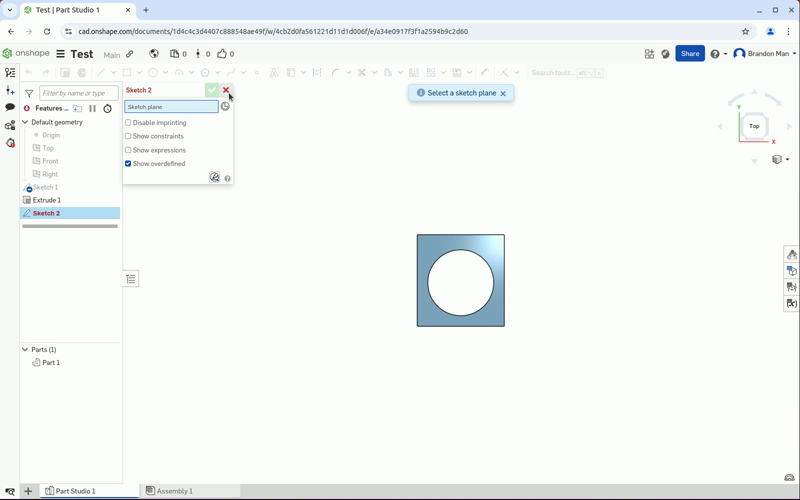
mouse_move(73, 150)
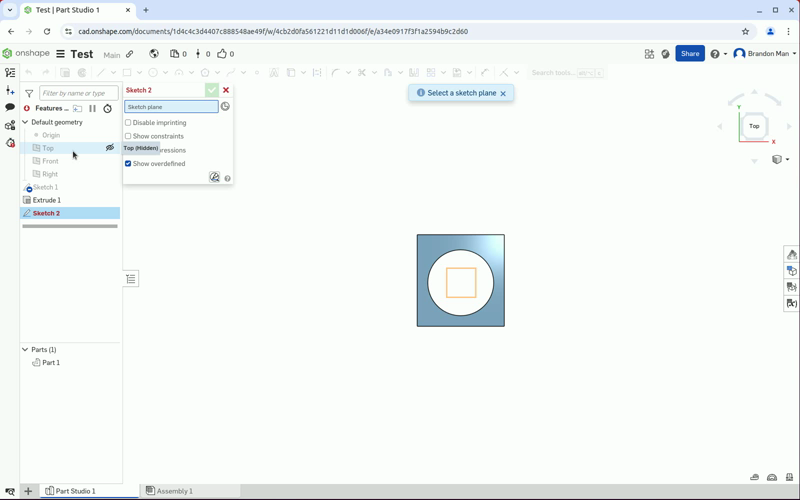
click(73, 150)
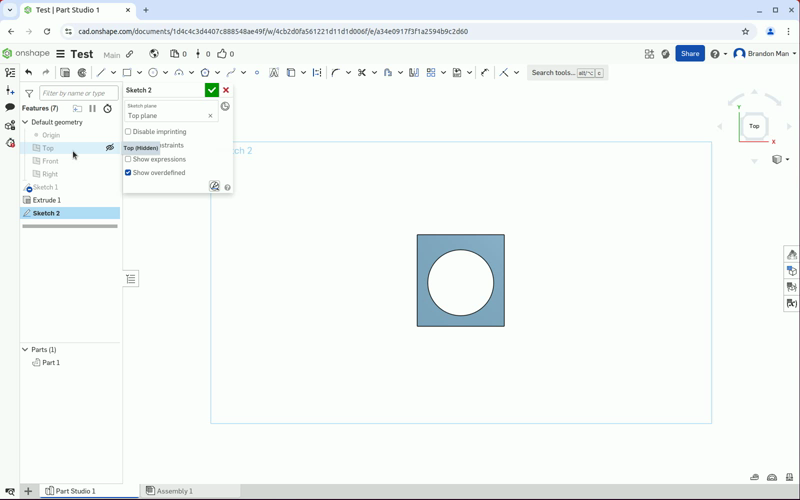
mouse_move(73, 352)
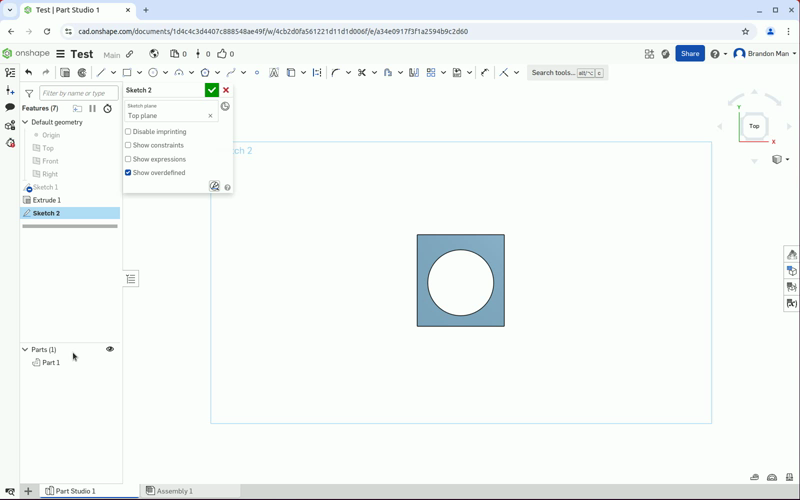
key(y)
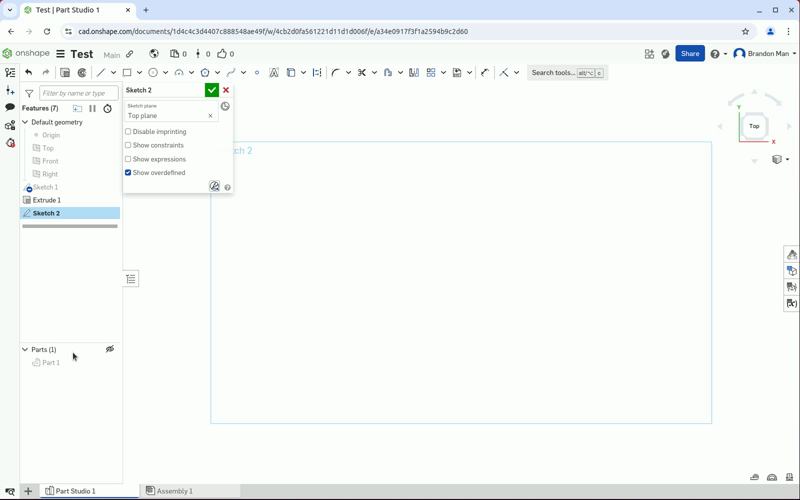
key(l)
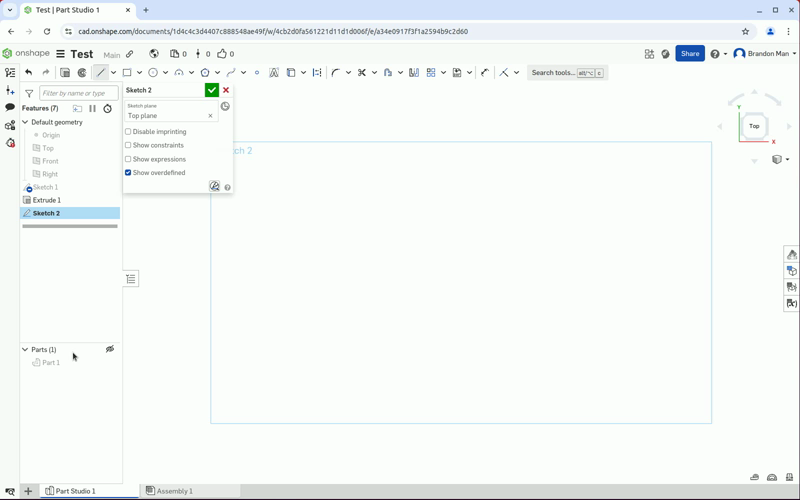
key_down(shift)
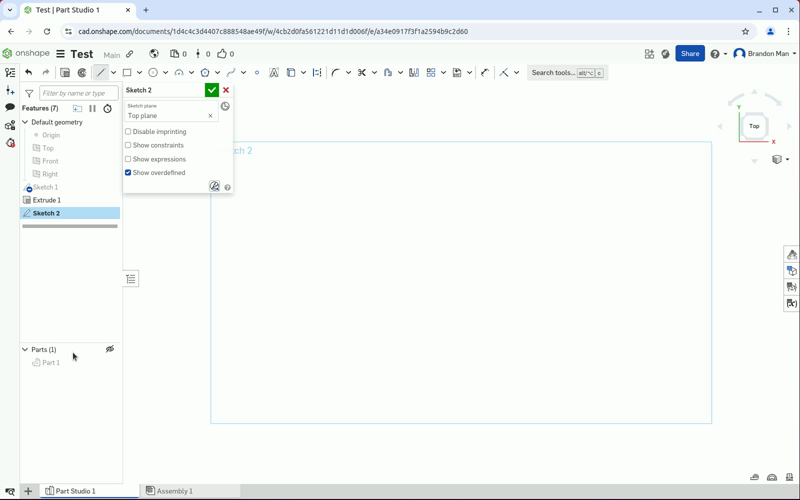
mouse_move(412, 330)
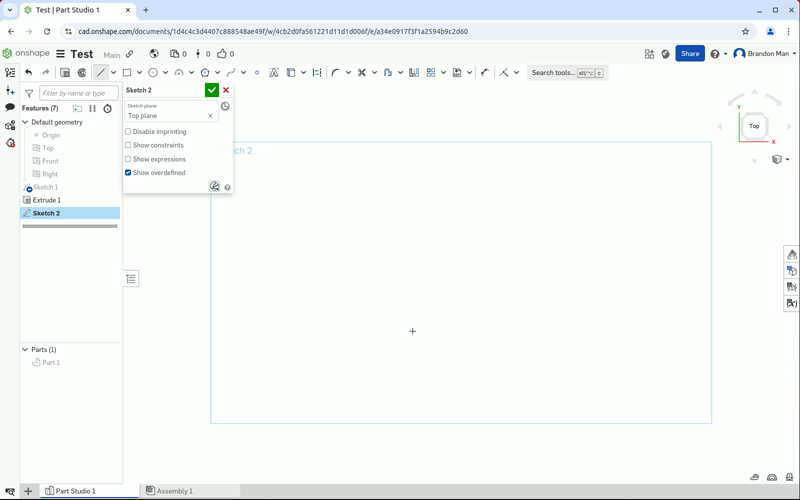
click(412, 330)
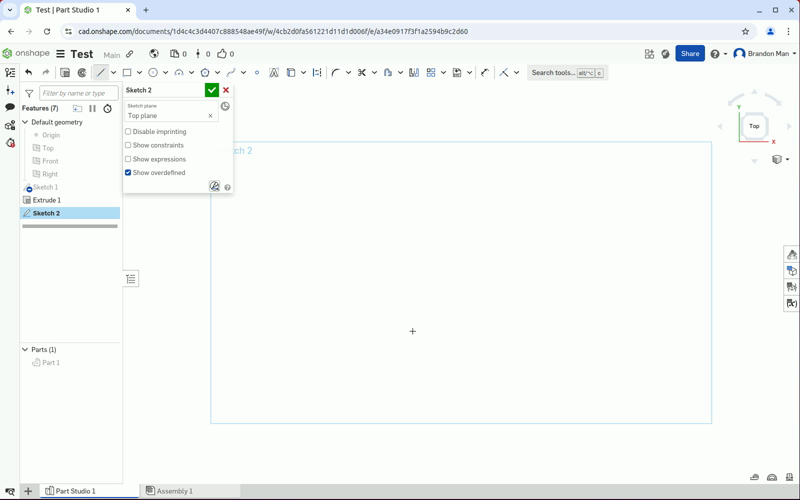
key_up(shift)
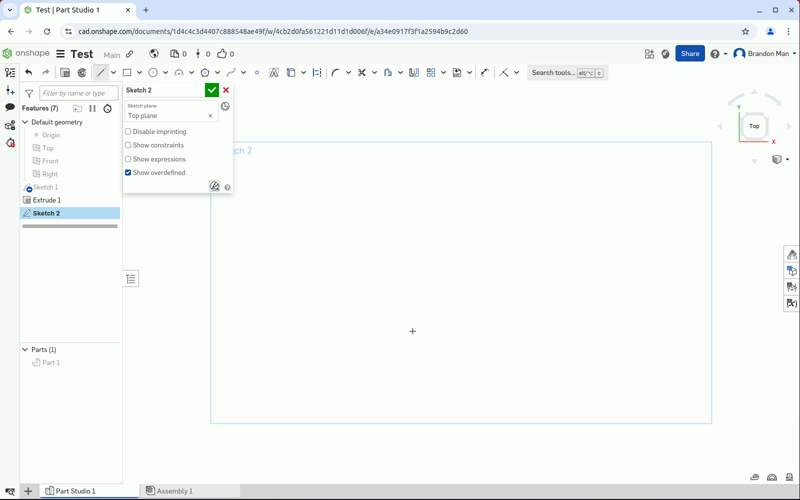
key_down(shift)
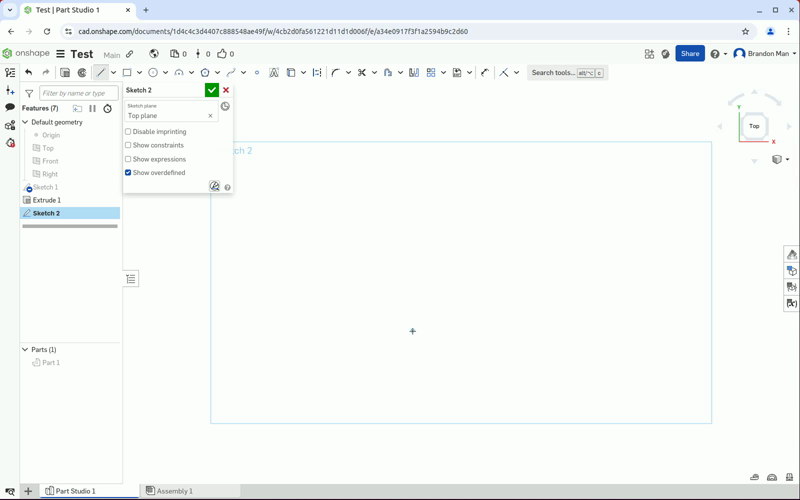
mouse_move(507, 330)
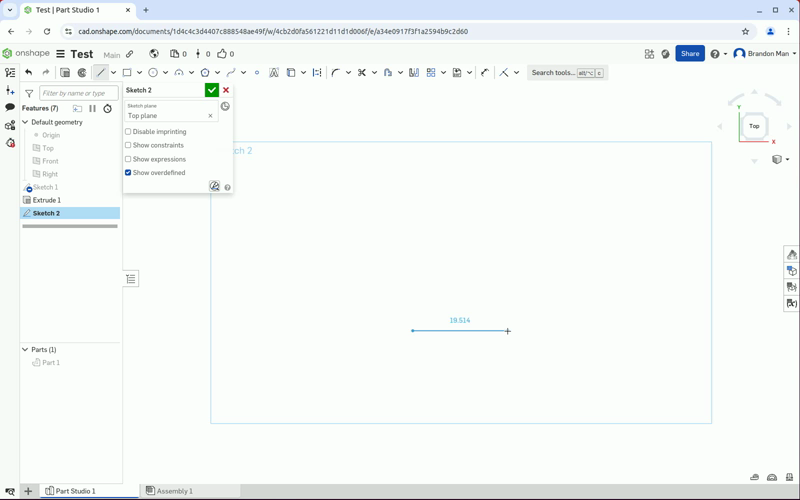
click(507, 330)
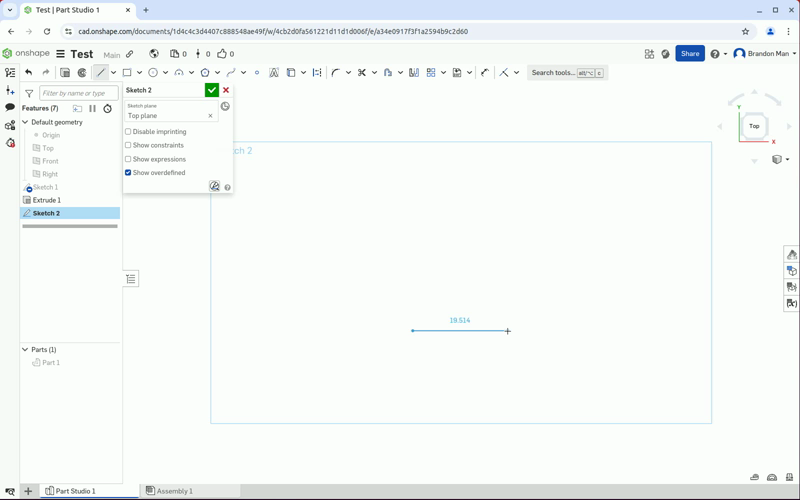
key_up(shift)
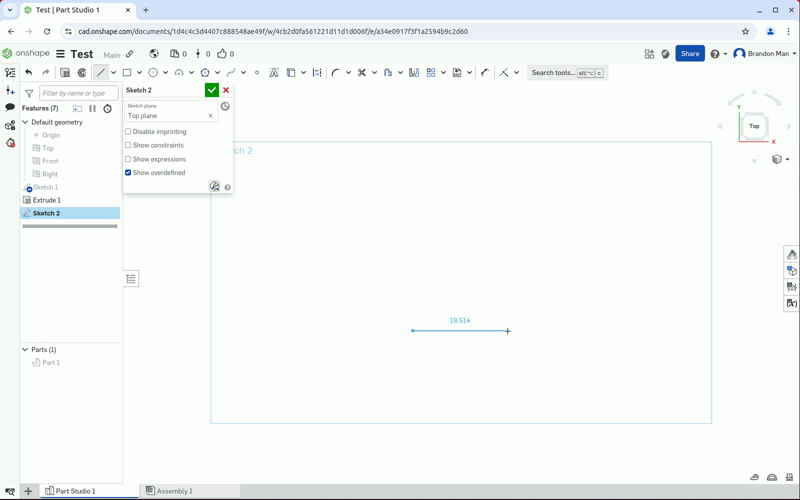
key_down(shift)
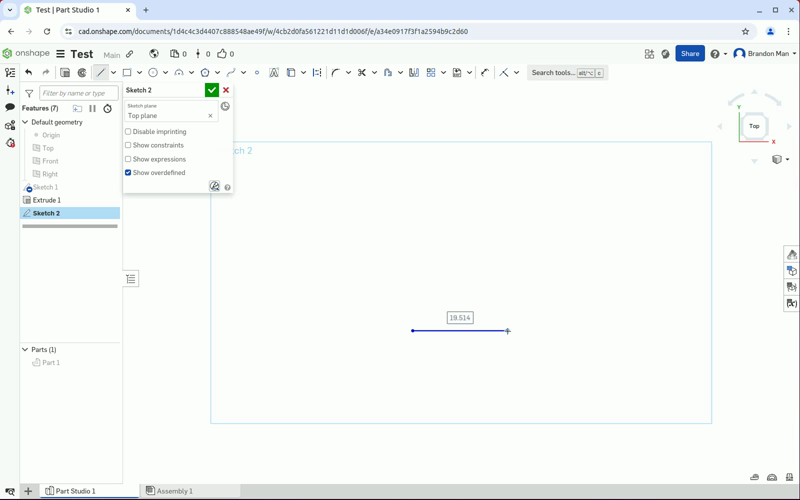
mouse_move(507, 235)
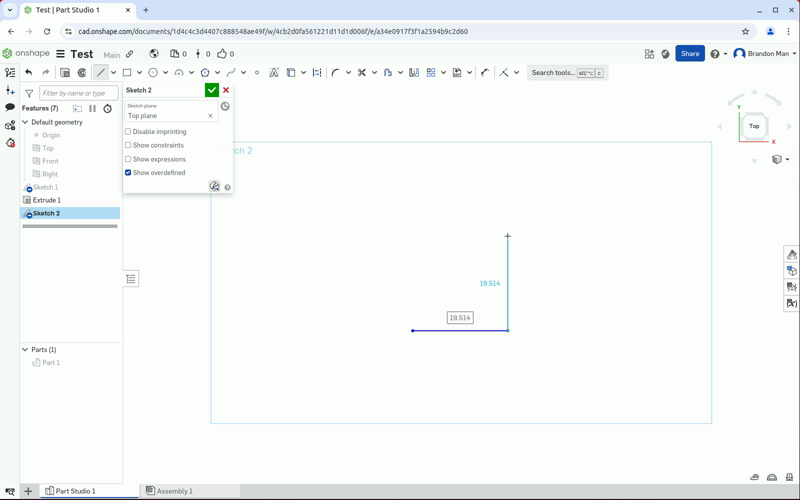
click(507, 235)
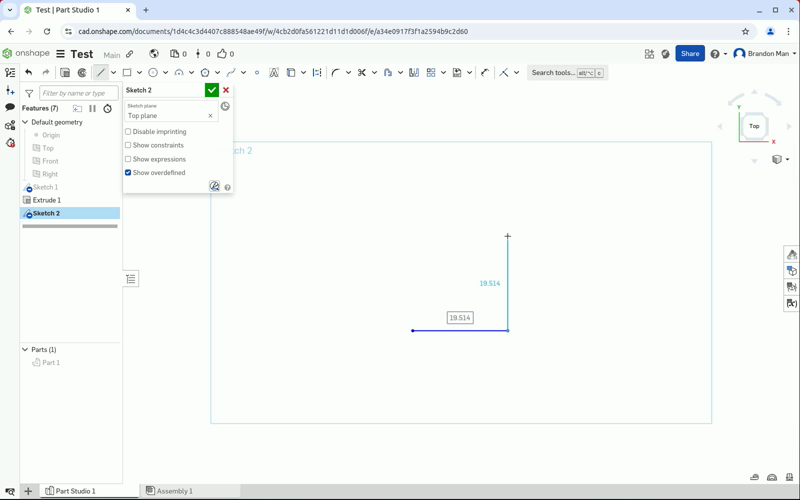
key_up(shift)
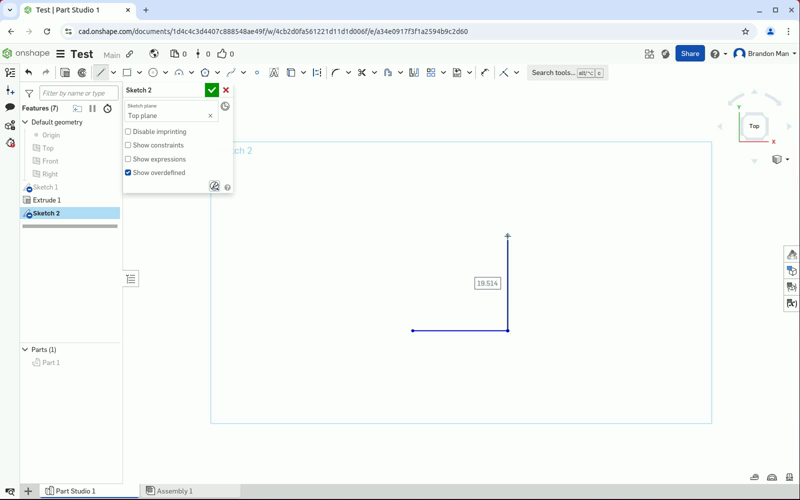
key_down(shift)
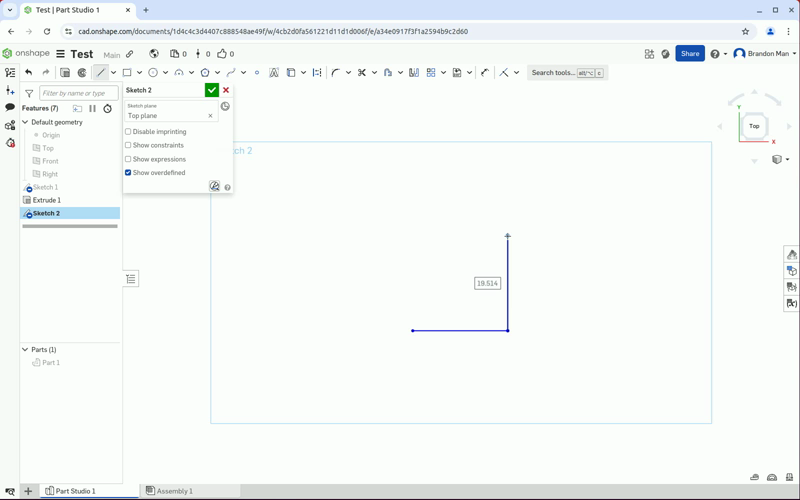
mouse_move(537, 235)
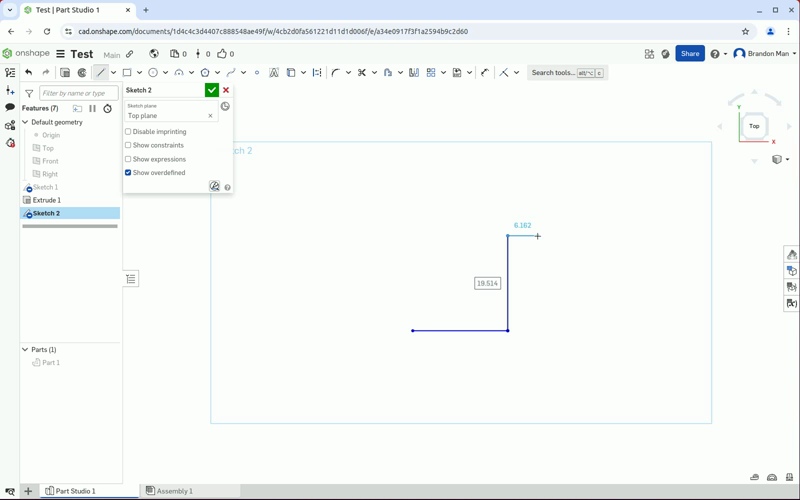
mouse_move(504, 235)
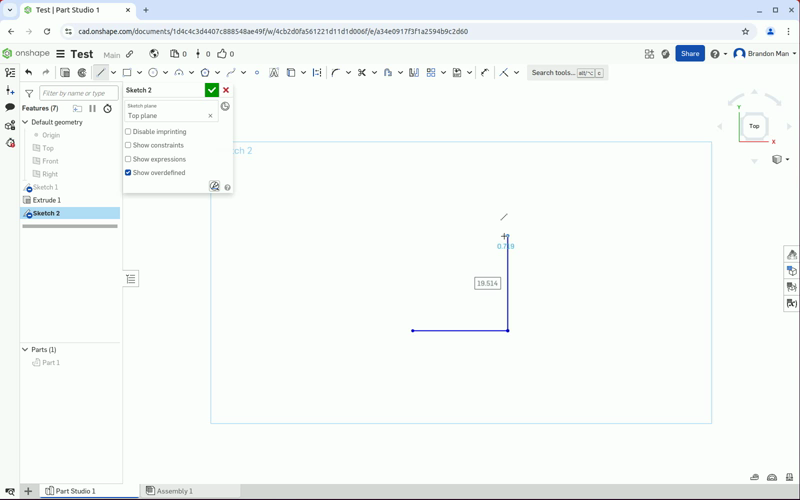
scroll(6)
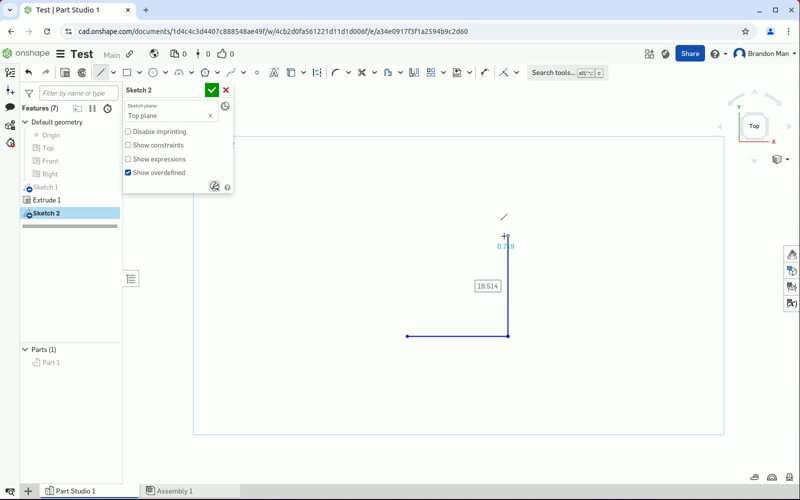
scroll(6)
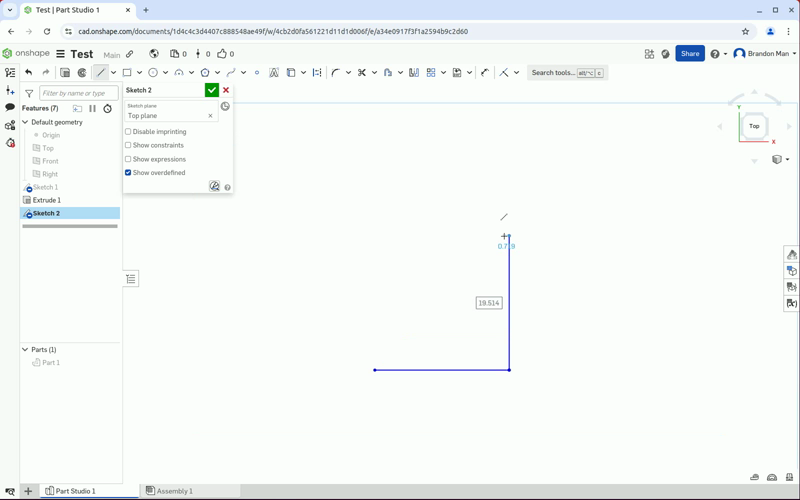
scroll(6)
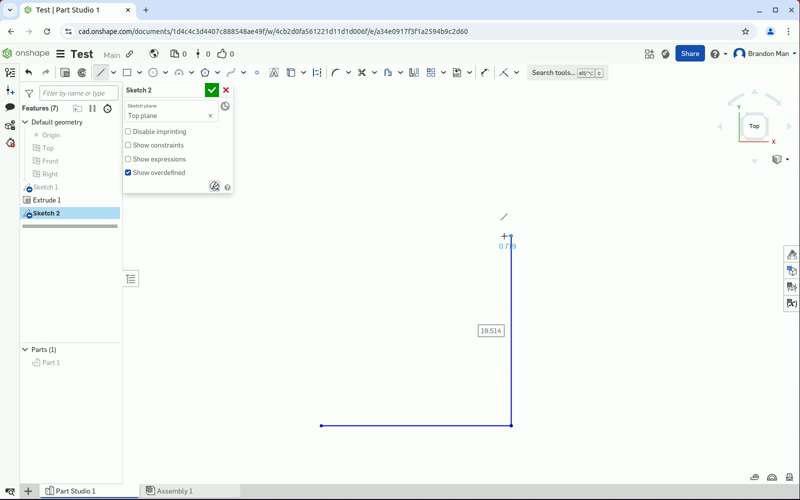
scroll(6)
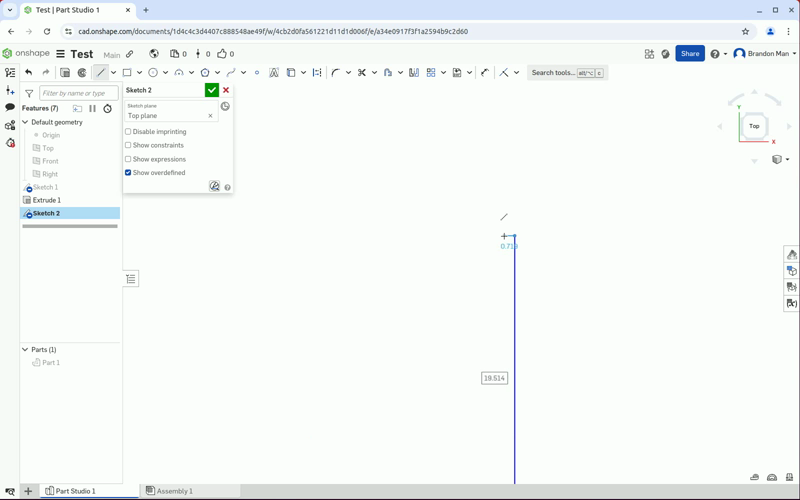
scroll(6)
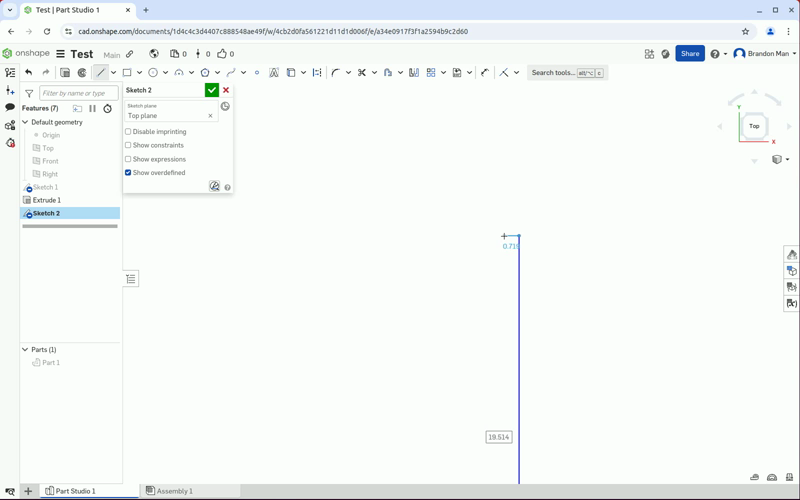
scroll(6)
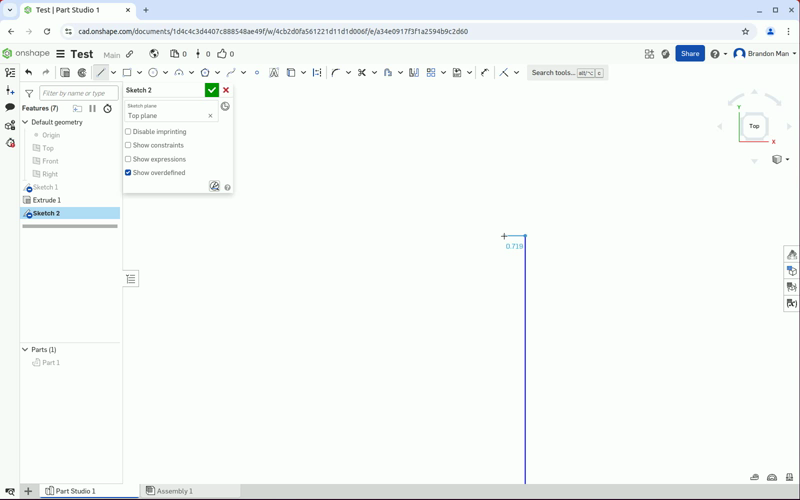
scroll(6)
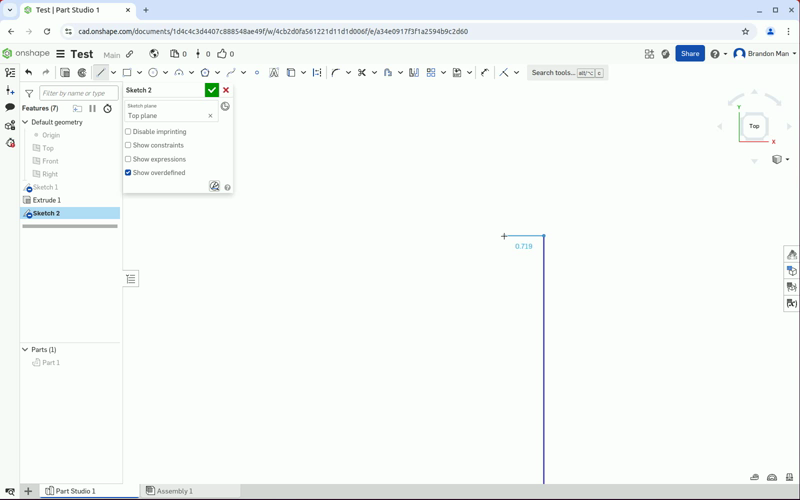
click(504, 235)
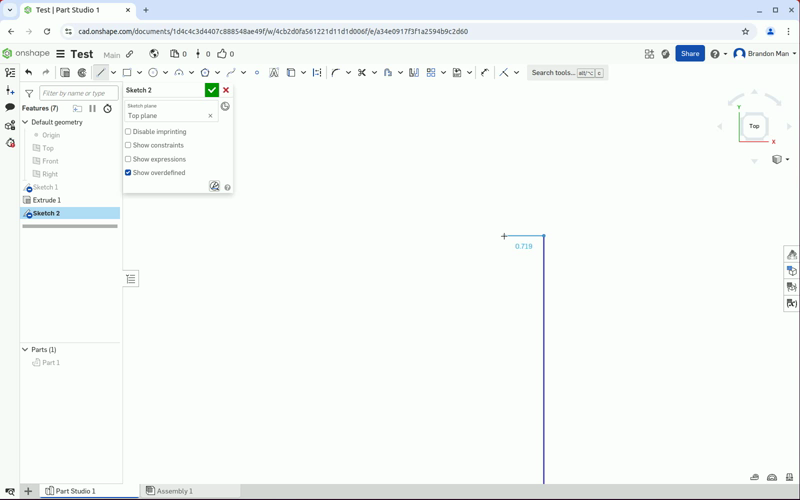
scroll(-6)
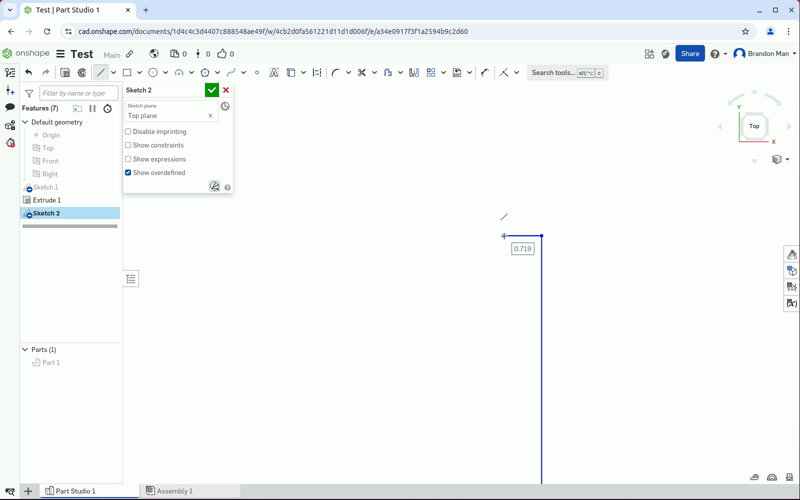
scroll(-6)
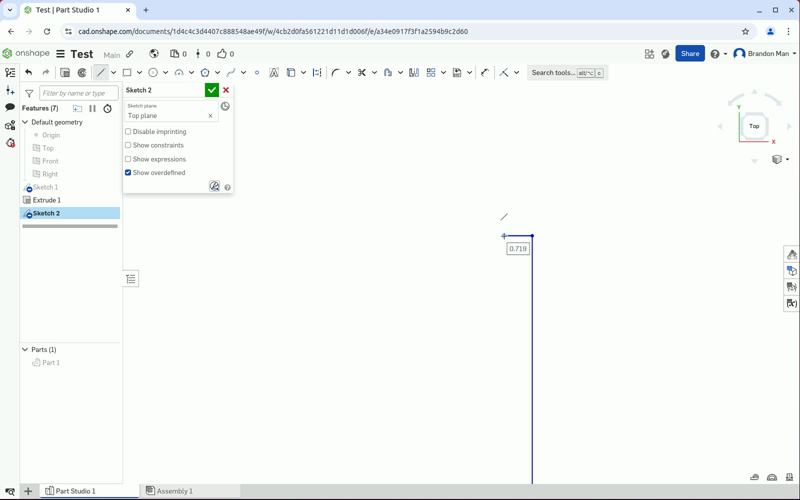
scroll(-6)
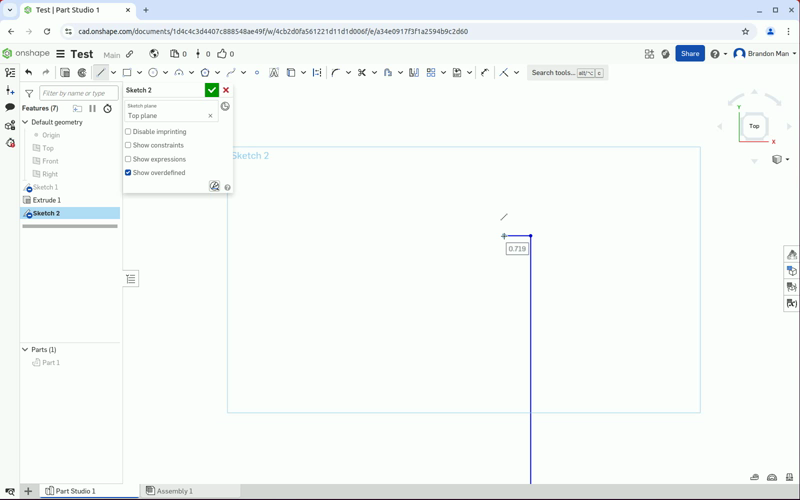
scroll(-6)
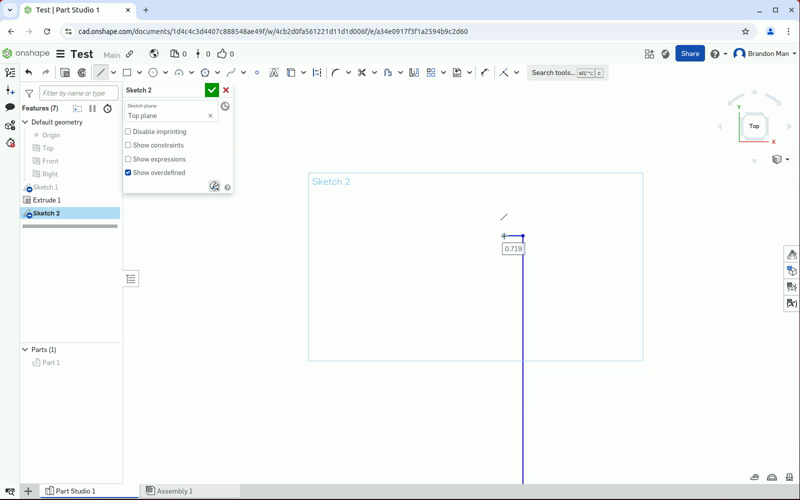
scroll(-6)
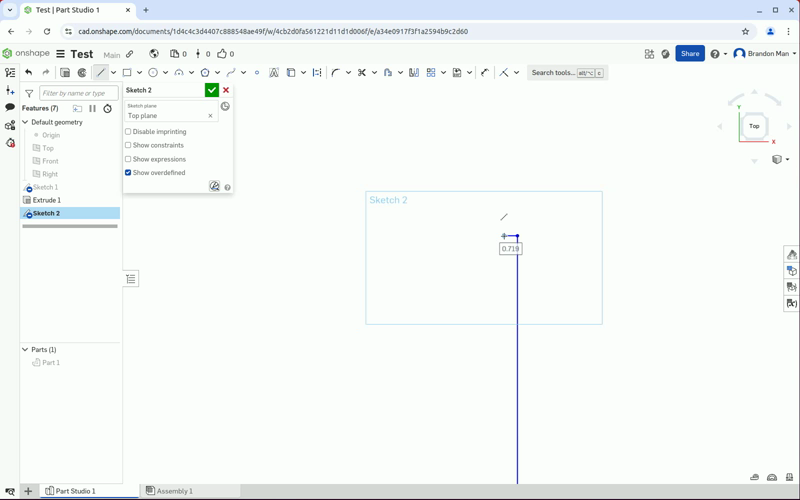
scroll(-6)
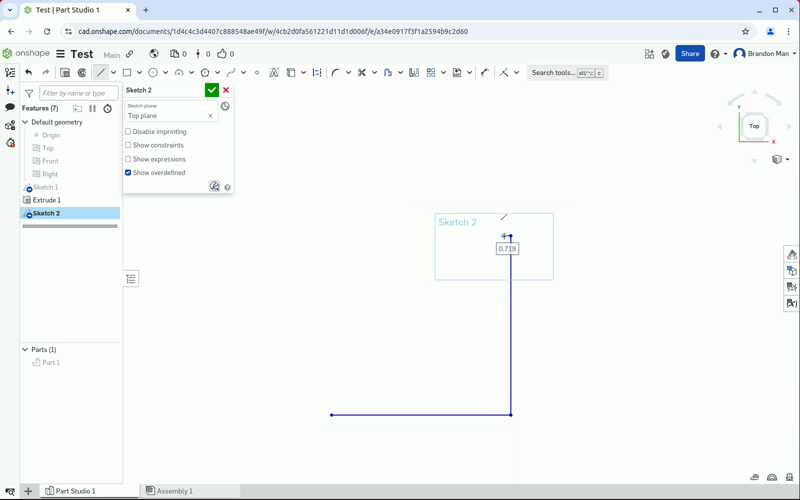
scroll(-6)
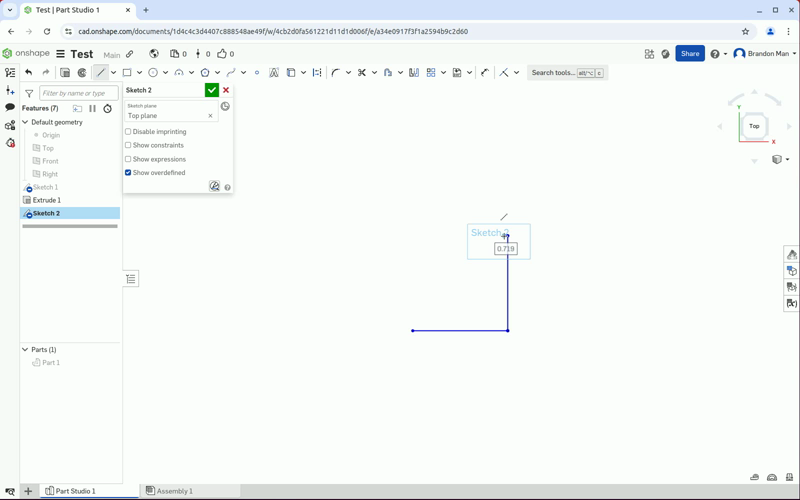
key_up(shift)
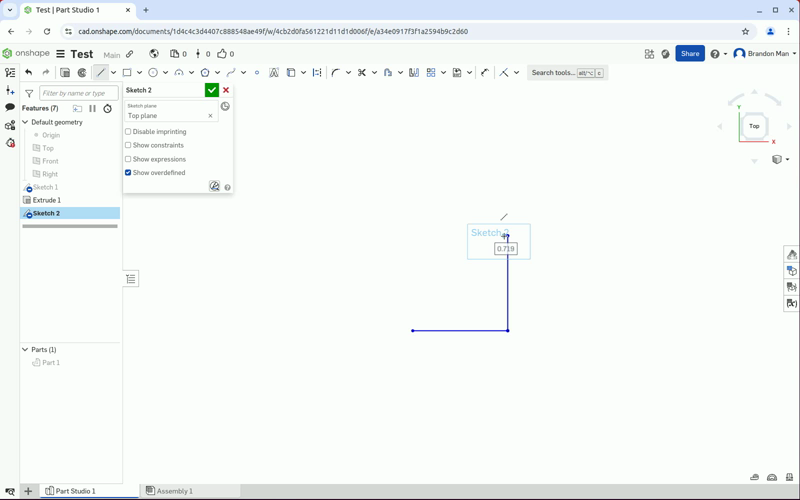
key_down(shift)
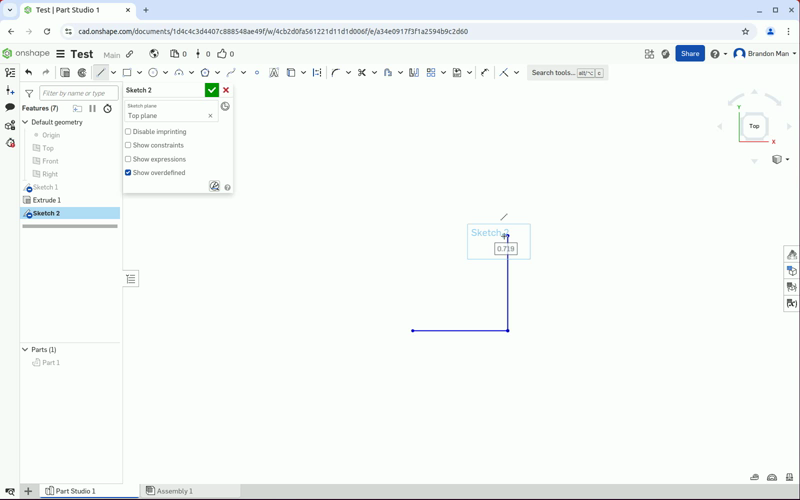
mouse_move(504, 327)
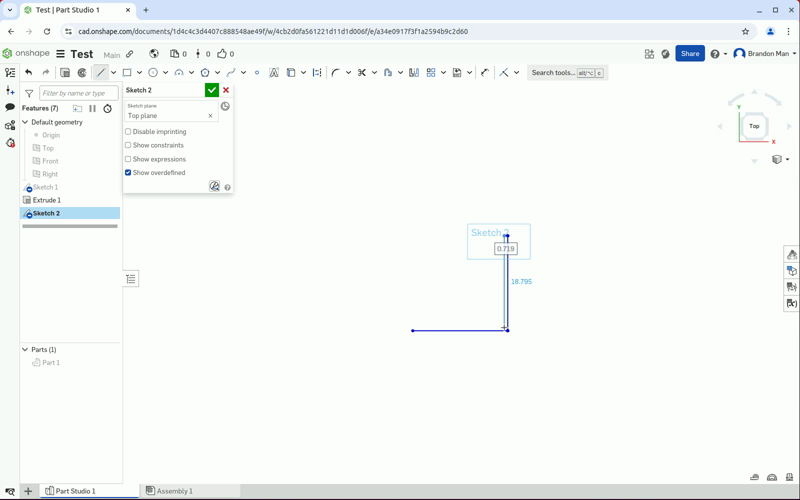
click(504, 327)
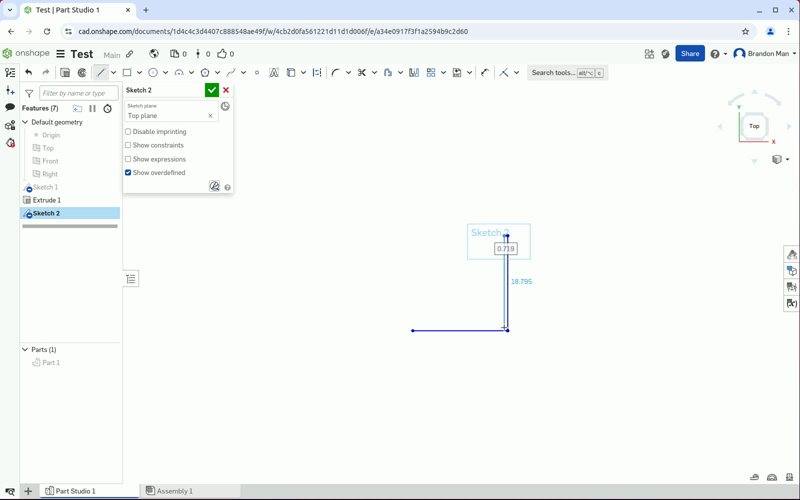
key_up(shift)
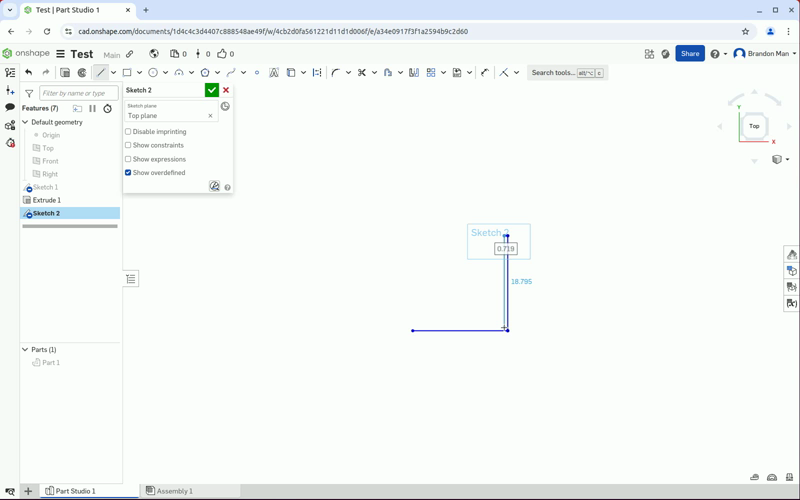
key_down(shift)
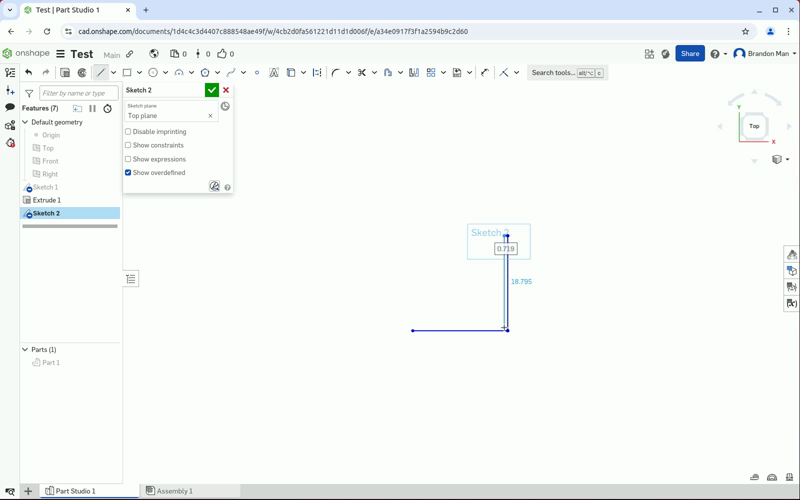
mouse_move(416, 327)
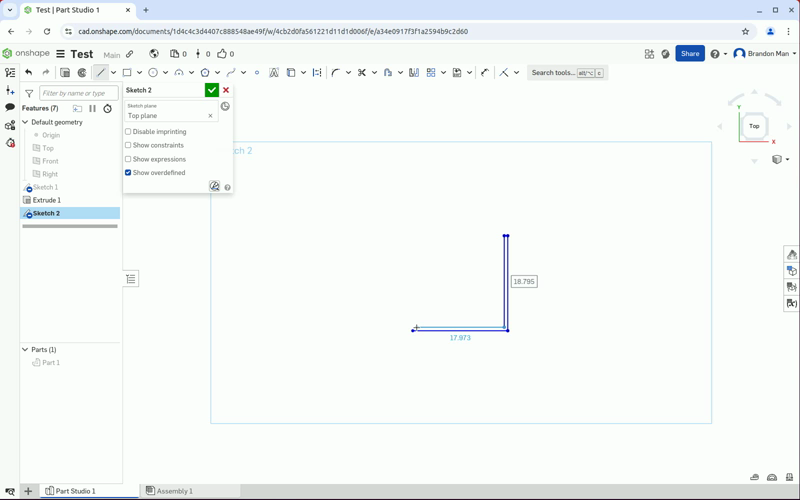
click(416, 327)
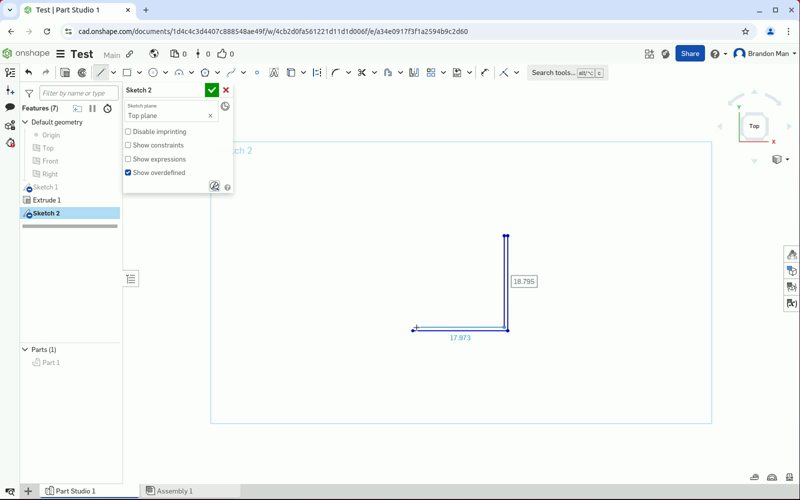
key_up(shift)
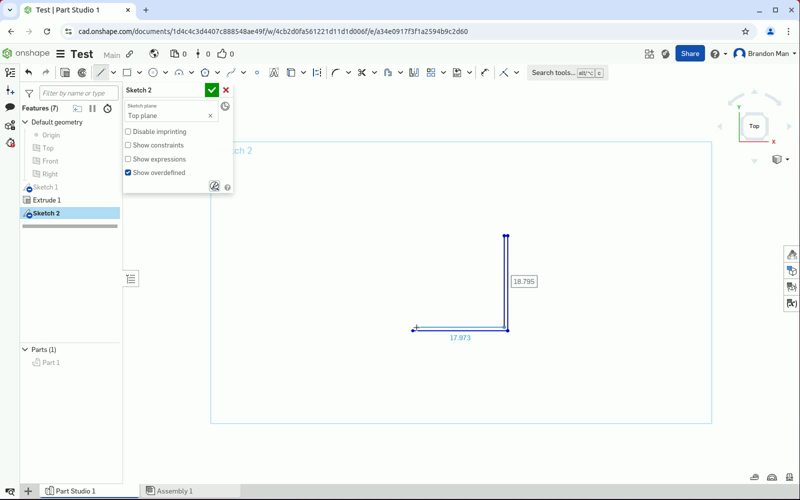
key_down(shift)
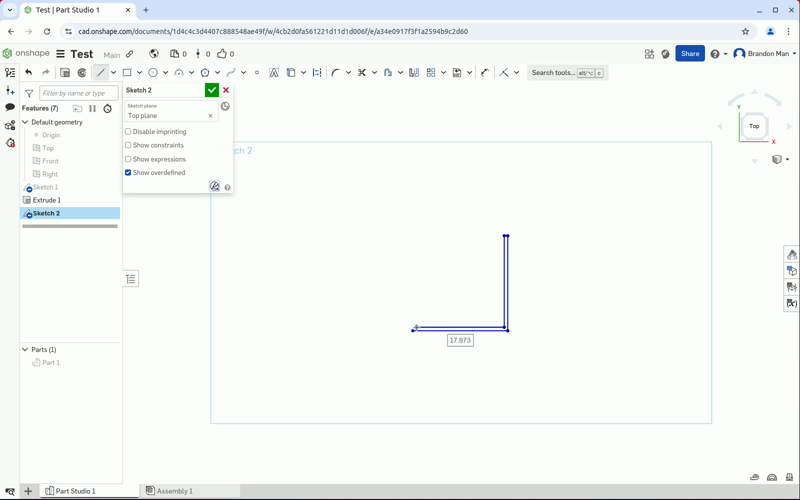
mouse_move(416, 235)
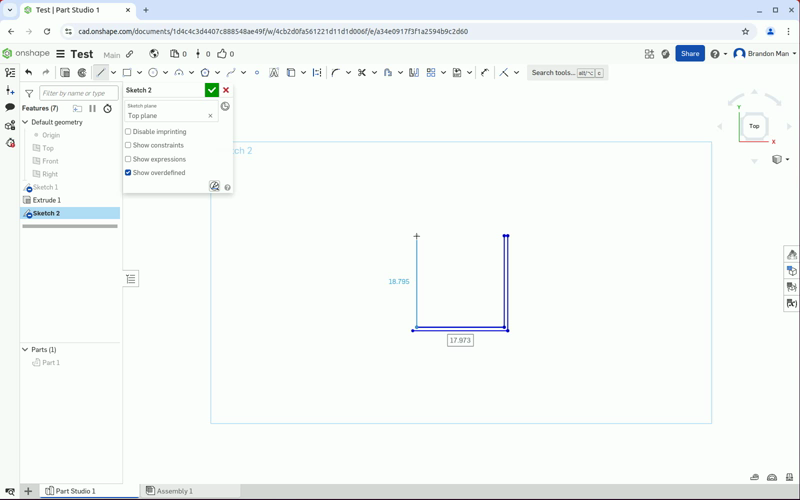
click(416, 235)
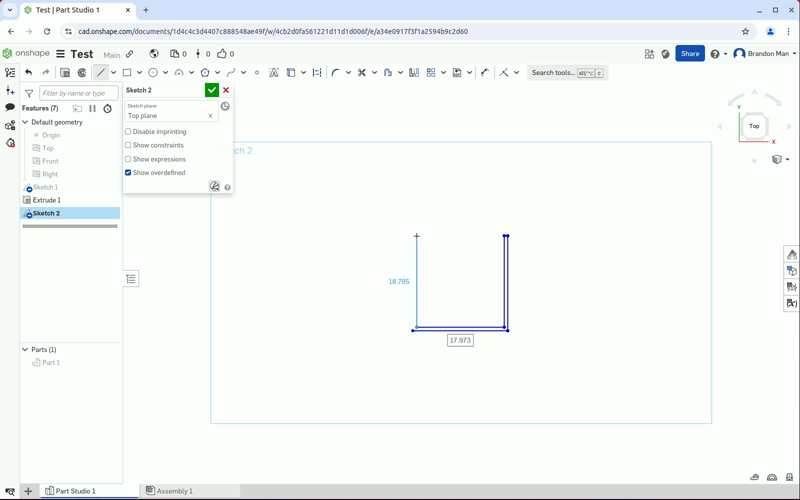
key_up(shift)
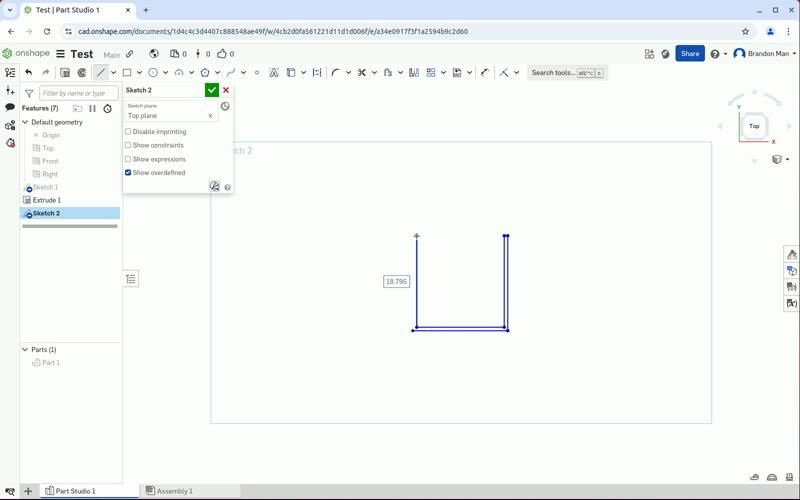
key_down(shift)
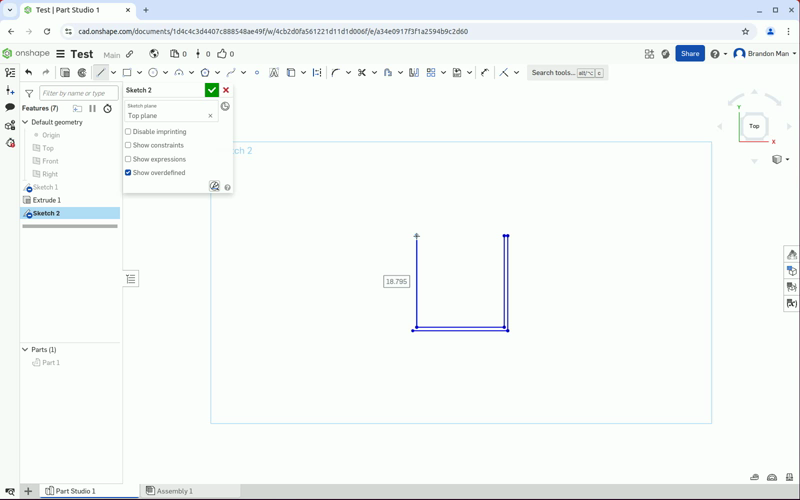
mouse_move(446, 235)
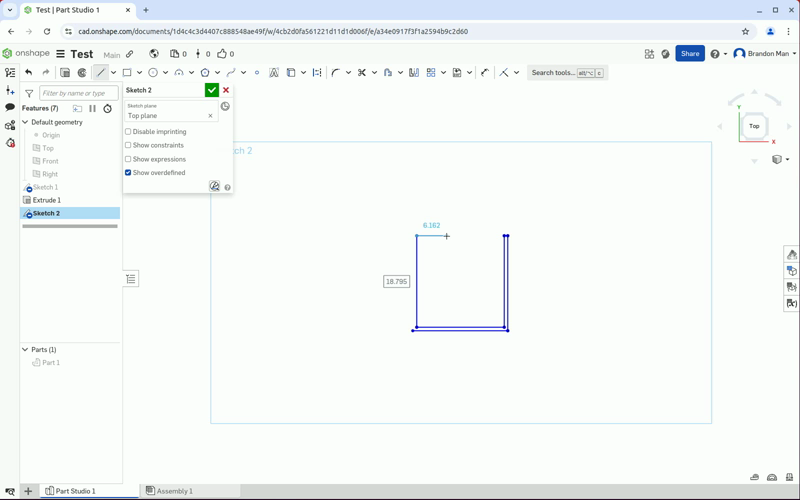
mouse_move(412, 235)
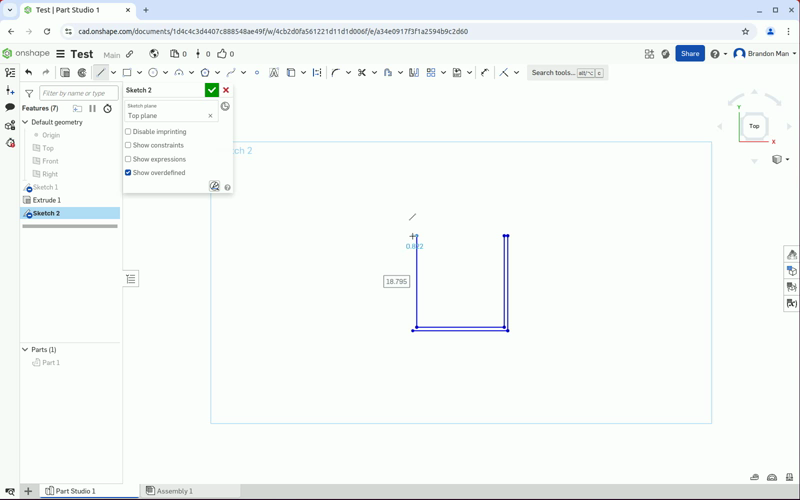
scroll(6)
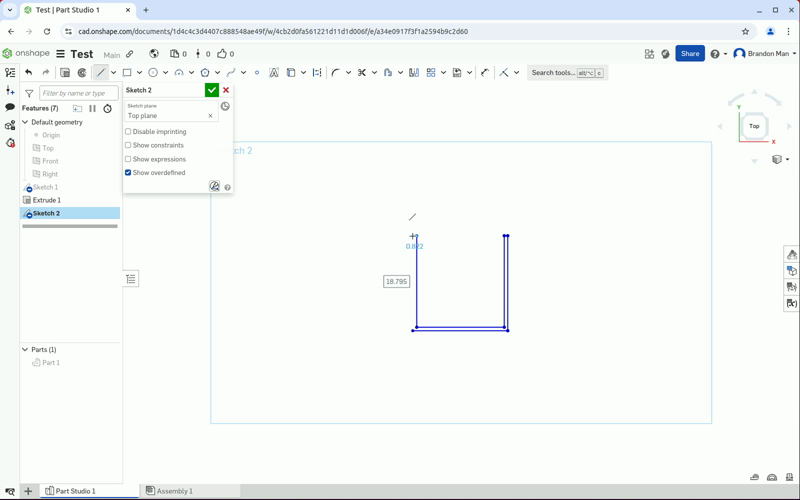
scroll(6)
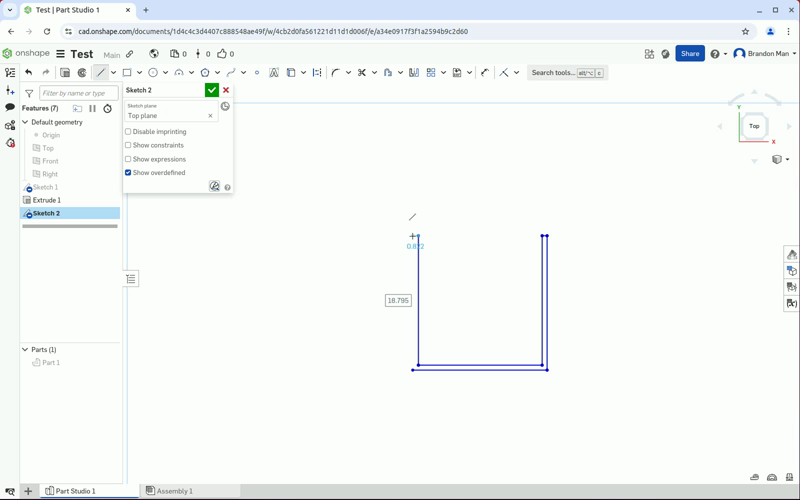
scroll(6)
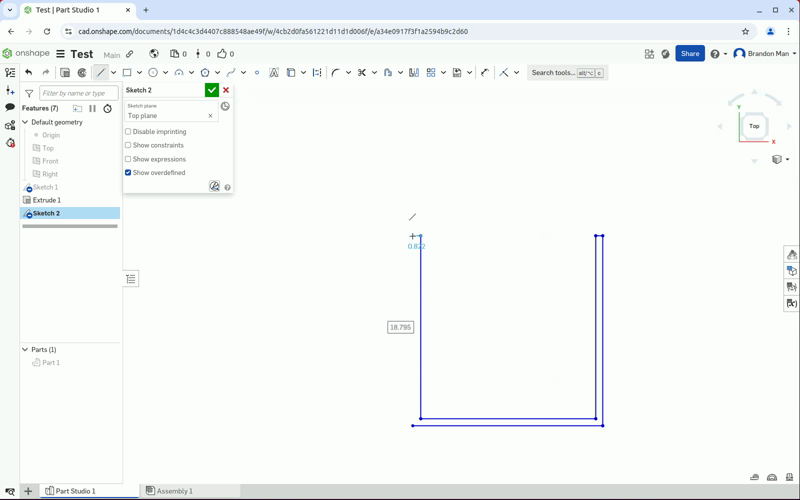
scroll(6)
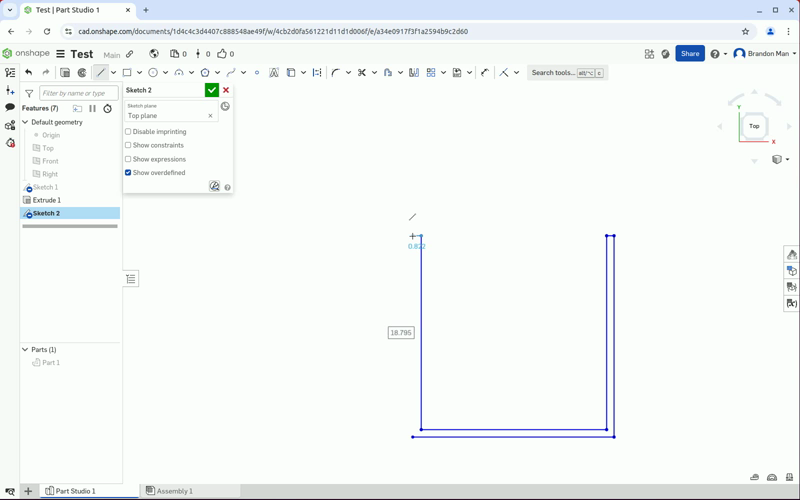
scroll(6)
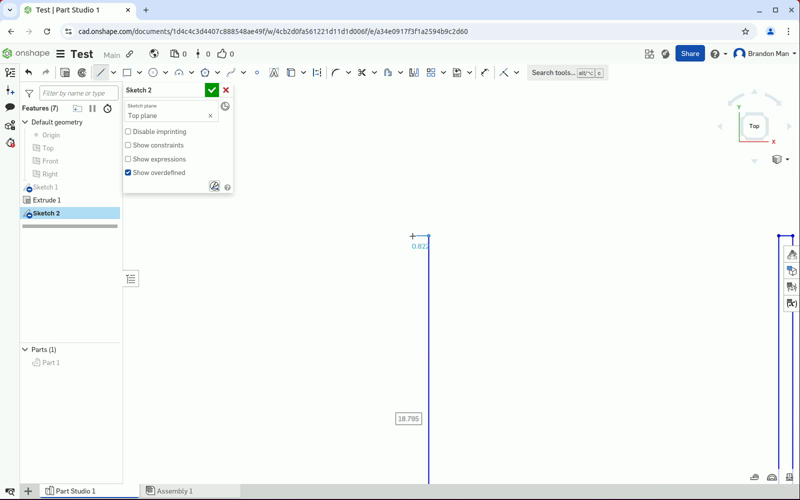
scroll(6)
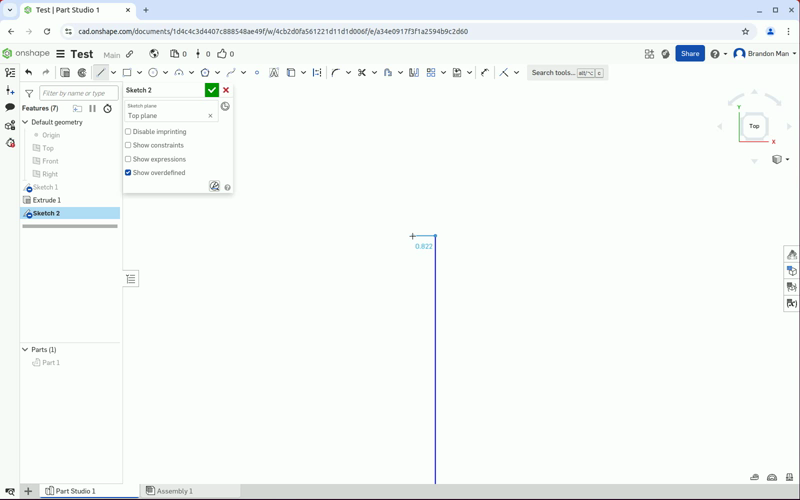
scroll(6)
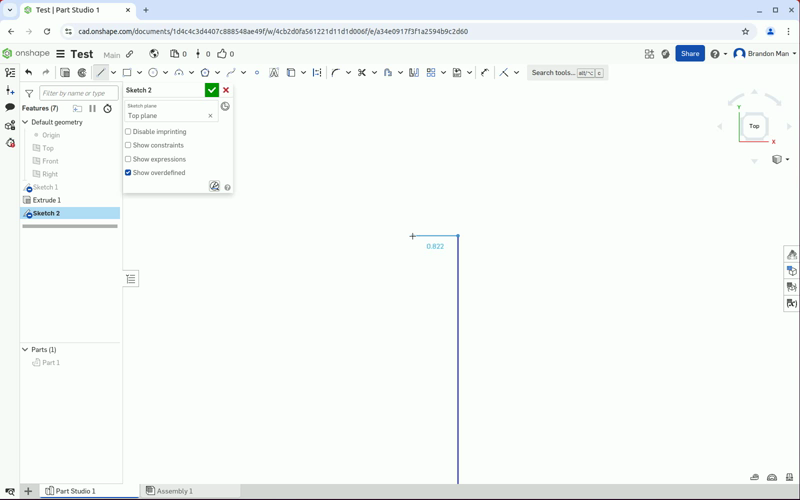
click(412, 235)
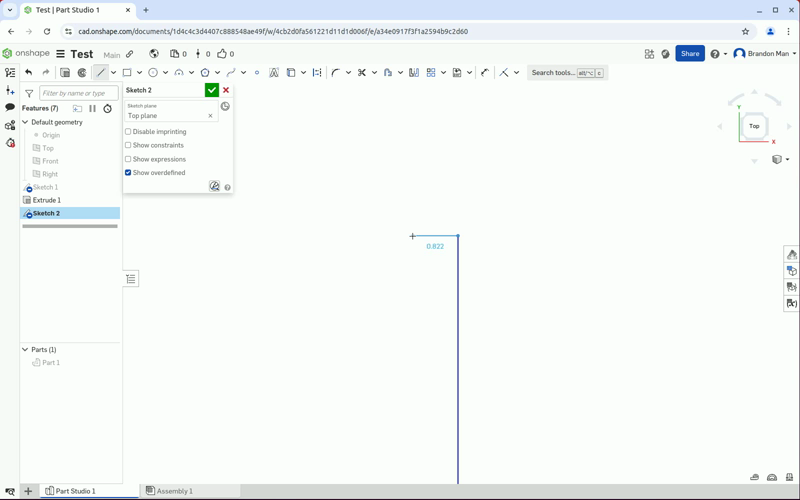
scroll(-6)
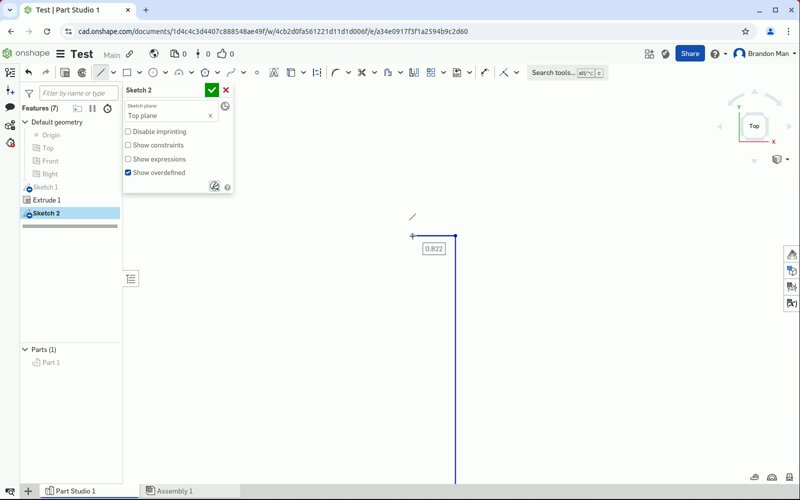
scroll(-6)
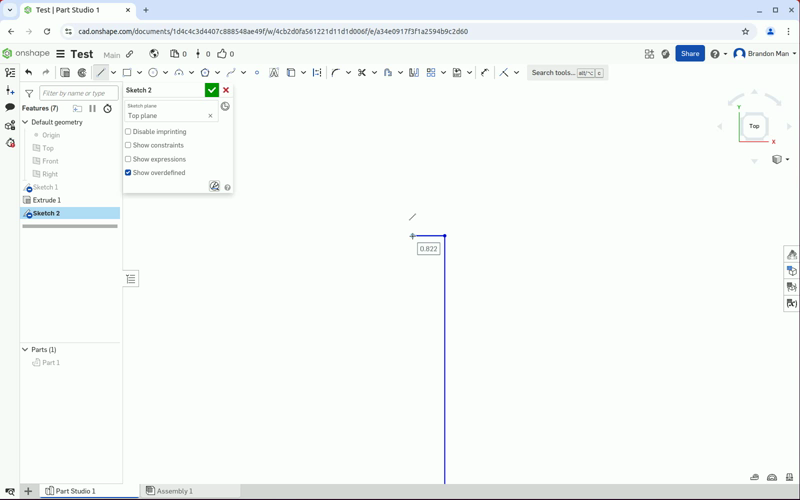
scroll(-6)
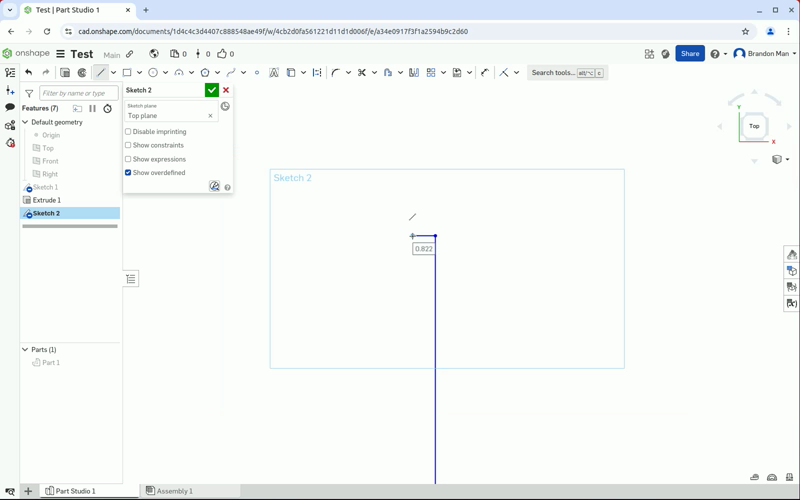
scroll(-6)
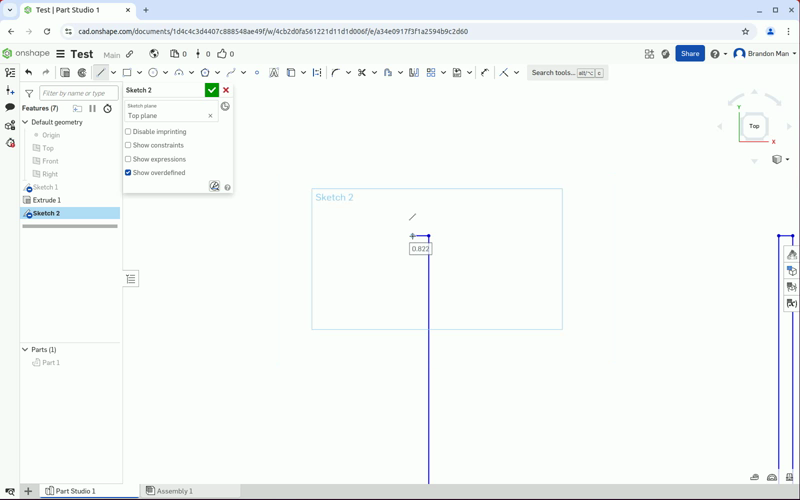
scroll(-6)
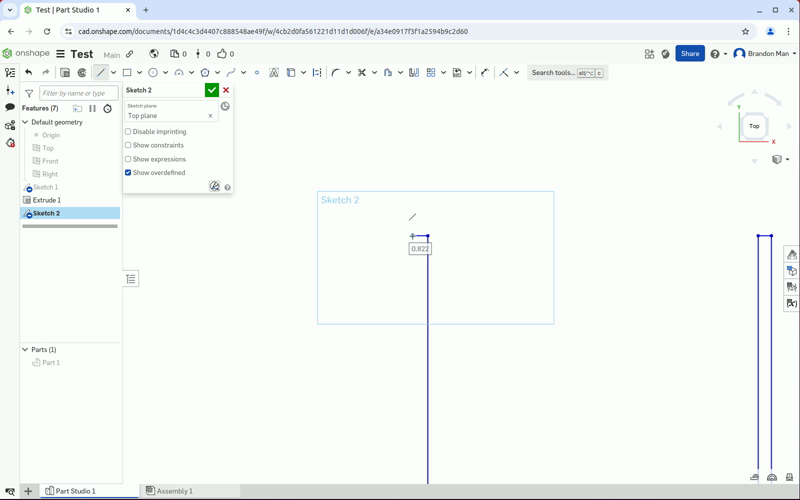
scroll(-6)
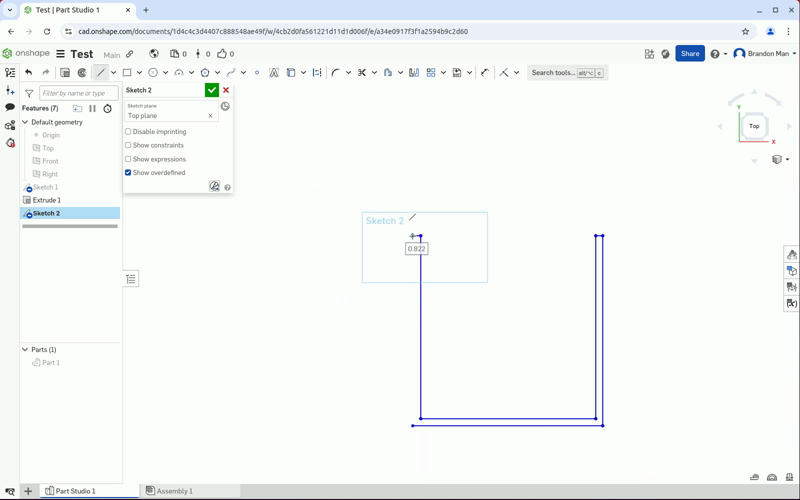
scroll(-6)
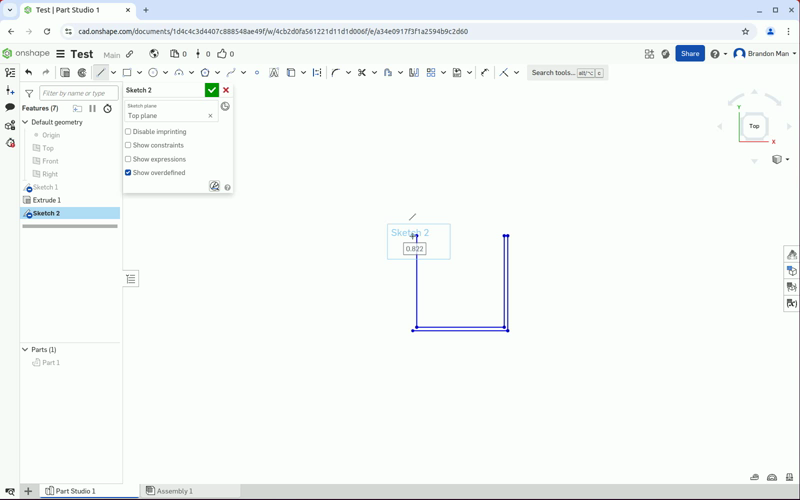
key_up(shift)
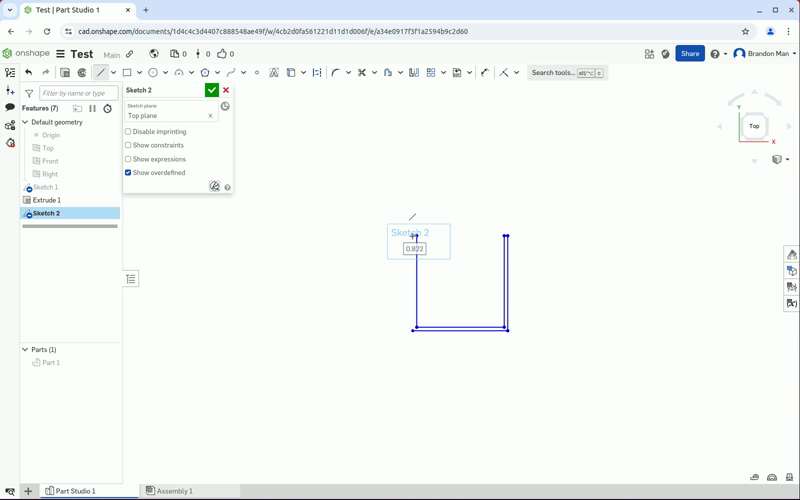
key_down(shift)
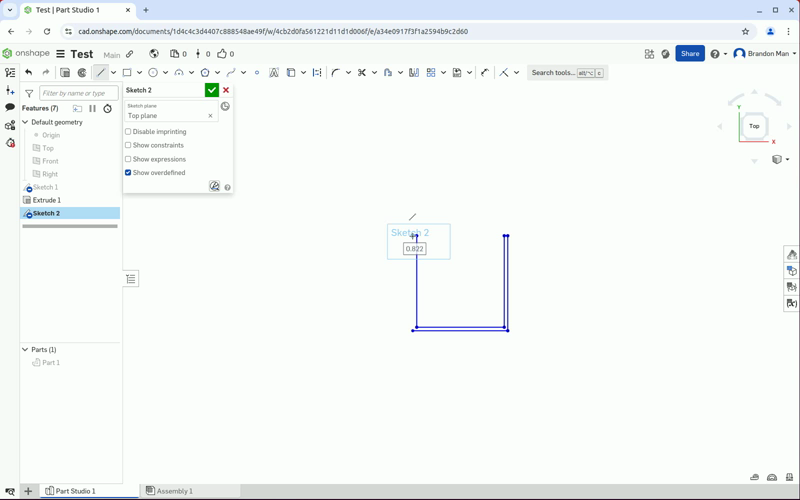
mouse_move(412, 330)
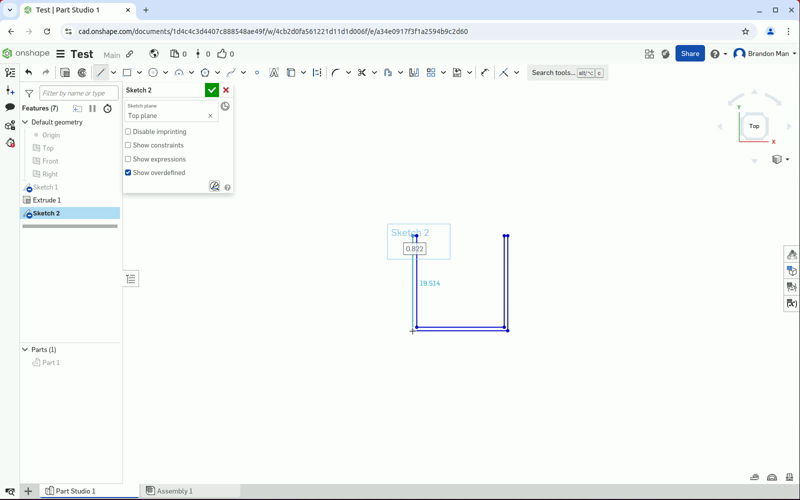
key_up(shift)
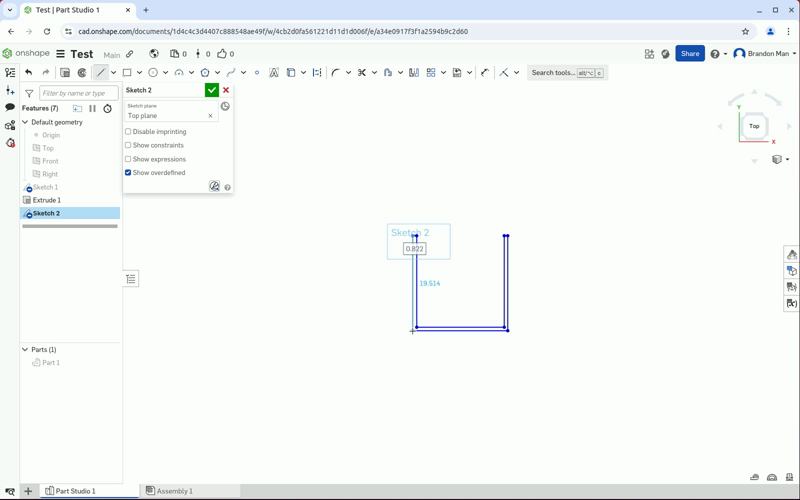
click(412, 330)
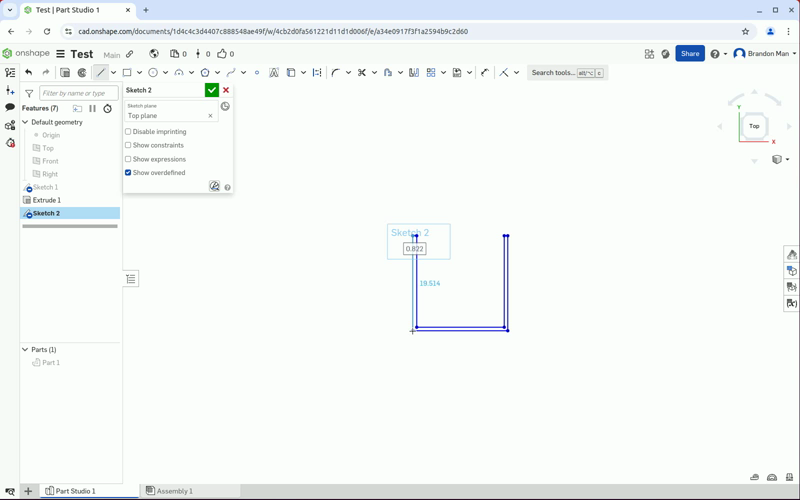
key(esc)
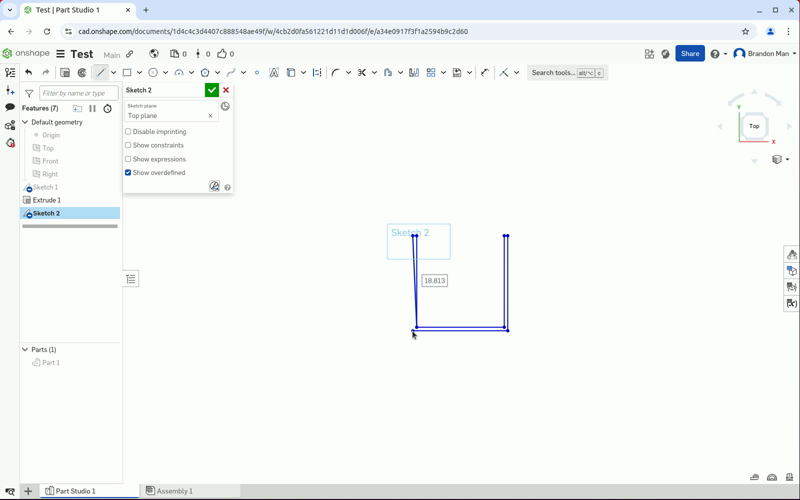
mouse_move(415, 280)
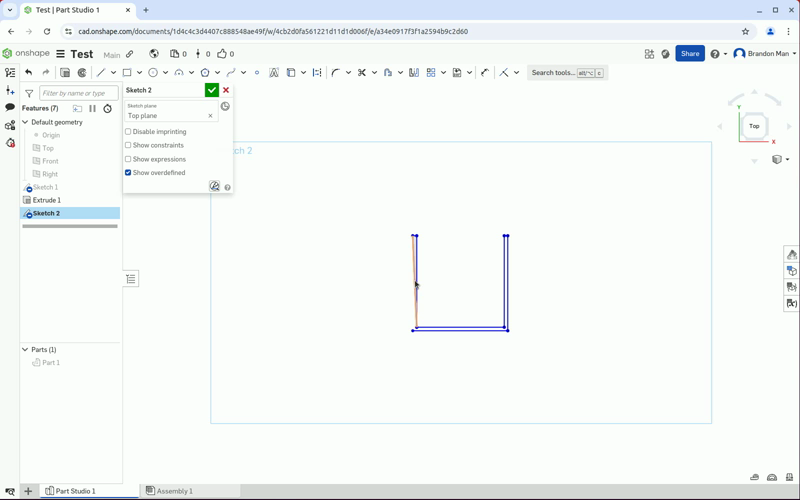
scroll(6)
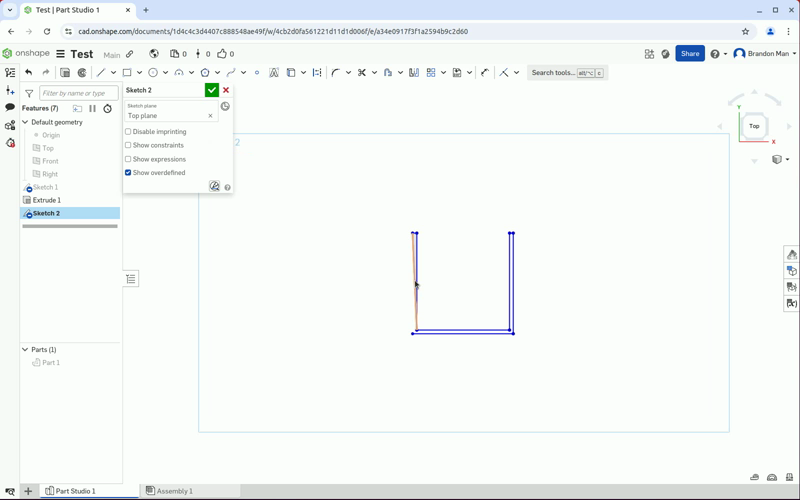
scroll(6)
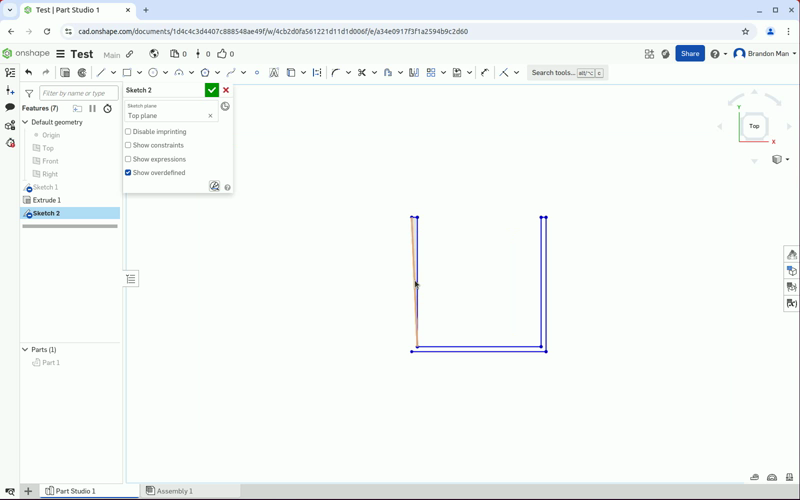
scroll(6)
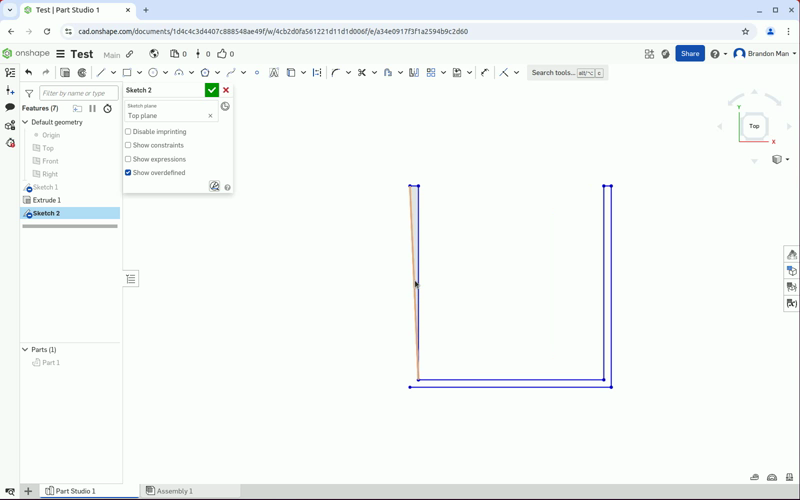
scroll(6)
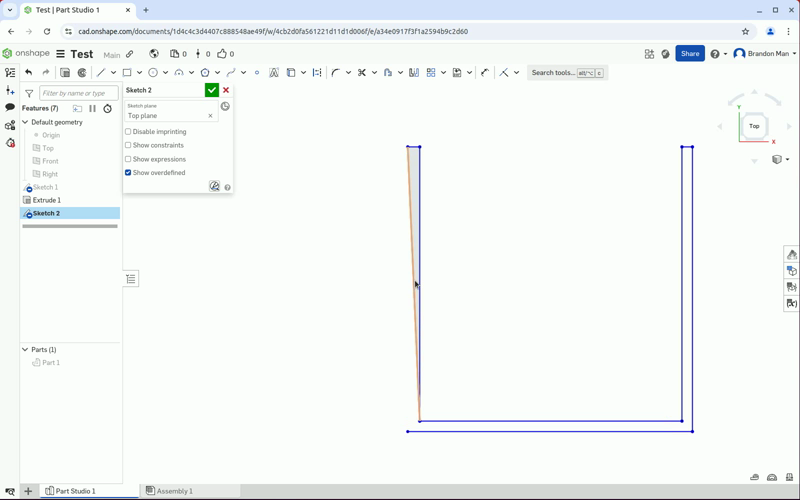
scroll(6)
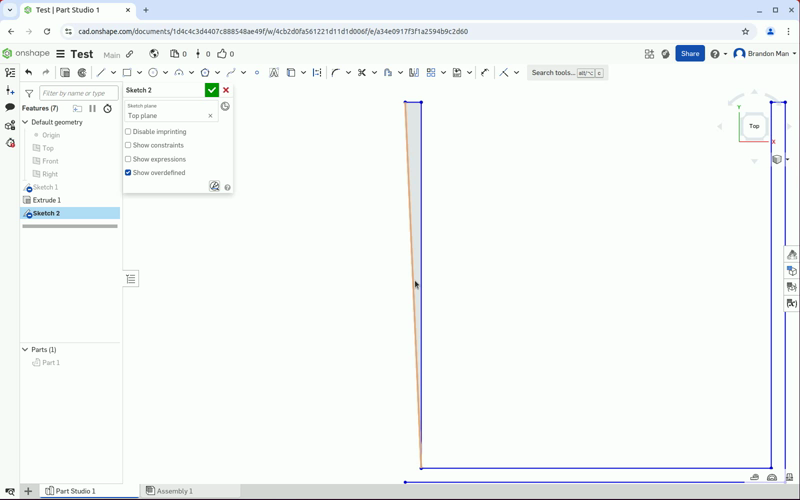
scroll(6)
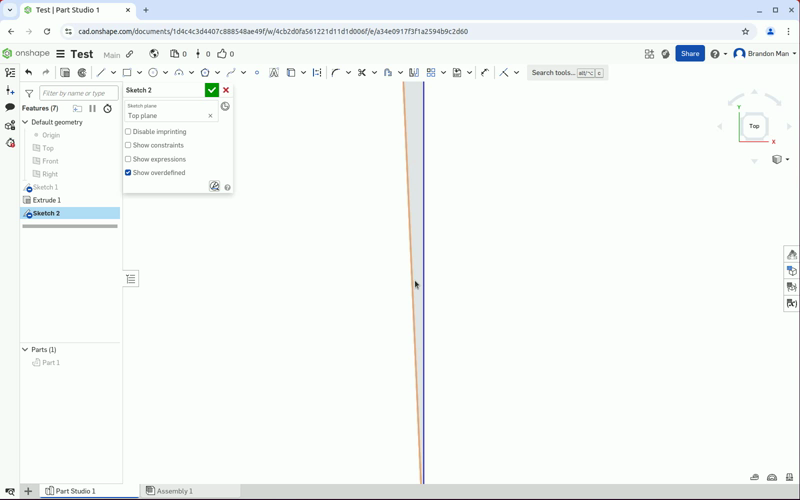
scroll(6)
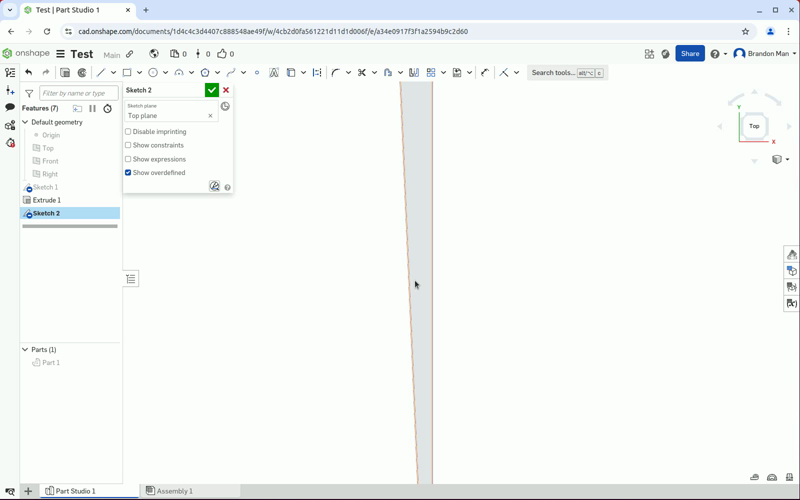
click(415, 280)
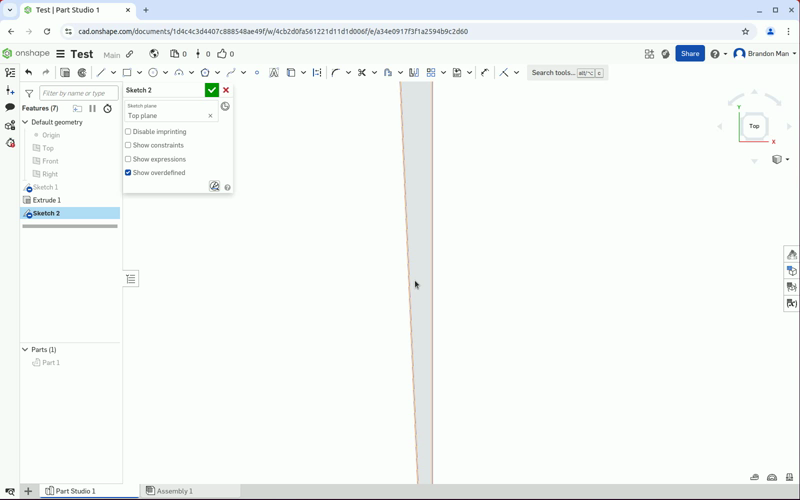
scroll(-6)
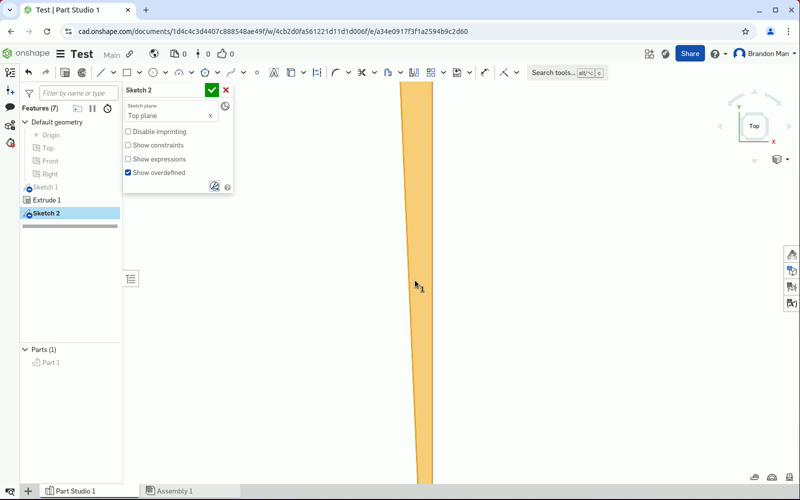
scroll(-6)
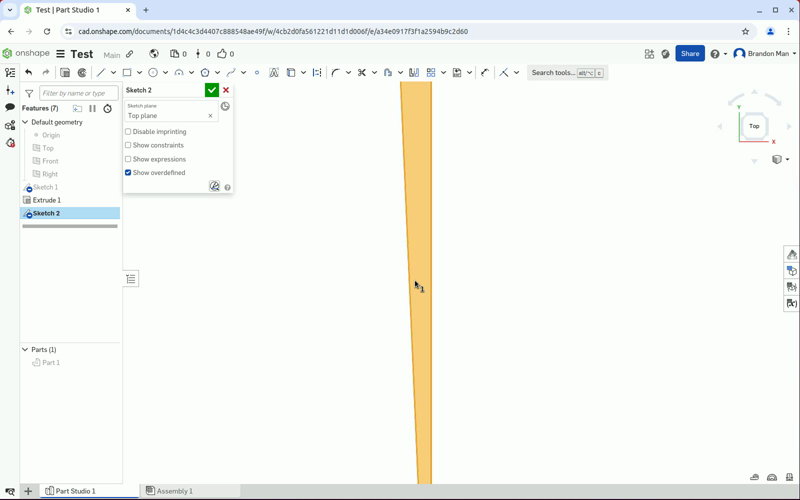
scroll(-6)
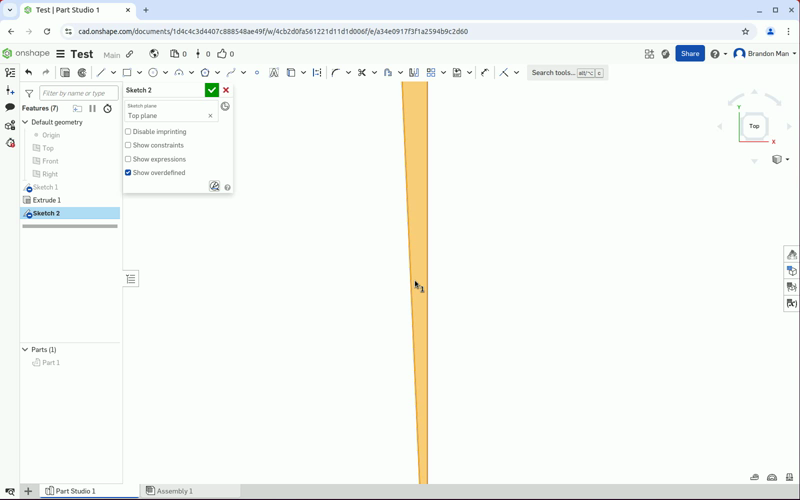
scroll(-6)
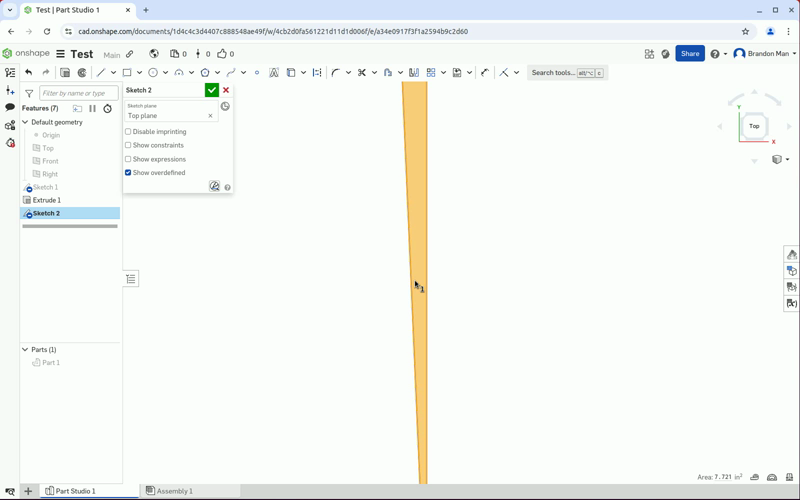
scroll(-6)
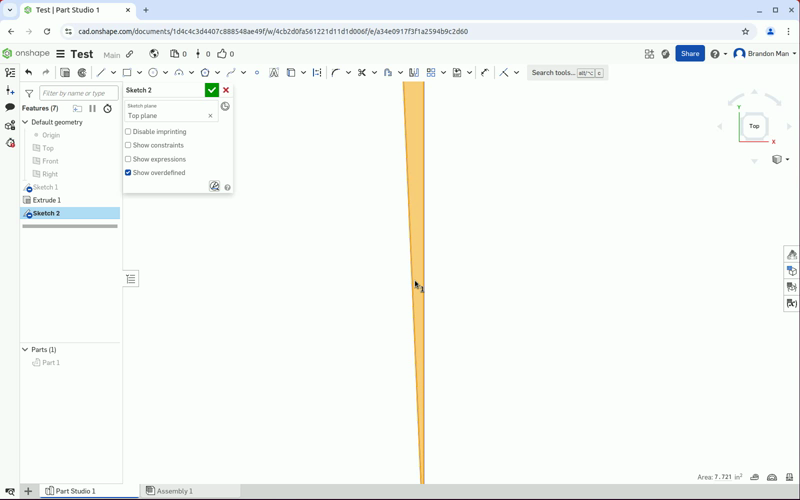
scroll(-6)
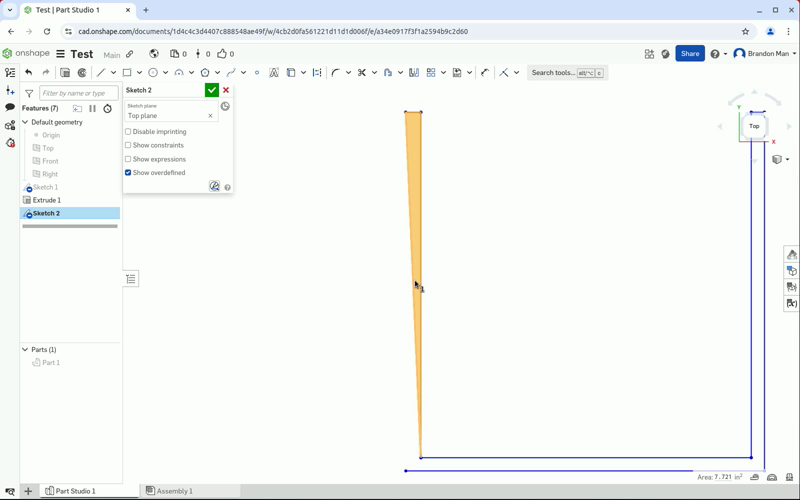
scroll(-6)
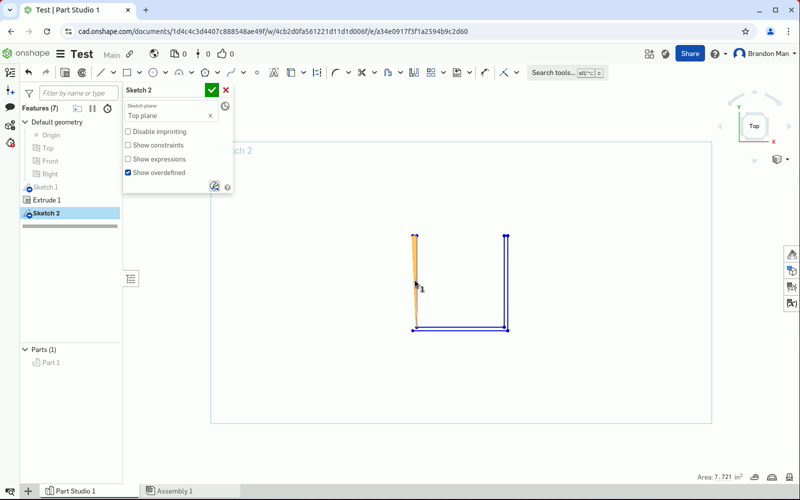
mouse_move(73, 352)
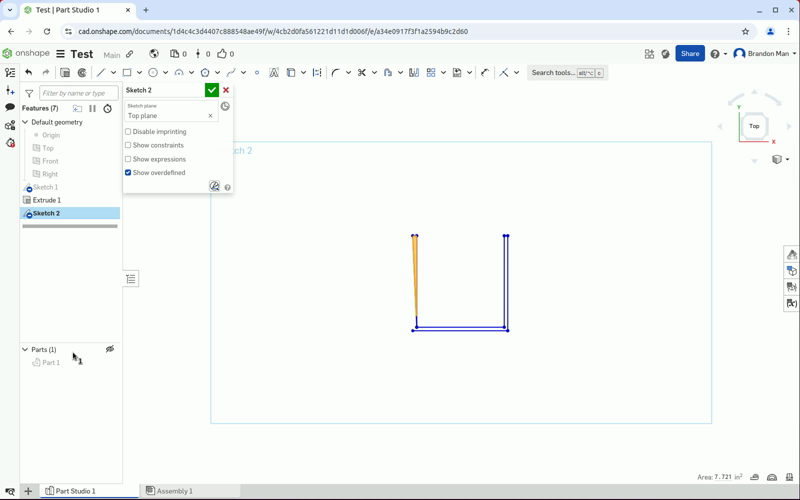
key(shift+y)
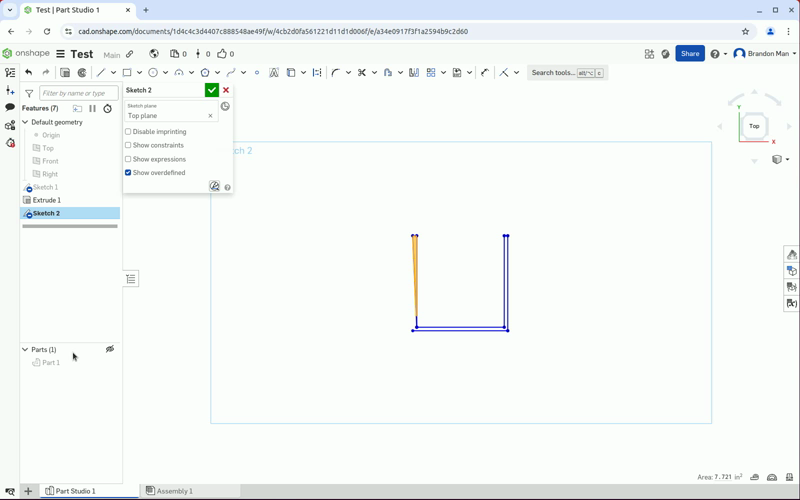
key(shift+e)
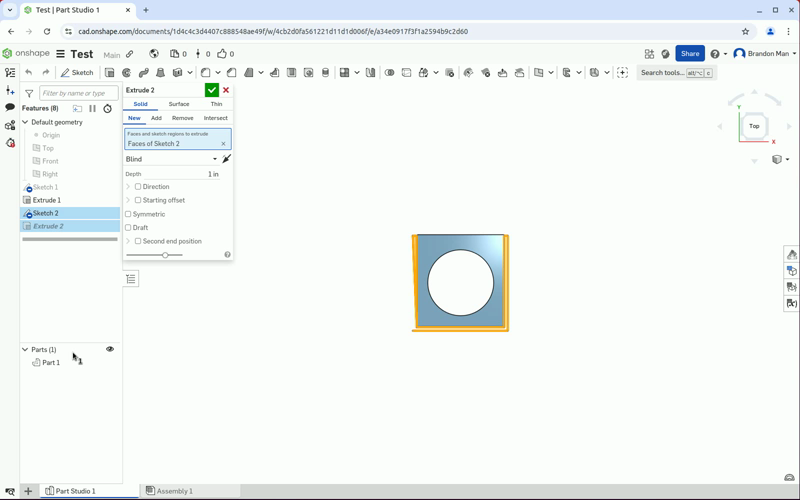
mouse_move(143, 106)
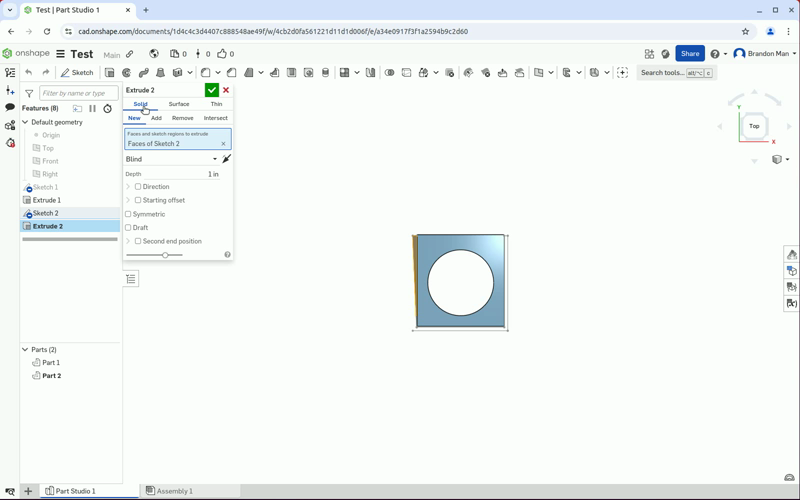
click(143, 106)
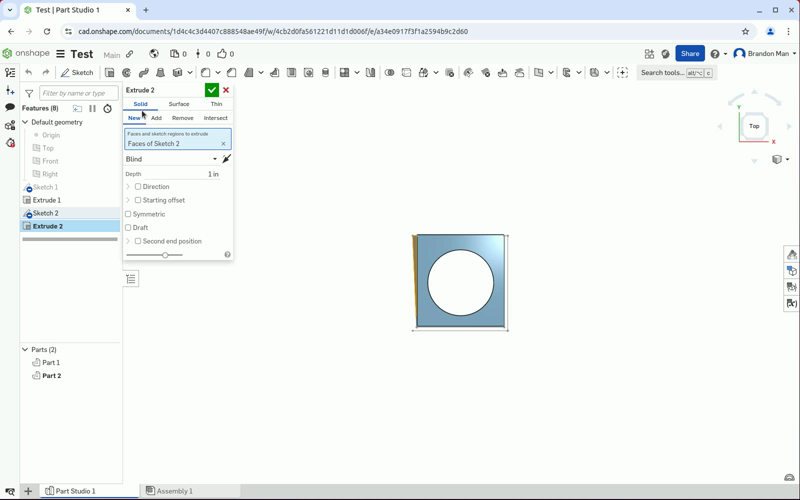
mouse_move(137, 120)
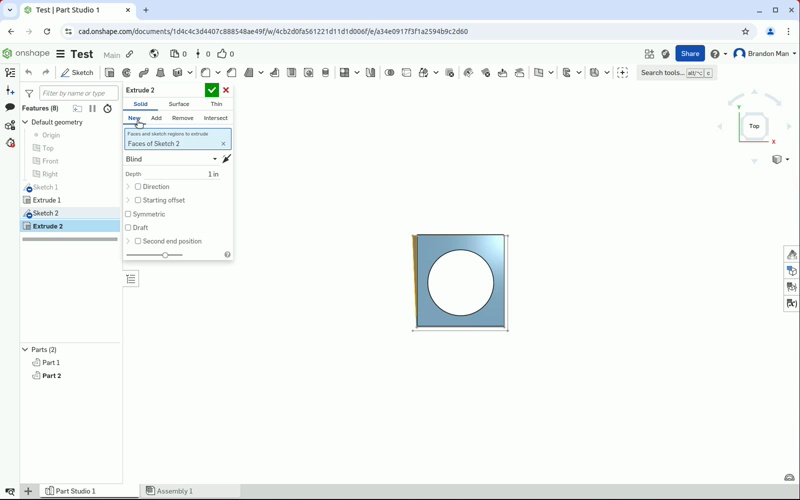
click(137, 120)
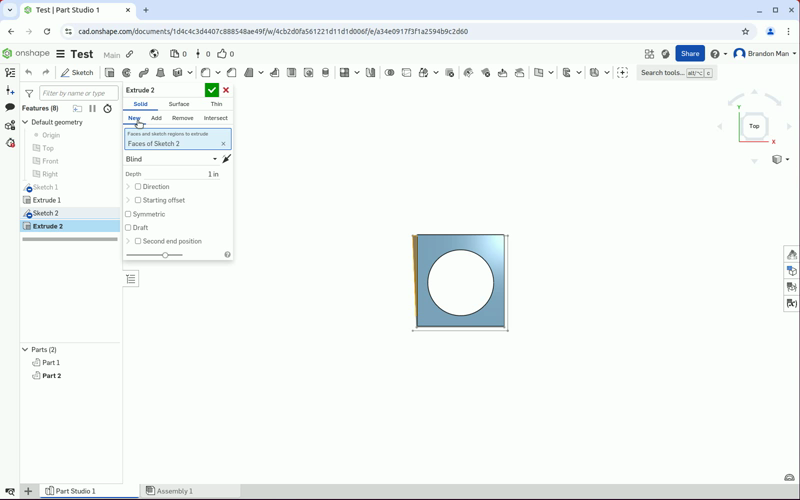
key(tab, 4)
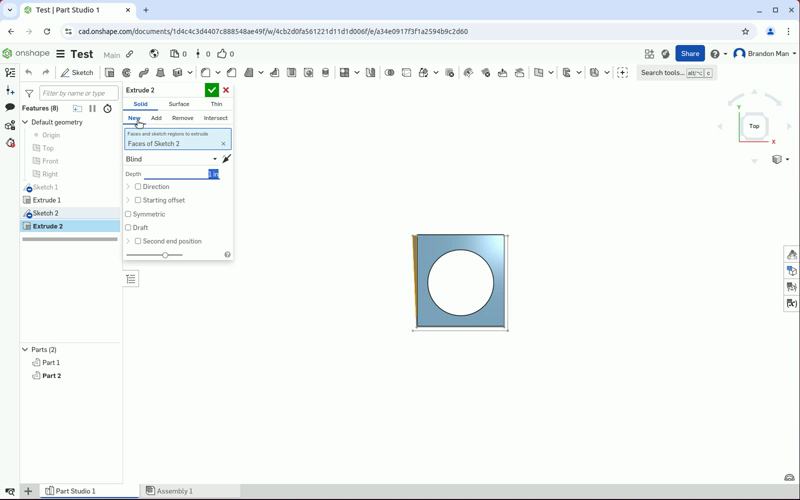
text(-0.963)
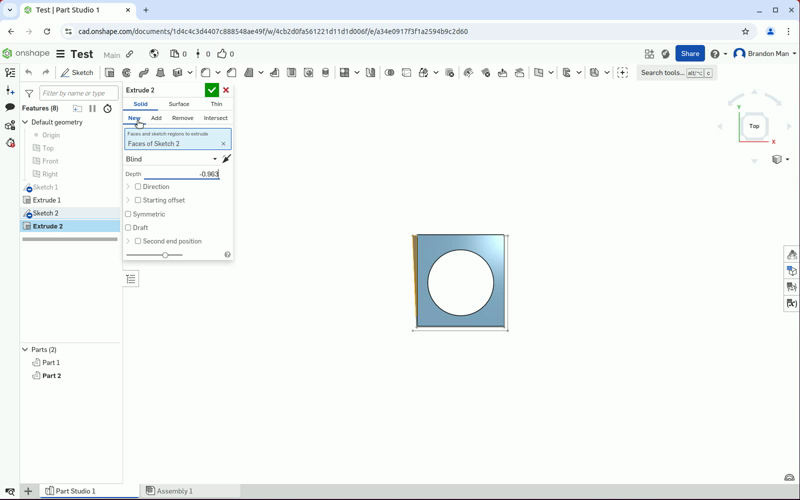
key(enter)
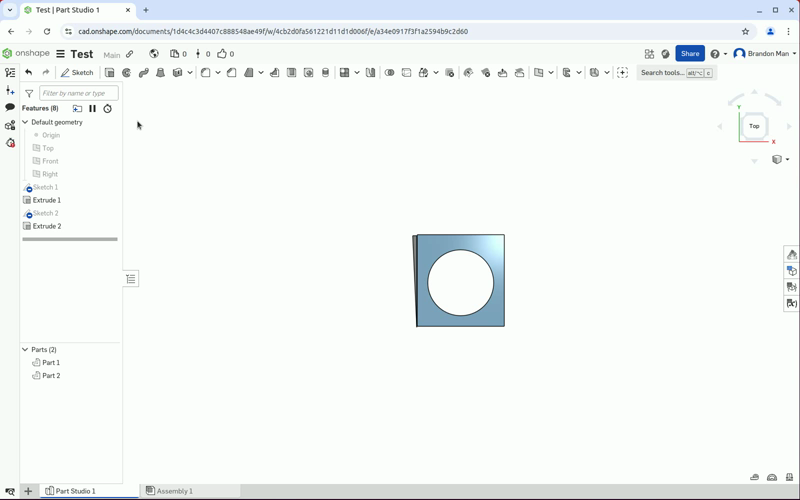
key(shift+h)
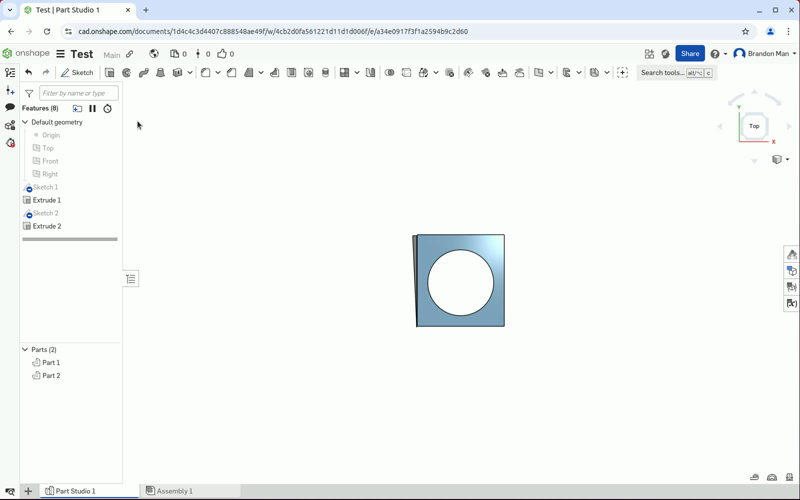
key(shift+h)
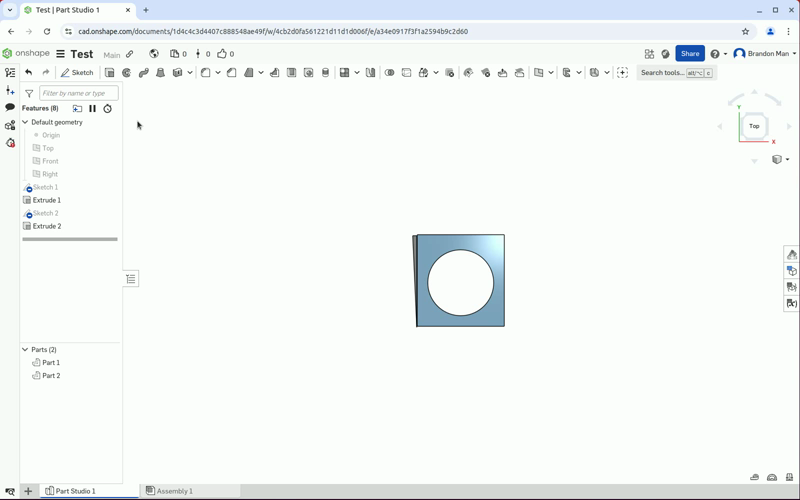
mouse_move(73, 189)
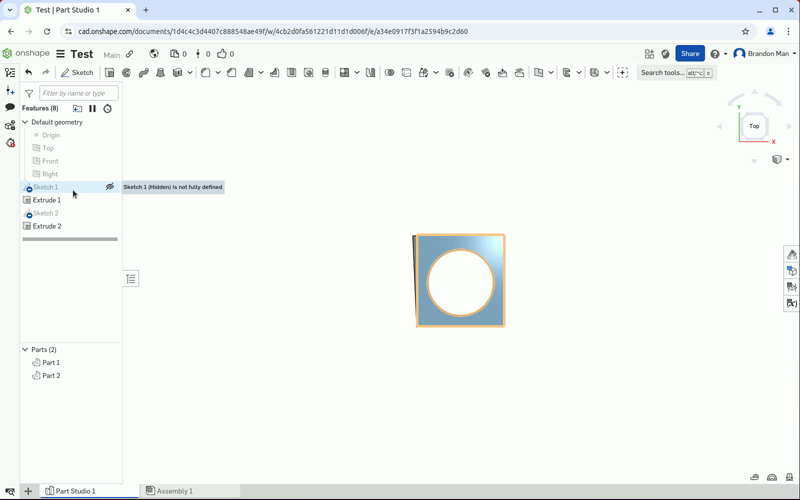
click(73, 189)
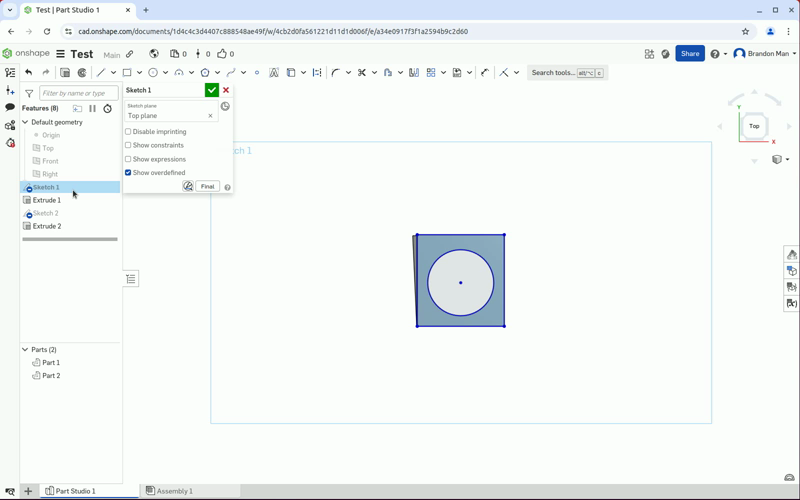
mouse_move(229, 92)
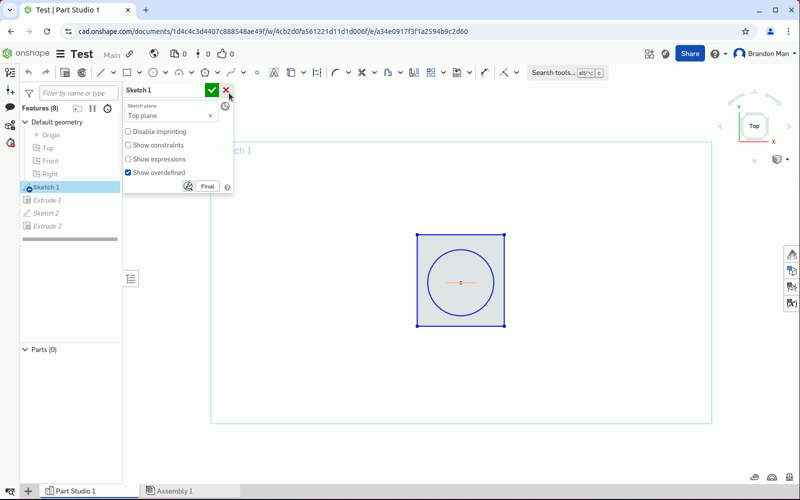
click(229, 92)
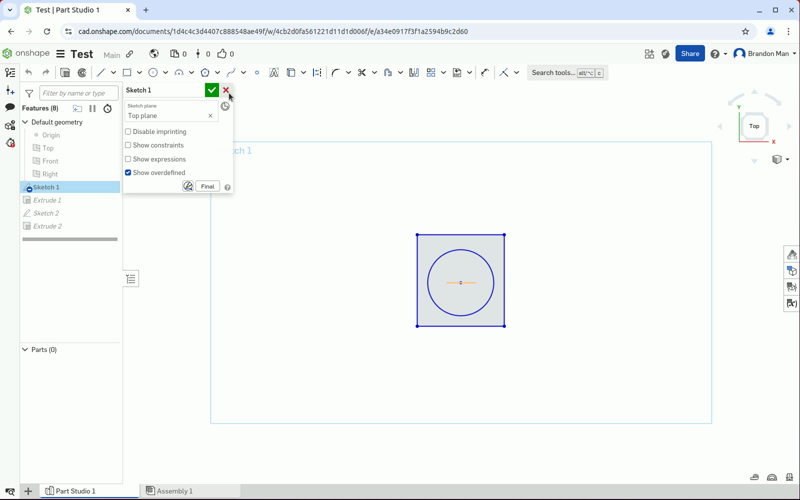
key(shift+s)
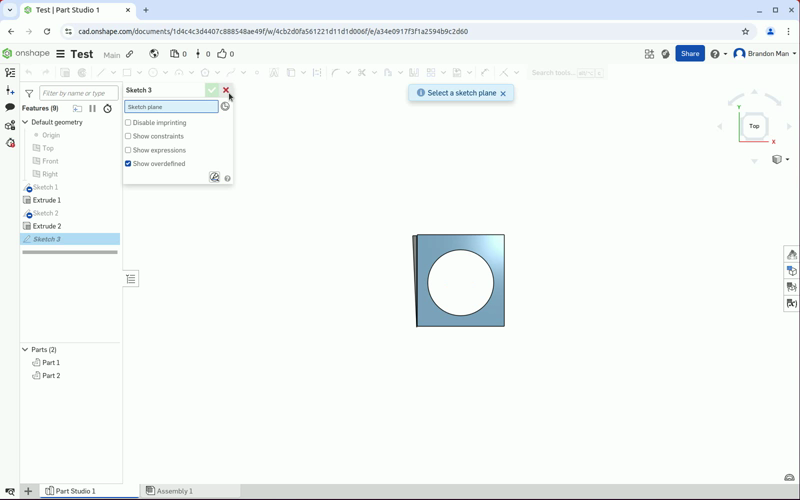
mouse_move(73, 150)
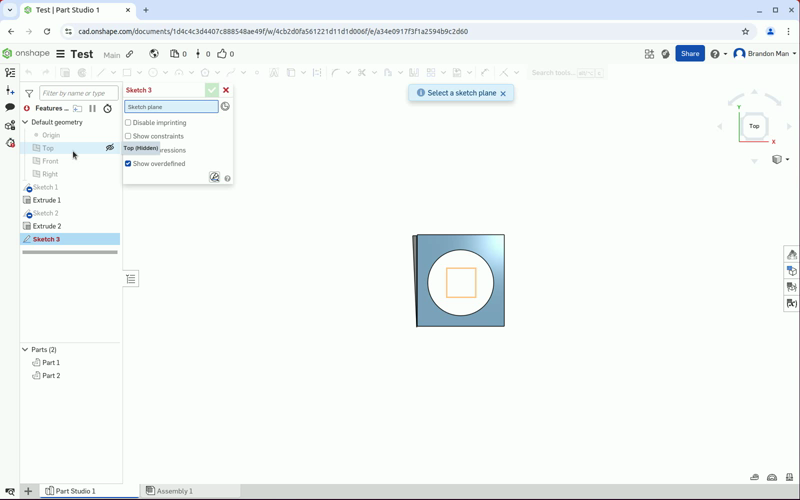
click(73, 150)
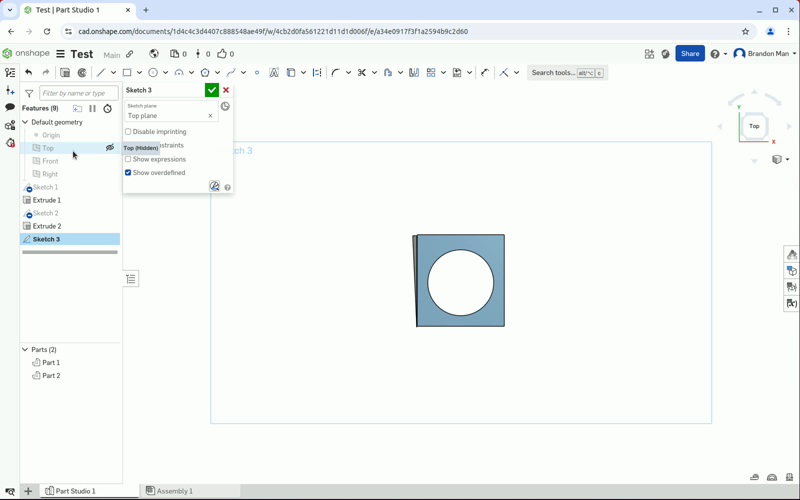
mouse_move(73, 352)
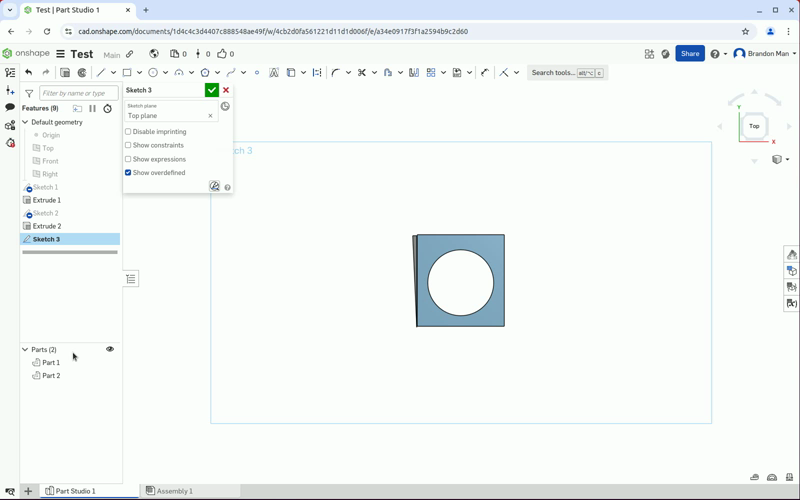
key(y)
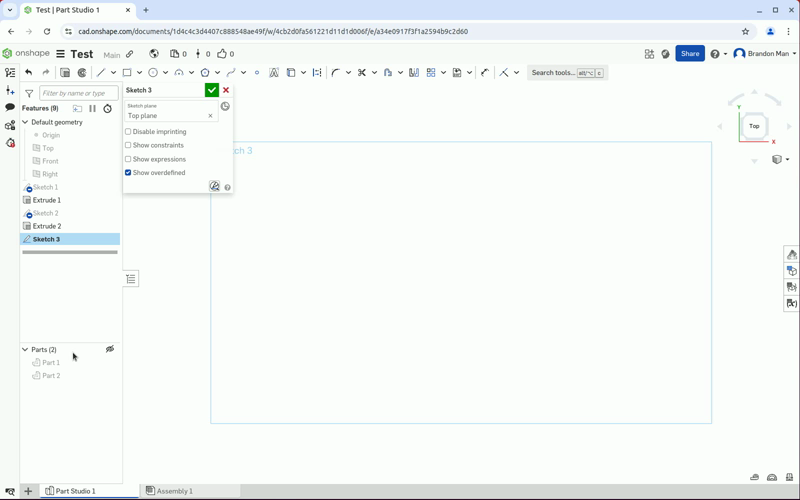
key(l)
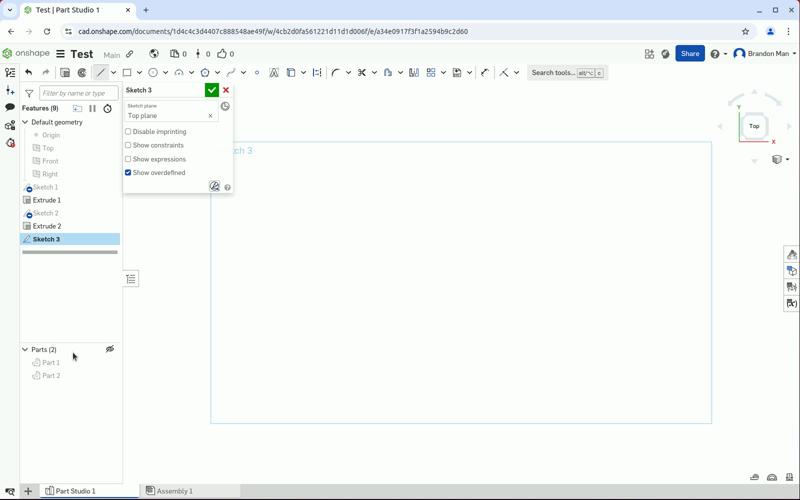
key_down(shift)
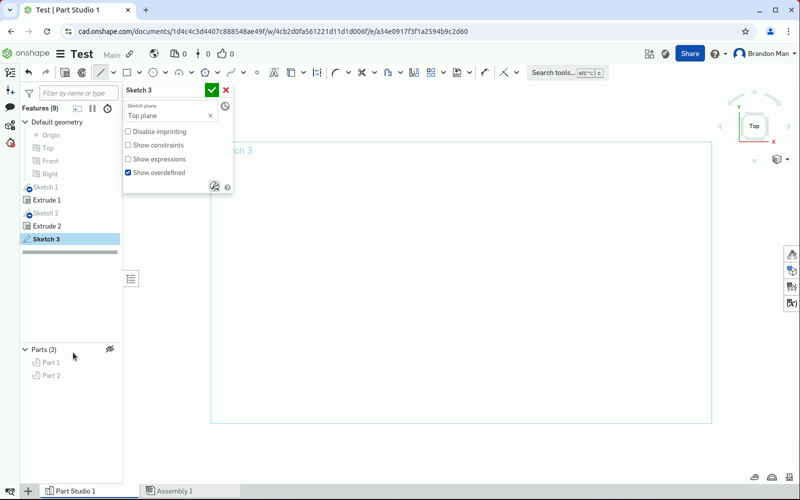
mouse_move(412, 330)
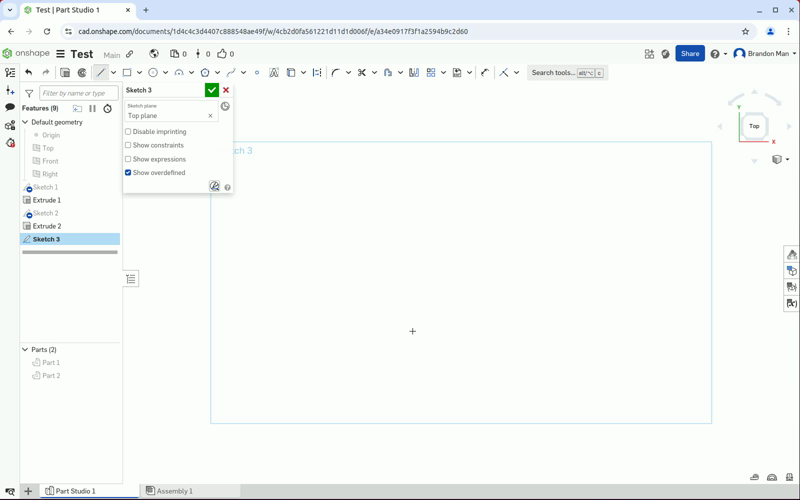
click(412, 330)
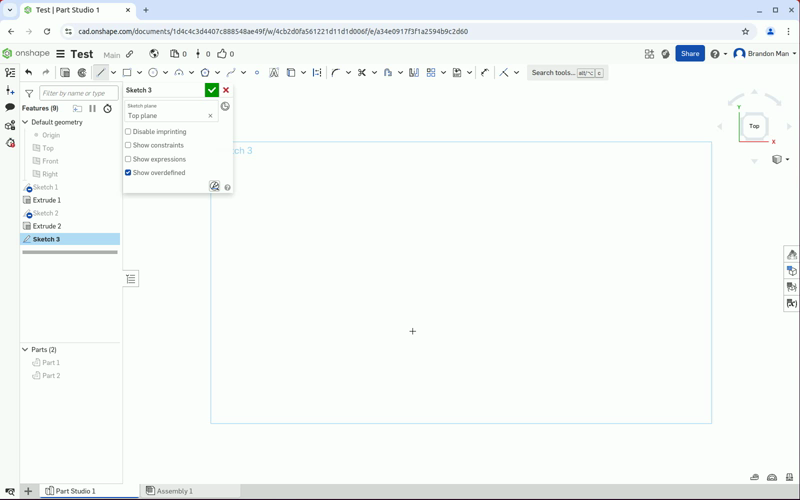
key_up(shift)
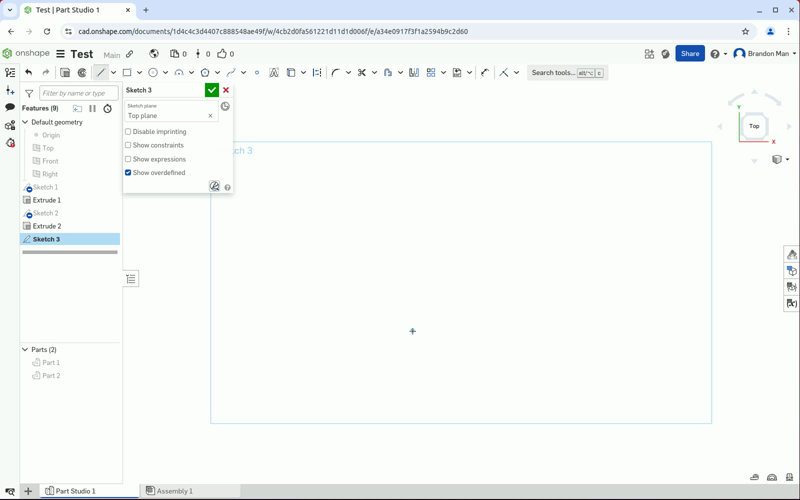
key_down(shift)
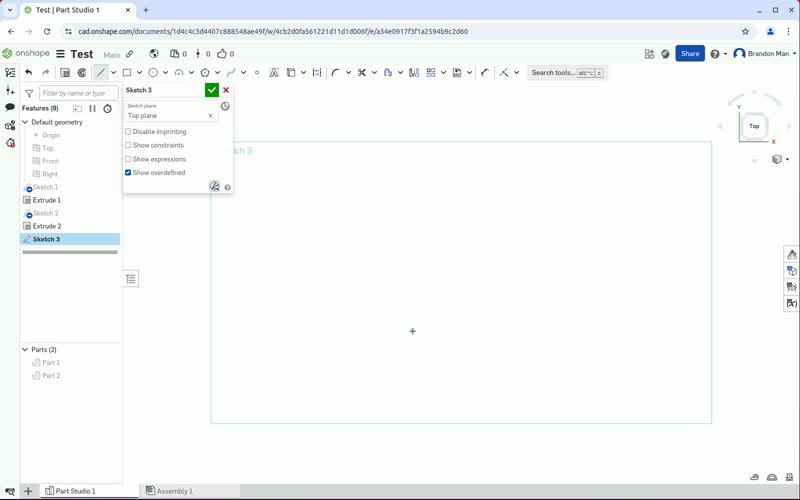
mouse_move(507, 330)
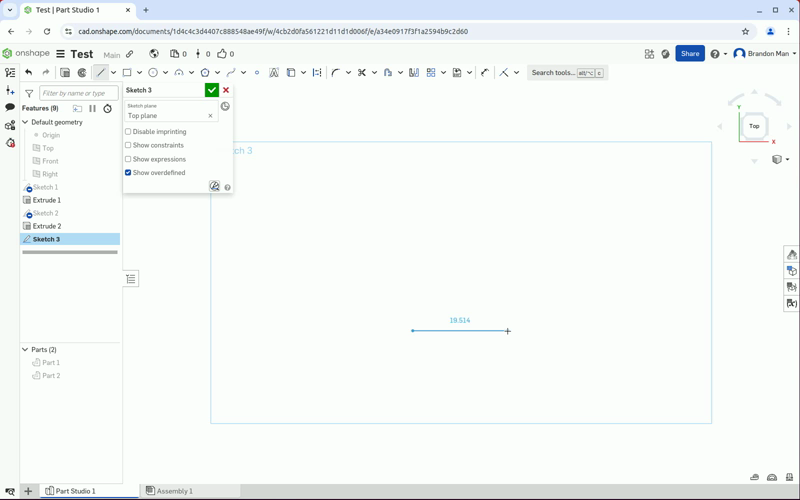
click(507, 330)
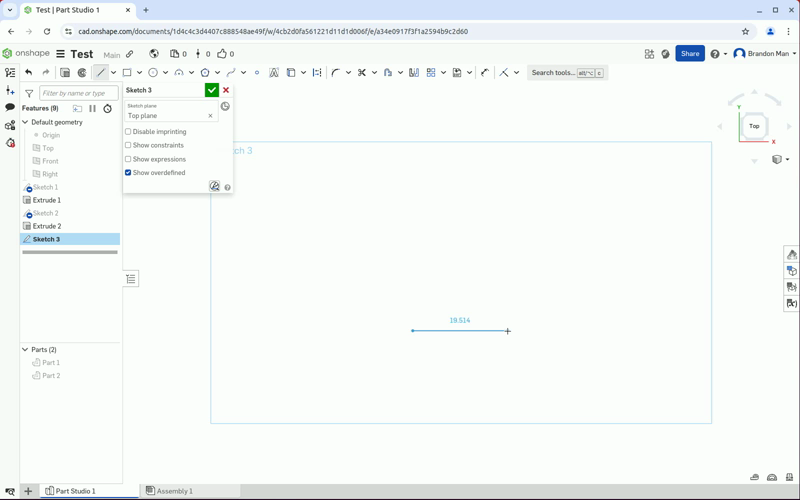
key_up(shift)
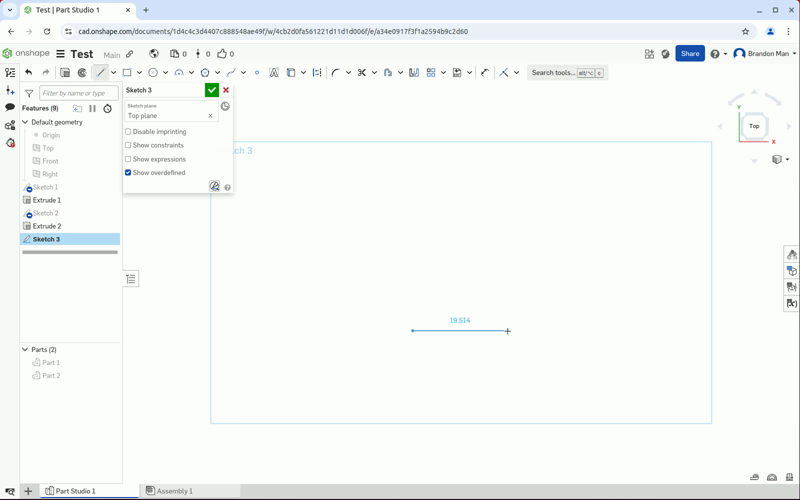
key_down(shift)
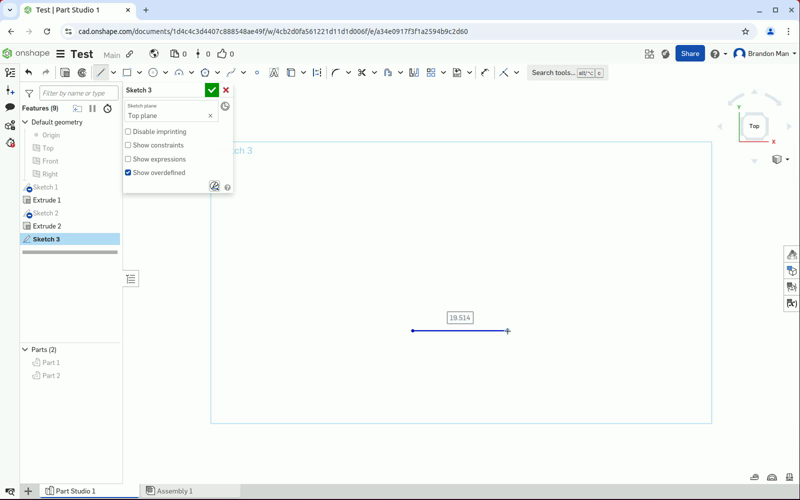
mouse_move(507, 235)
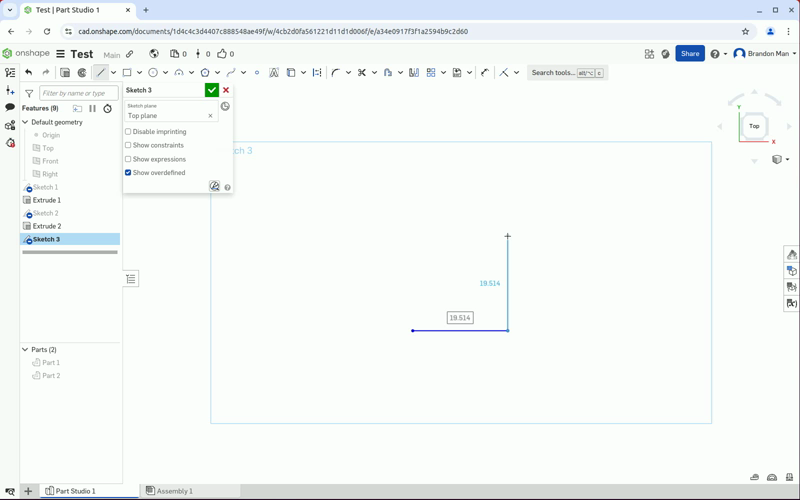
click(507, 235)
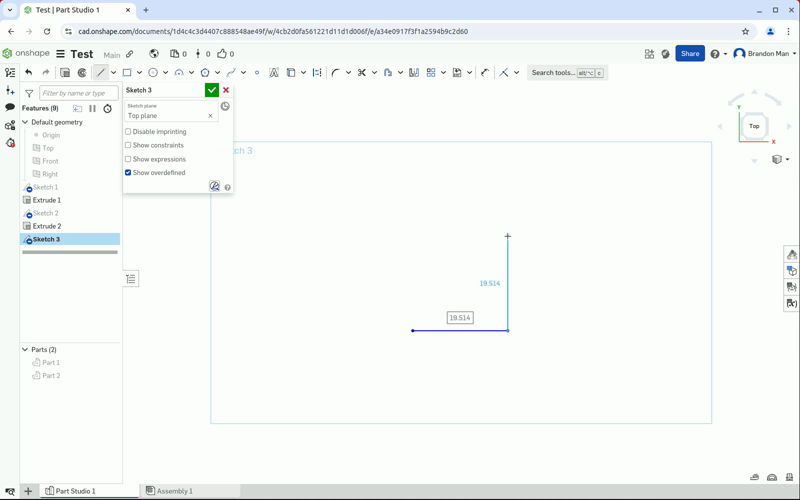
key_up(shift)
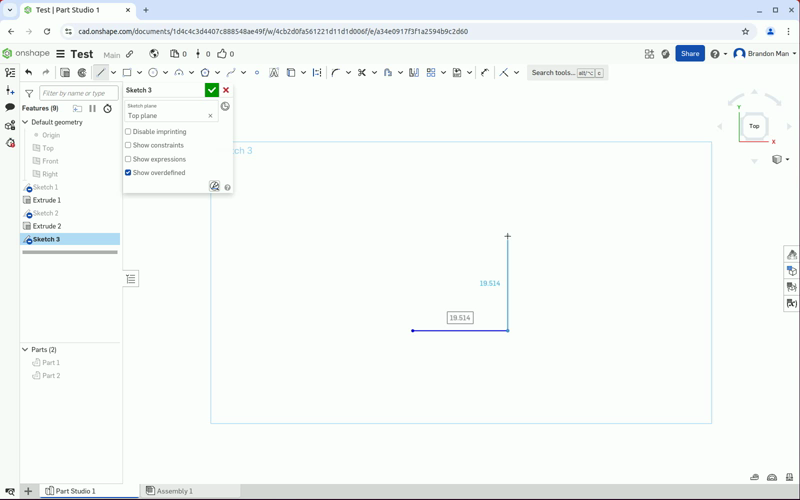
key_down(shift)
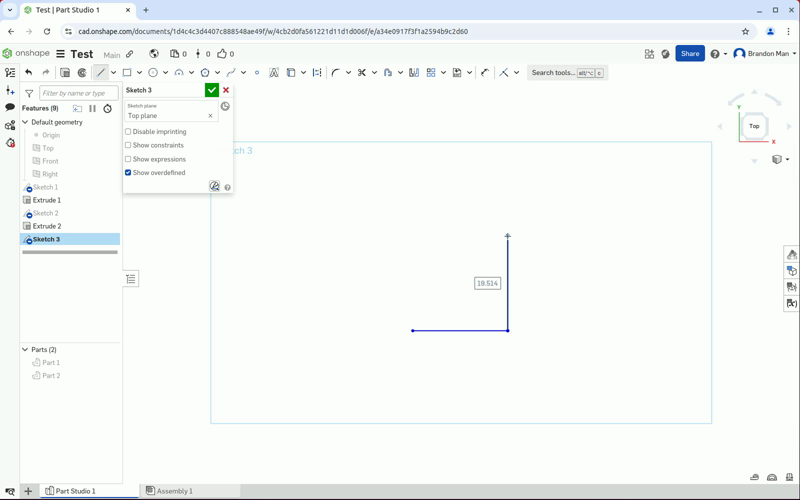
mouse_move(537, 235)
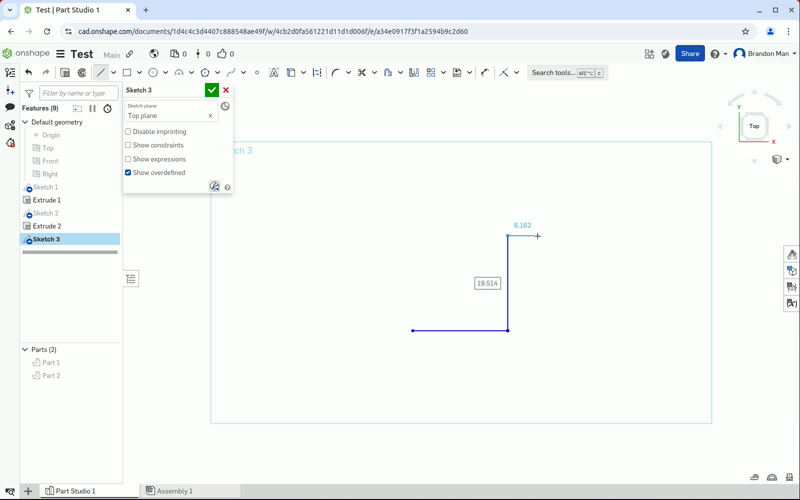
mouse_move(504, 235)
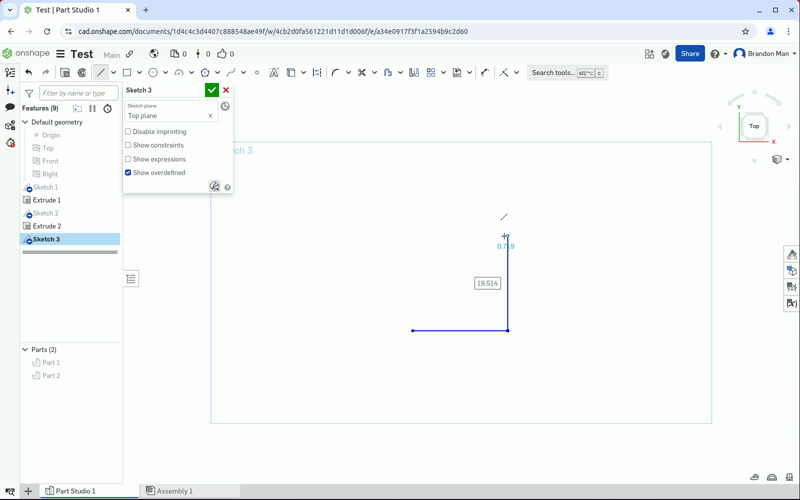
scroll(6)
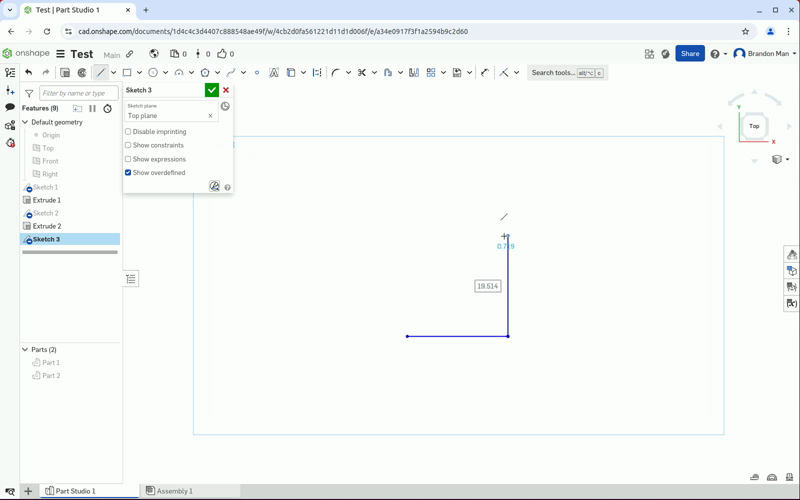
scroll(6)
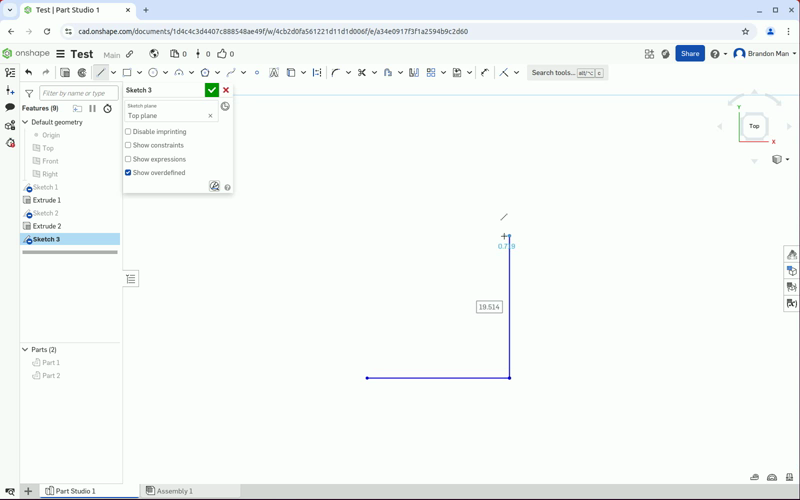
scroll(6)
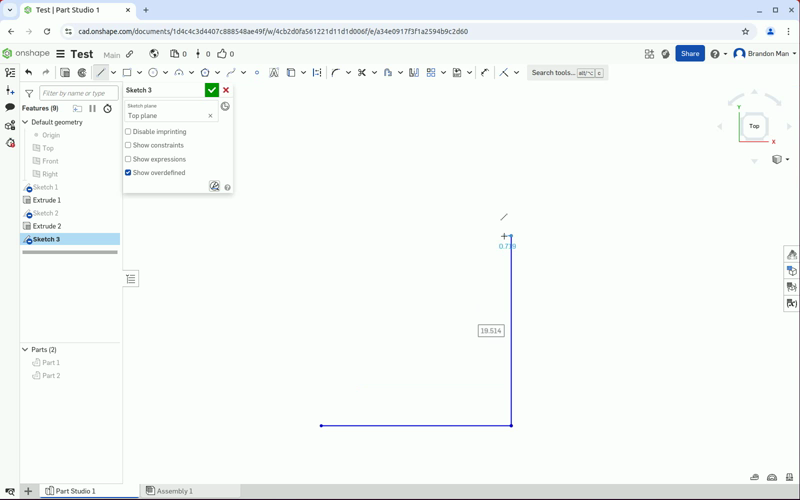
scroll(6)
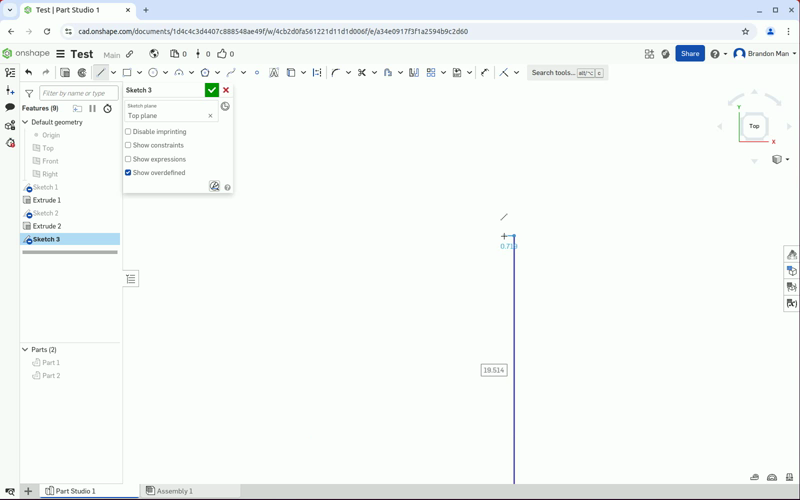
scroll(6)
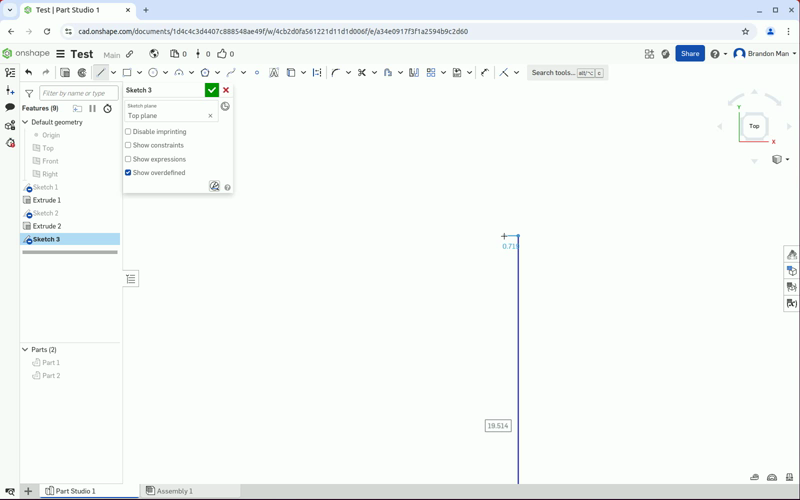
scroll(6)
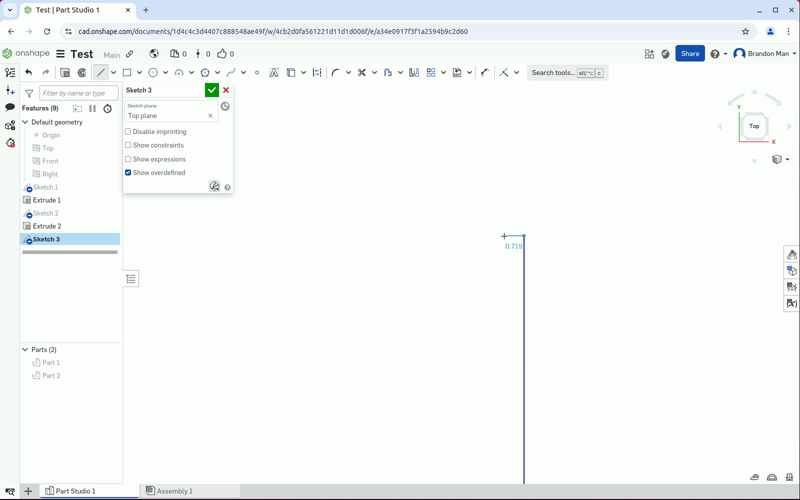
scroll(6)
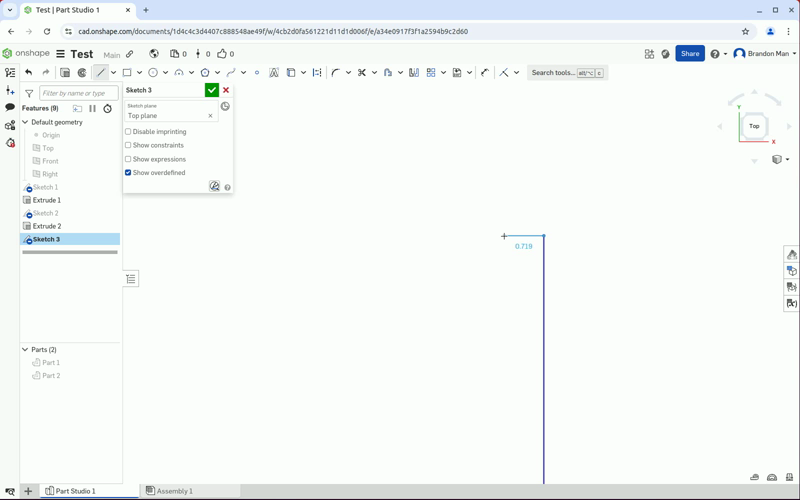
click(504, 235)
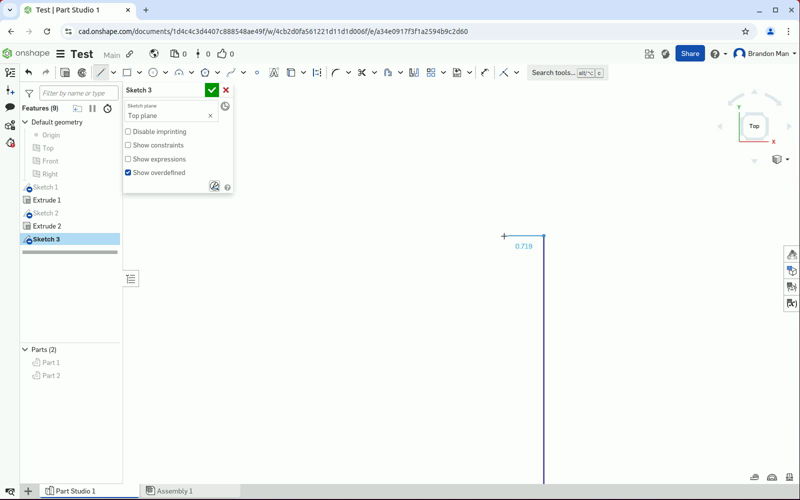
scroll(-6)
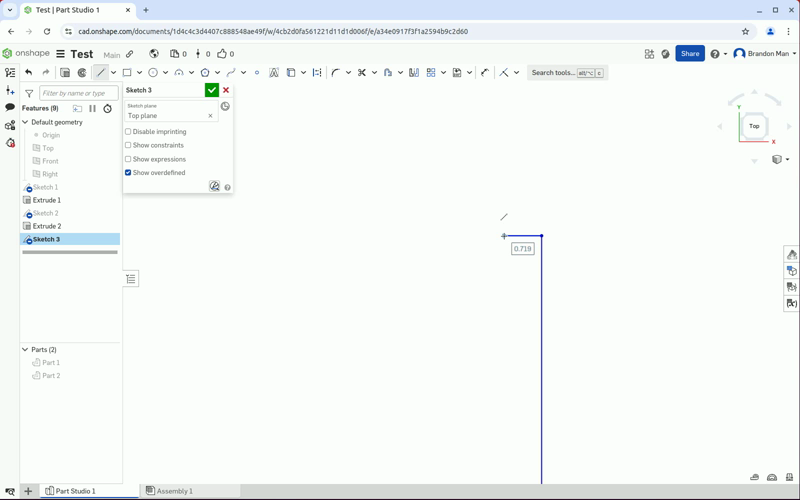
scroll(-6)
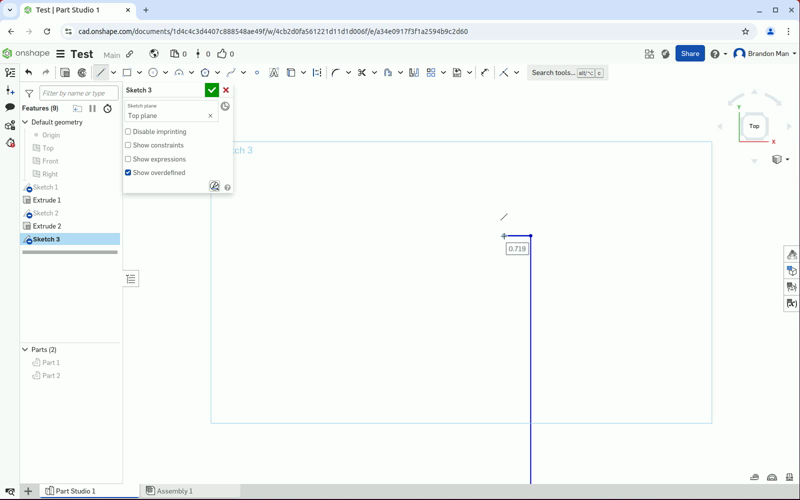
scroll(-6)
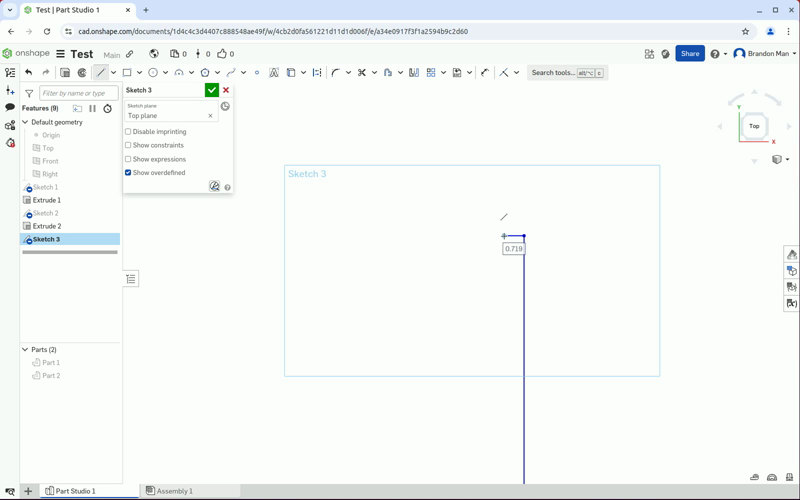
scroll(-6)
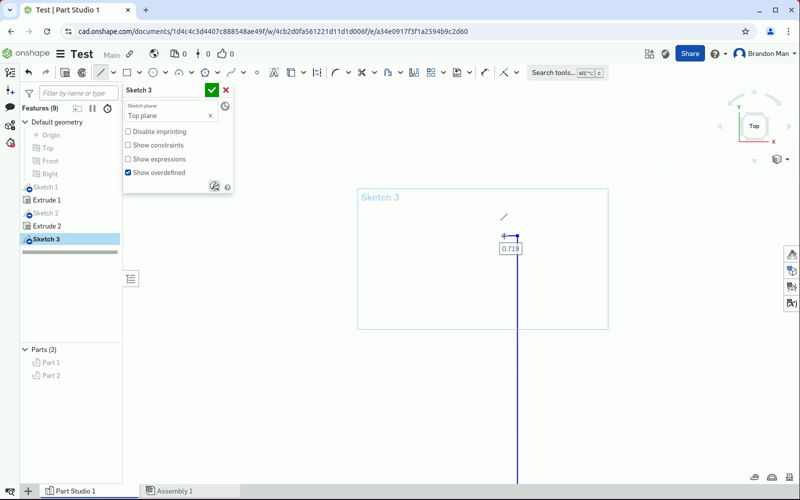
scroll(-6)
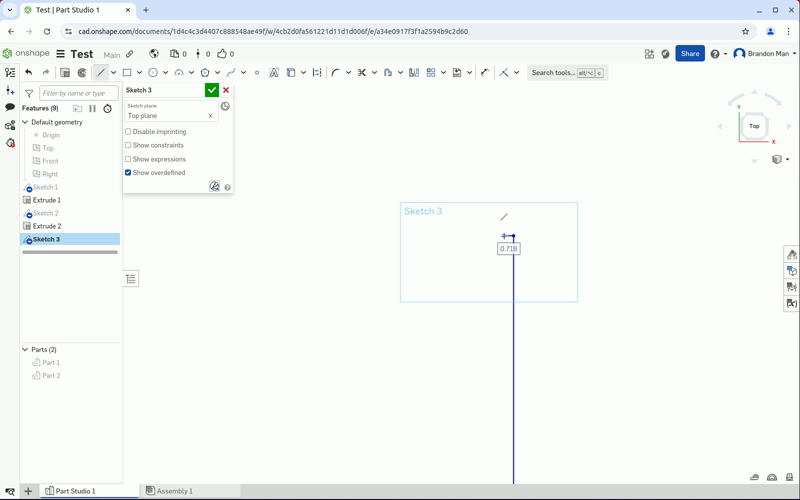
scroll(-6)
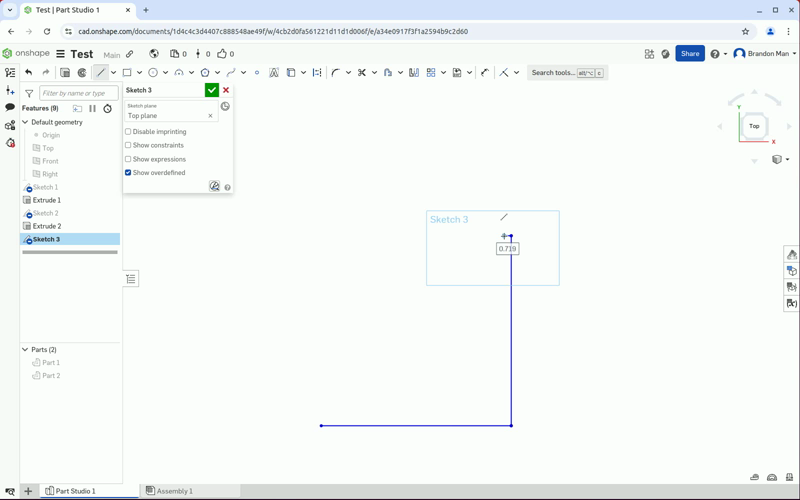
scroll(-6)
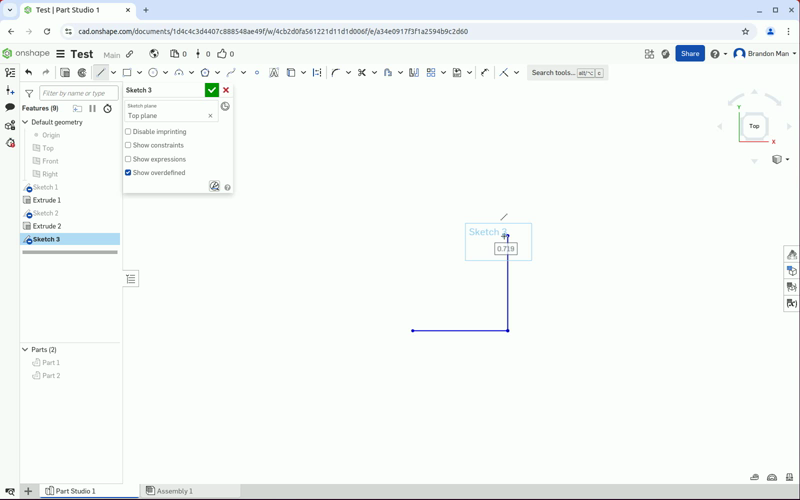
key_up(shift)
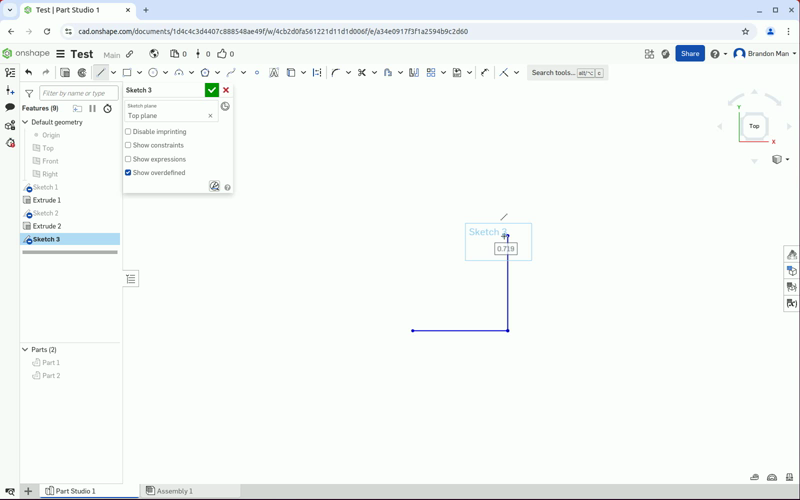
key_down(shift)
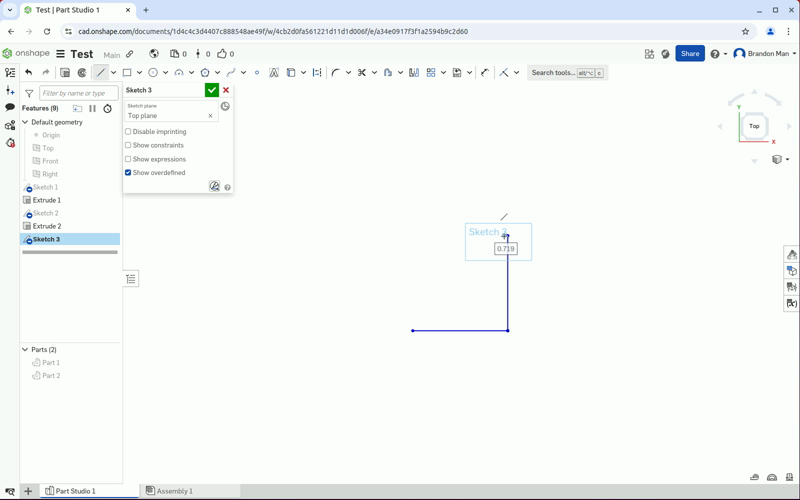
mouse_move(504, 327)
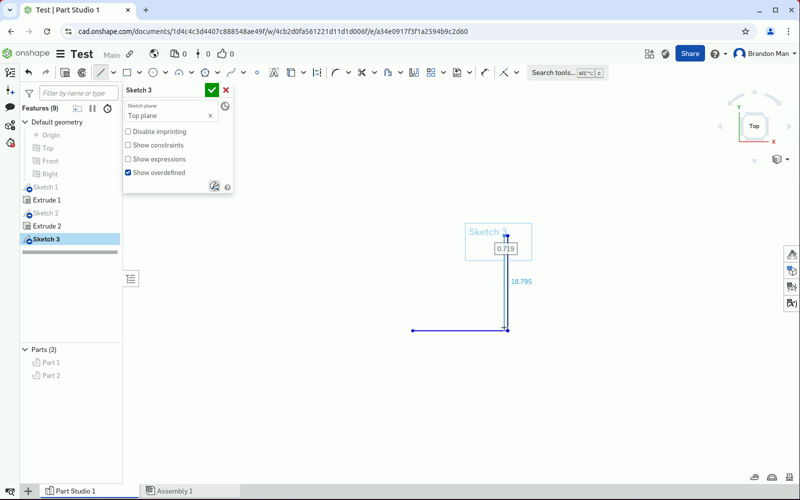
click(504, 327)
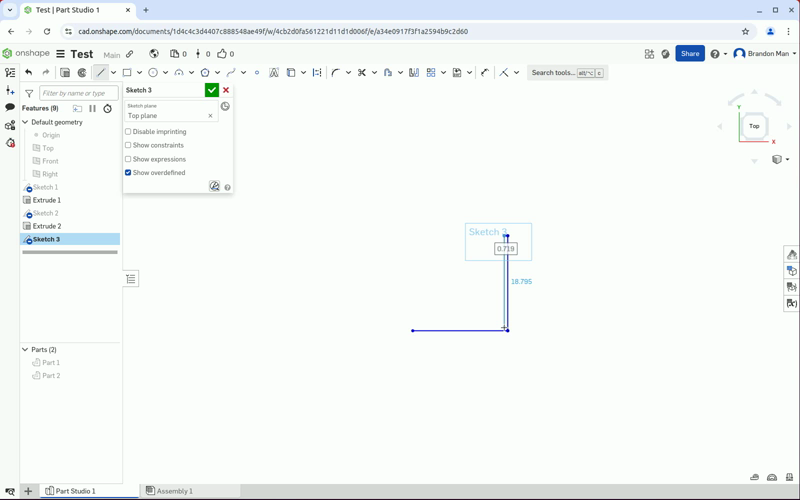
key_up(shift)
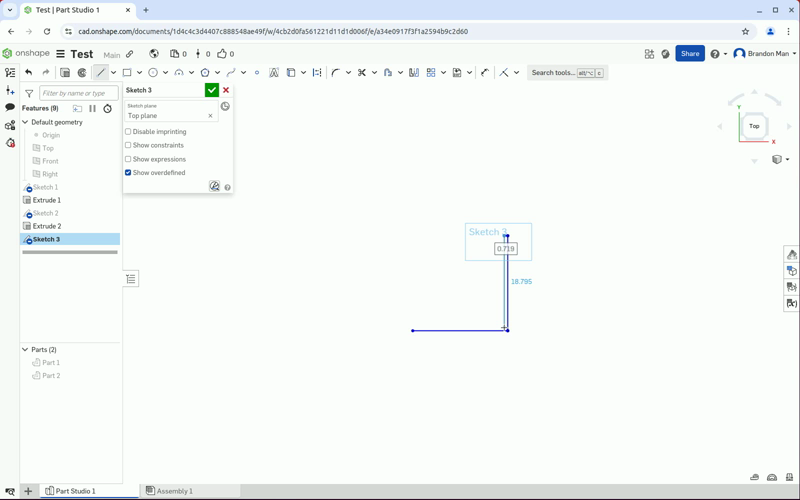
key_down(shift)
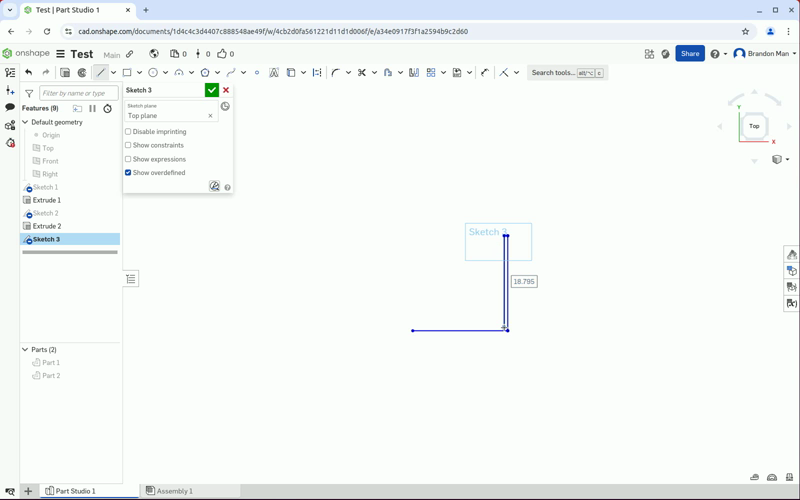
mouse_move(416, 327)
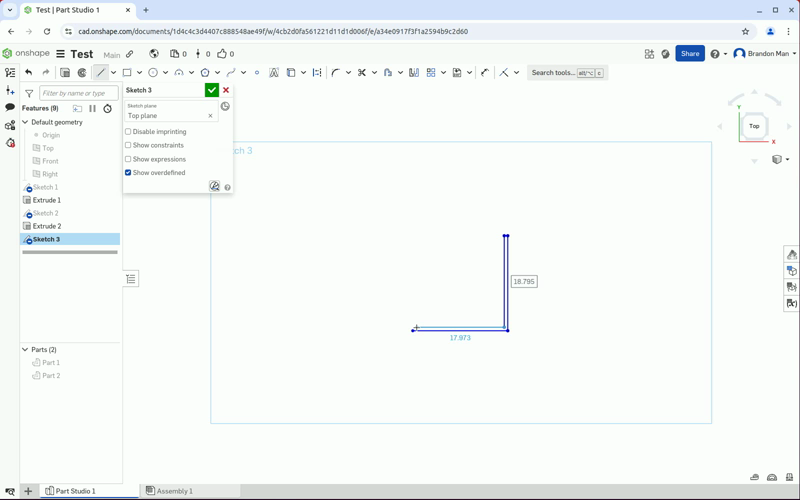
click(416, 327)
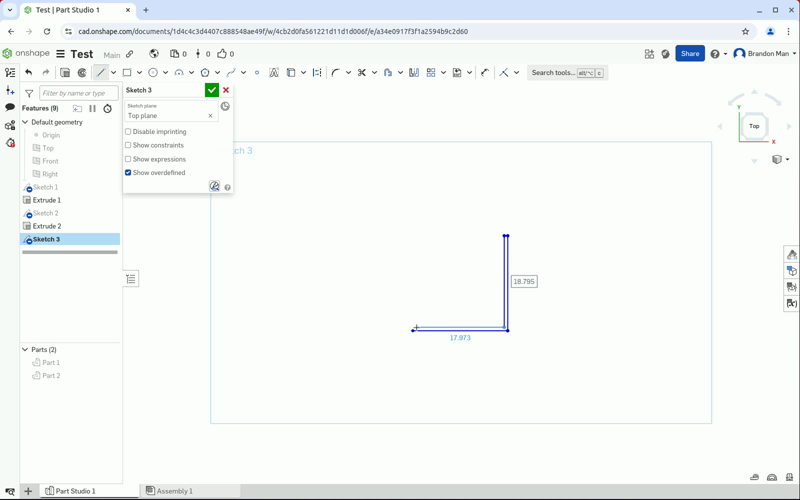
key_up(shift)
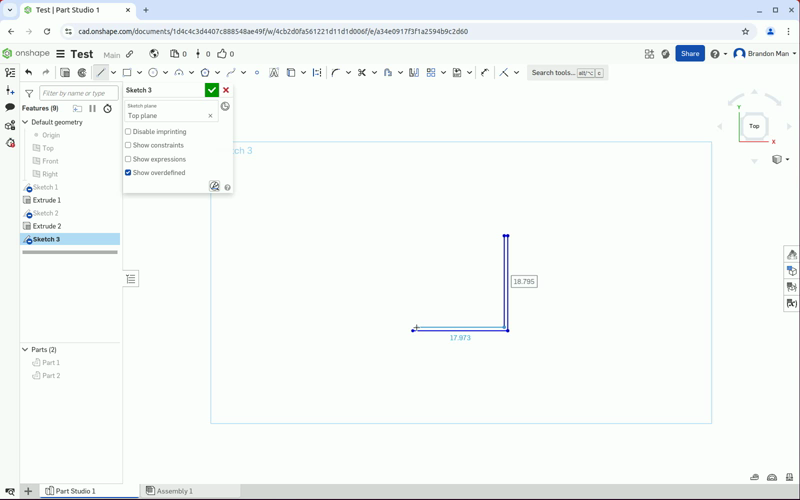
key_down(shift)
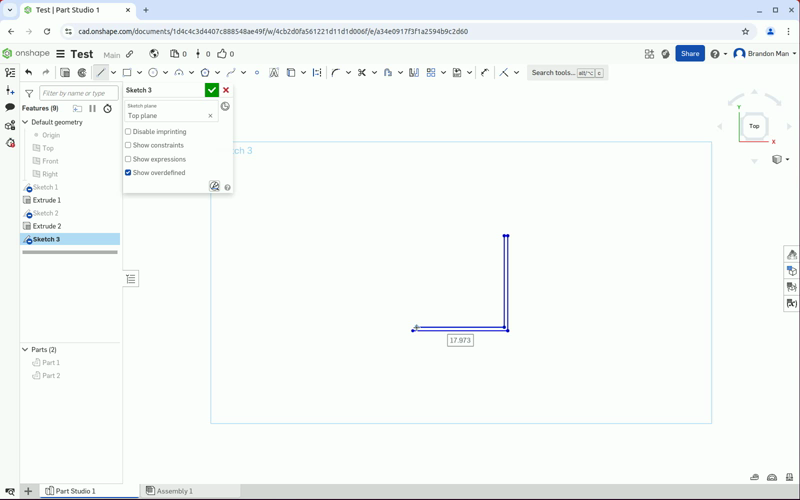
mouse_move(416, 235)
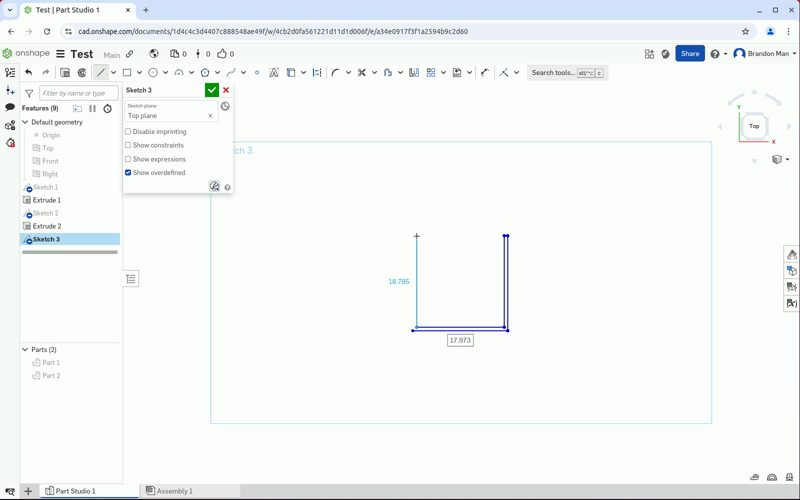
click(416, 235)
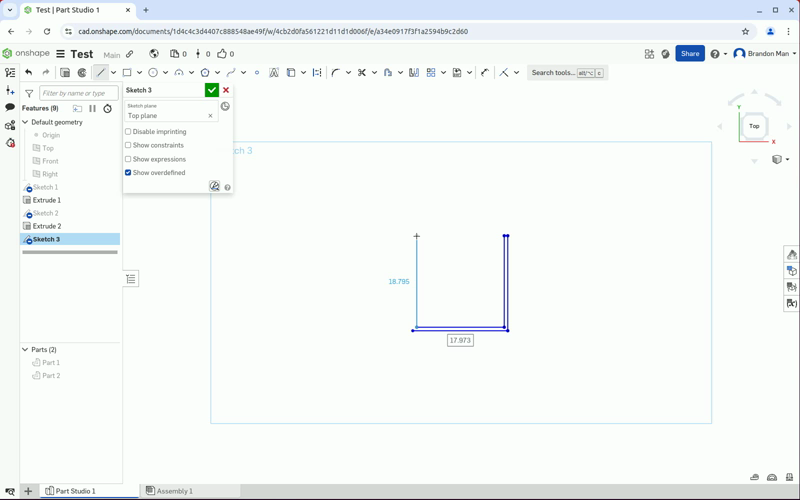
key_up(shift)
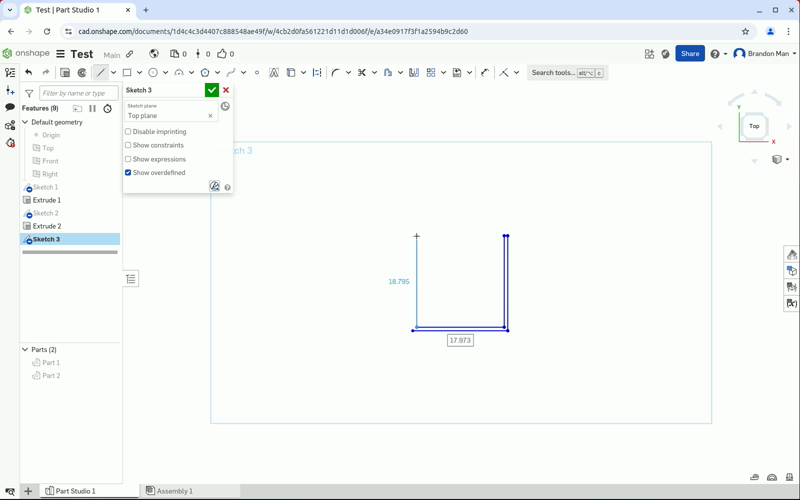
key_down(shift)
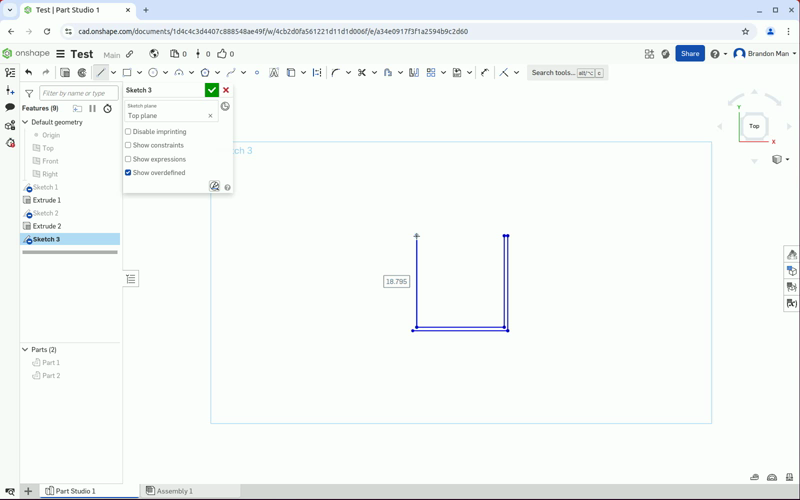
mouse_move(446, 235)
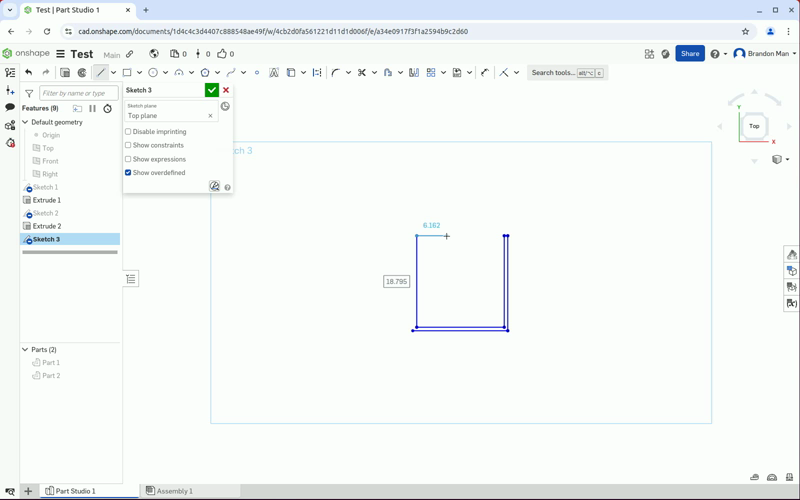
mouse_move(412, 235)
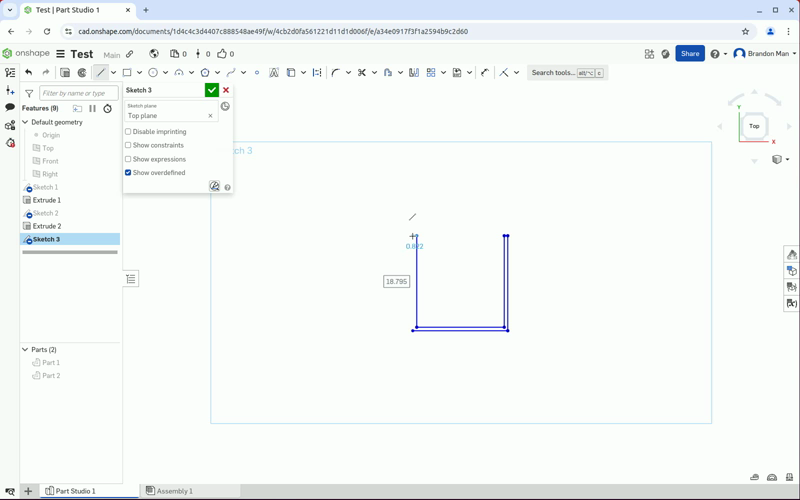
scroll(6)
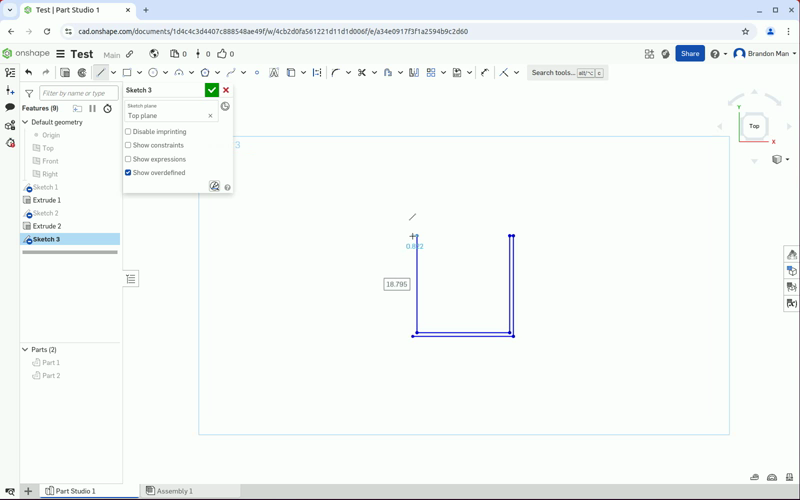
scroll(6)
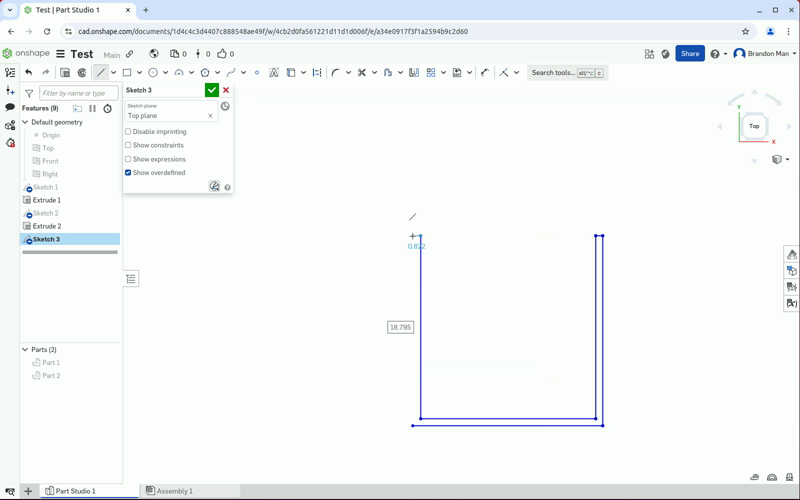
scroll(6)
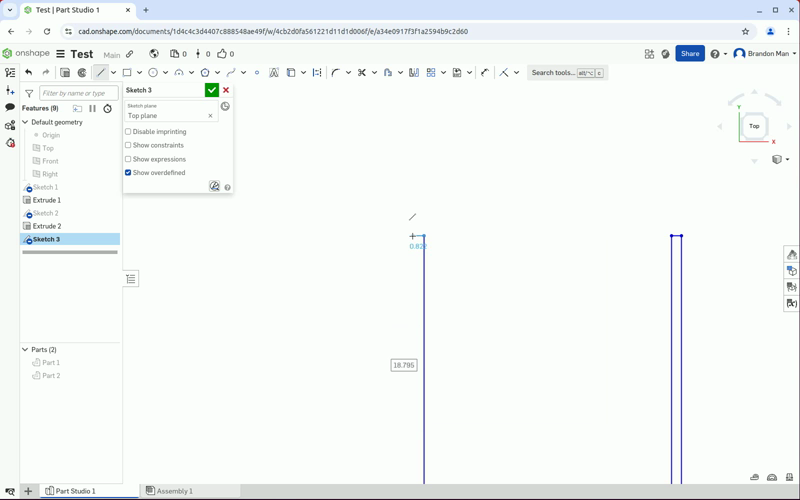
scroll(6)
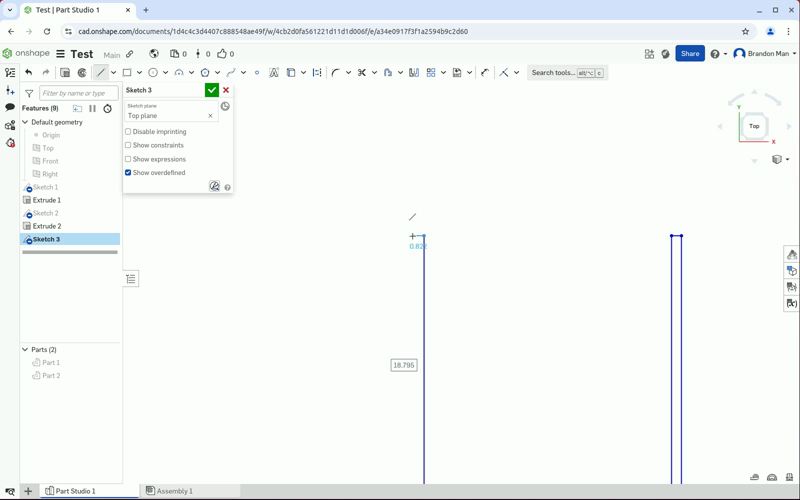
scroll(6)
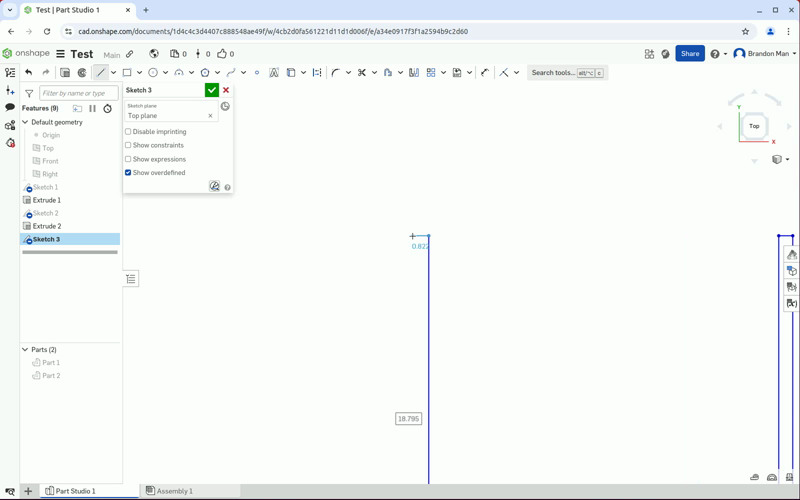
scroll(6)
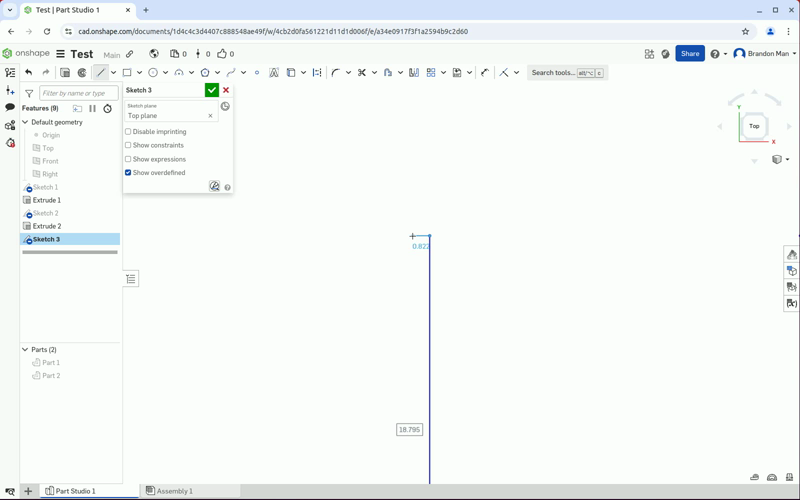
scroll(6)
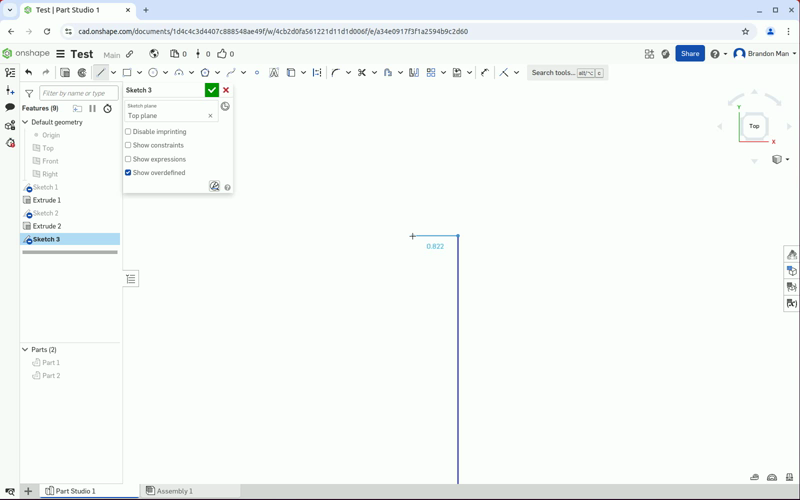
click(412, 235)
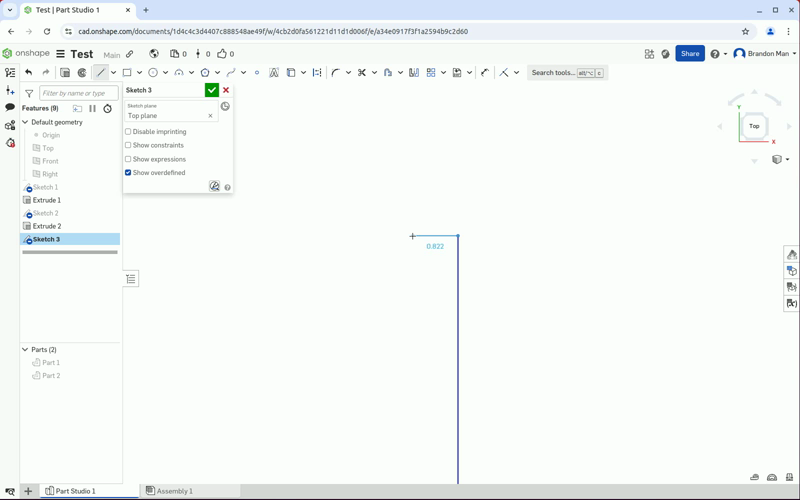
scroll(-6)
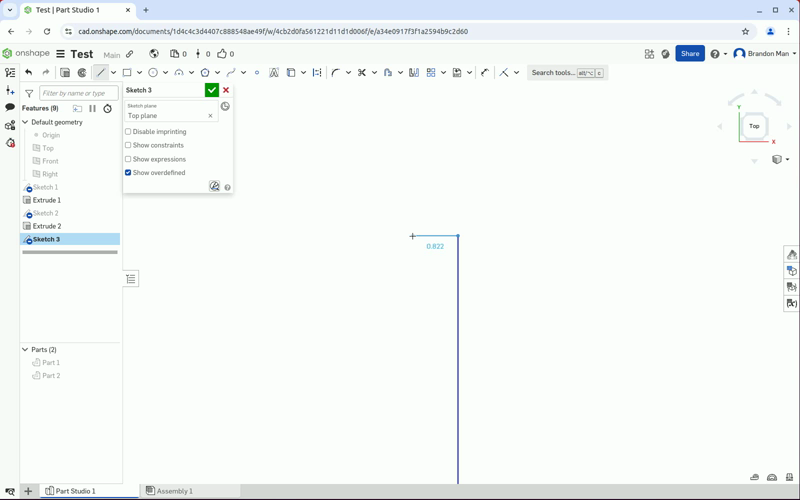
scroll(-6)
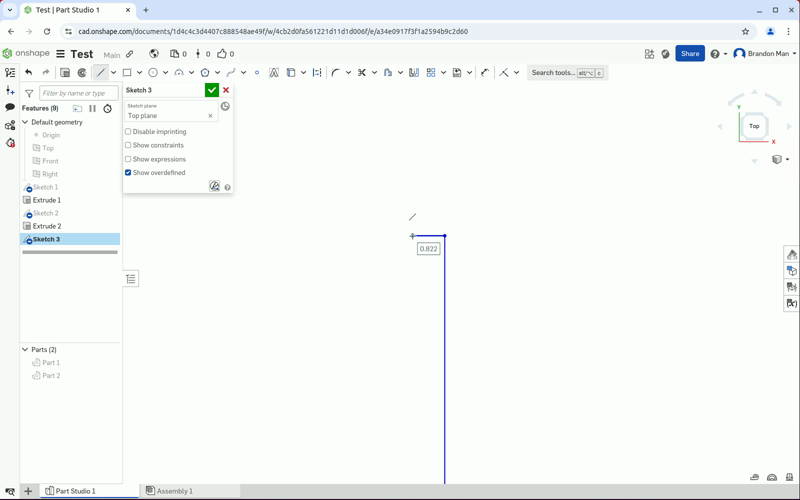
scroll(-6)
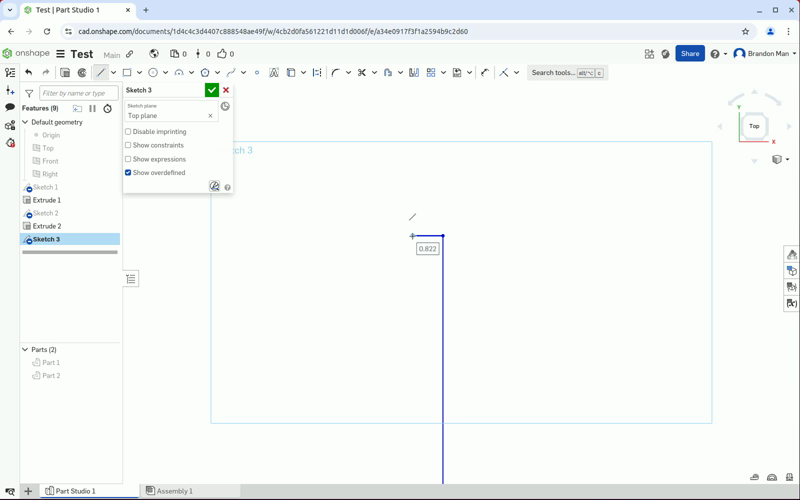
scroll(-6)
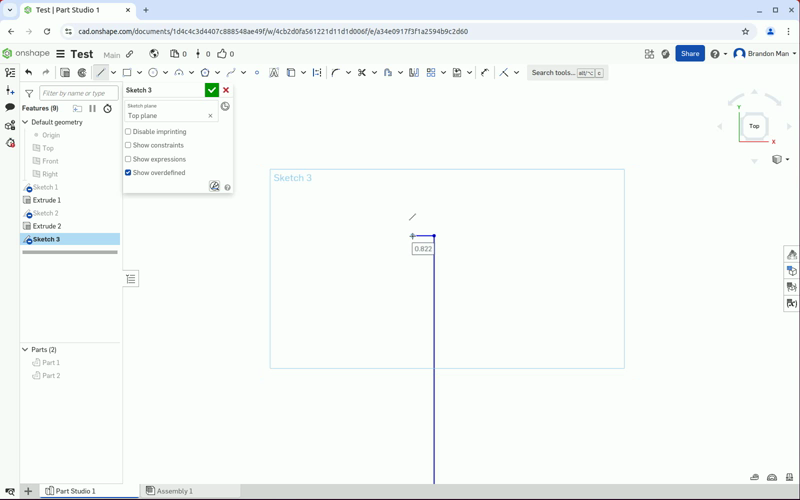
scroll(-6)
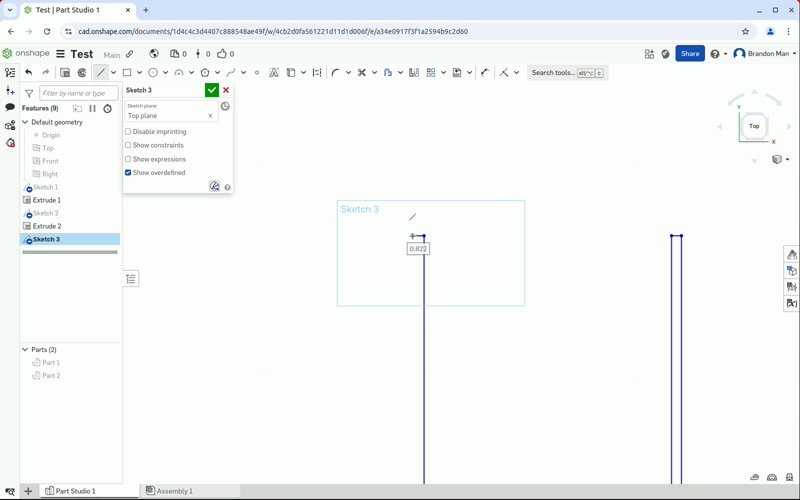
scroll(-6)
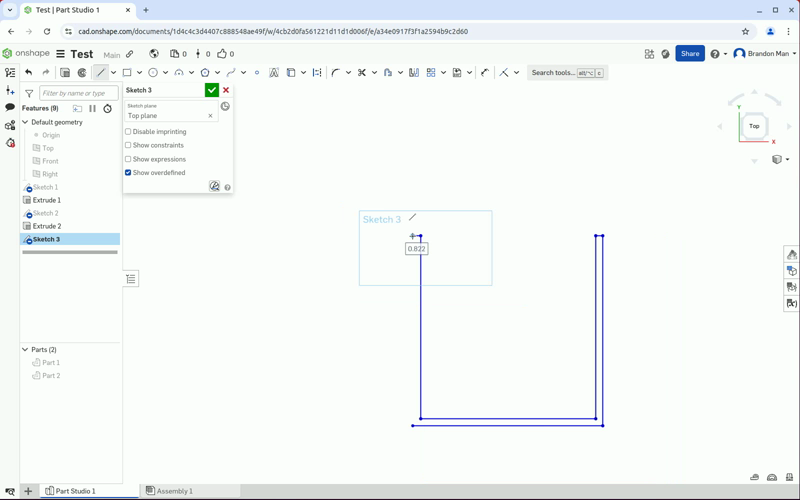
scroll(-6)
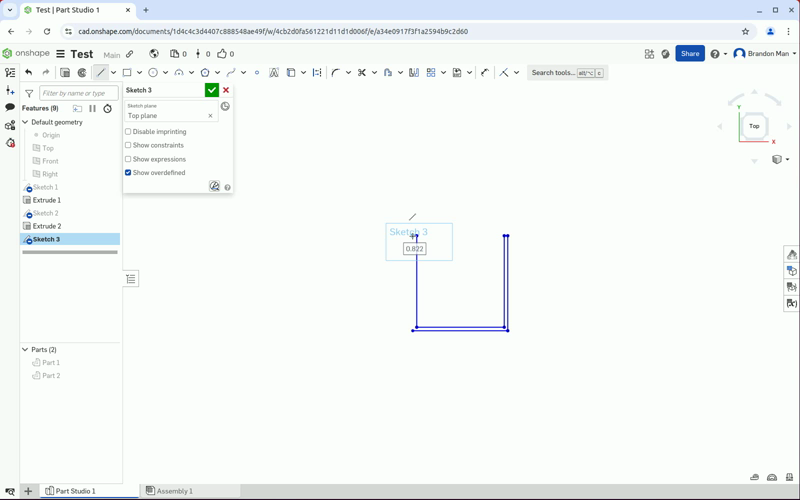
key_up(shift)
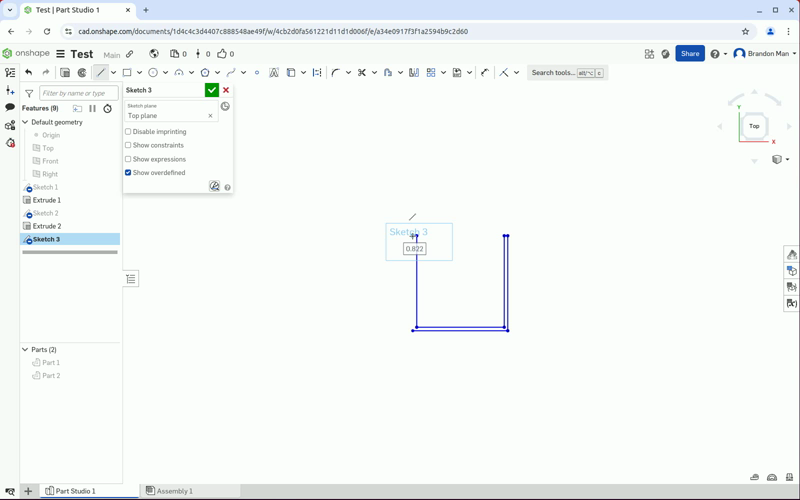
key_down(shift)
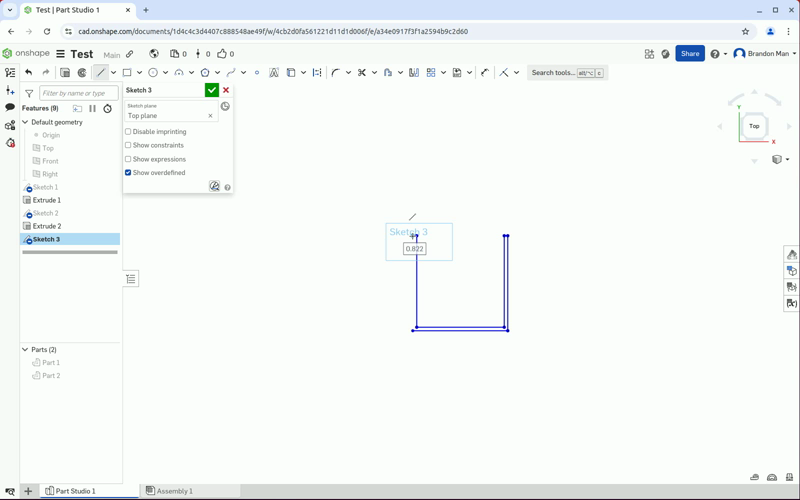
mouse_move(412, 330)
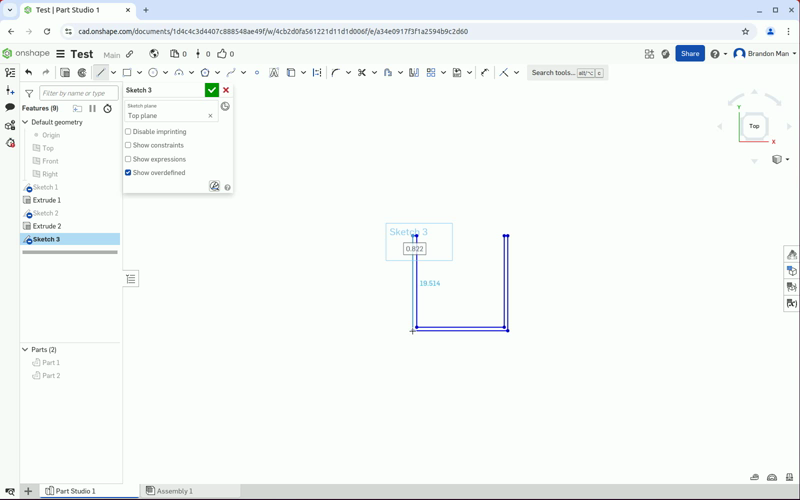
key_up(shift)
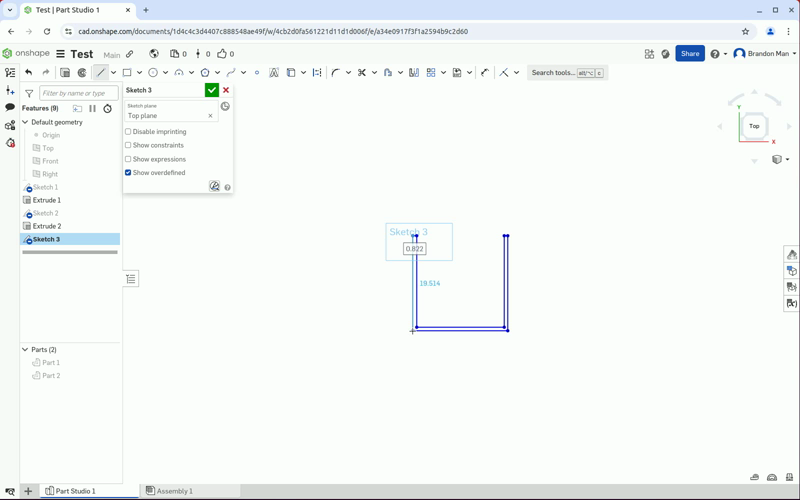
click(412, 330)
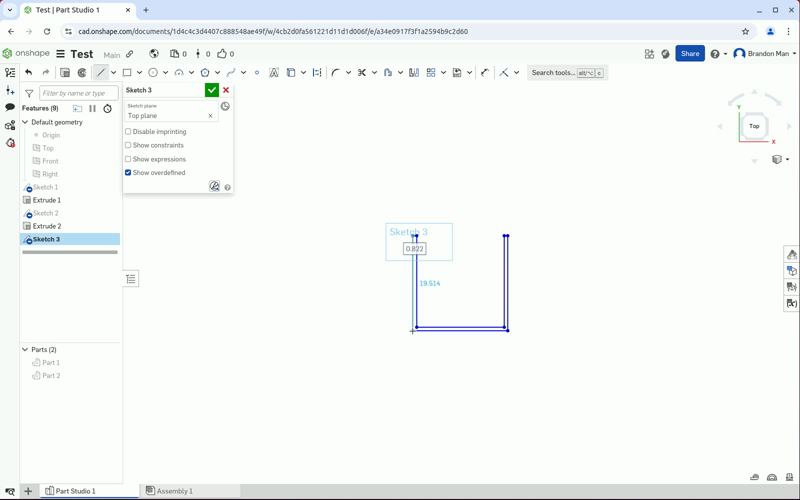
key(esc)
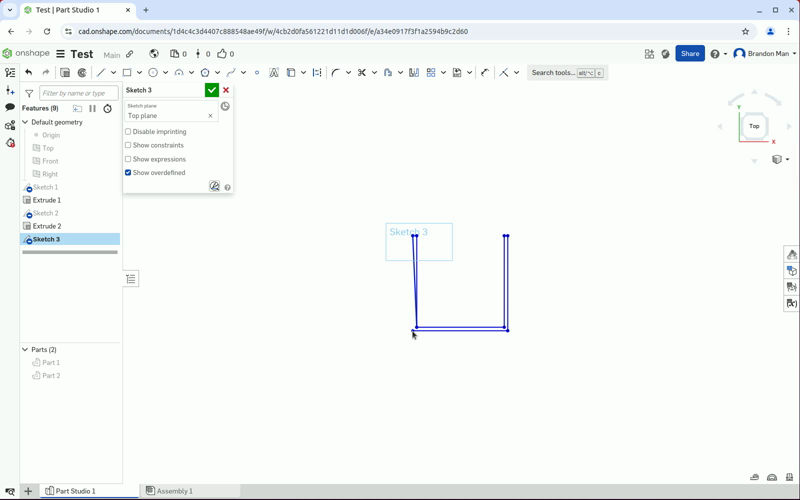
mouse_move(428, 330)
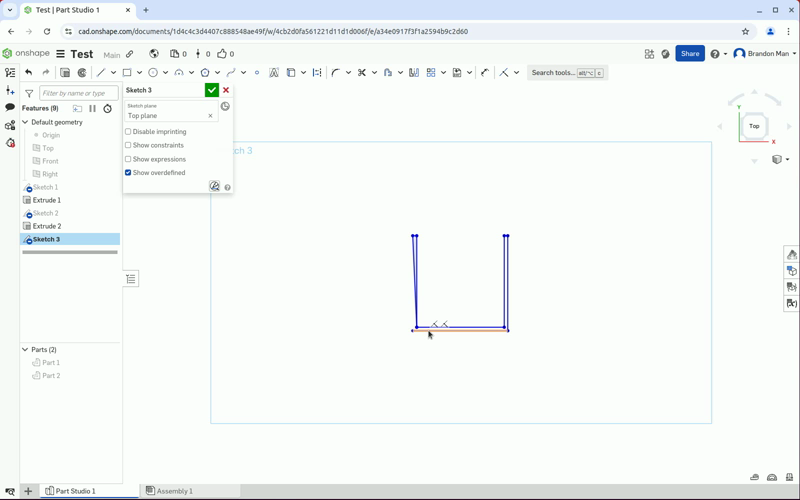
scroll(6)
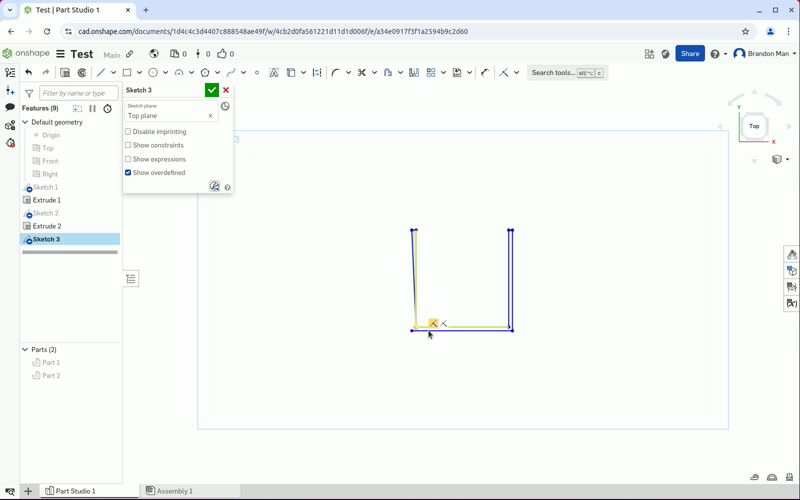
scroll(6)
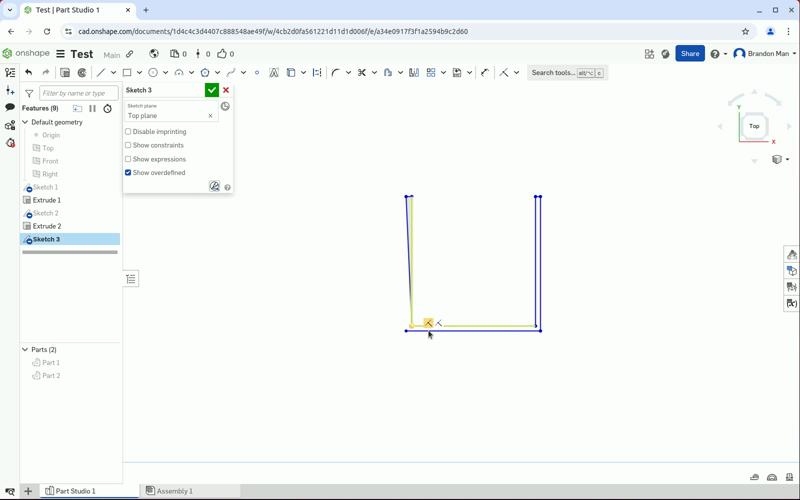
scroll(6)
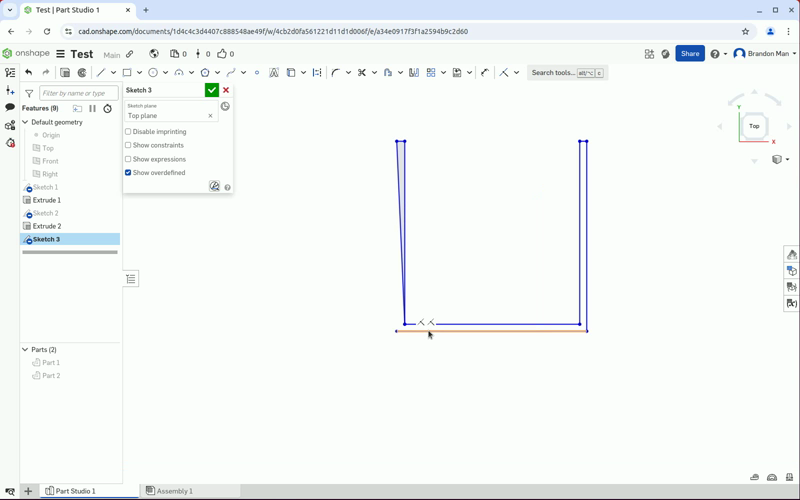
scroll(6)
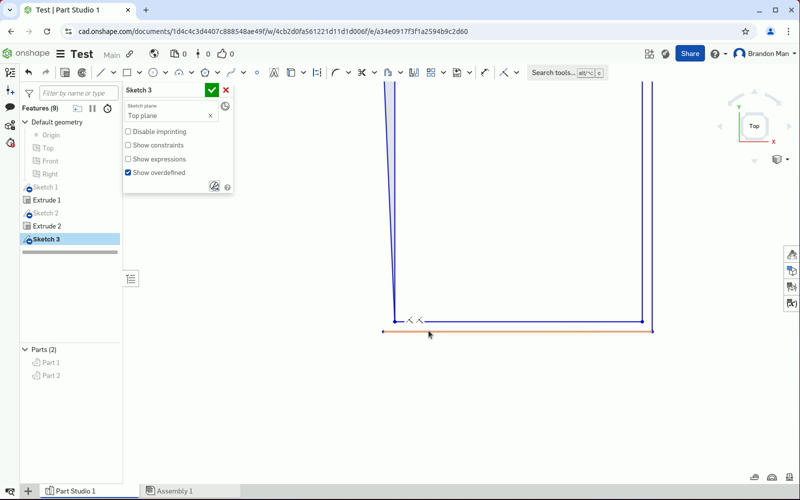
scroll(6)
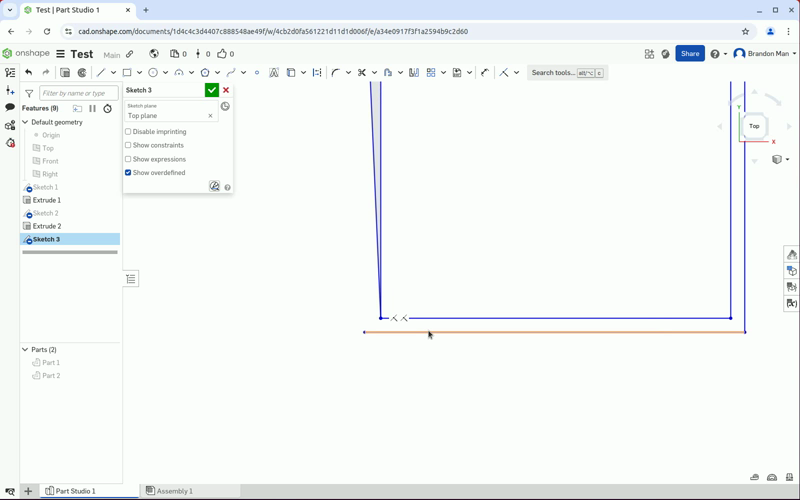
scroll(6)
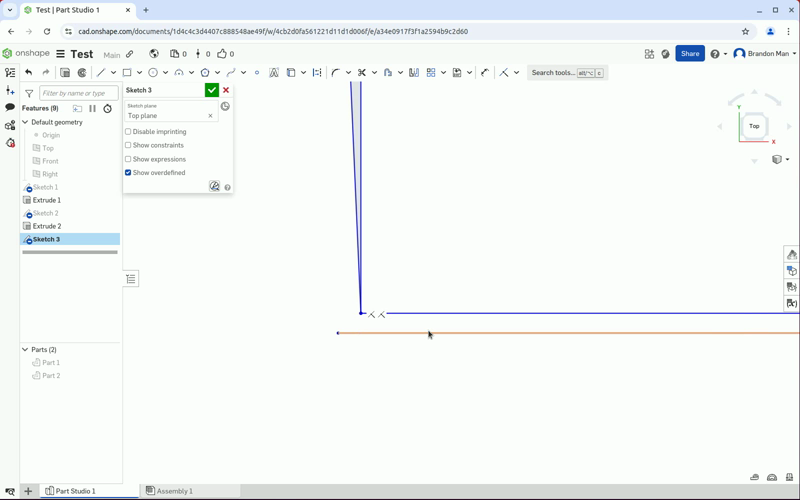
scroll(6)
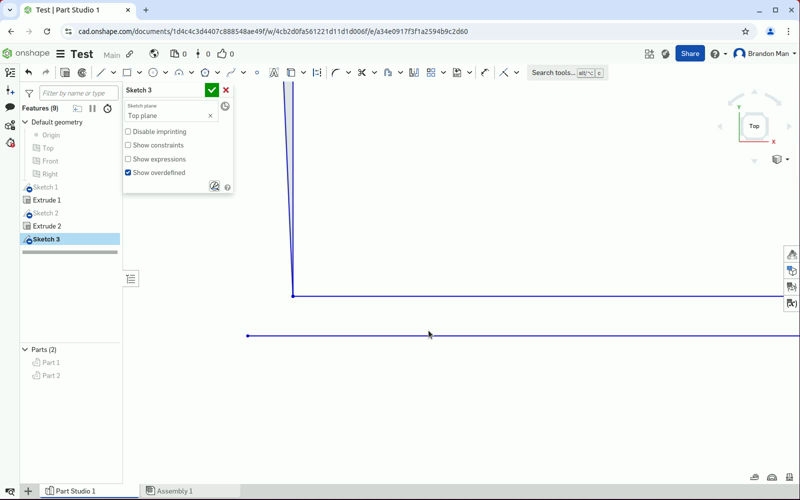
click(428, 330)
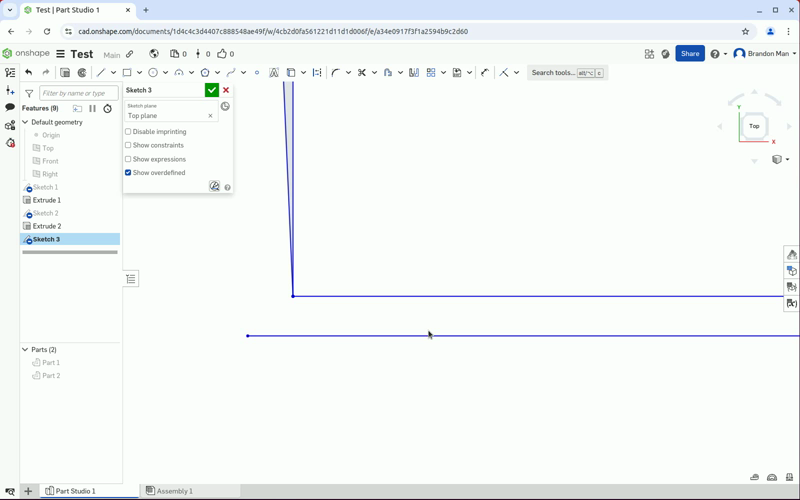
scroll(-6)
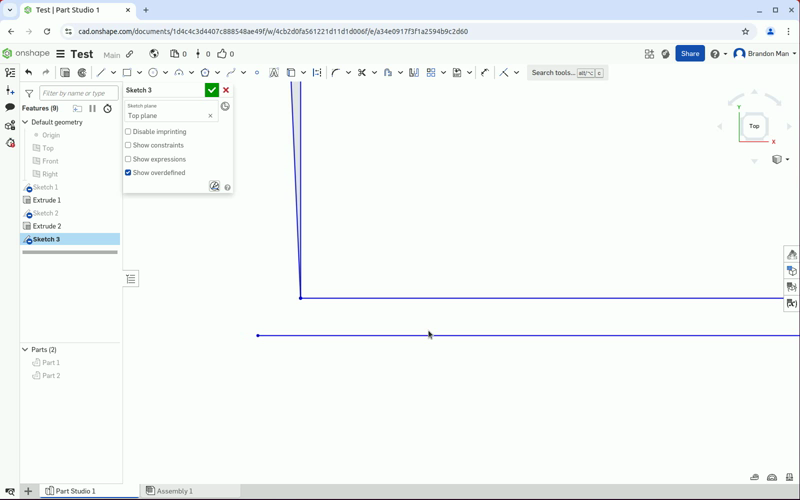
scroll(-6)
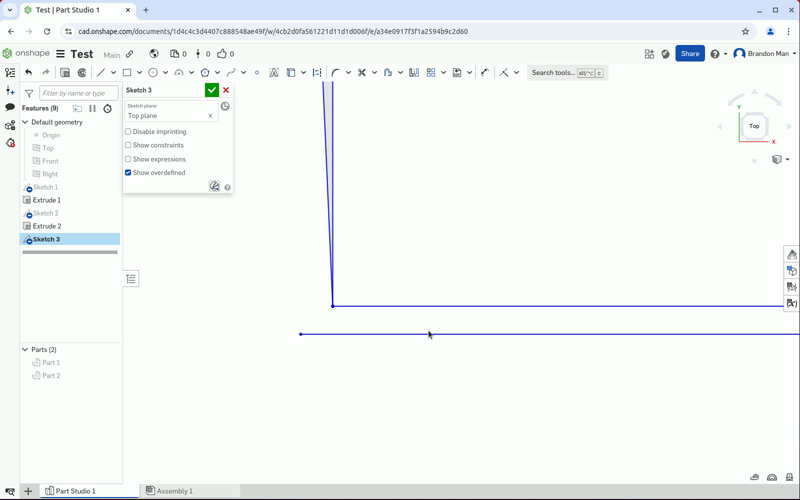
scroll(-6)
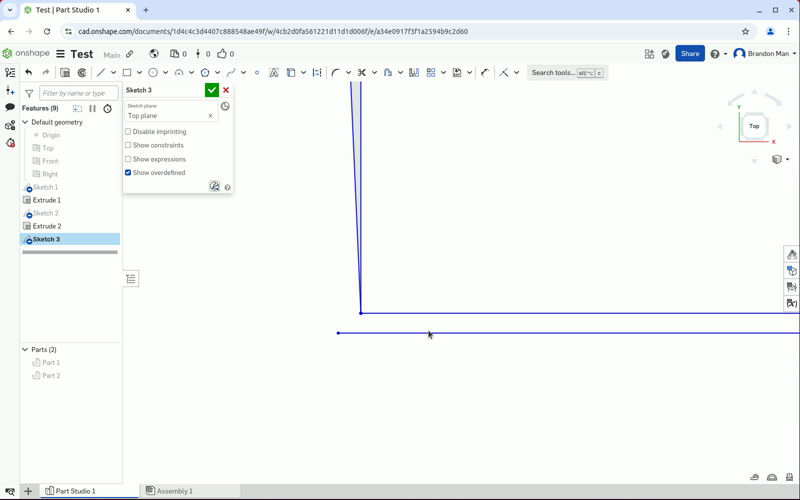
scroll(-6)
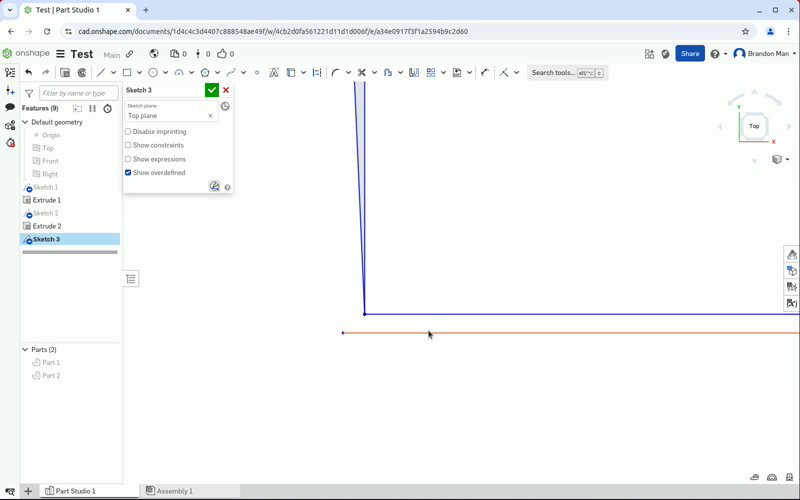
scroll(-6)
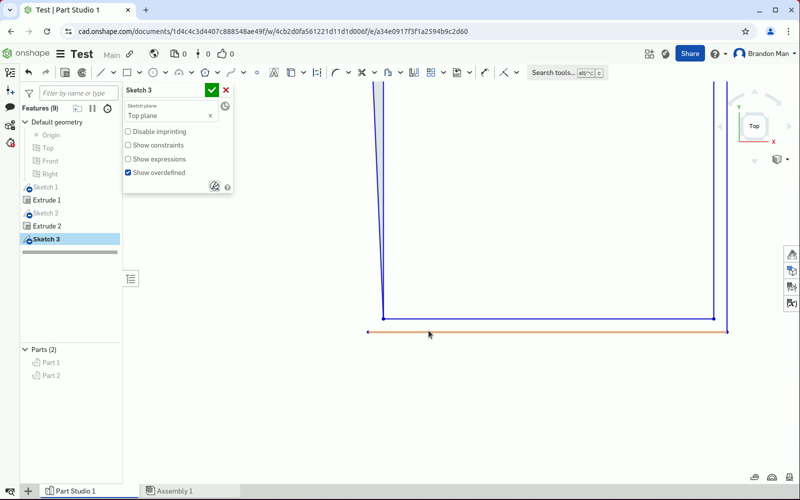
scroll(-6)
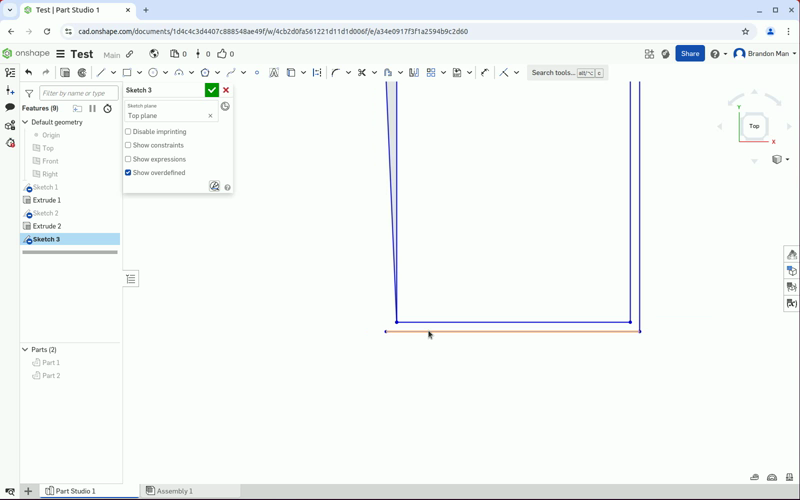
scroll(-6)
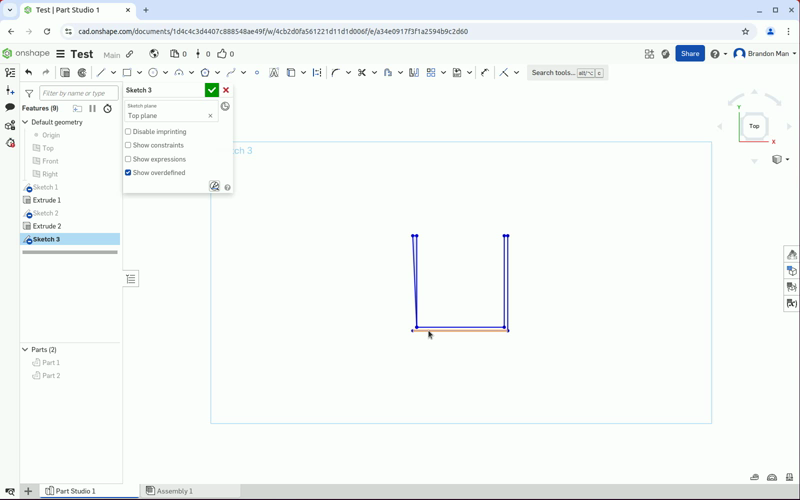
mouse_move(73, 352)
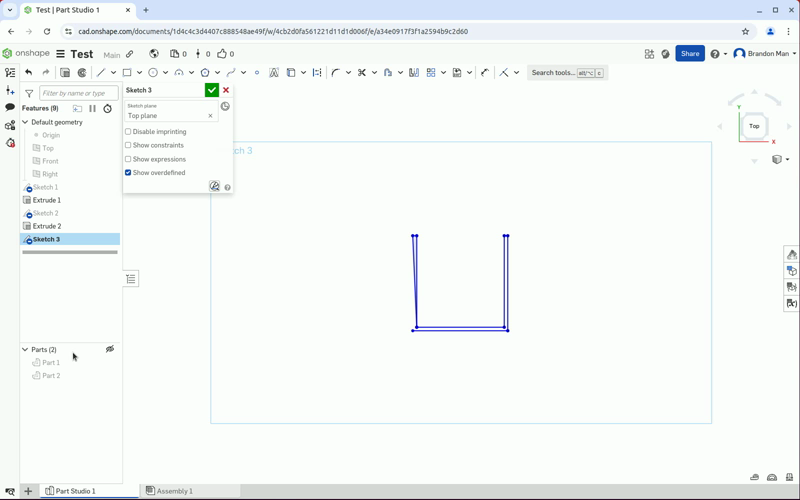
key(shift+y)
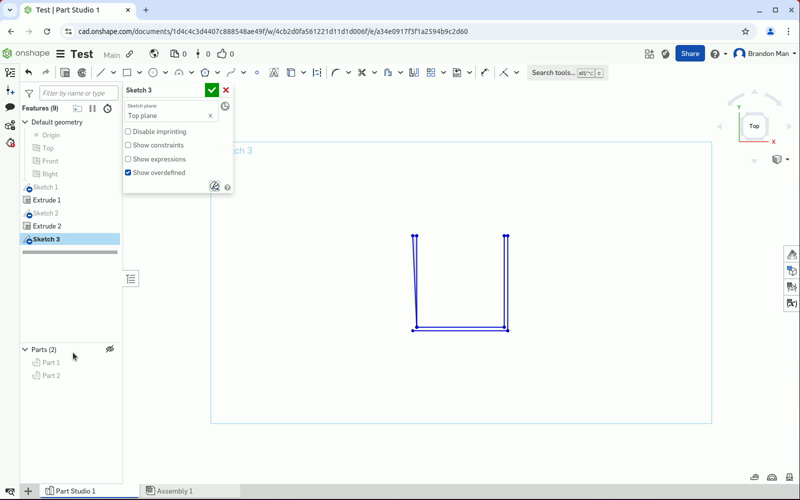
key(shift+e)
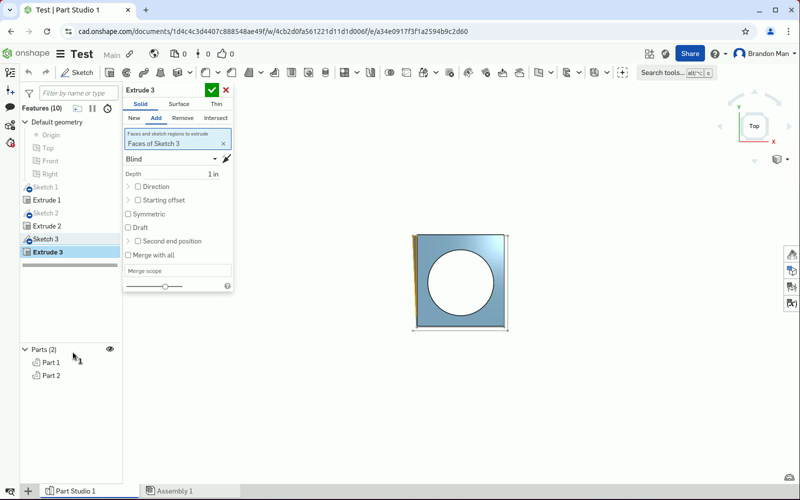
mouse_move(143, 106)
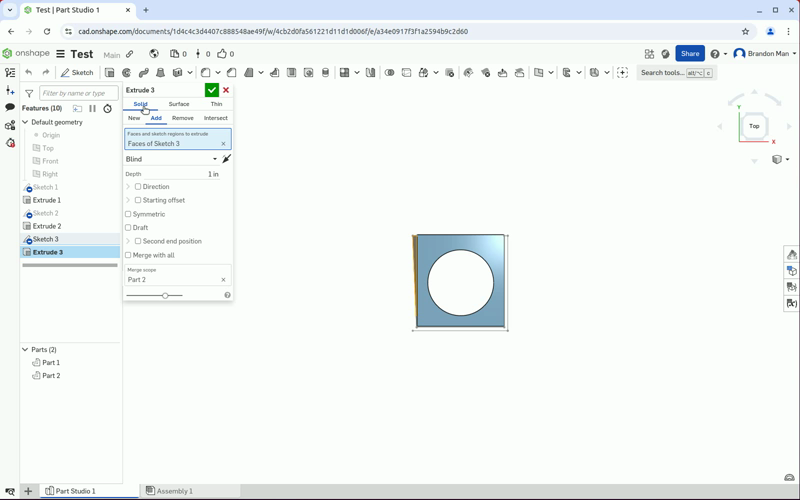
click(143, 106)
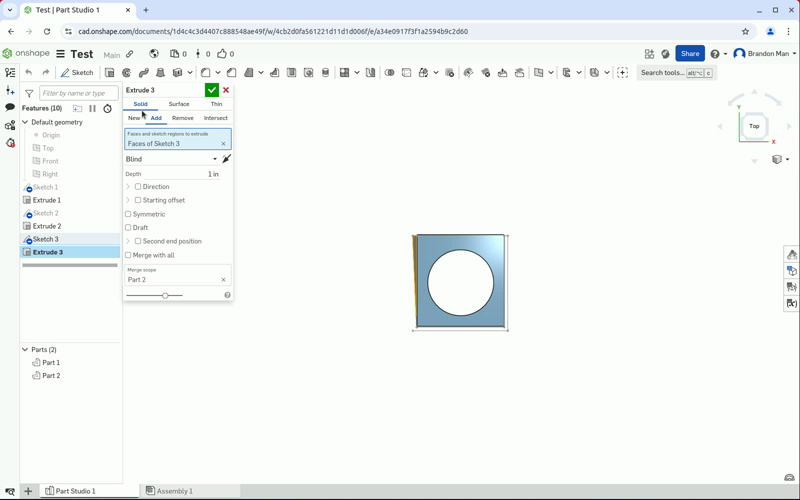
mouse_move(137, 120)
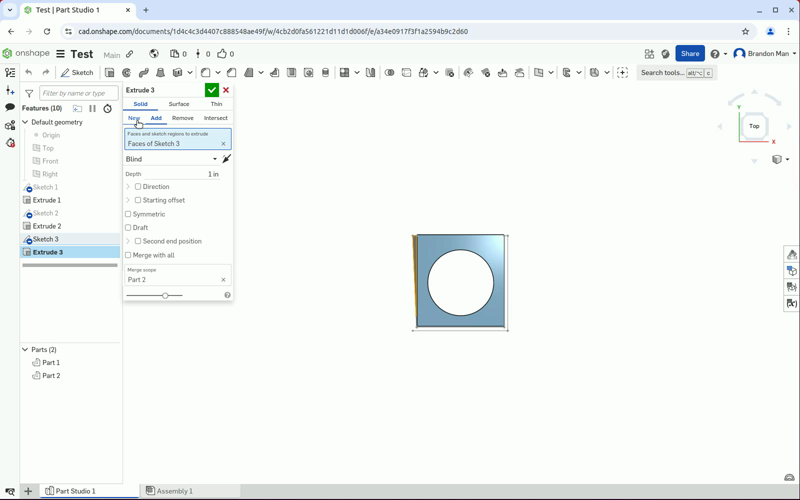
click(137, 120)
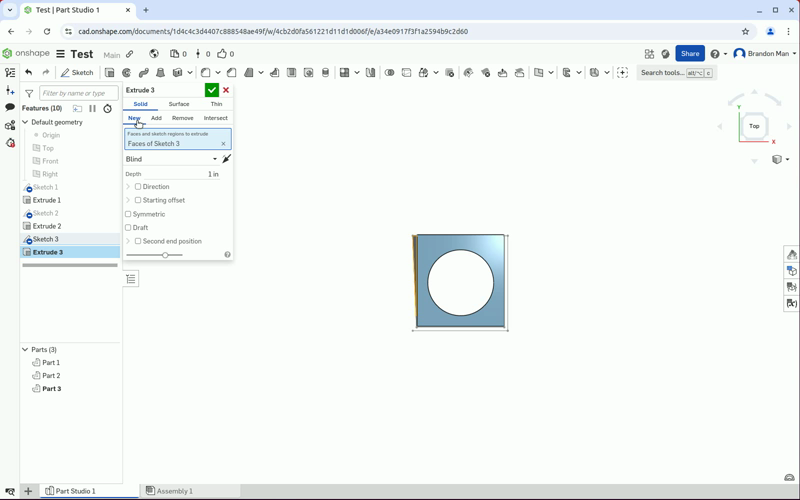
key(tab, 4)
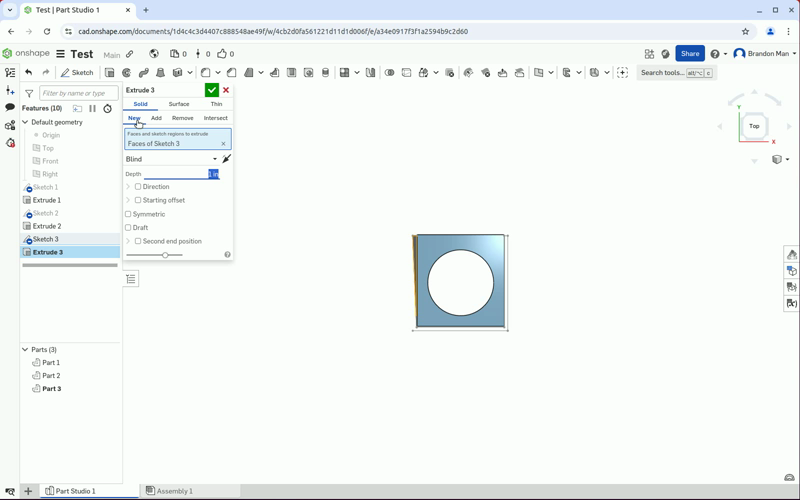
text(0.963)
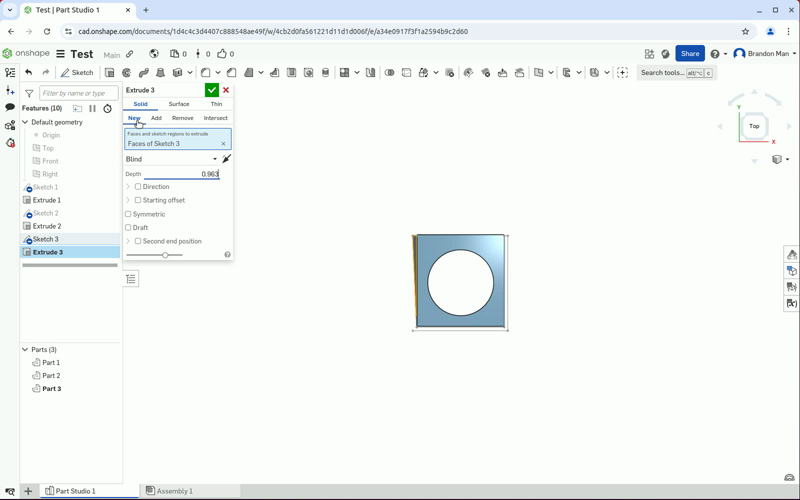
key(enter)
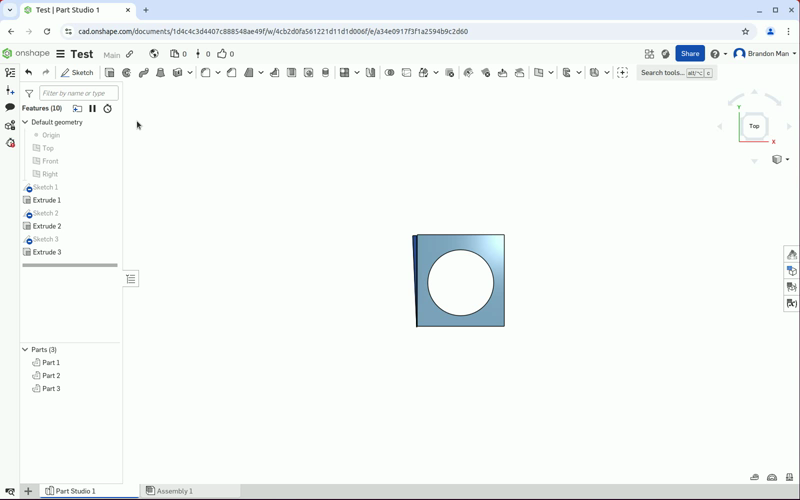
key(shift+h)
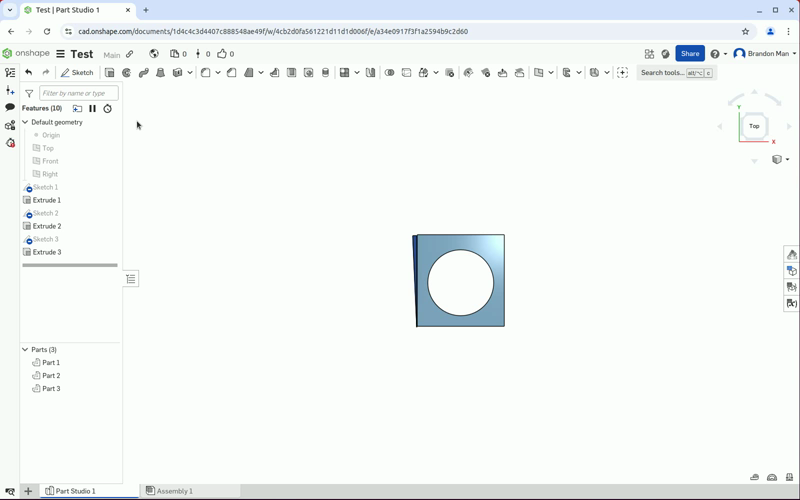
key(shift+h)
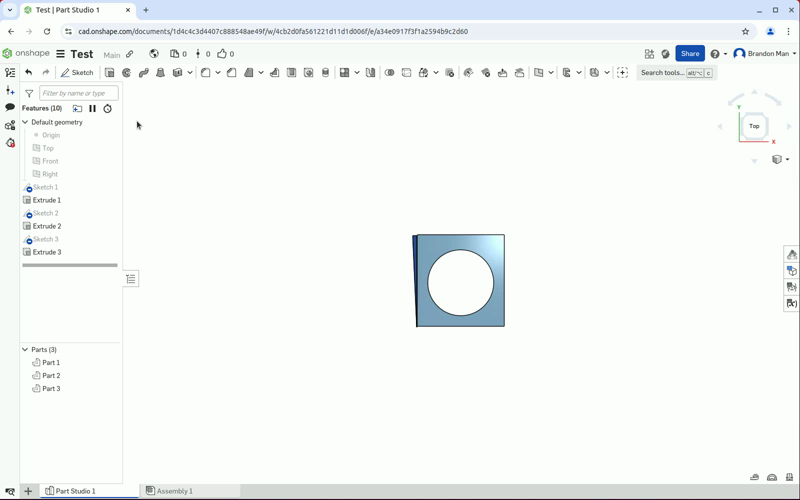
mouse_move(73, 189)
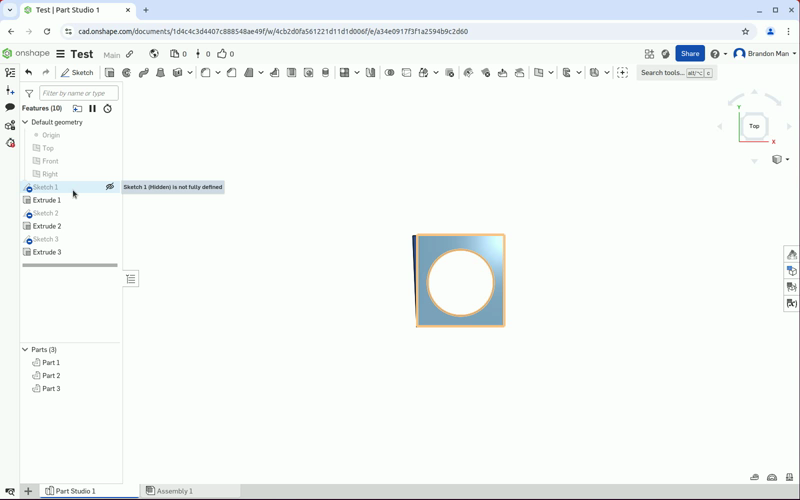
click(73, 189)
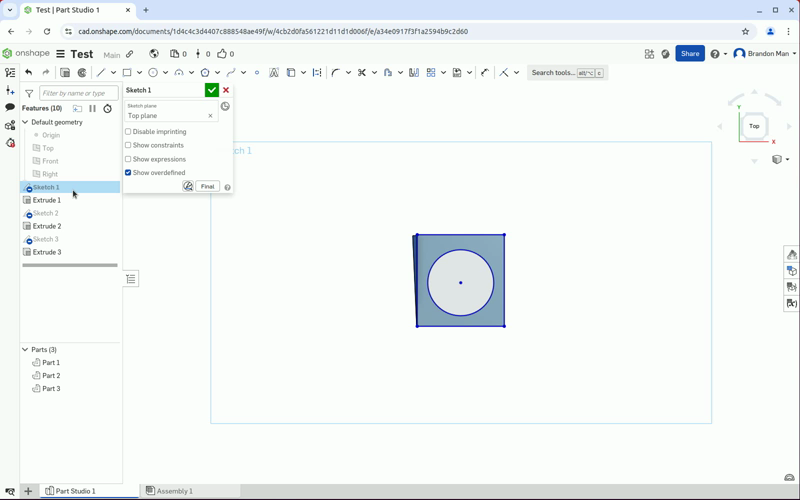
mouse_move(229, 92)
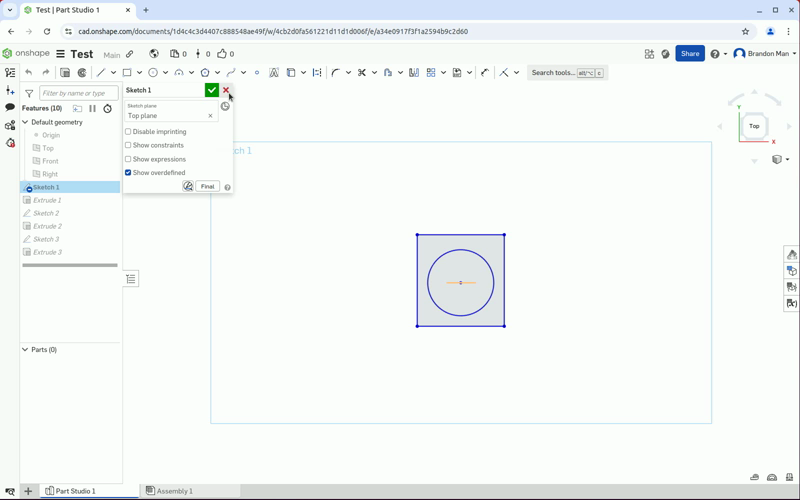
click(229, 92)
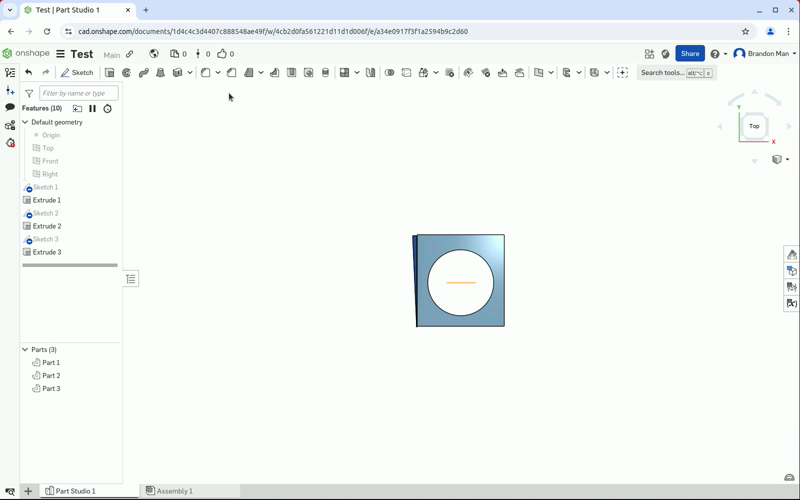
mouse_move(541, 75)
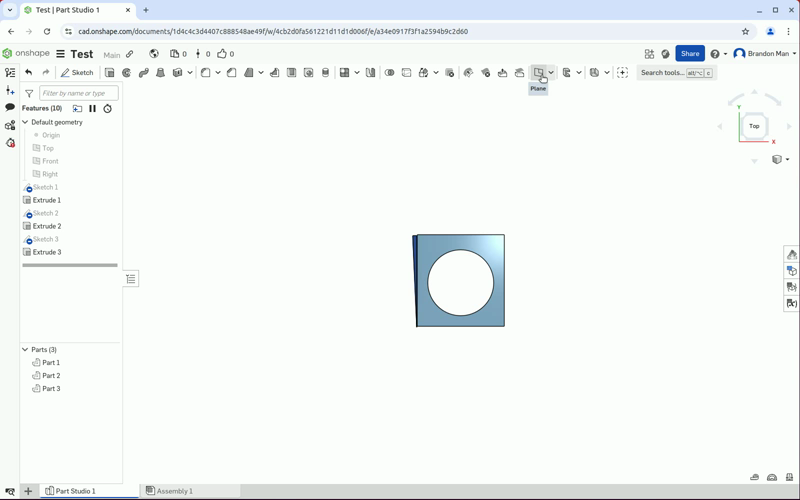
click(541, 75)
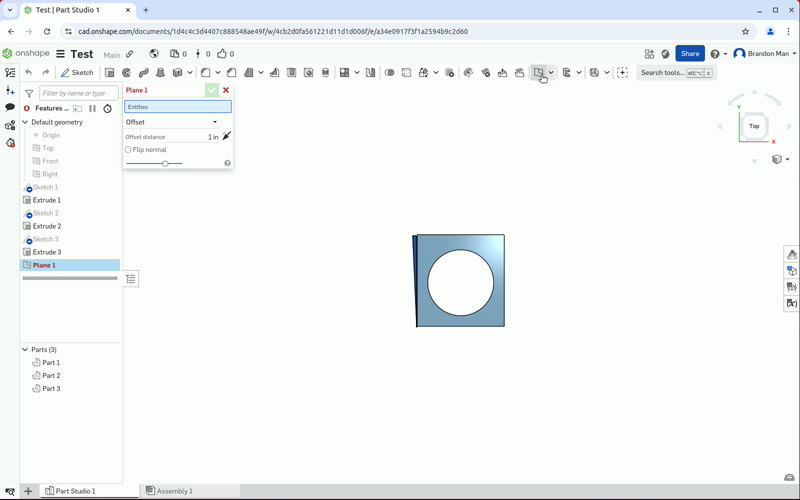
mouse_move(73, 150)
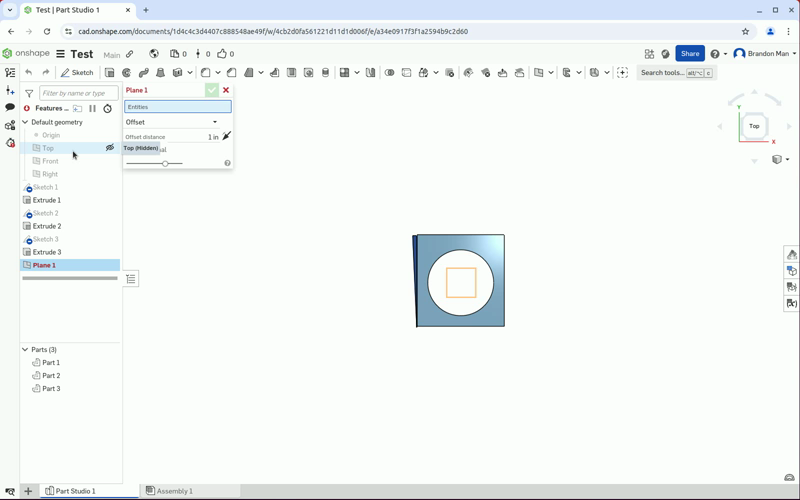
click(73, 150)
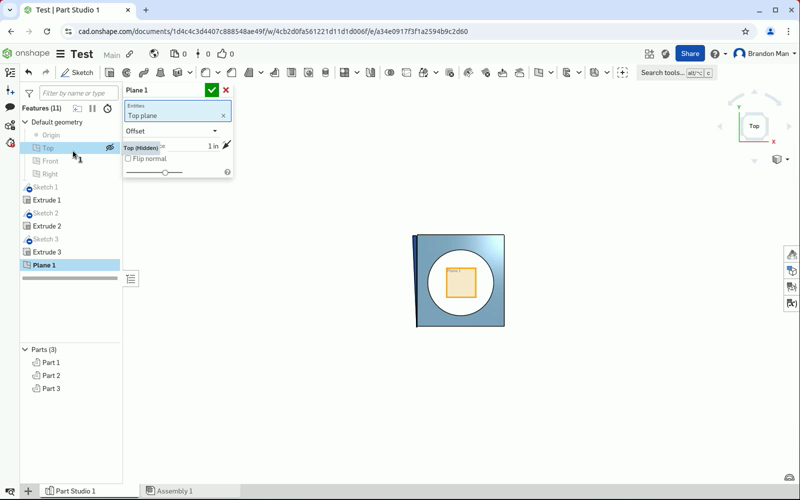
key(tab, 2)
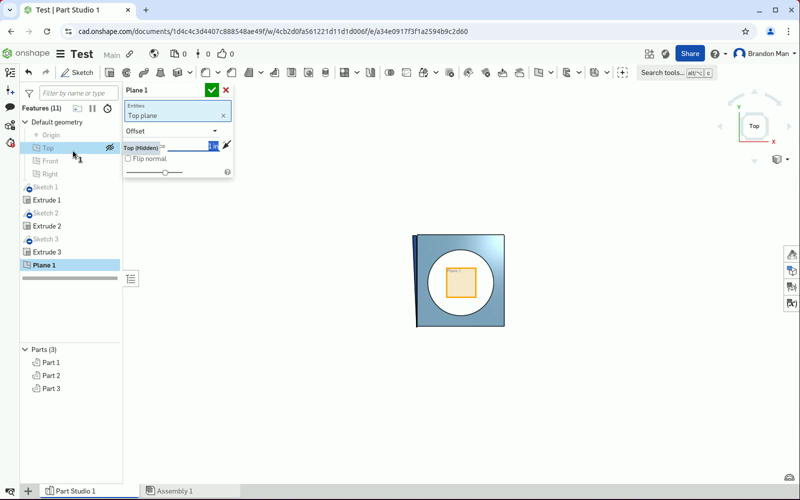
text(0.955)
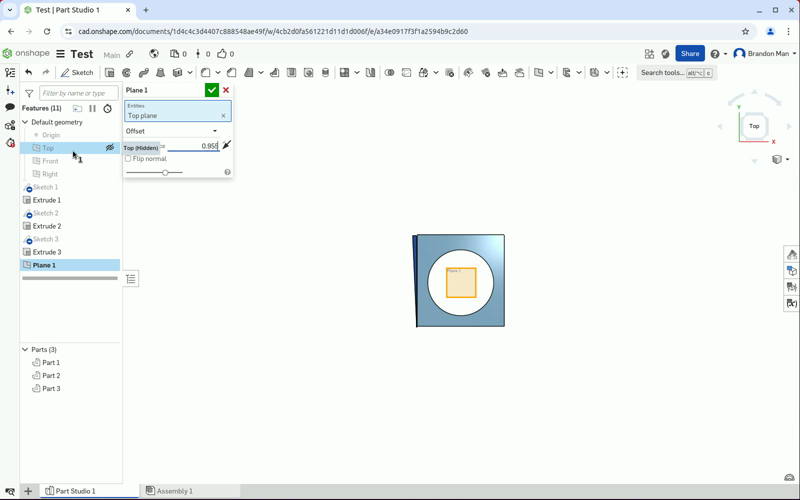
key(enter, 2)
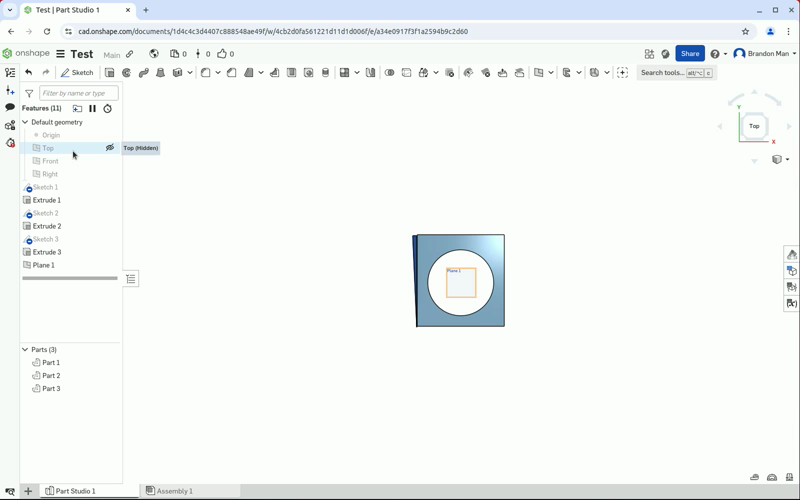
key(shift+s)
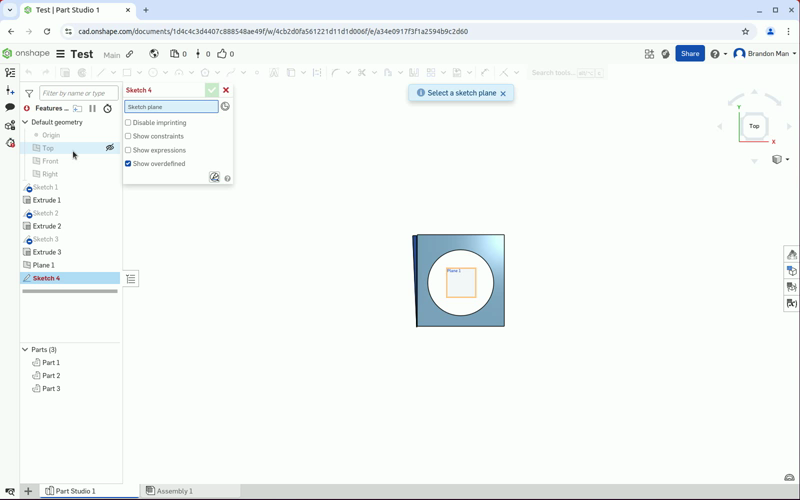
mouse_move(73, 267)
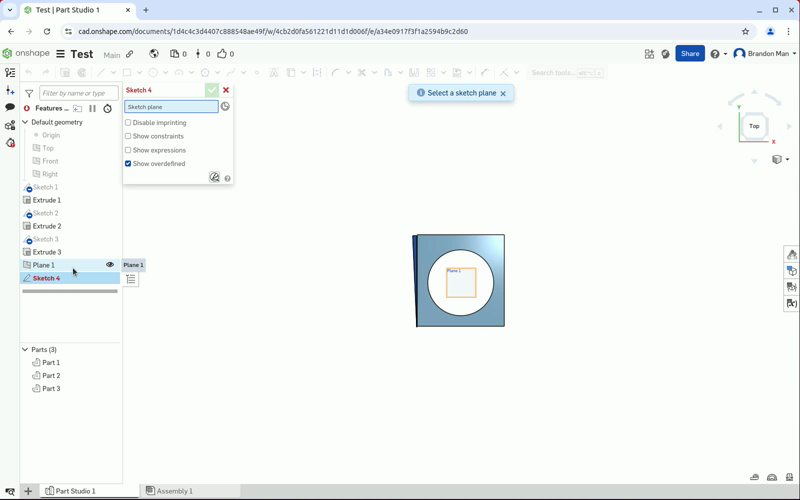
click(73, 267)
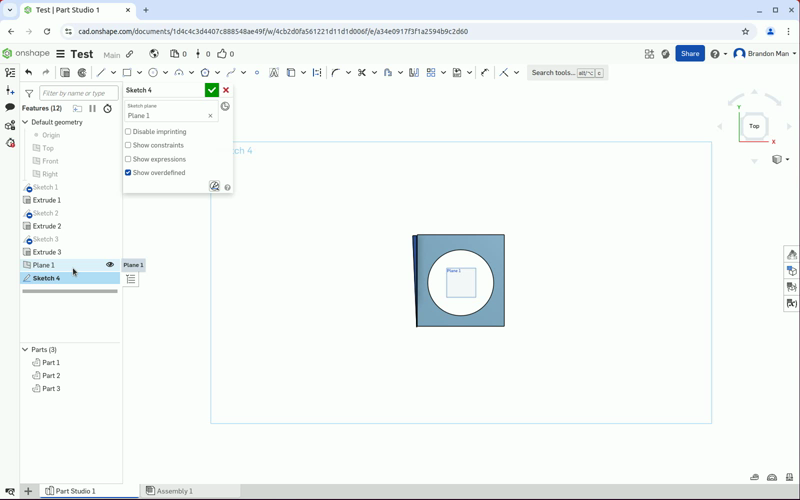
mouse_move(73, 352)
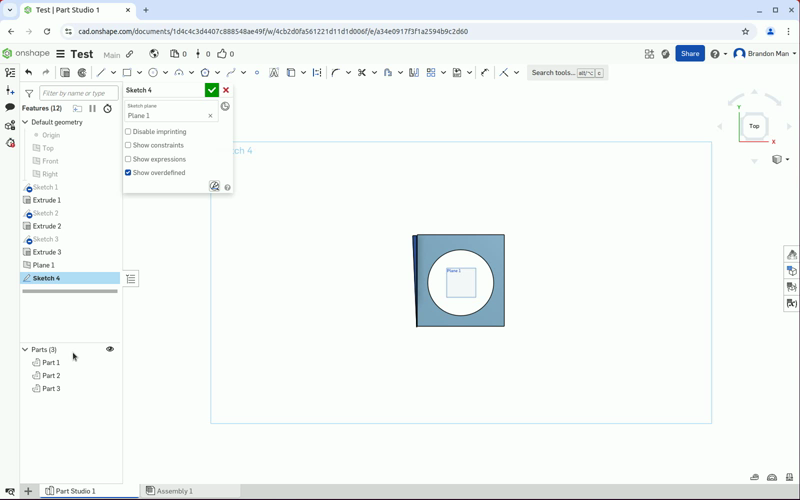
key(y)
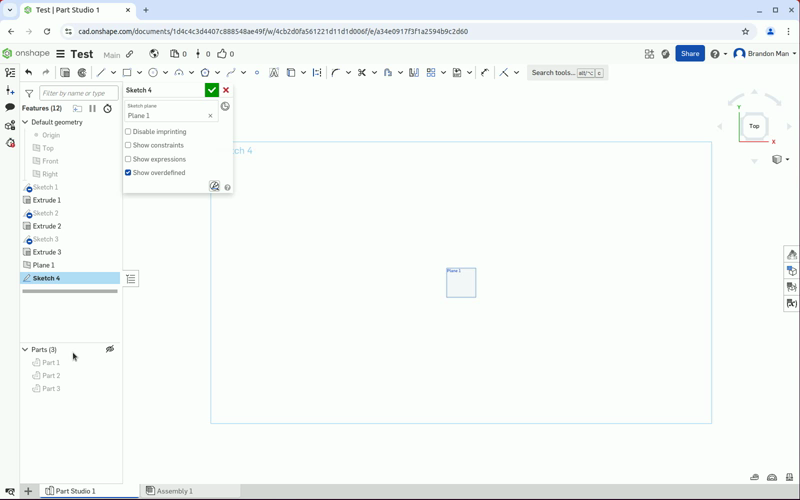
key(l)
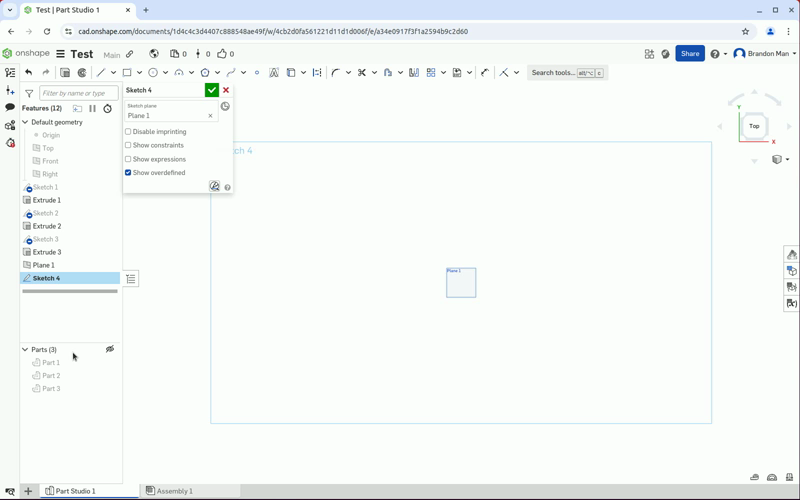
key_down(shift)
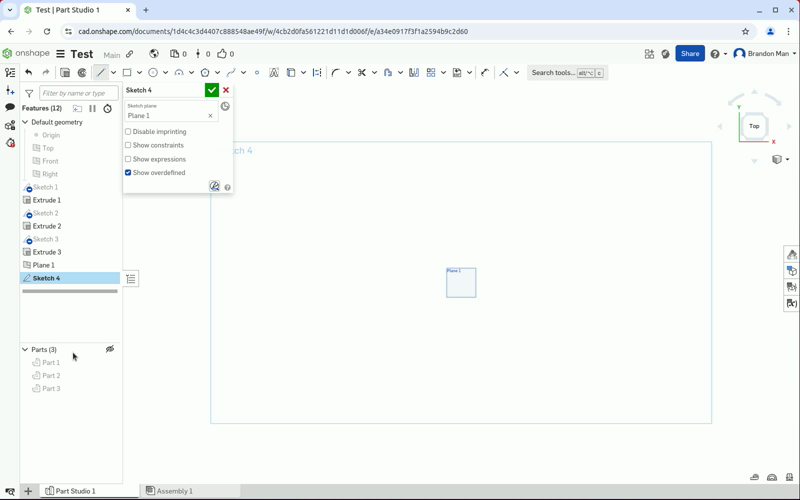
mouse_move(412, 288)
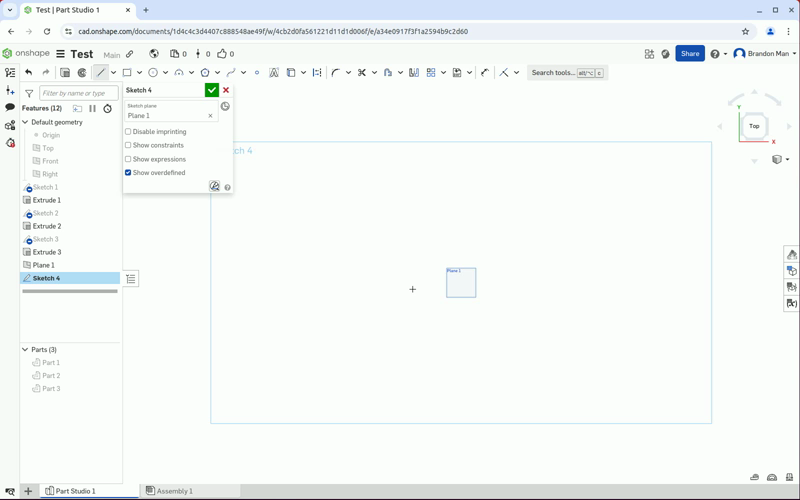
click(412, 288)
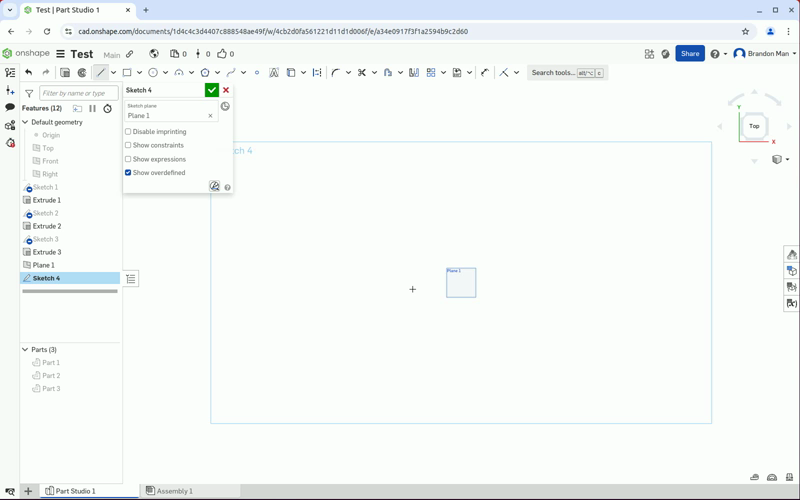
key_up(shift)
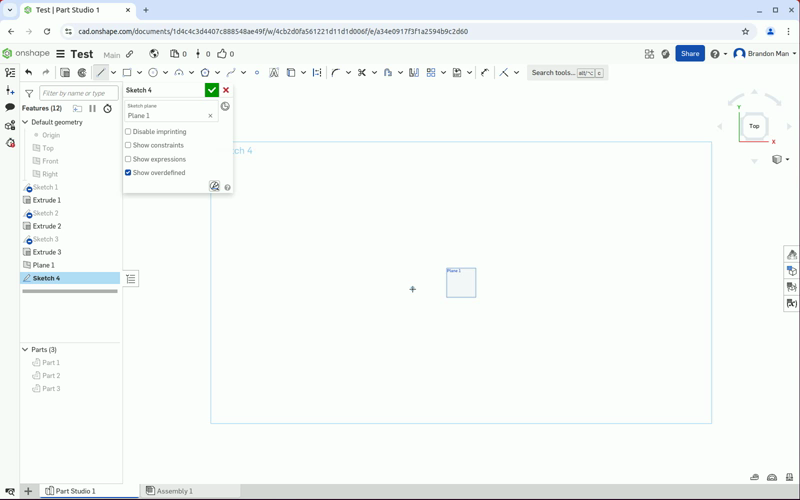
key_down(shift)
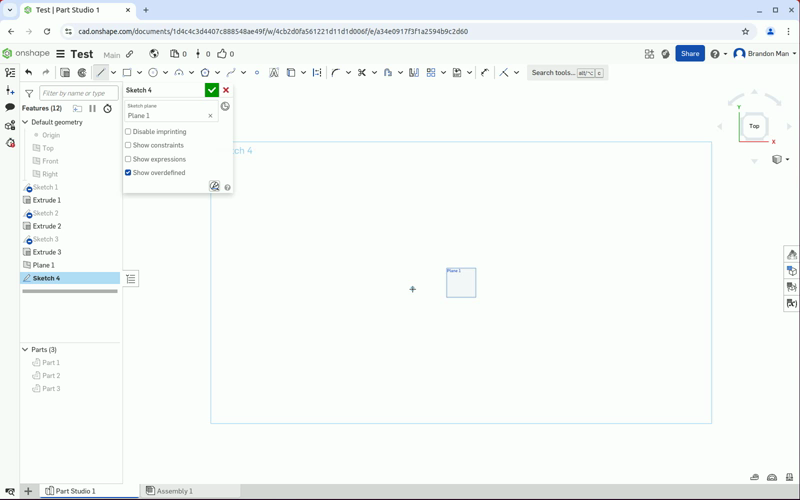
mouse_move(442, 288)
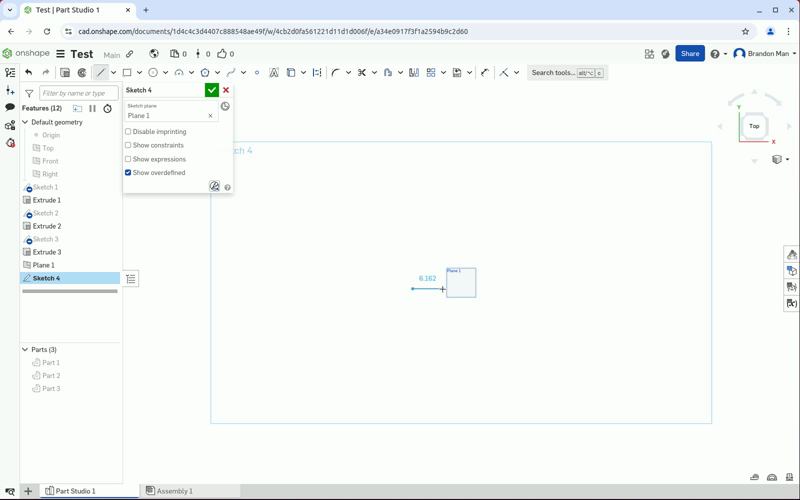
mouse_move(416, 288)
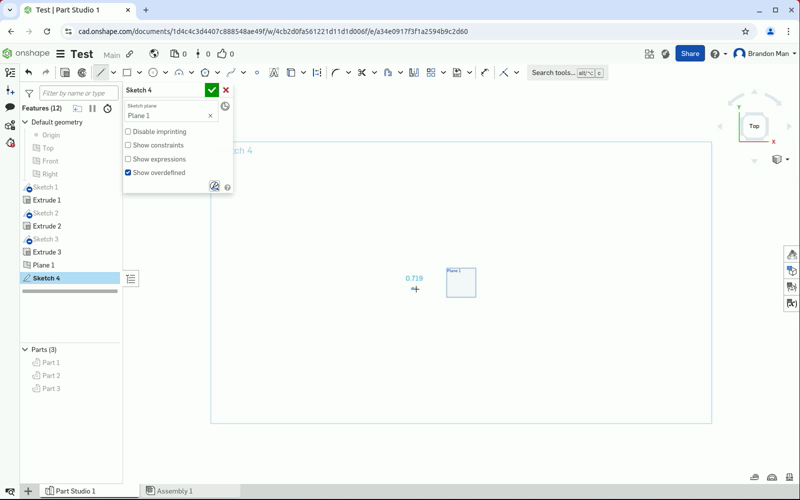
scroll(6)
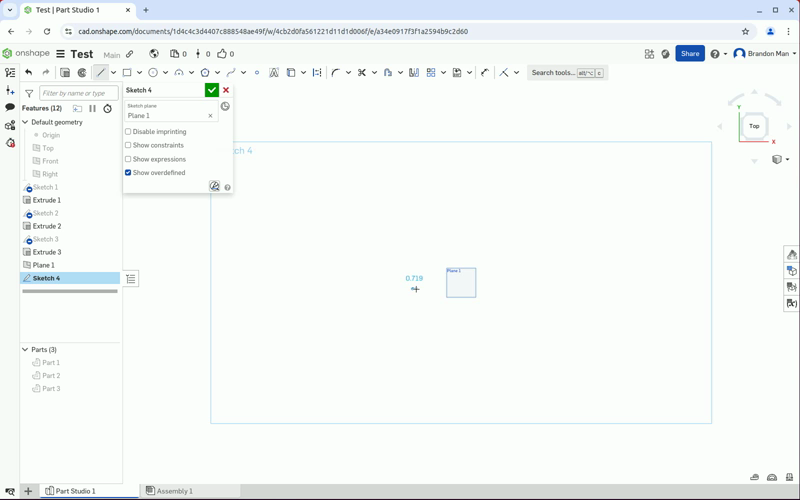
scroll(6)
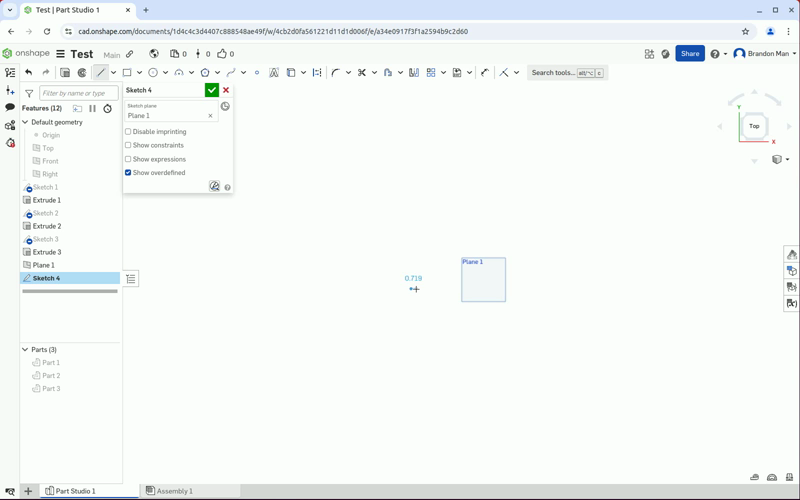
scroll(6)
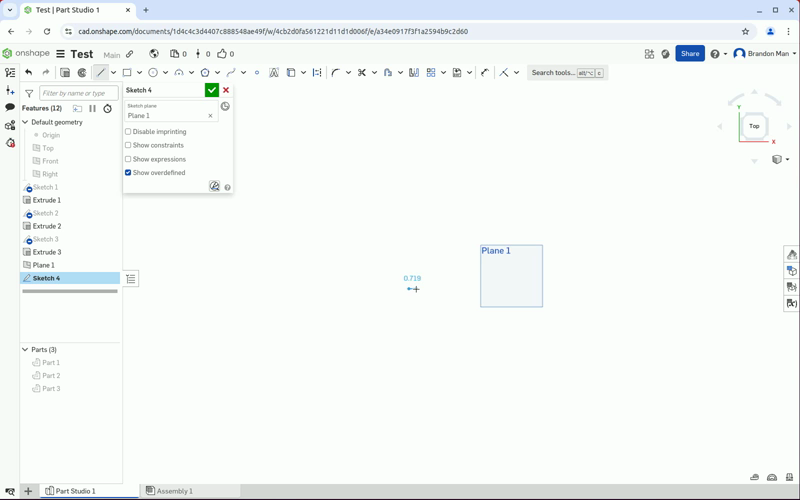
scroll(6)
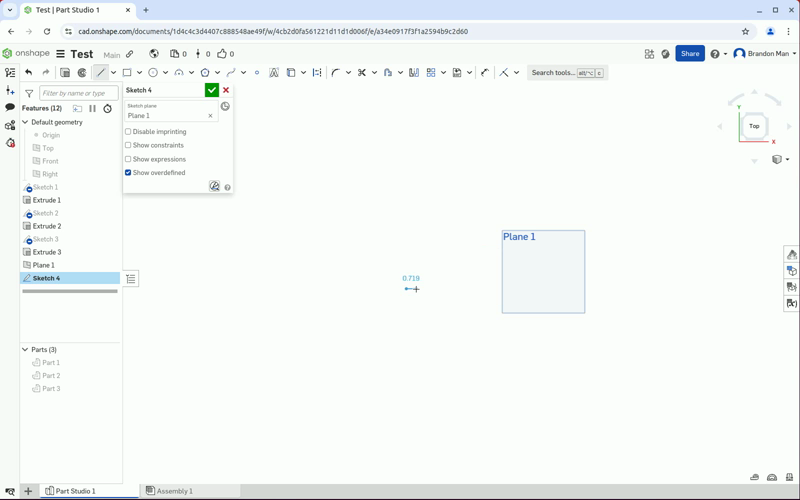
scroll(6)
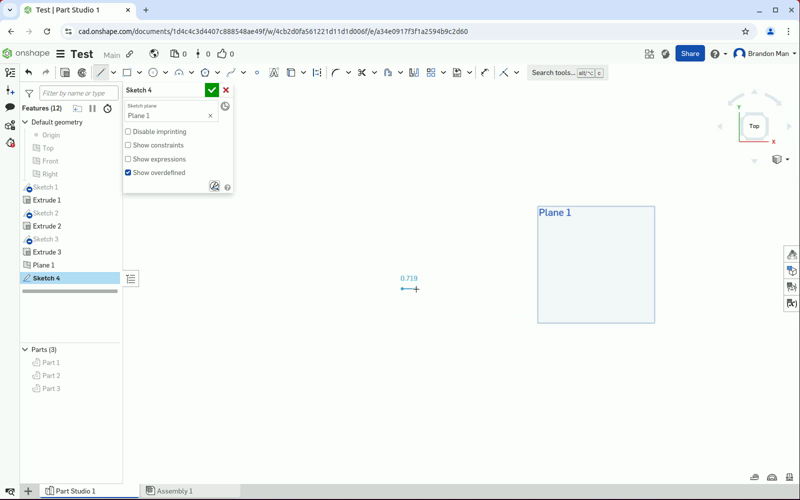
scroll(6)
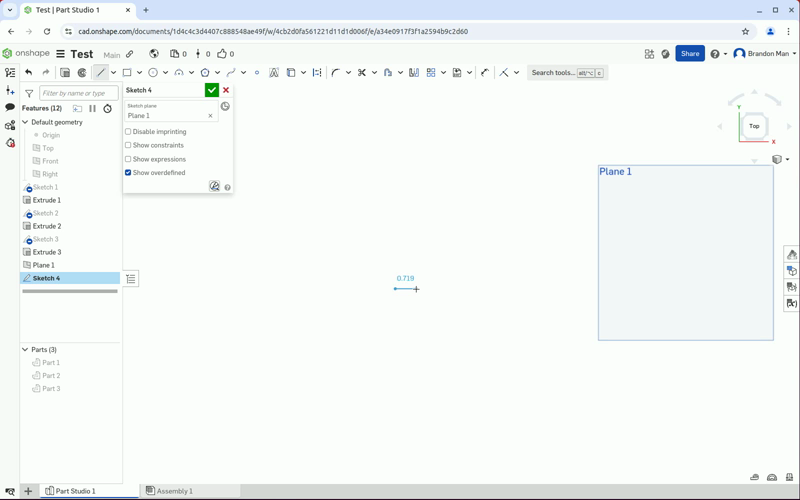
scroll(6)
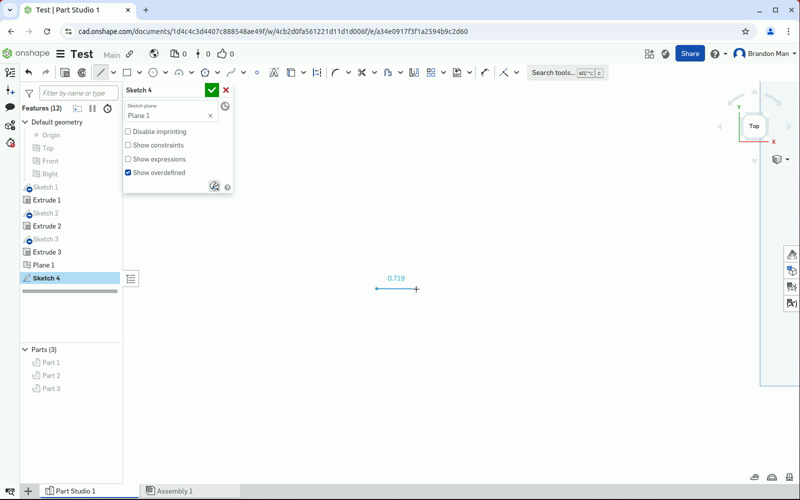
click(416, 288)
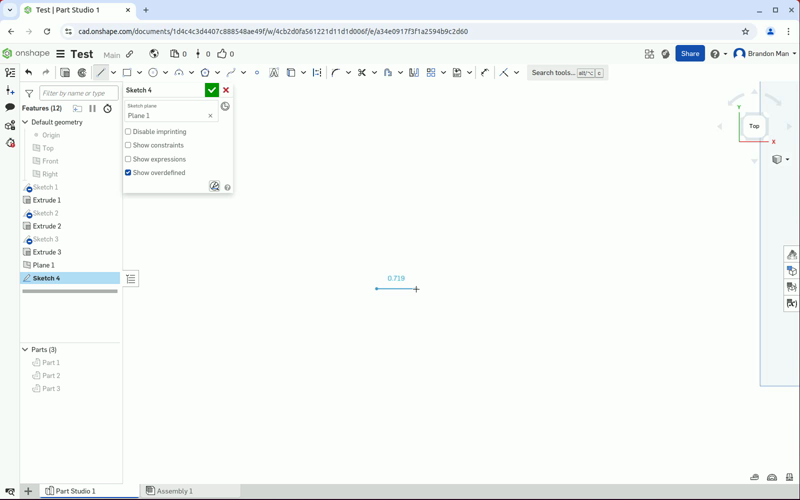
scroll(-6)
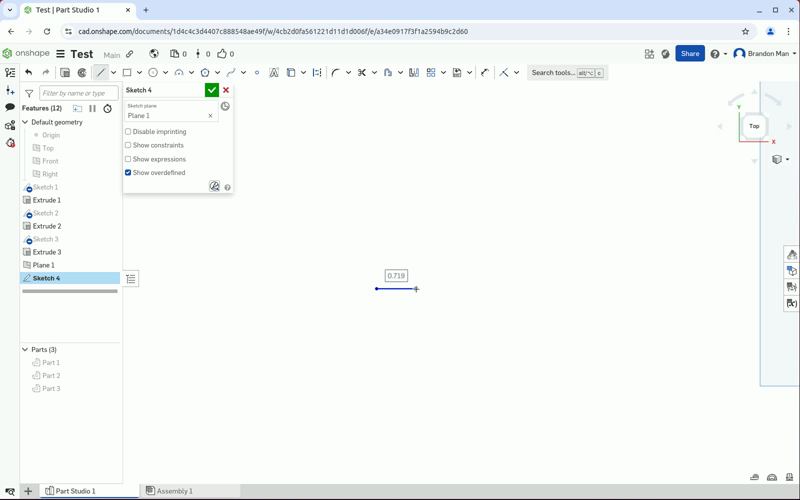
scroll(-6)
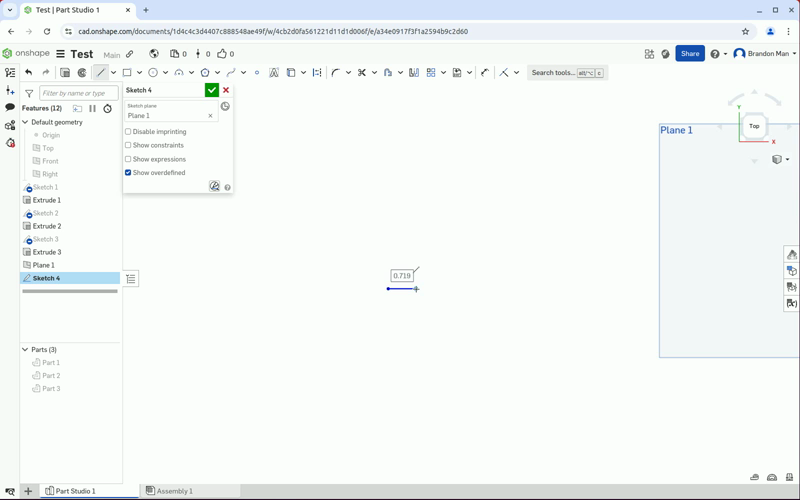
scroll(-6)
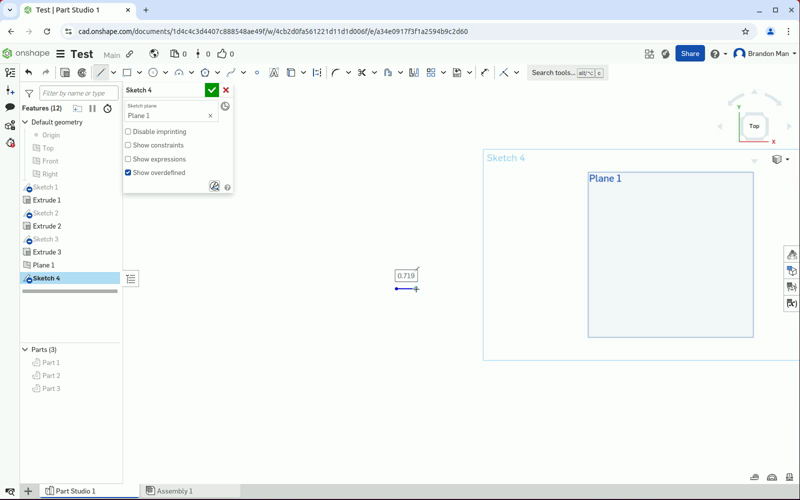
scroll(-6)
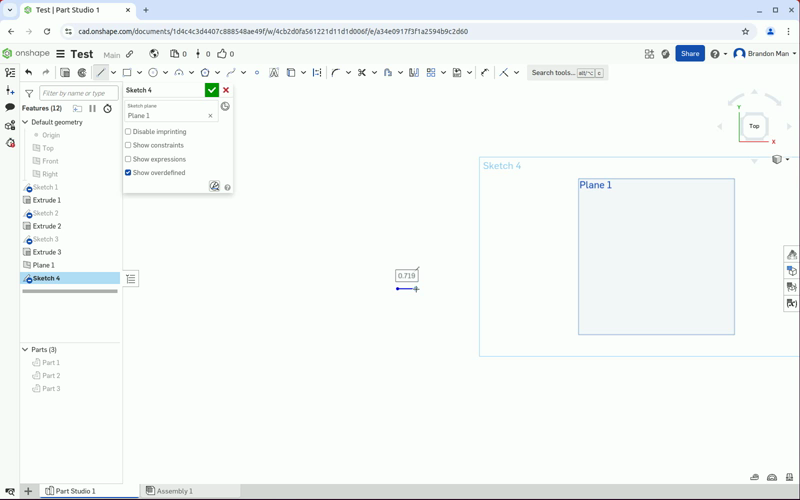
scroll(-6)
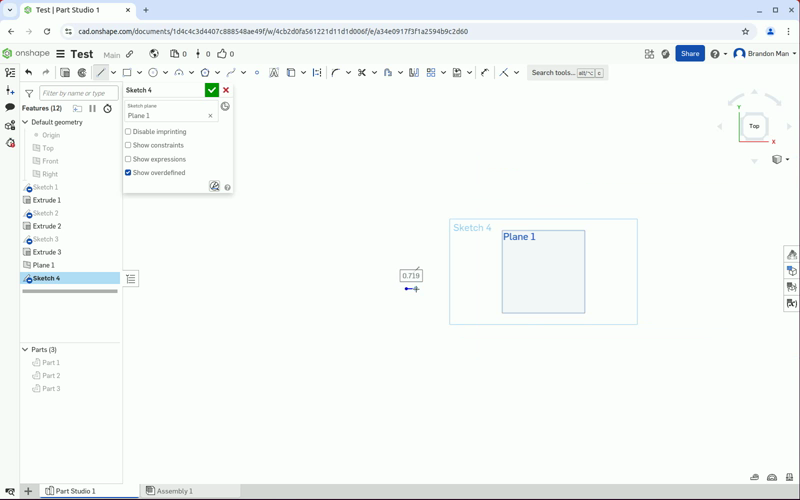
scroll(-6)
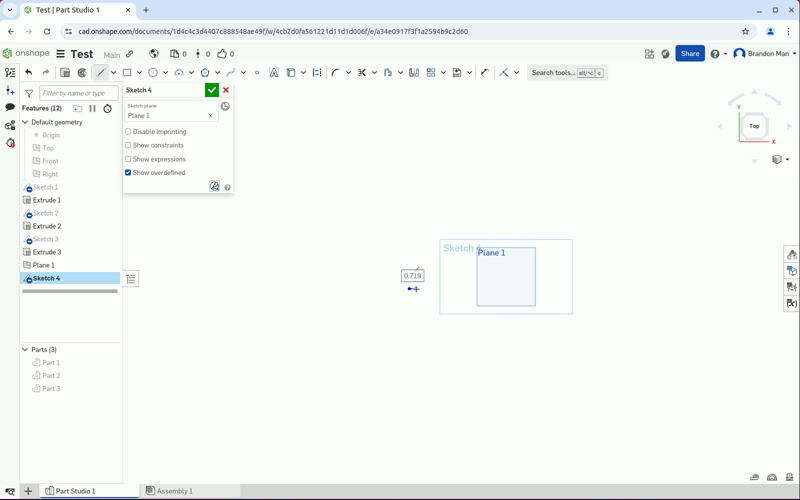
scroll(-6)
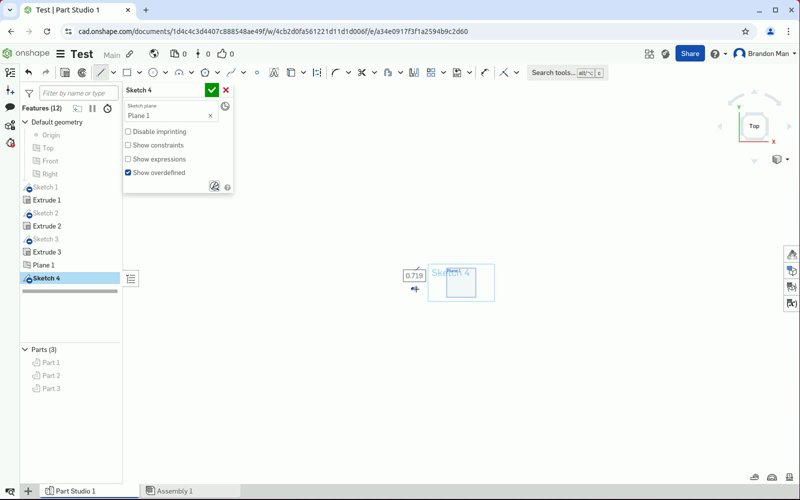
key_up(shift)
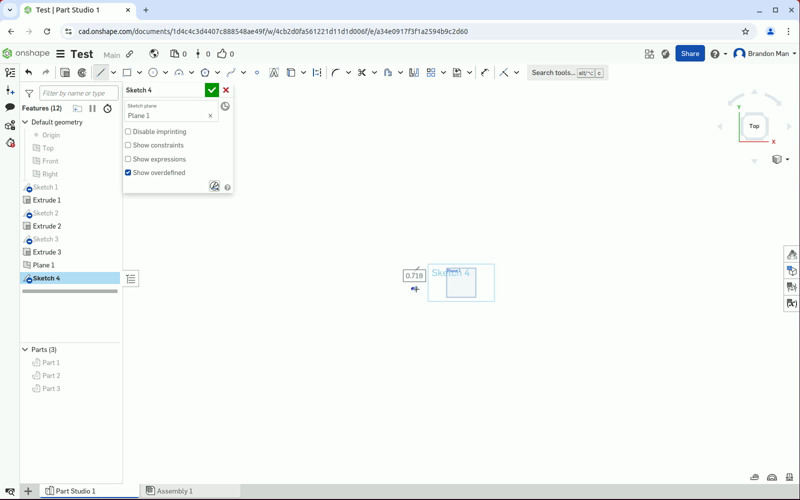
key_down(shift)
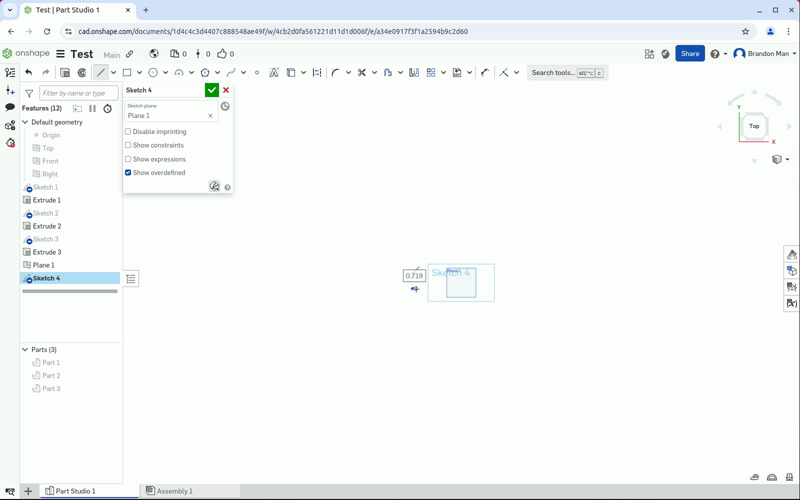
mouse_move(446, 288)
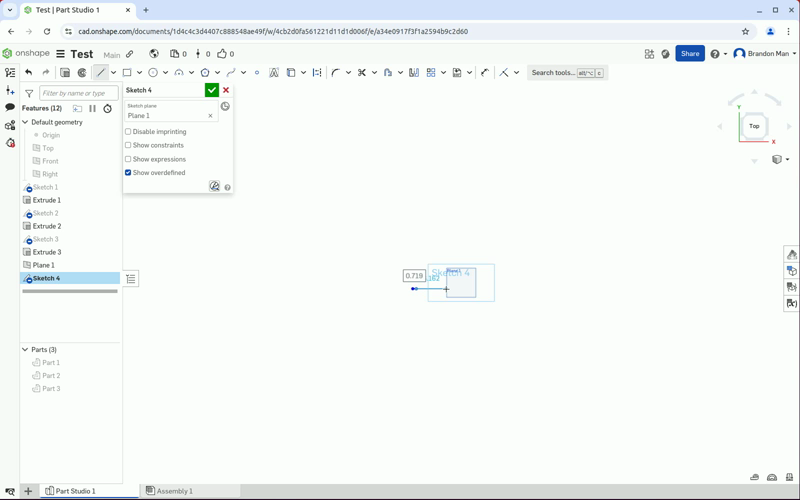
mouse_move(416, 277)
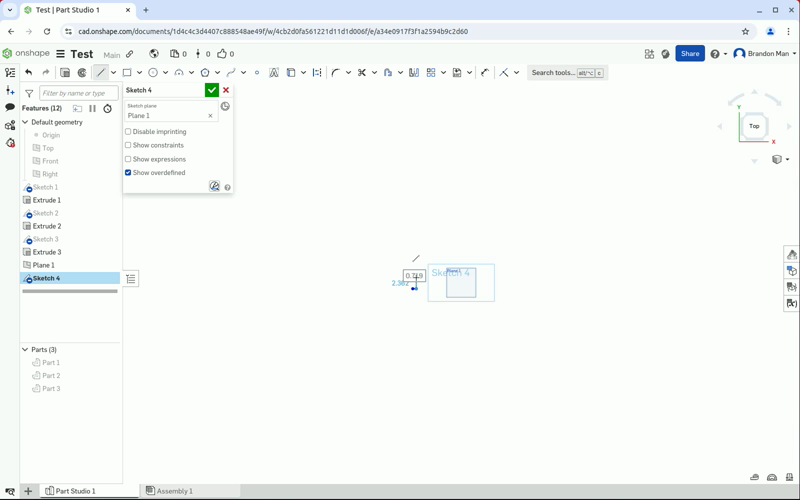
click(416, 277)
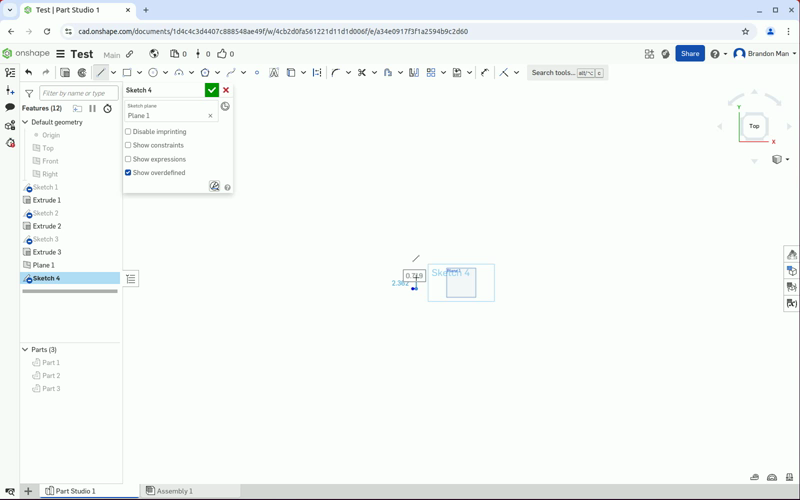
key_up(shift)
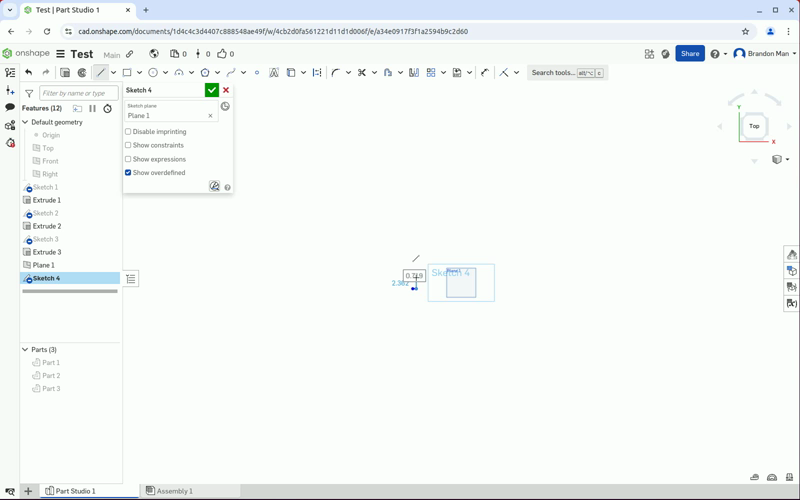
key_down(shift)
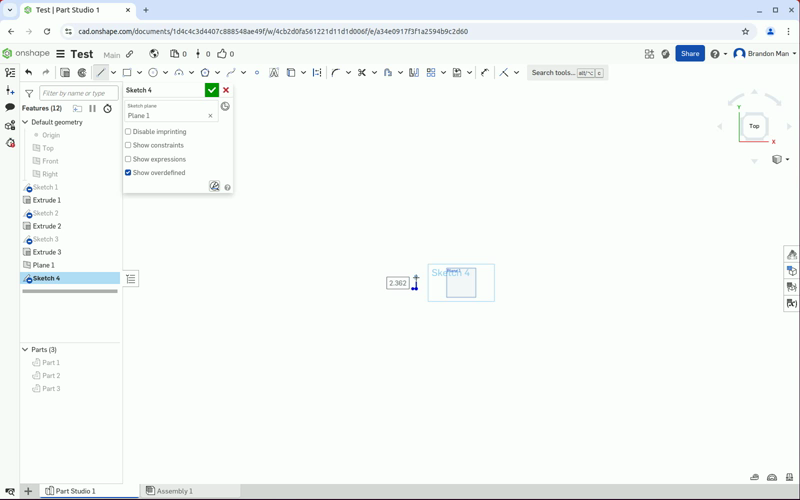
mouse_move(446, 277)
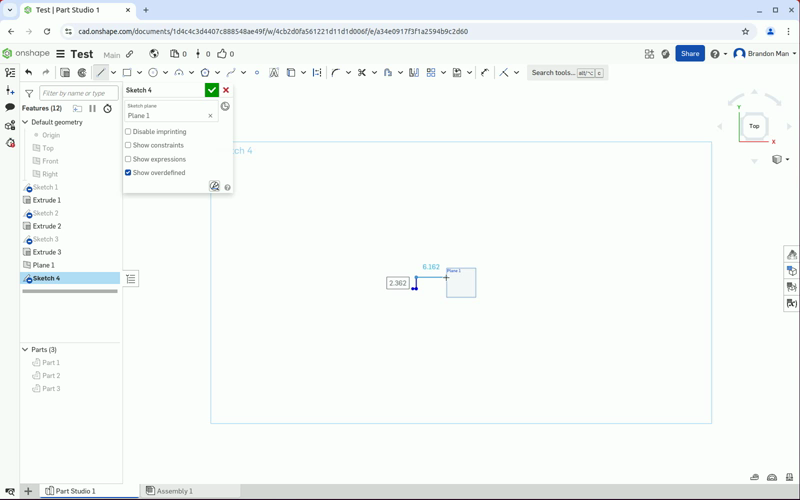
mouse_move(412, 277)
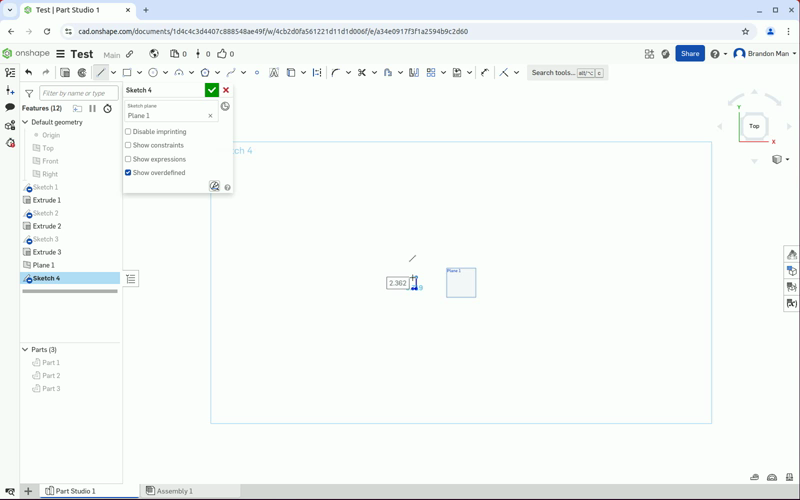
scroll(6)
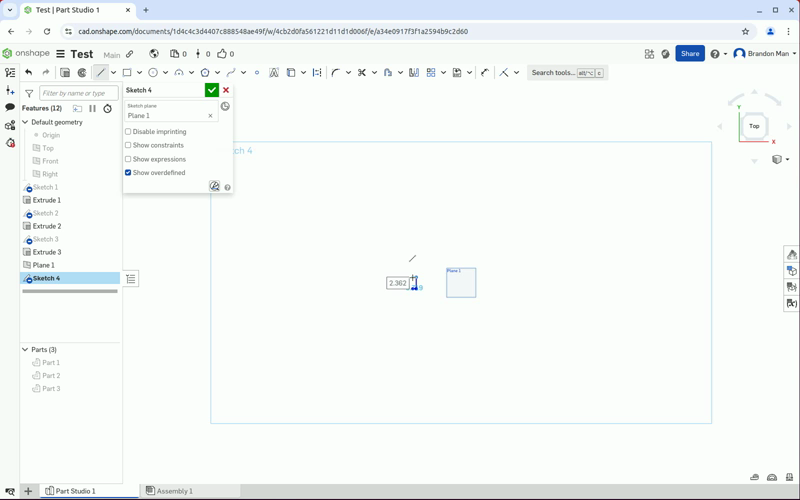
scroll(6)
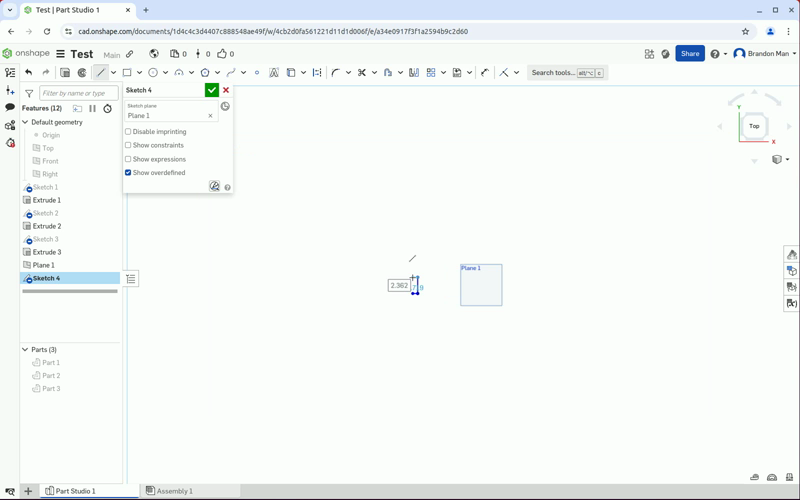
scroll(6)
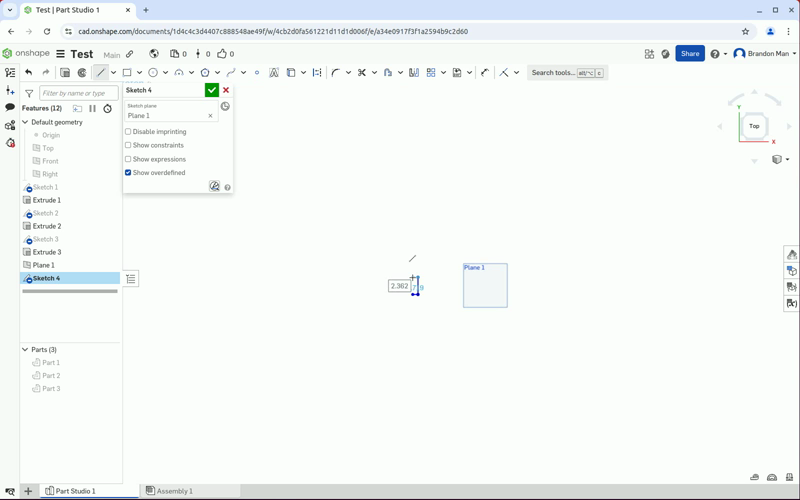
scroll(6)
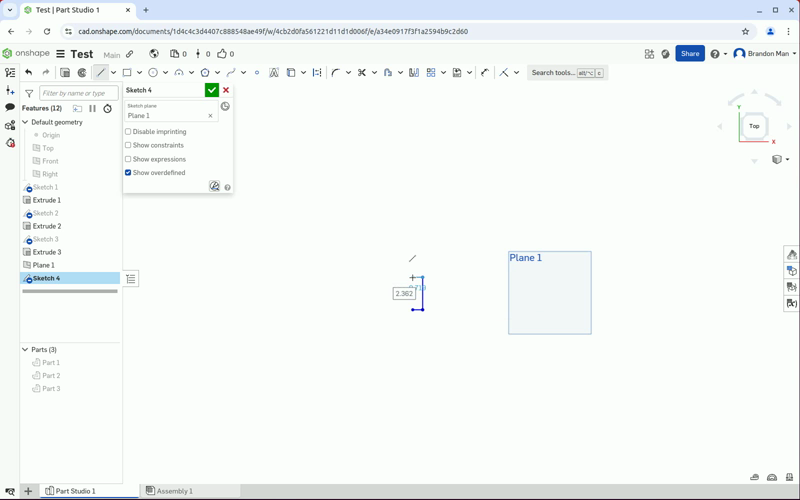
scroll(6)
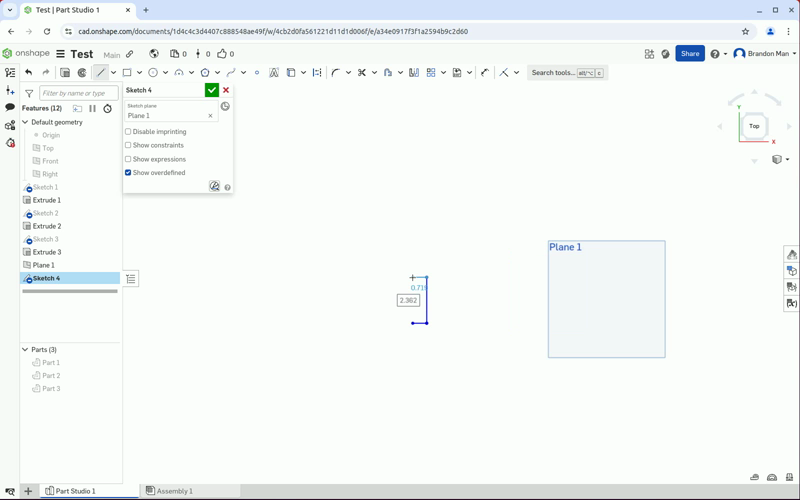
scroll(6)
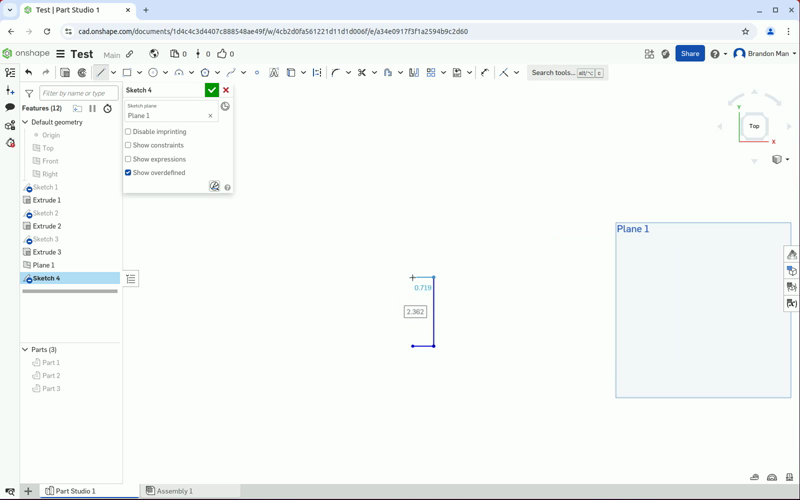
scroll(6)
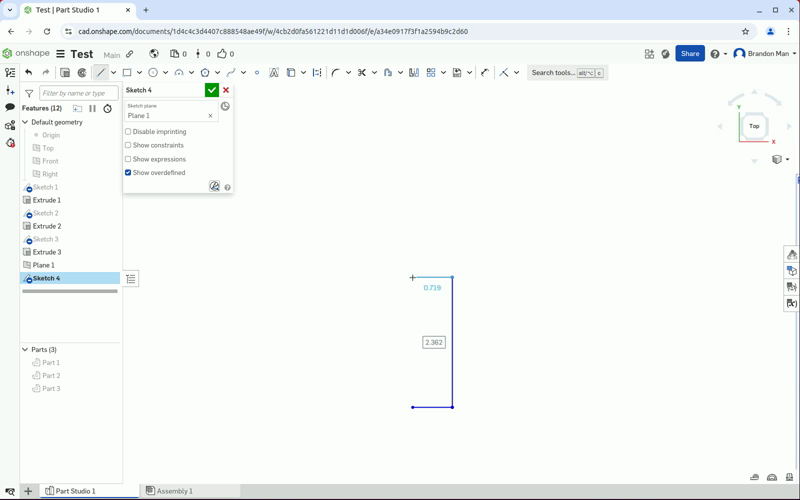
click(412, 277)
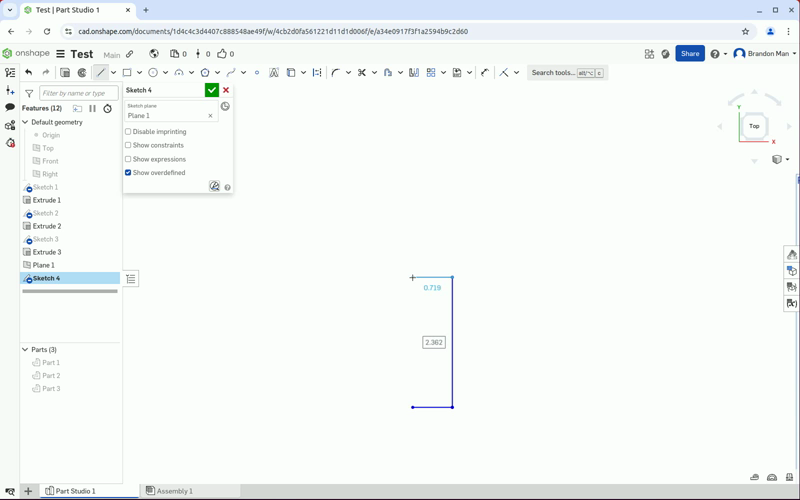
scroll(-6)
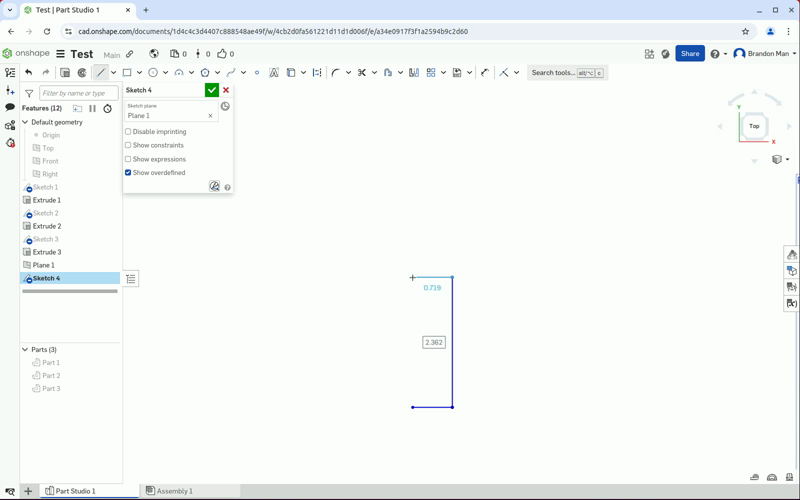
scroll(-6)
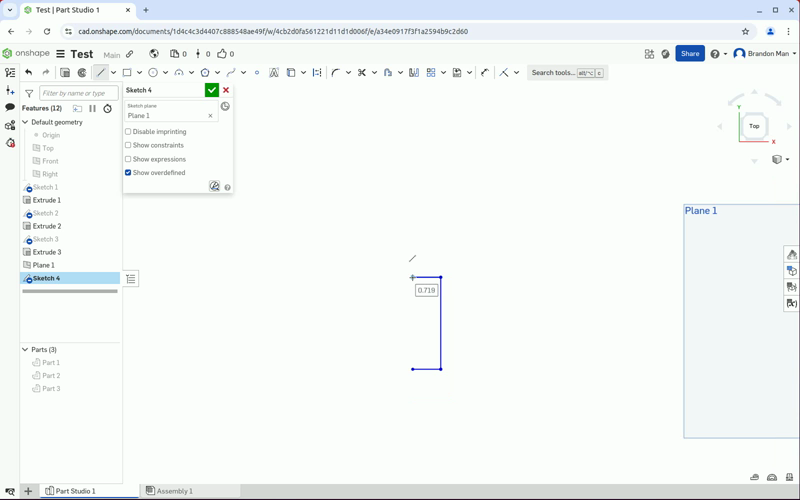
scroll(-6)
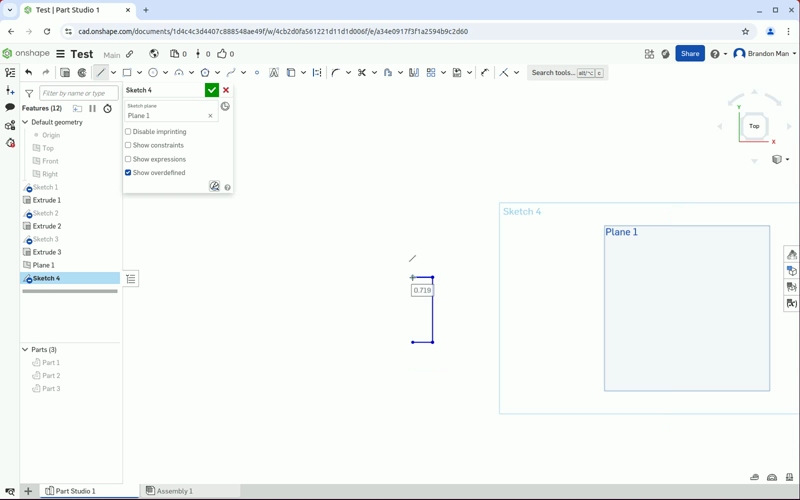
scroll(-6)
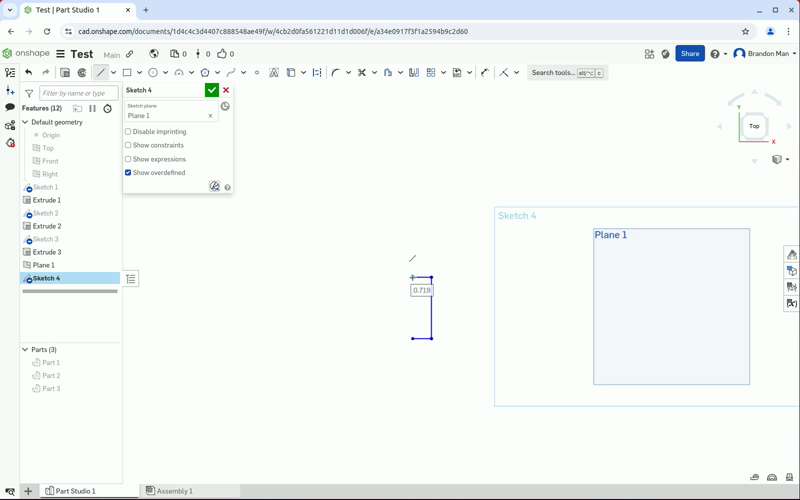
scroll(-6)
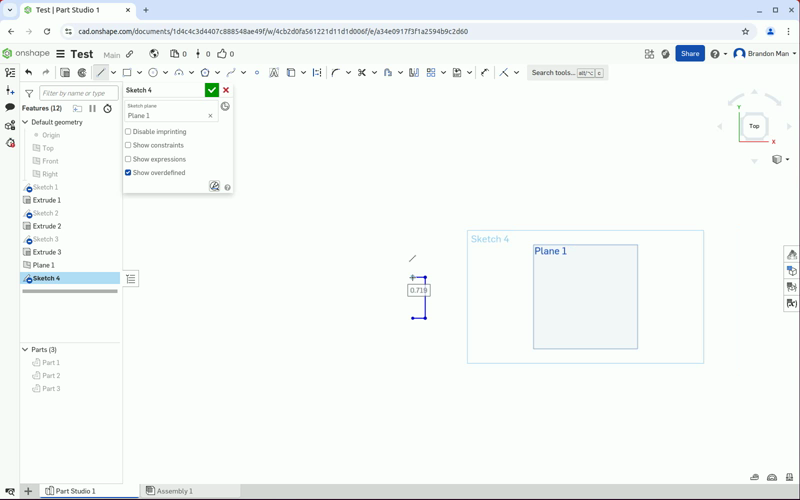
scroll(-6)
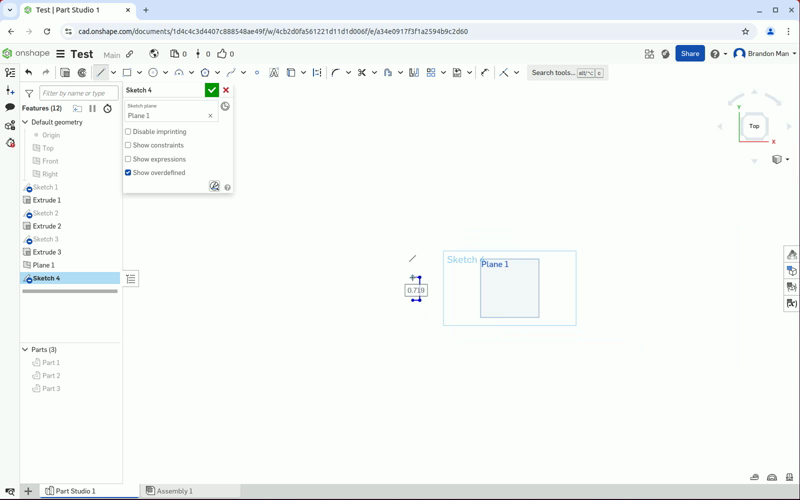
scroll(-6)
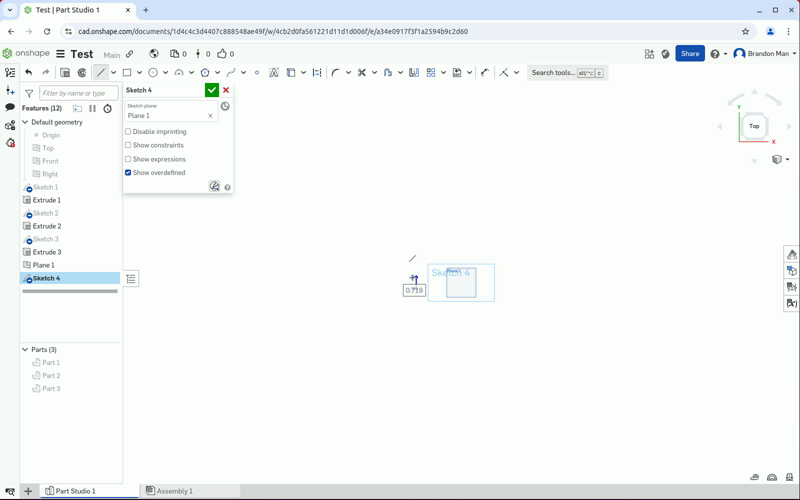
key_up(shift)
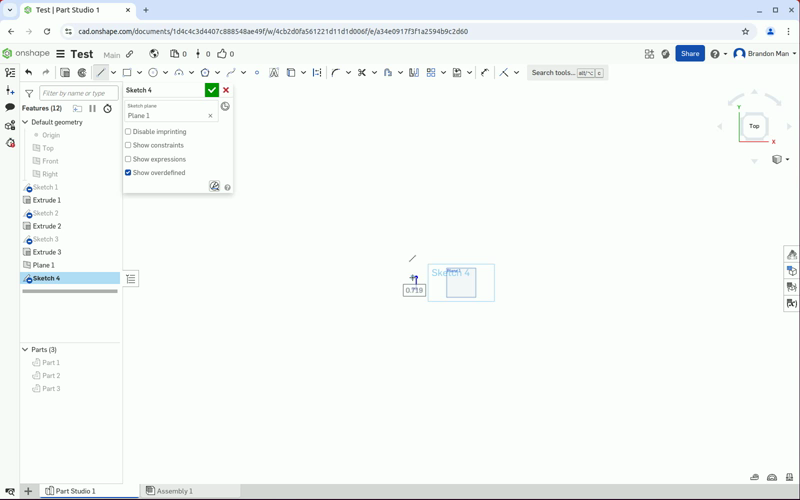
mouse_move(442, 277)
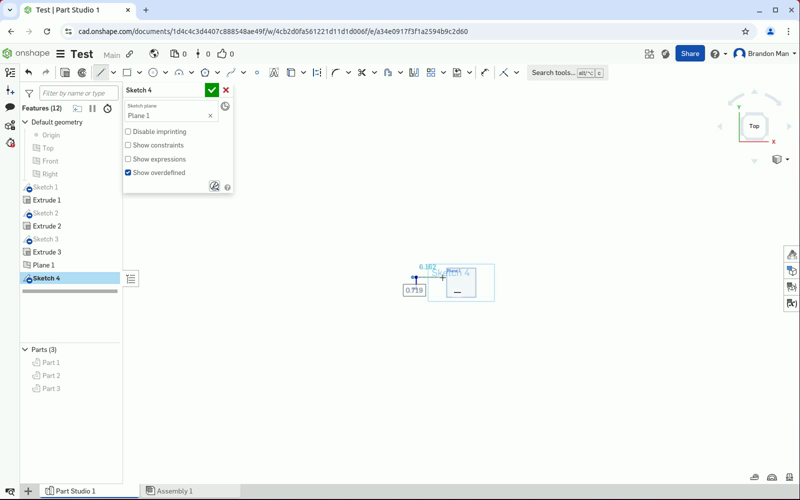
key_down(shift)
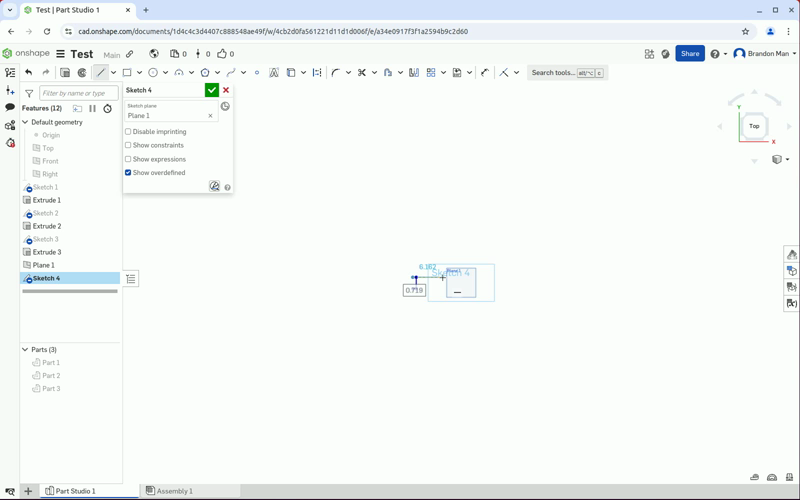
mouse_move(412, 288)
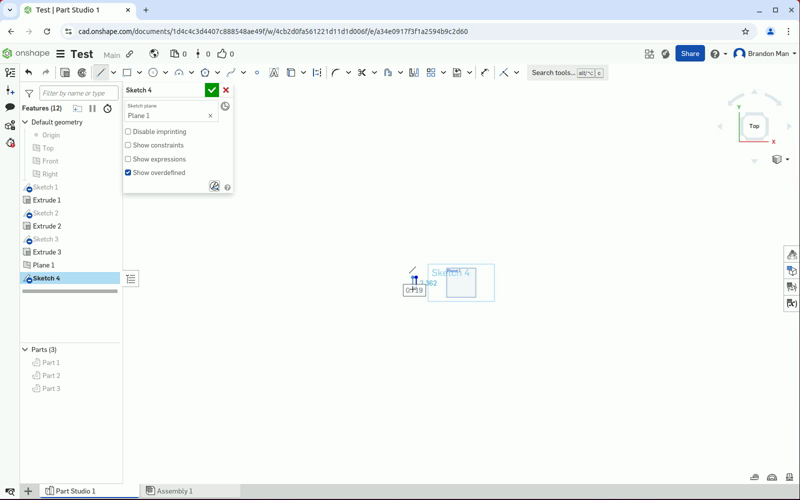
scroll(6)
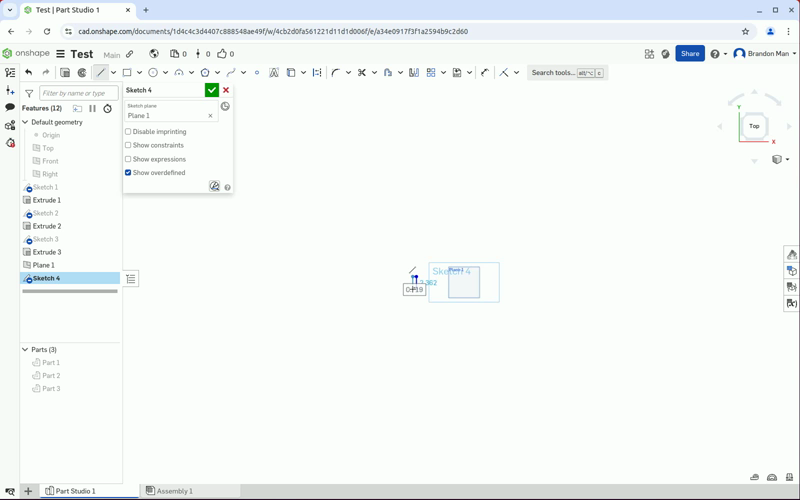
scroll(6)
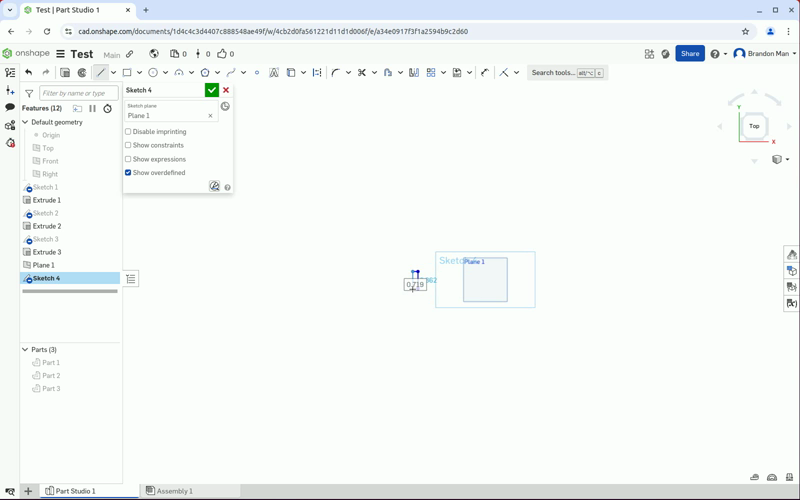
scroll(6)
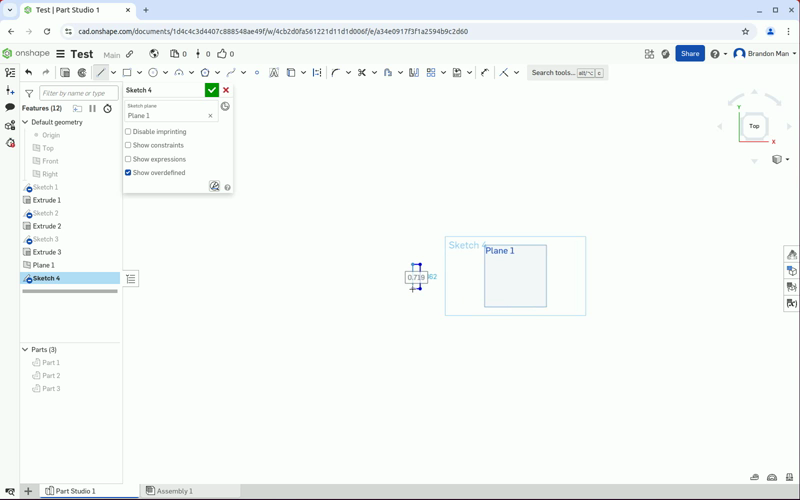
scroll(6)
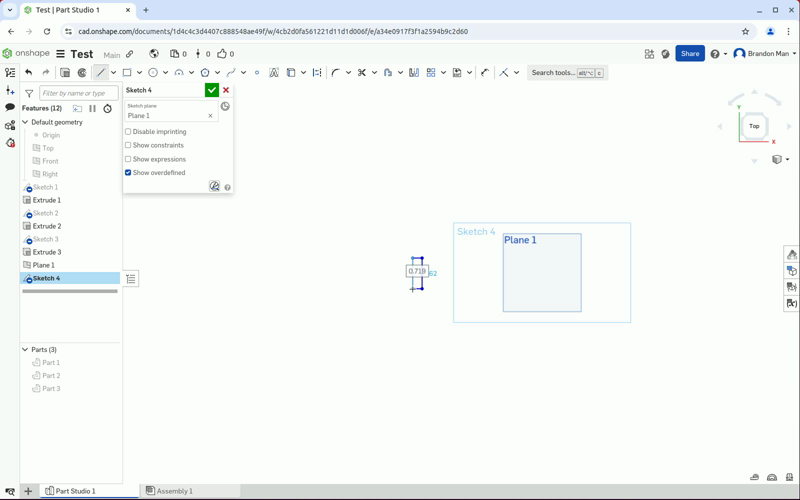
scroll(6)
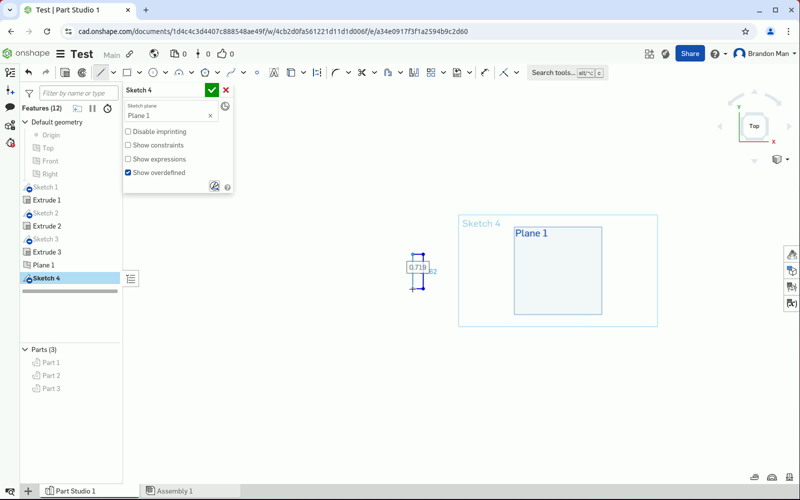
scroll(6)
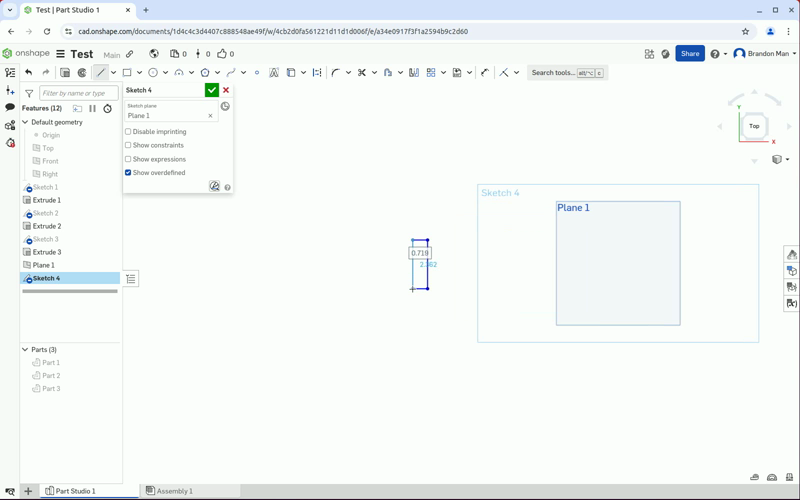
scroll(6)
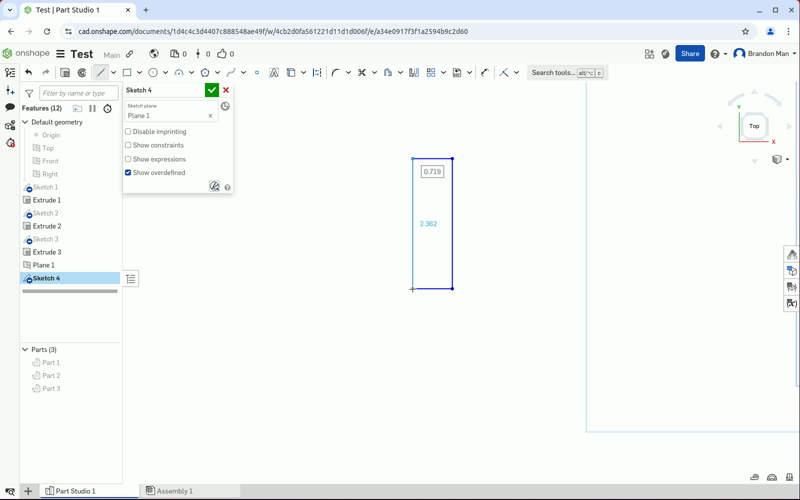
key_up(shift)
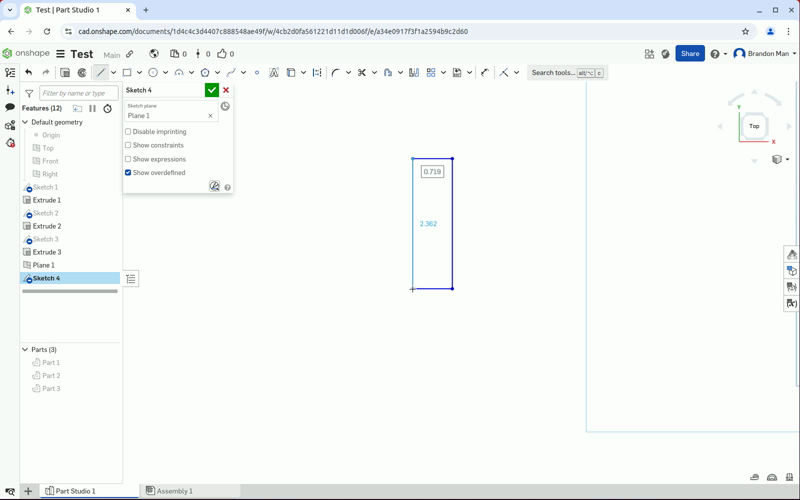
click(412, 288)
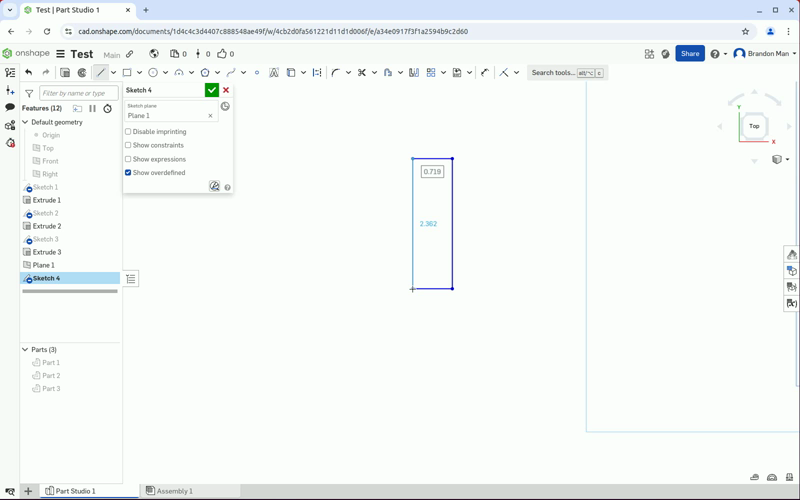
scroll(-6)
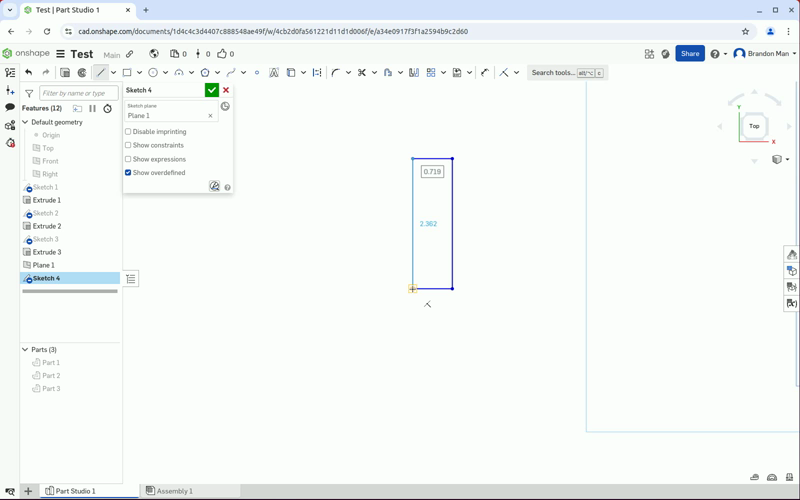
scroll(-6)
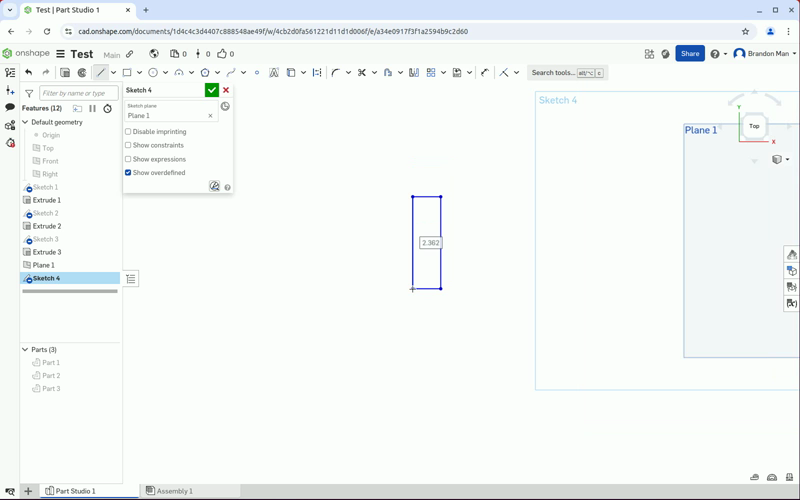
scroll(-6)
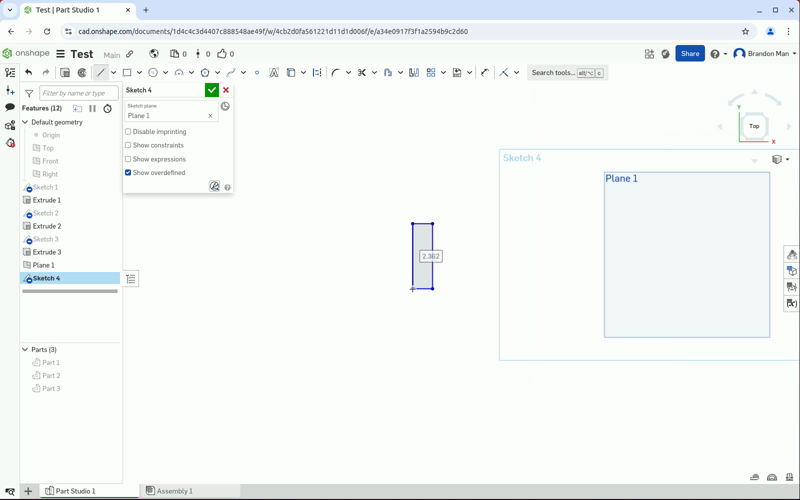
scroll(-6)
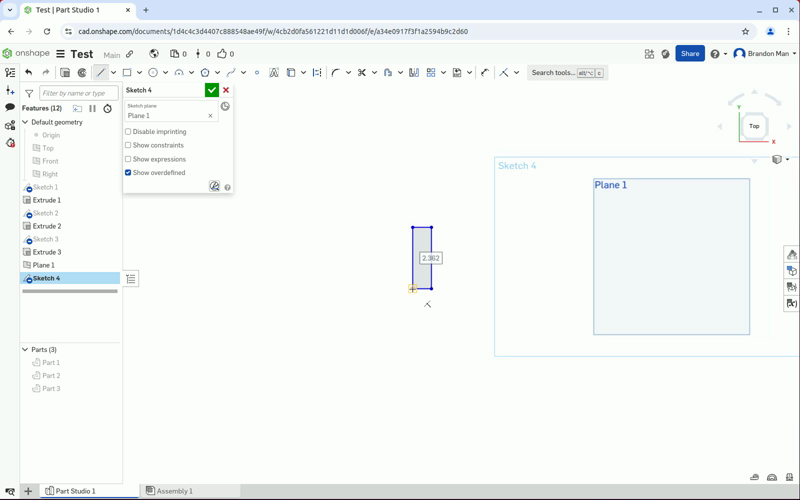
scroll(-6)
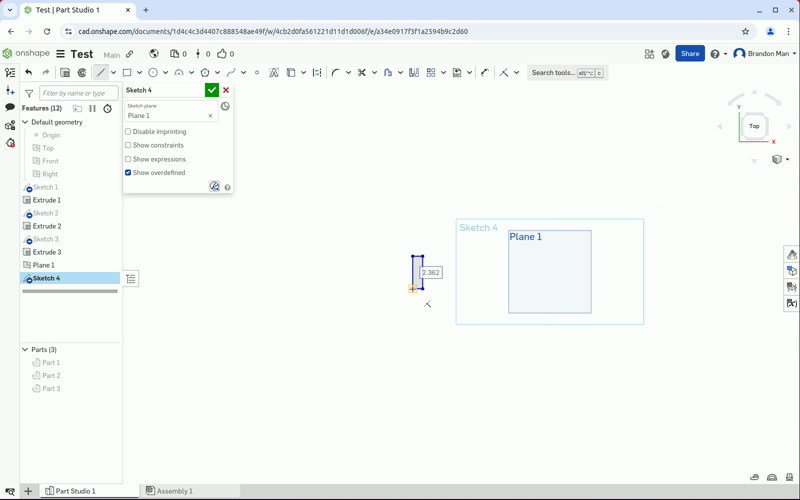
scroll(-6)
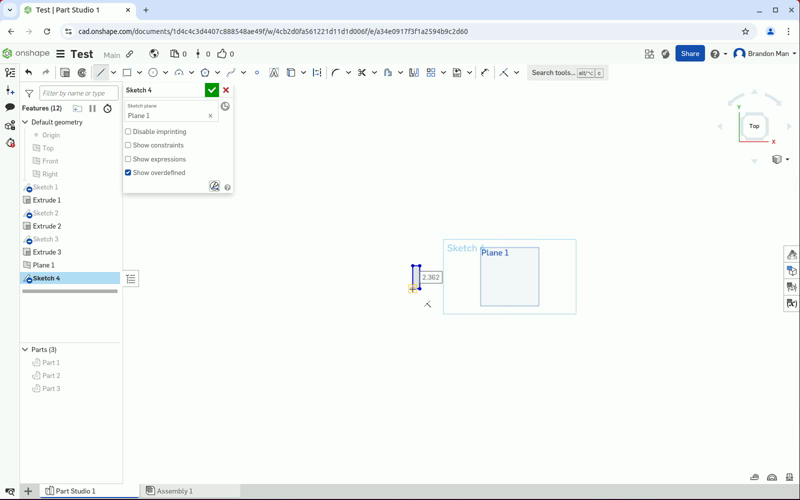
scroll(-6)
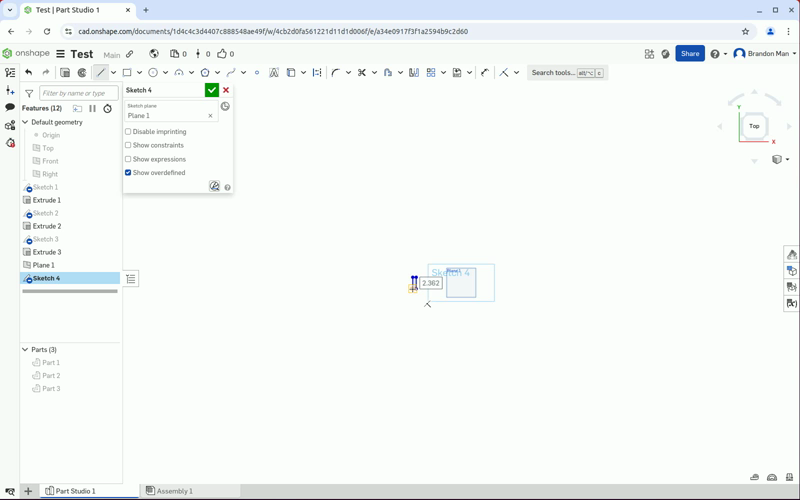
key(esc)
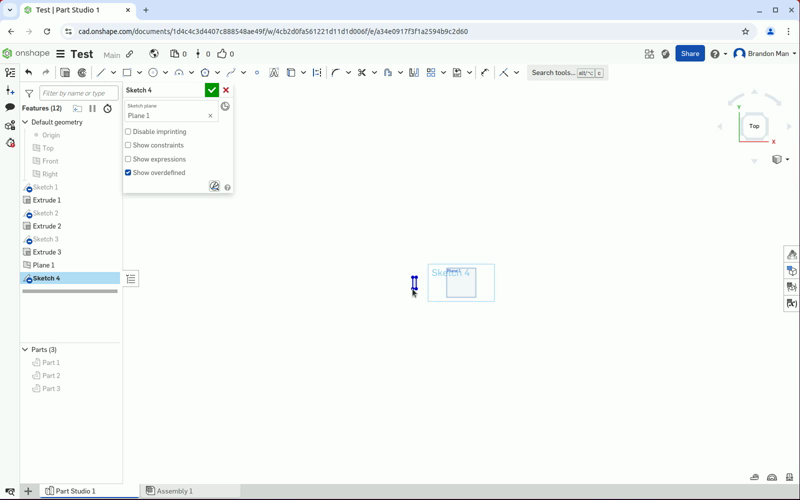
mouse_move(414, 288)
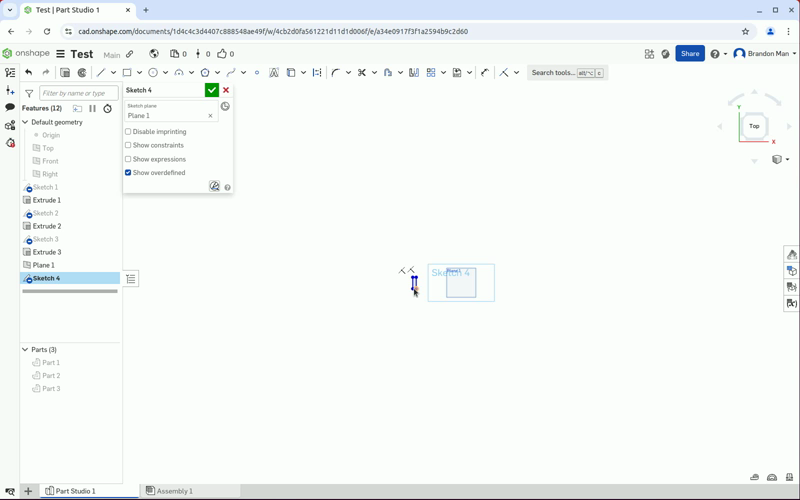
scroll(6)
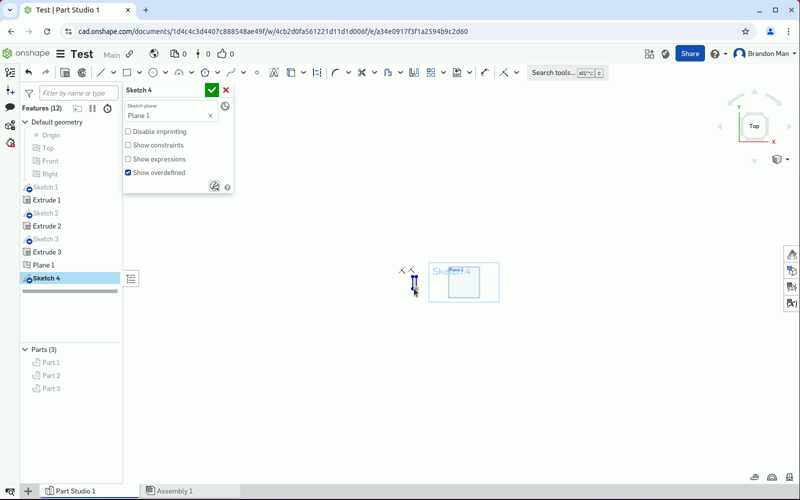
scroll(6)
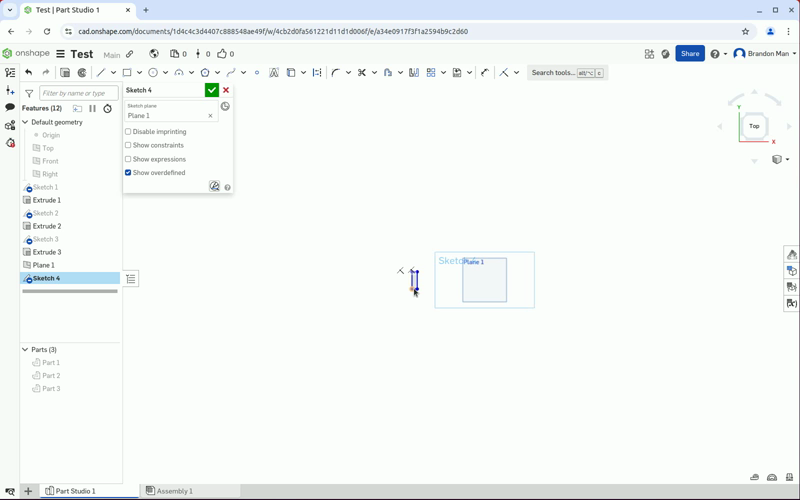
scroll(6)
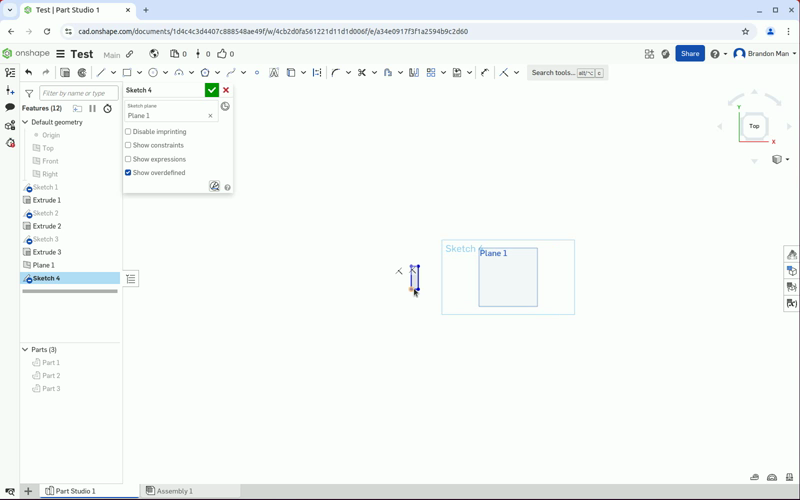
scroll(6)
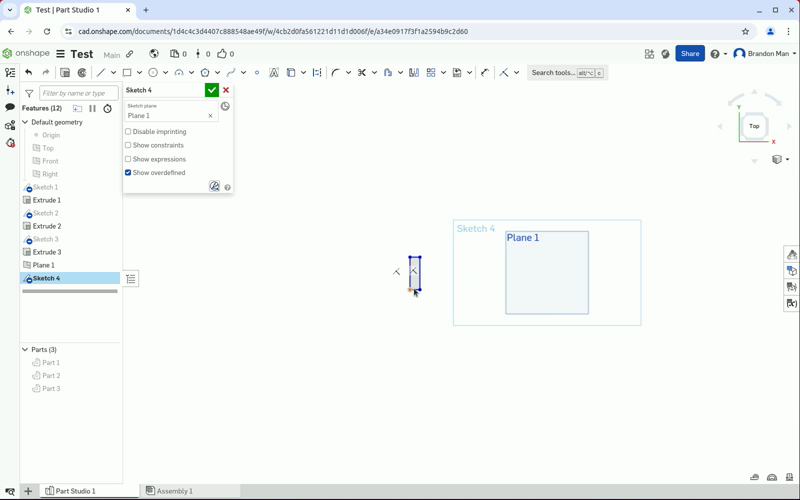
scroll(6)
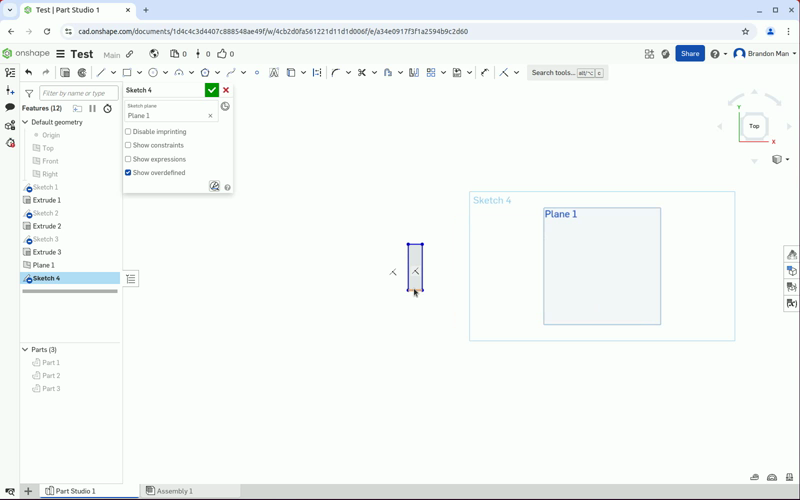
scroll(6)
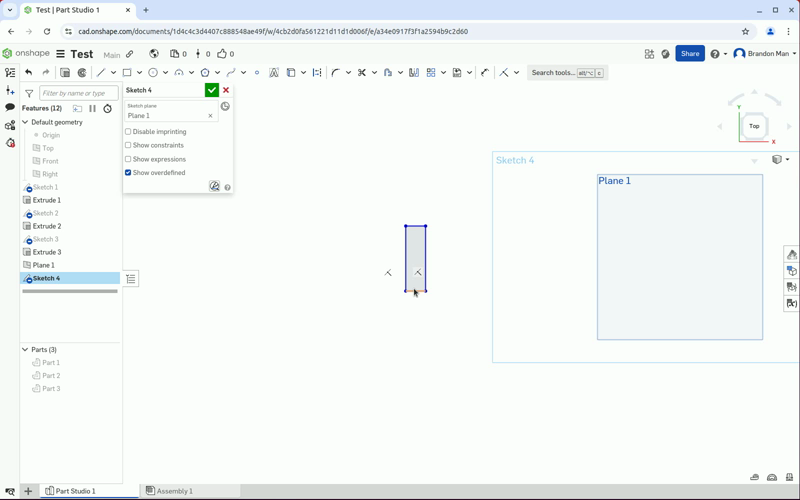
scroll(6)
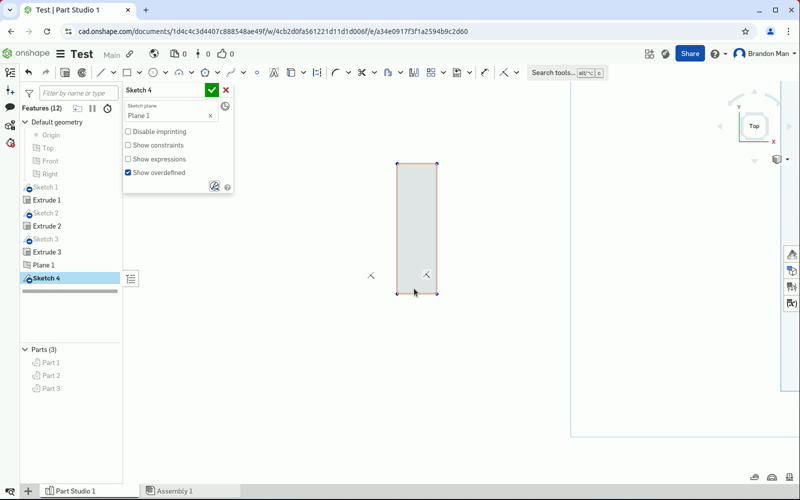
click(414, 288)
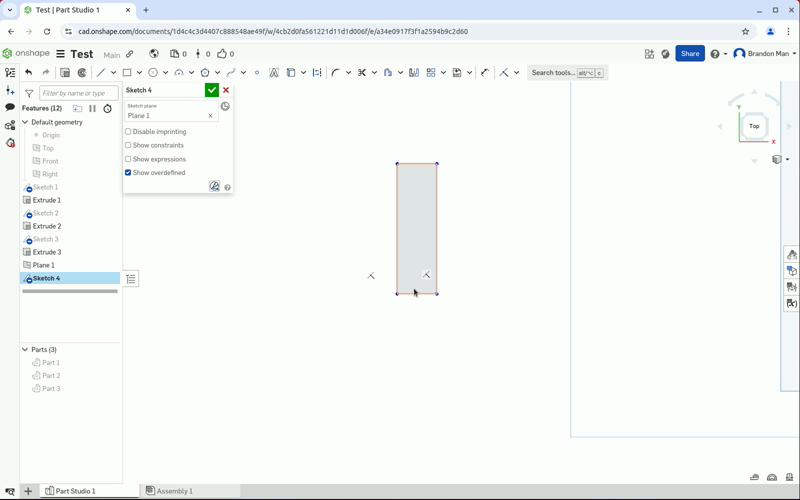
scroll(-6)
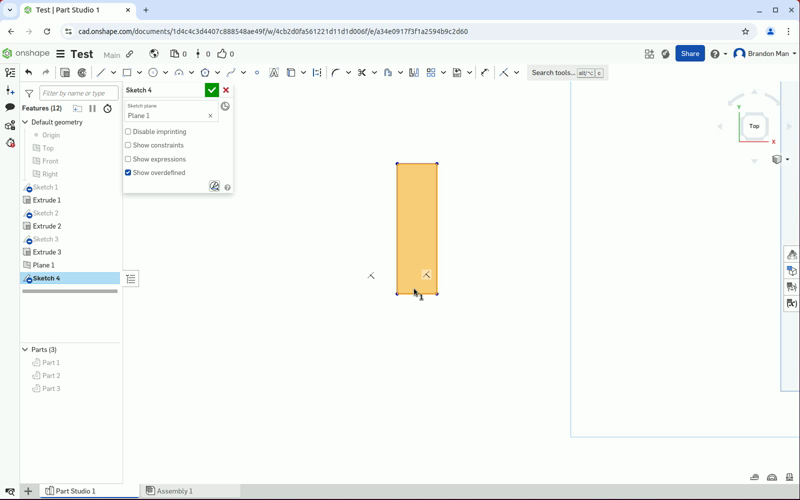
scroll(-6)
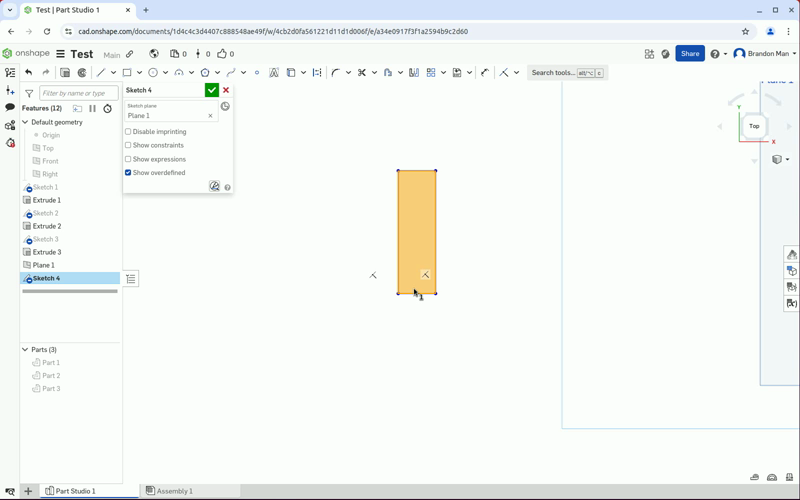
scroll(-6)
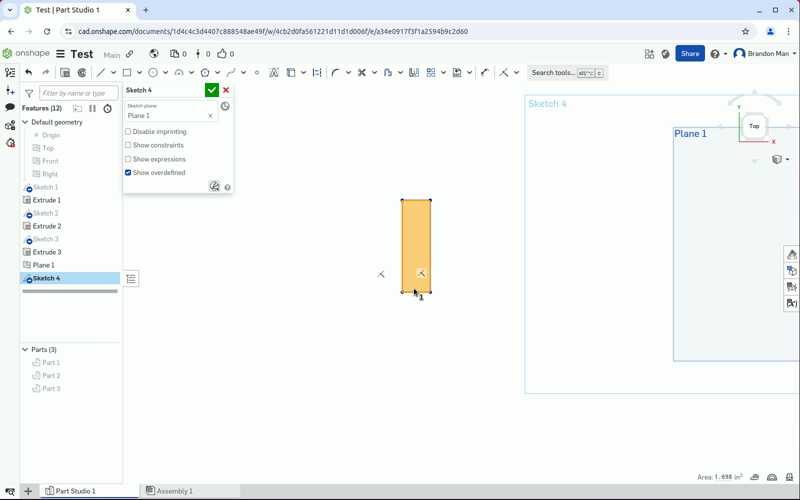
scroll(-6)
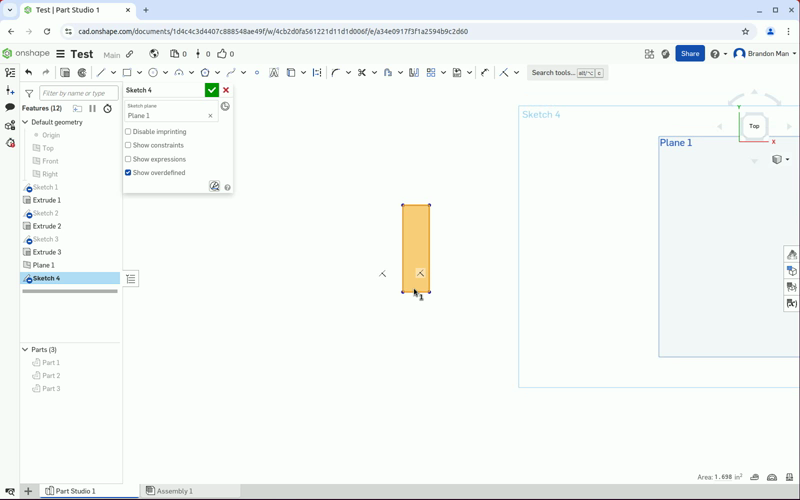
scroll(-6)
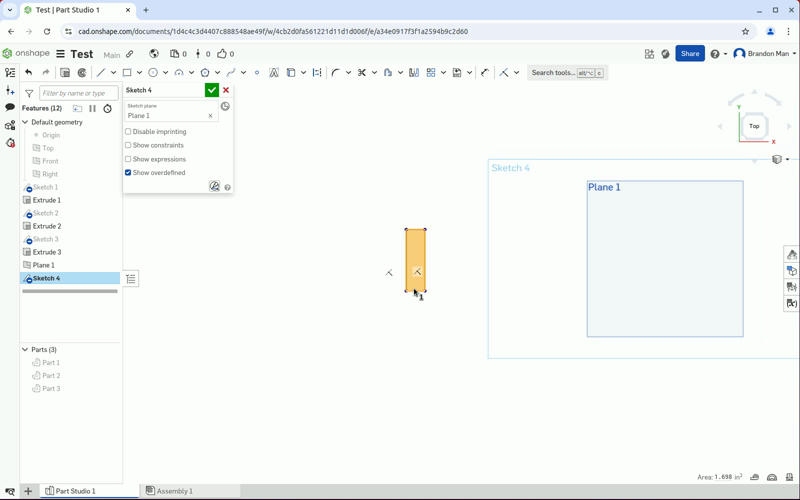
scroll(-6)
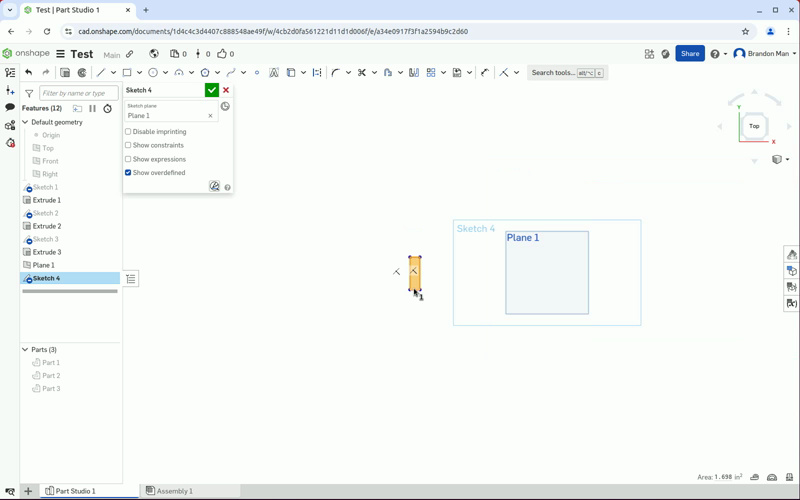
scroll(-6)
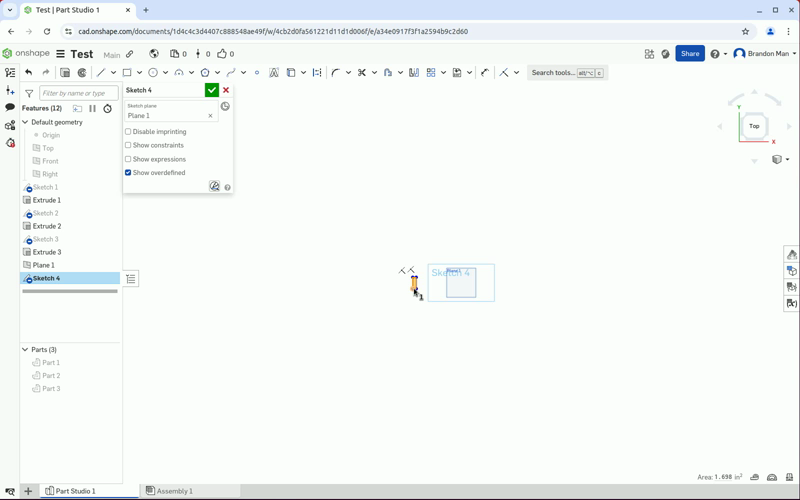
mouse_move(73, 352)
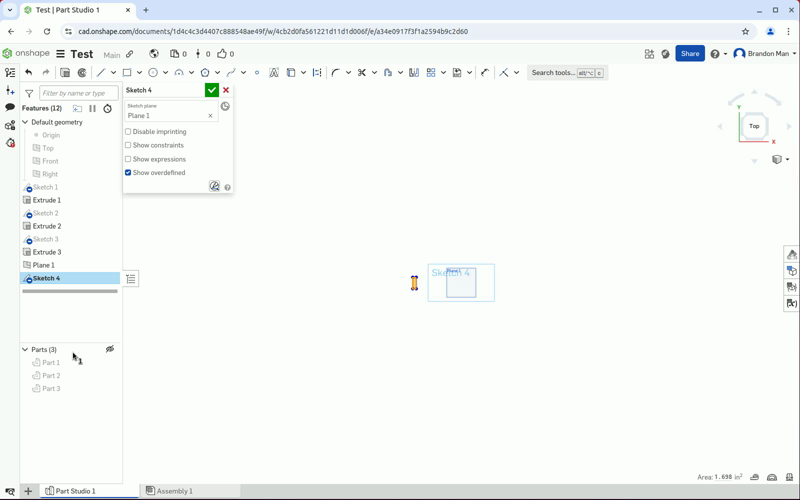
key(shift+y)
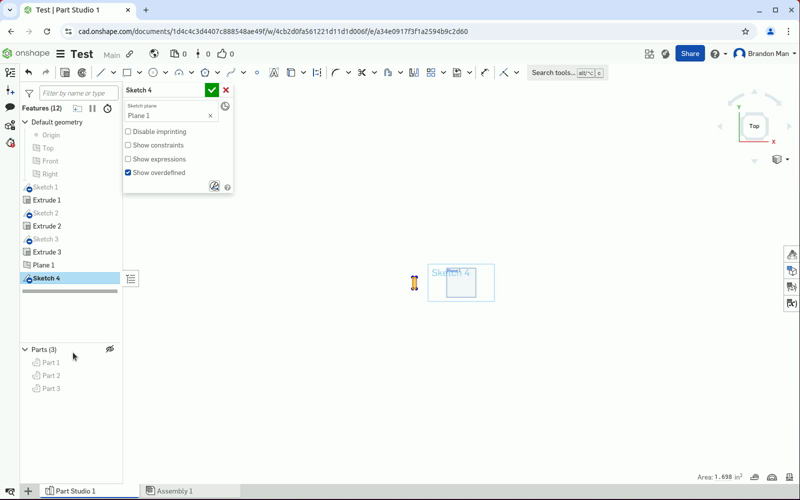
key(shift+e)
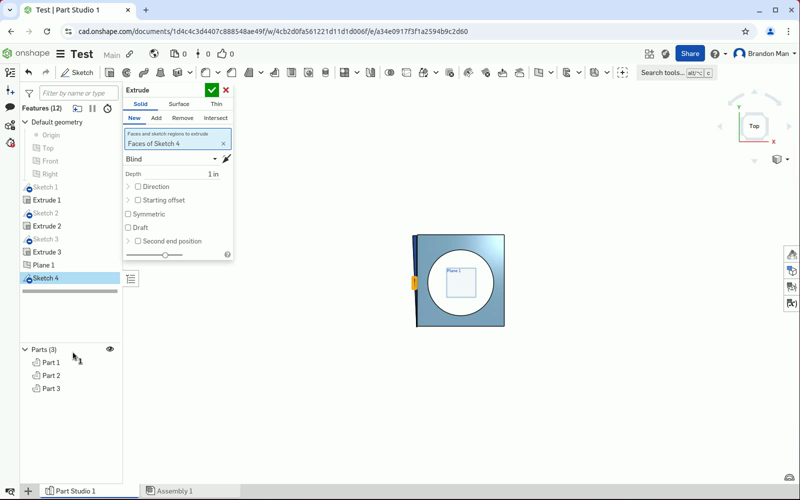
mouse_move(143, 106)
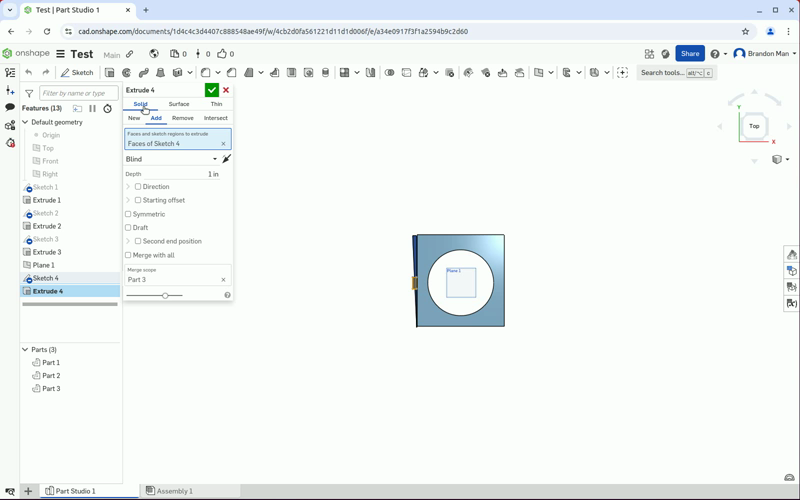
click(143, 106)
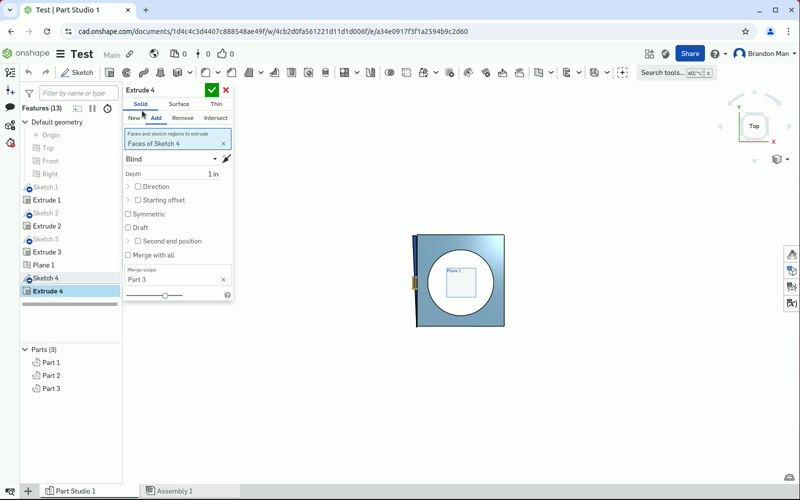
mouse_move(137, 120)
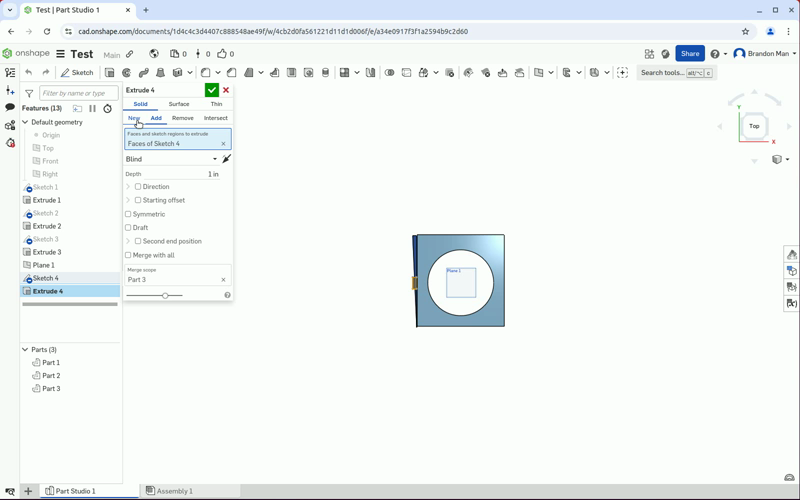
click(137, 120)
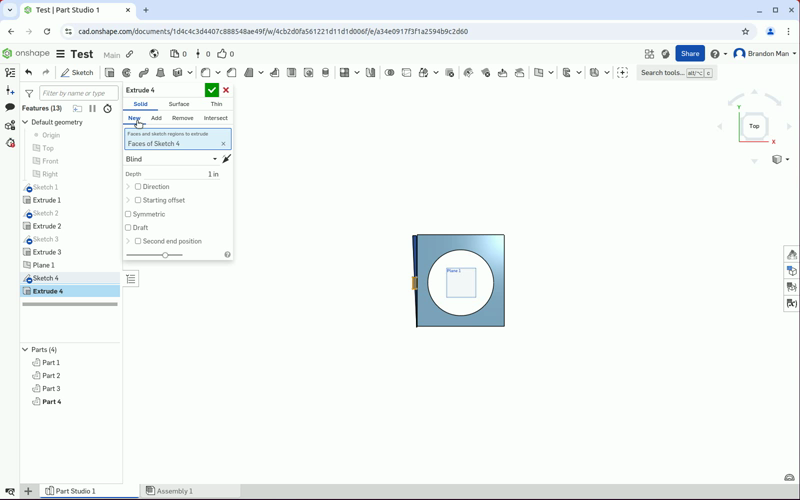
key(tab, 4)
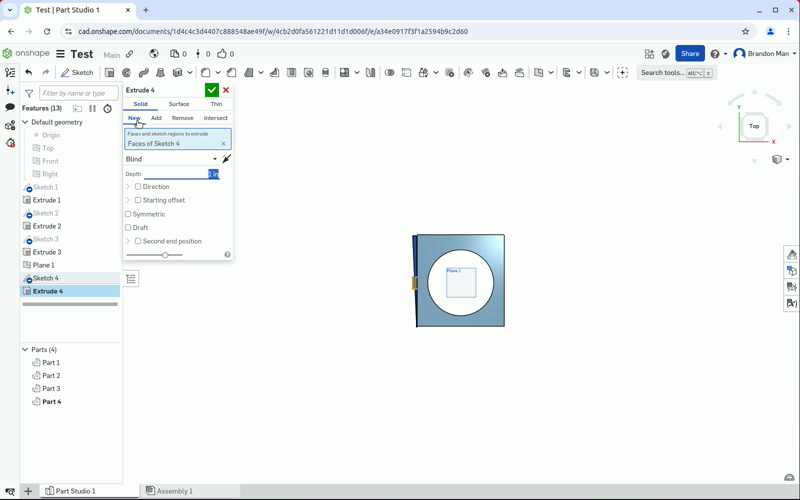
text(22.145)
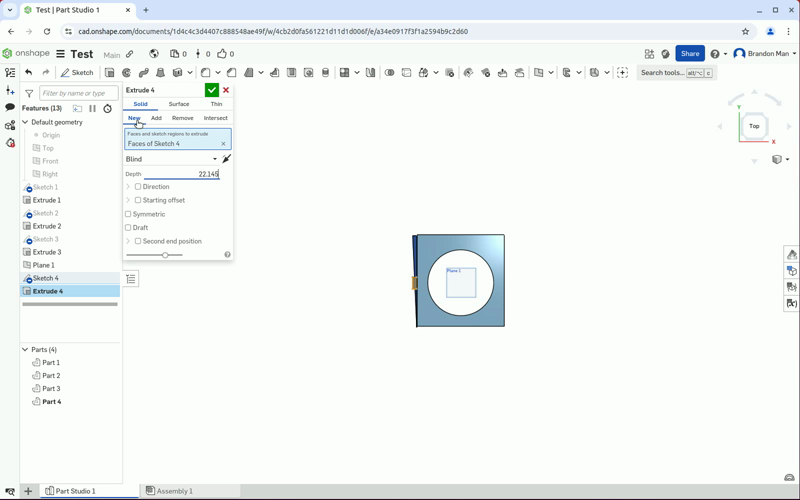
key(enter)
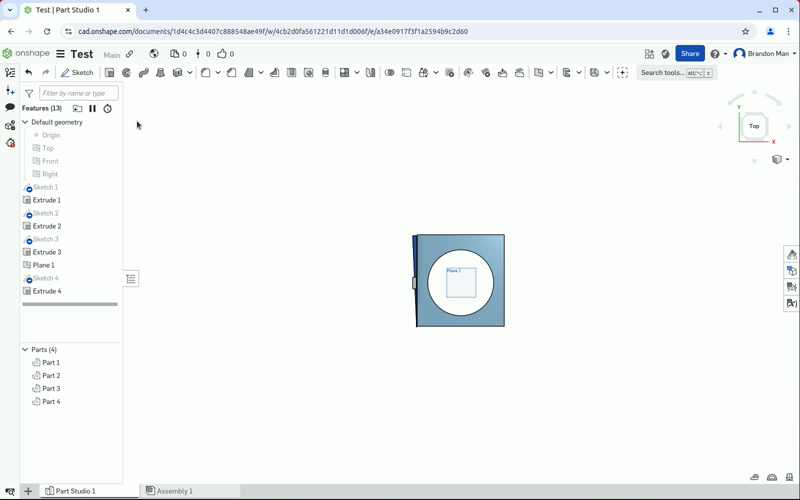
key(shift+h)
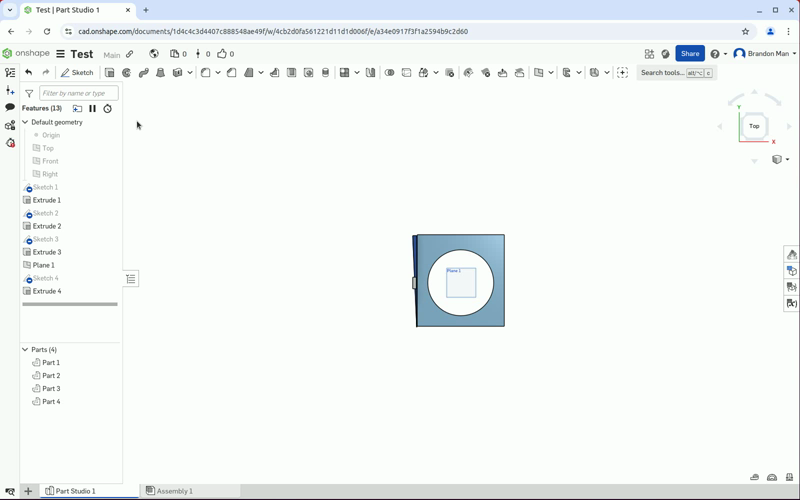
key(shift+h)
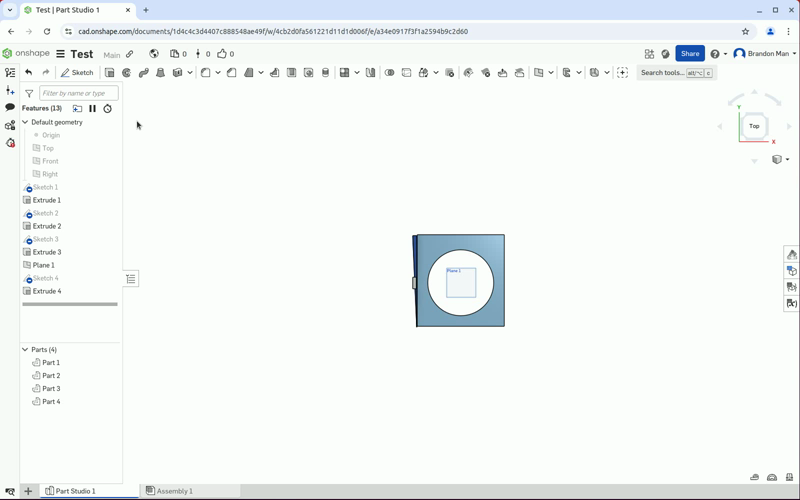
mouse_move(73, 189)
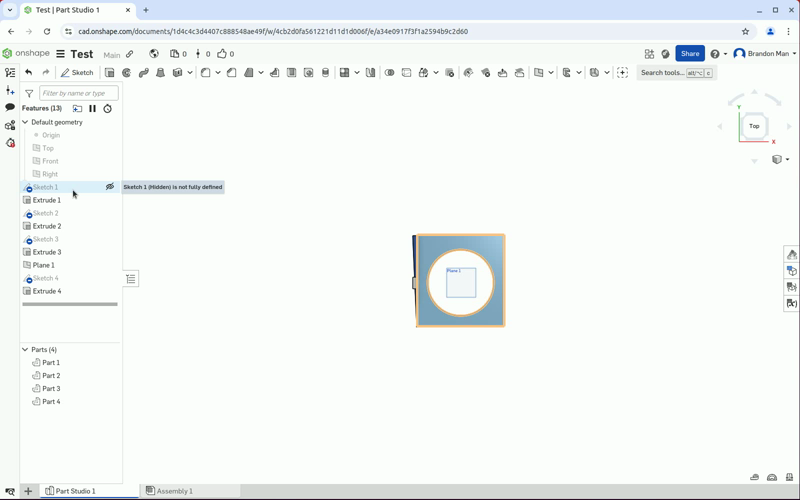
click(73, 189)
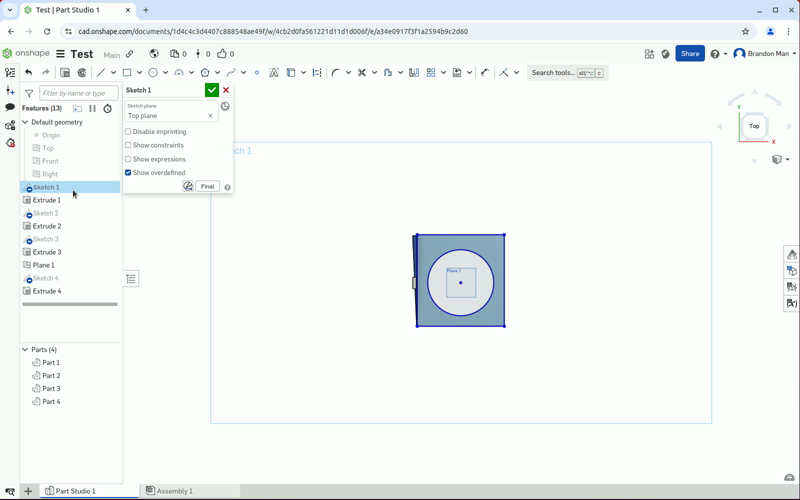
mouse_move(229, 92)
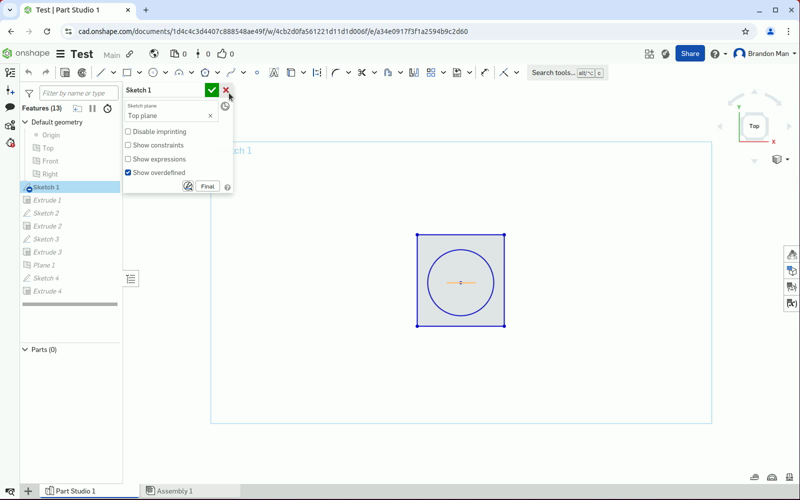
click(229, 92)
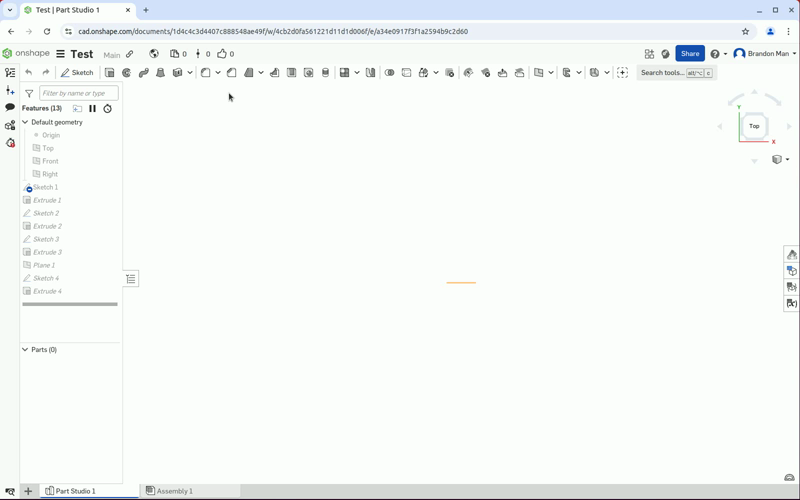
key(shift+s)
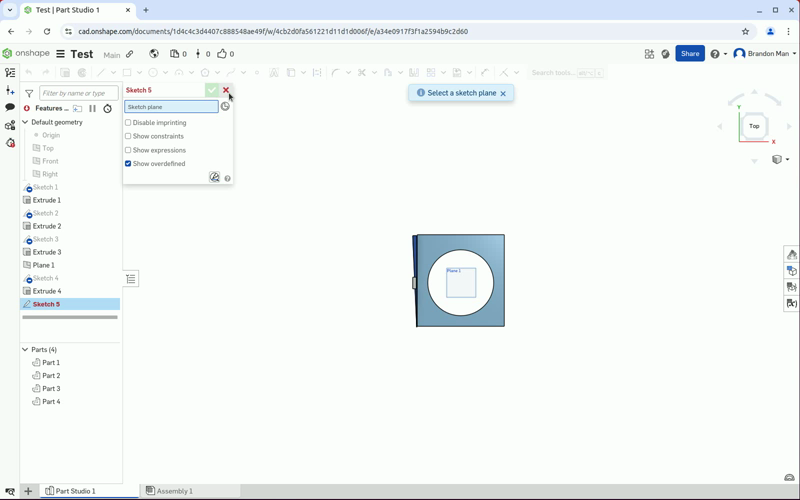
mouse_move(73, 267)
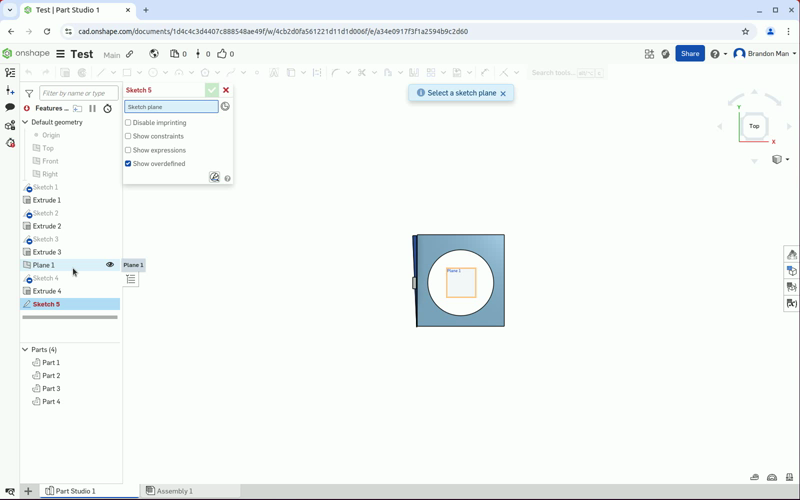
click(73, 267)
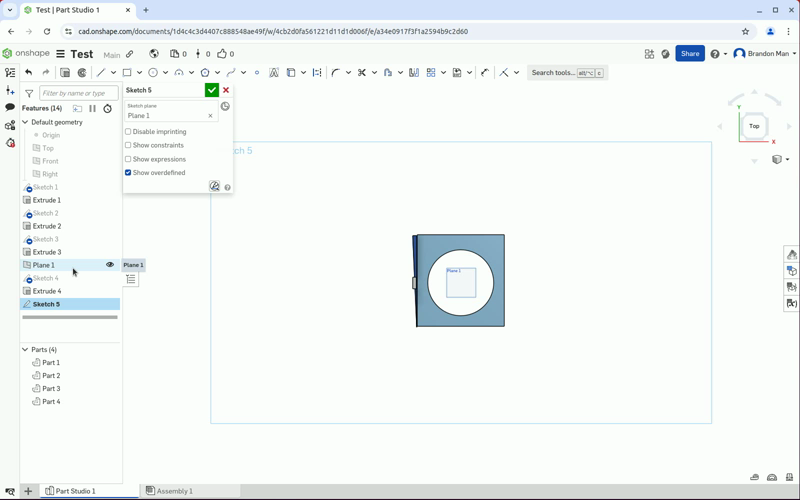
mouse_move(73, 352)
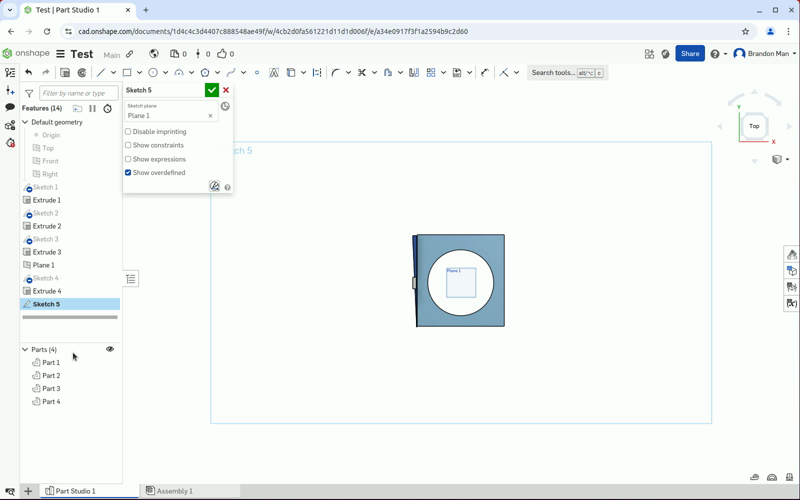
key(y)
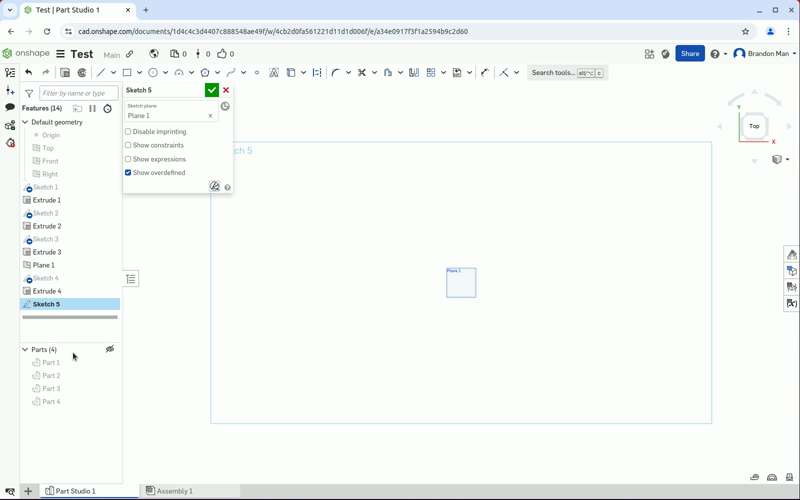
key(l)
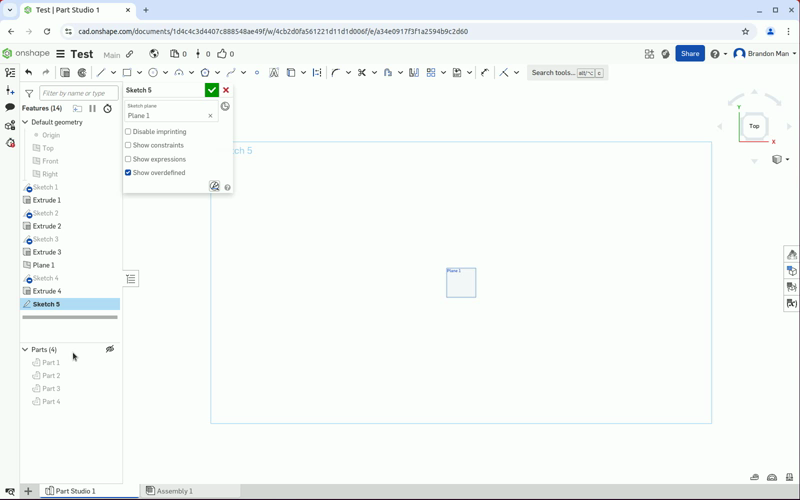
key_down(shift)
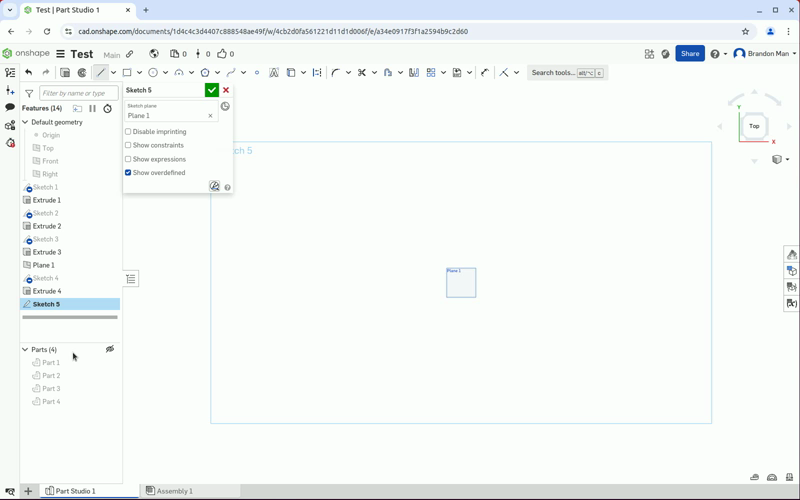
mouse_move(454, 330)
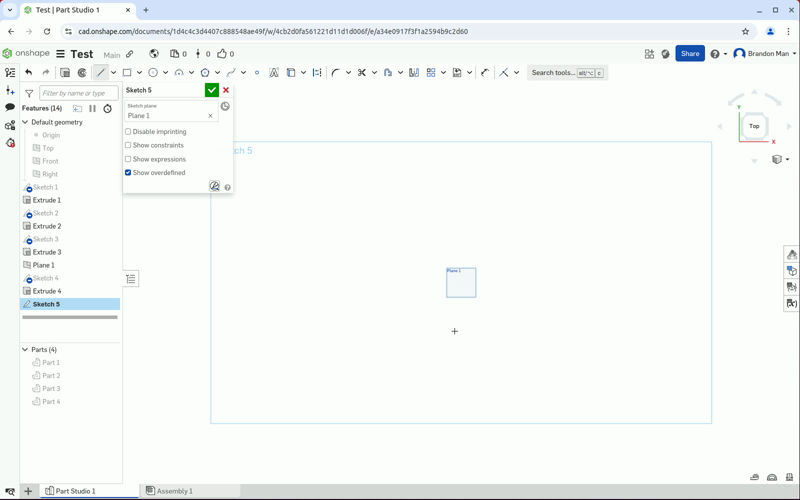
click(454, 330)
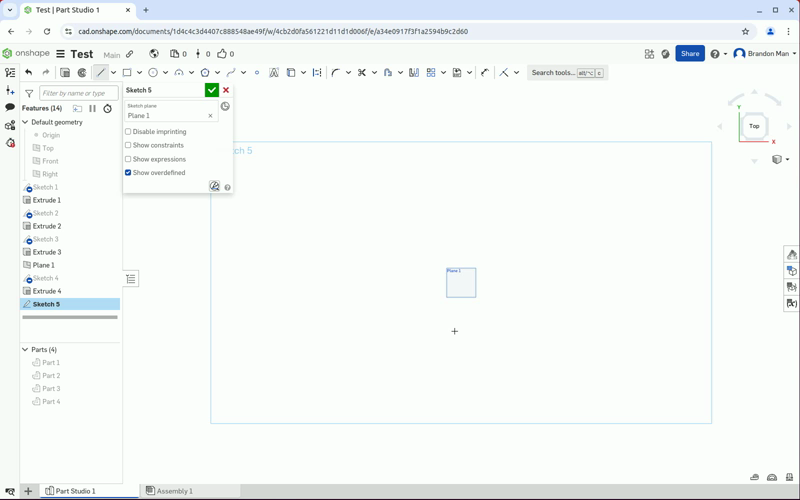
key_up(shift)
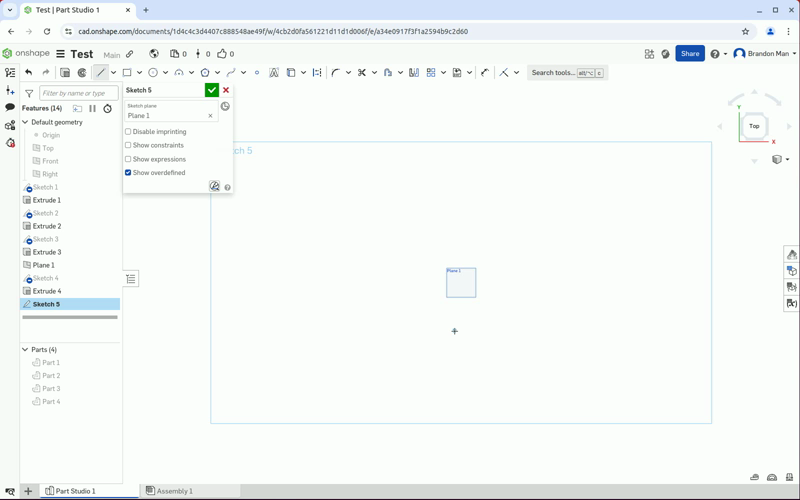
key_down(shift)
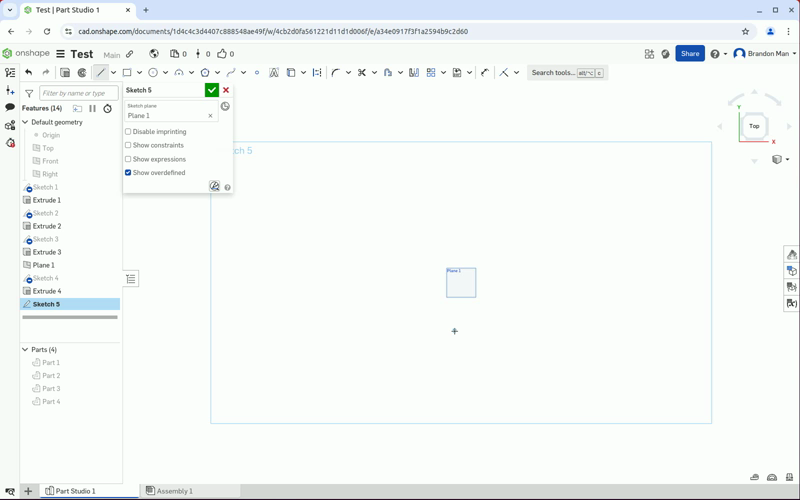
mouse_move(484, 330)
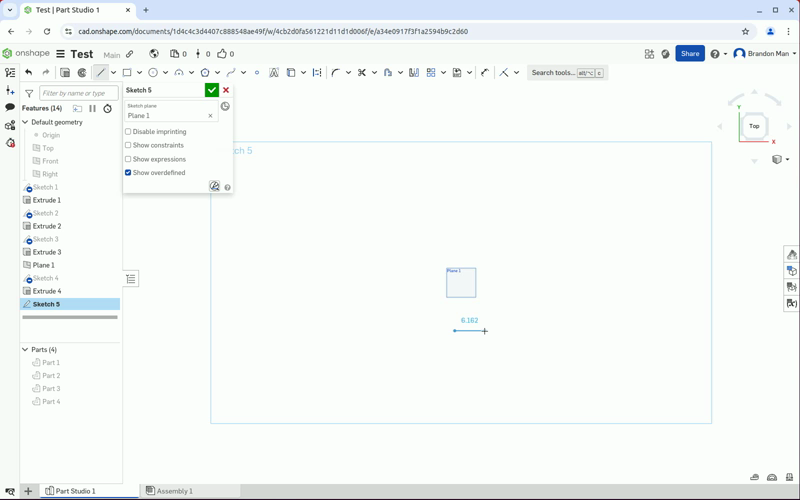
mouse_move(466, 330)
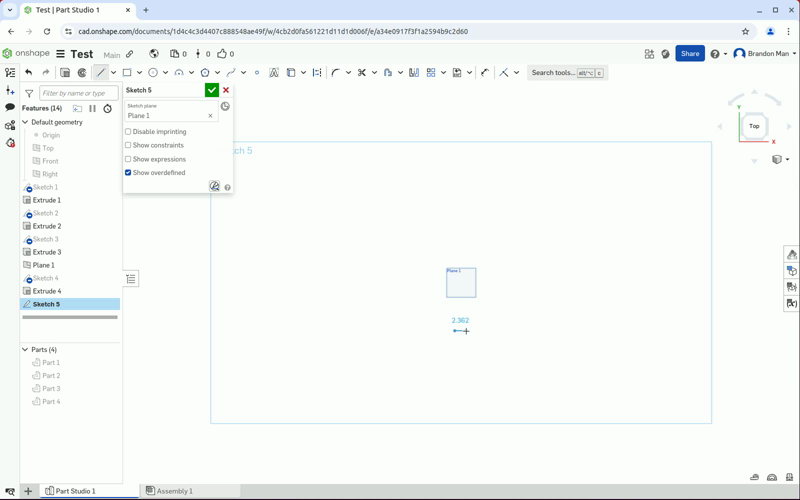
click(466, 330)
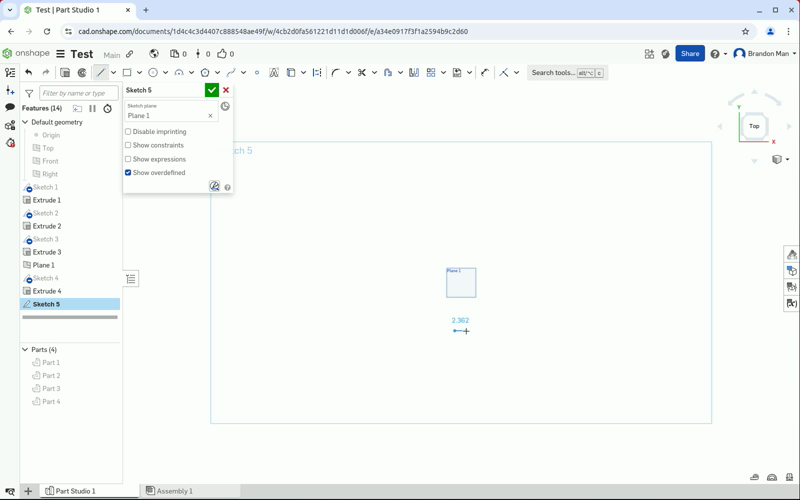
key_up(shift)
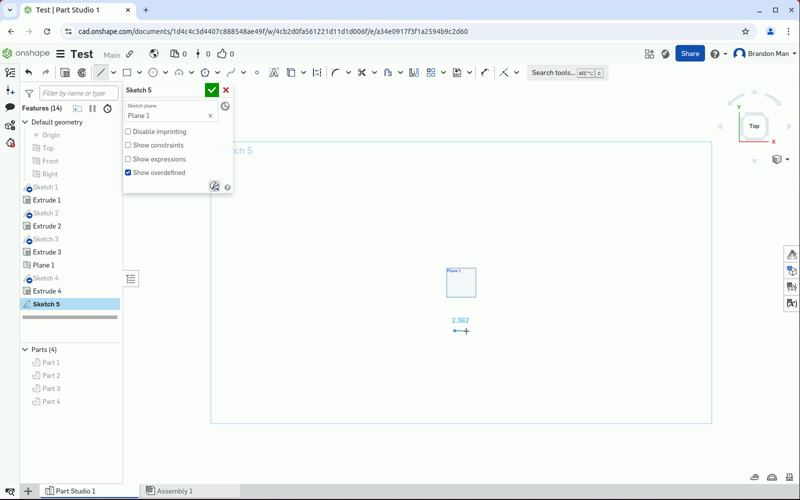
key_down(shift)
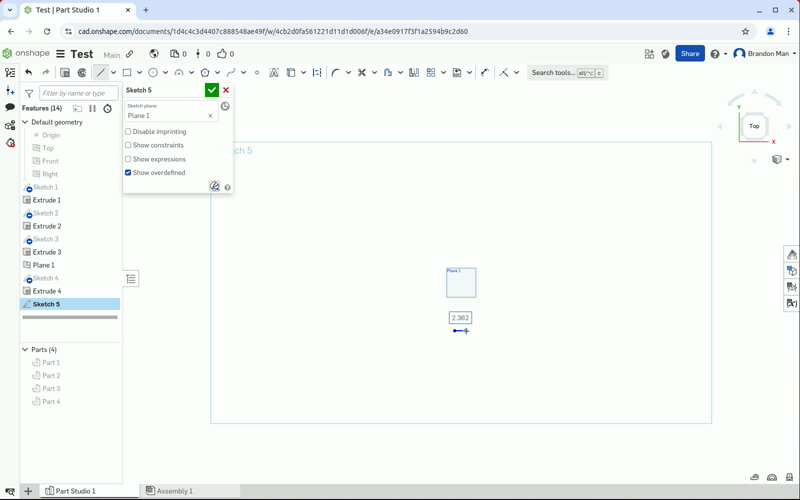
mouse_move(496, 330)
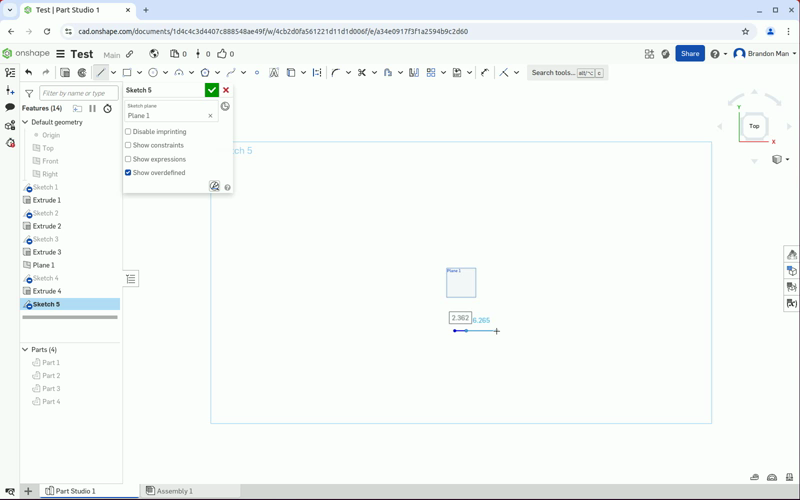
mouse_move(466, 327)
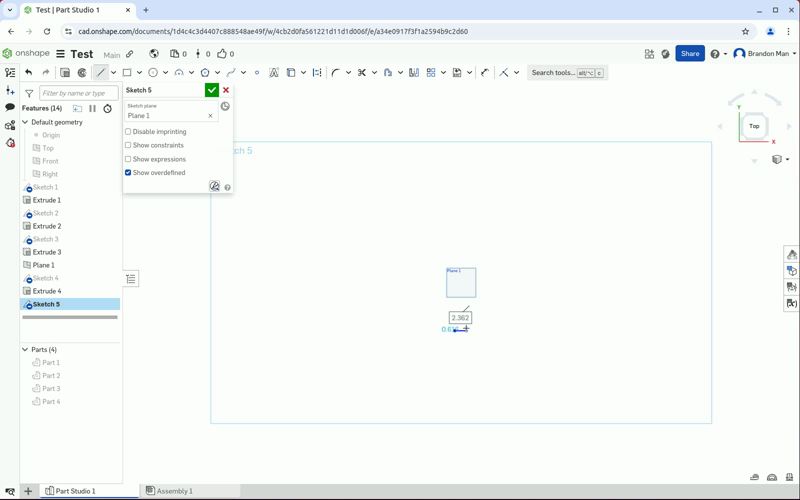
scroll(6)
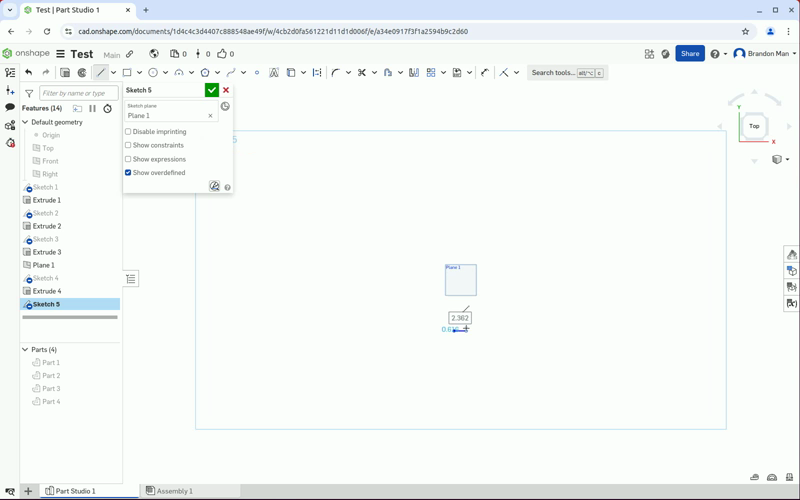
scroll(6)
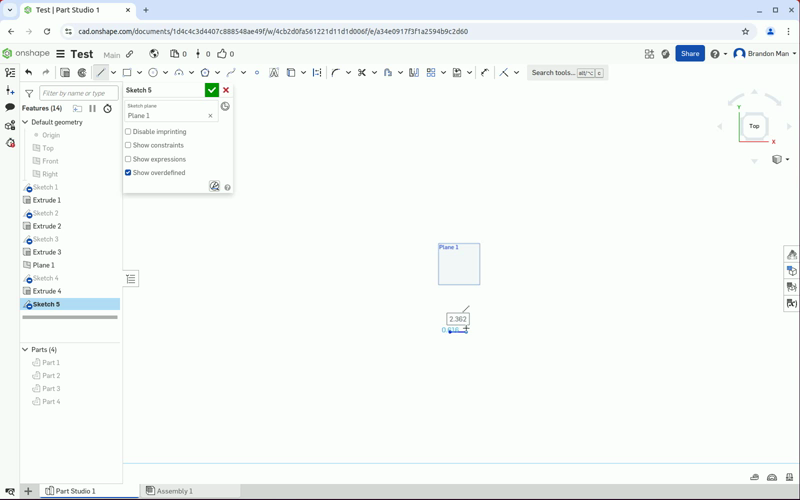
scroll(6)
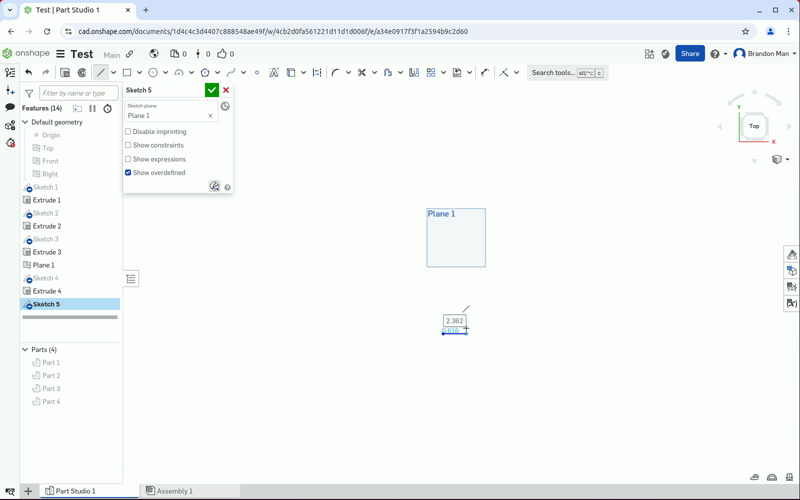
scroll(6)
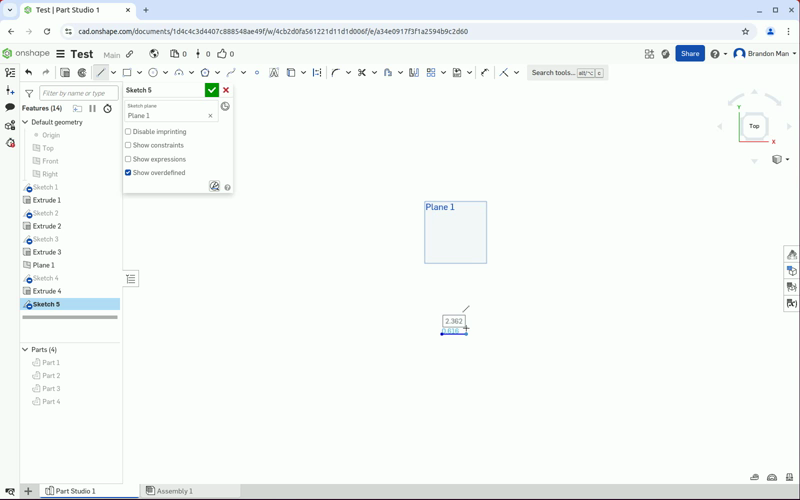
scroll(6)
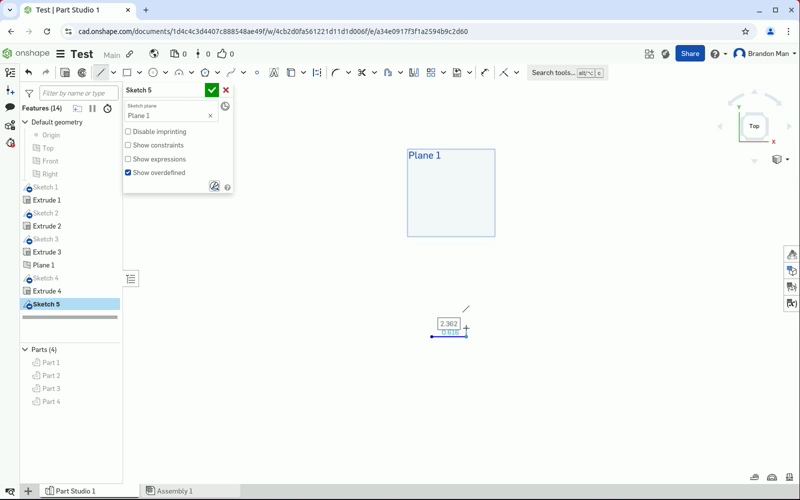
scroll(6)
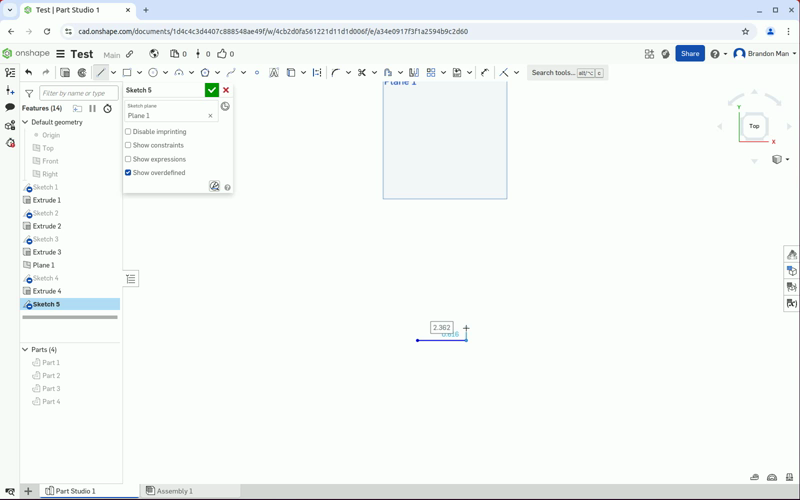
scroll(6)
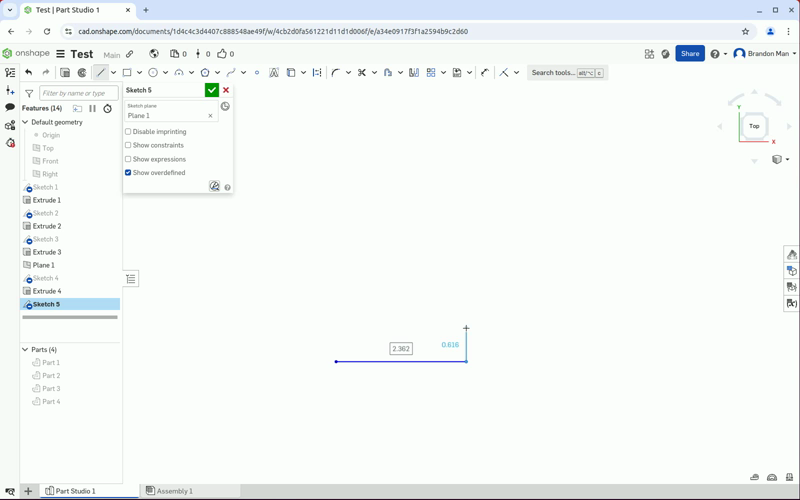
click(466, 327)
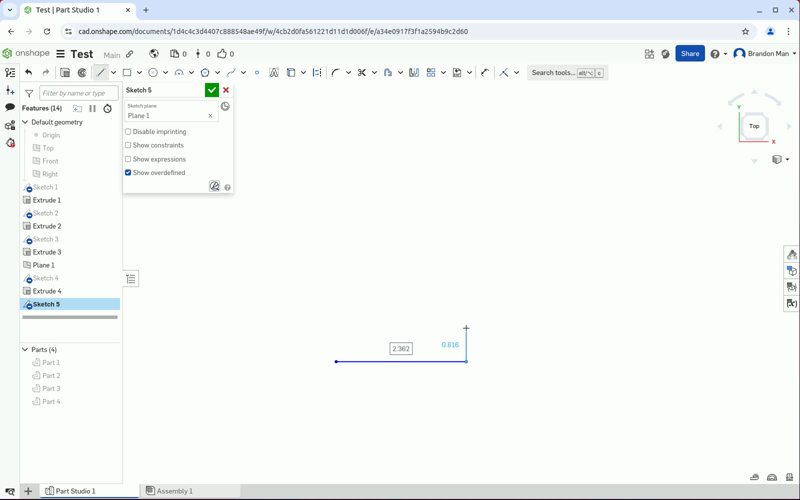
scroll(-6)
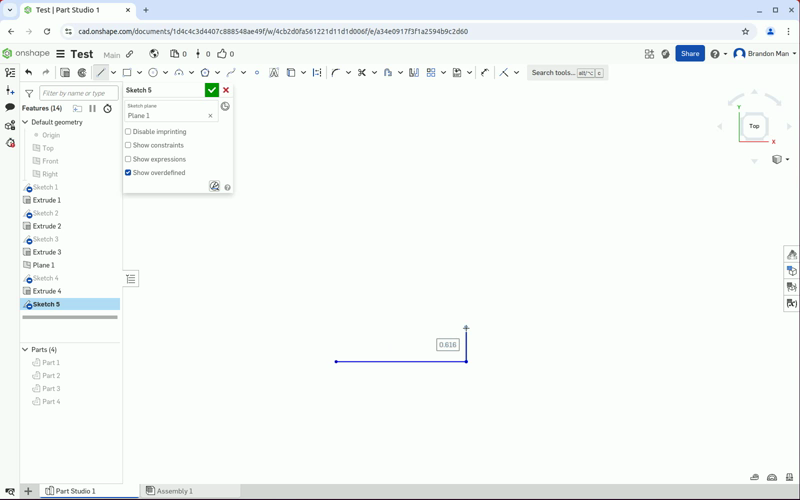
scroll(-6)
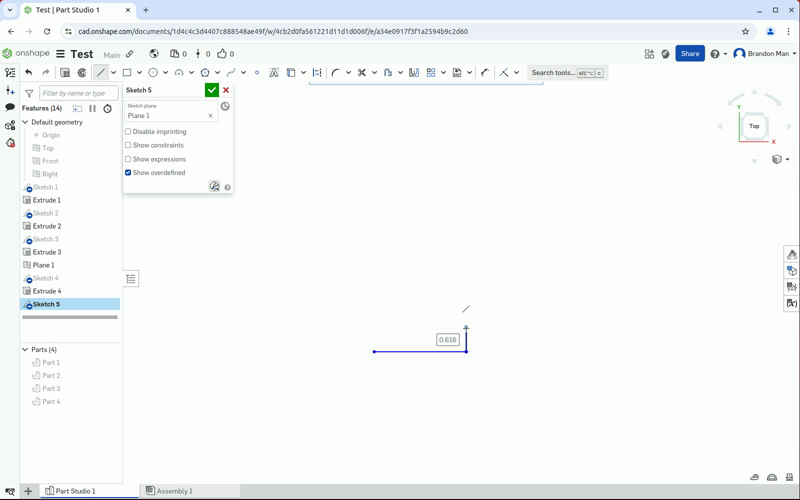
scroll(-6)
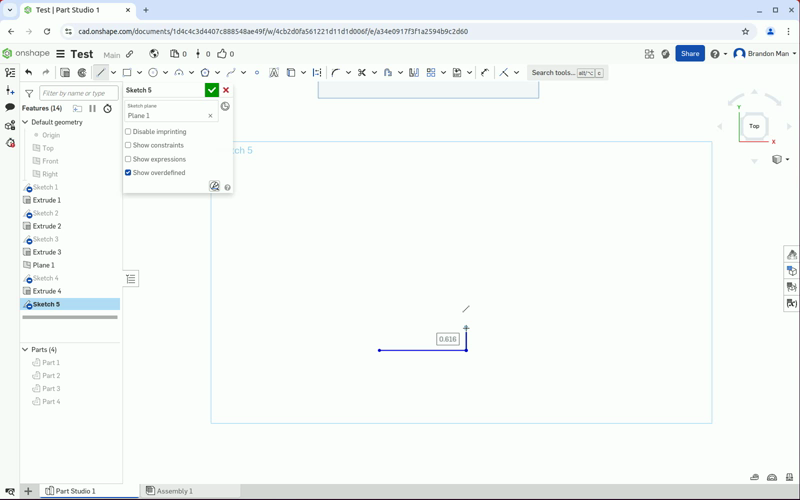
scroll(-6)
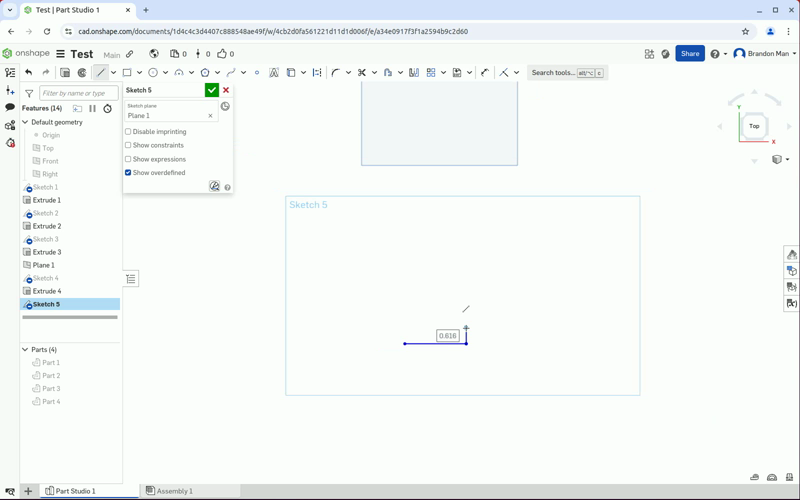
scroll(-6)
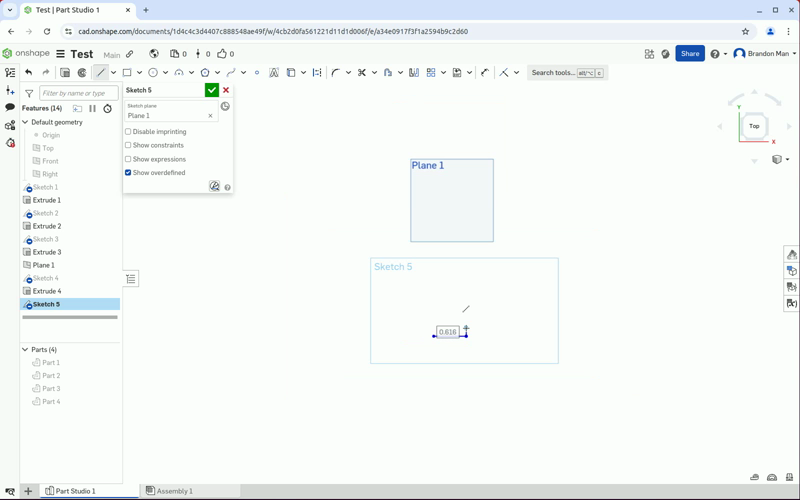
scroll(-6)
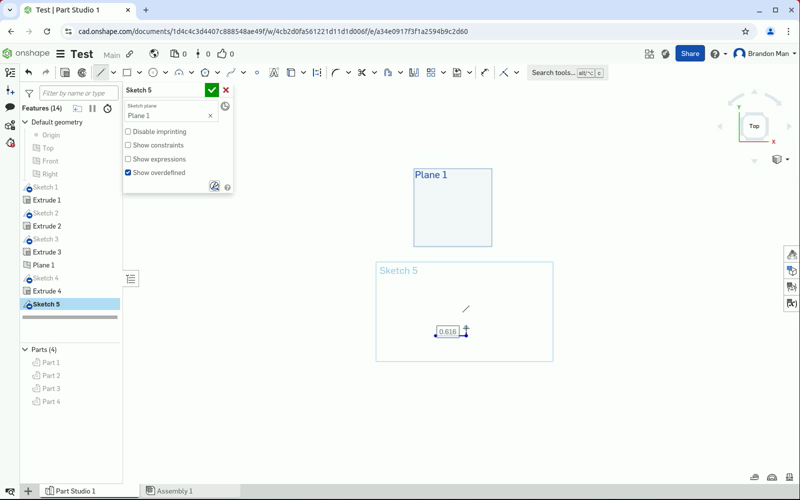
scroll(-6)
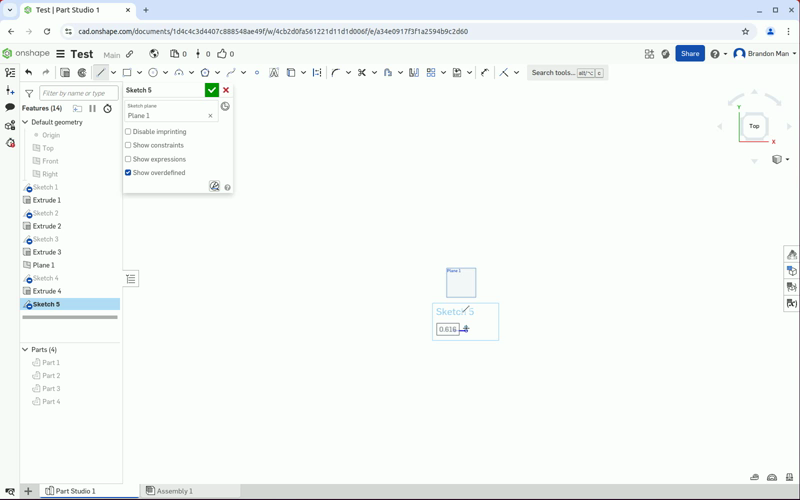
key_up(shift)
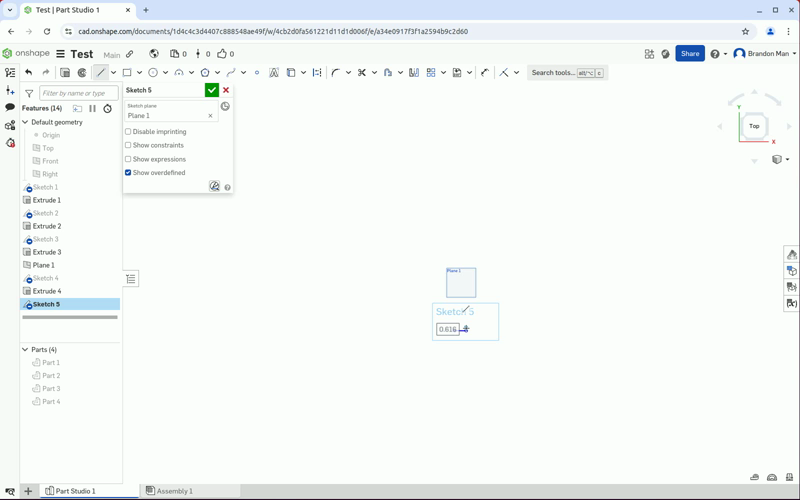
key_down(shift)
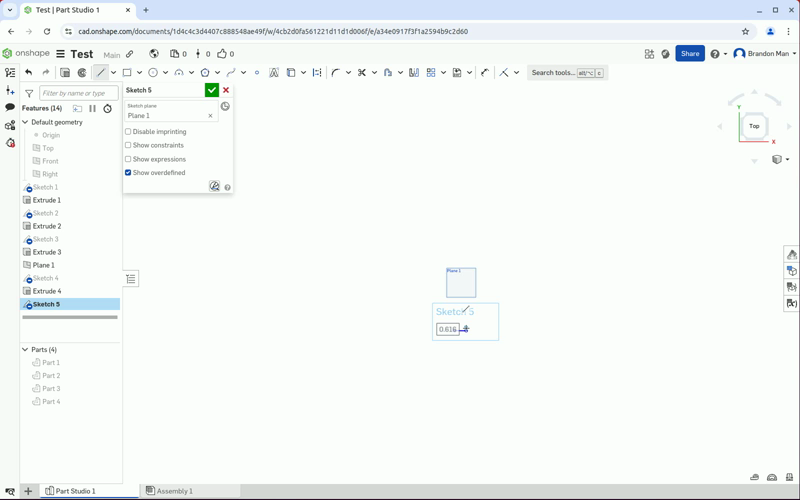
mouse_move(496, 327)
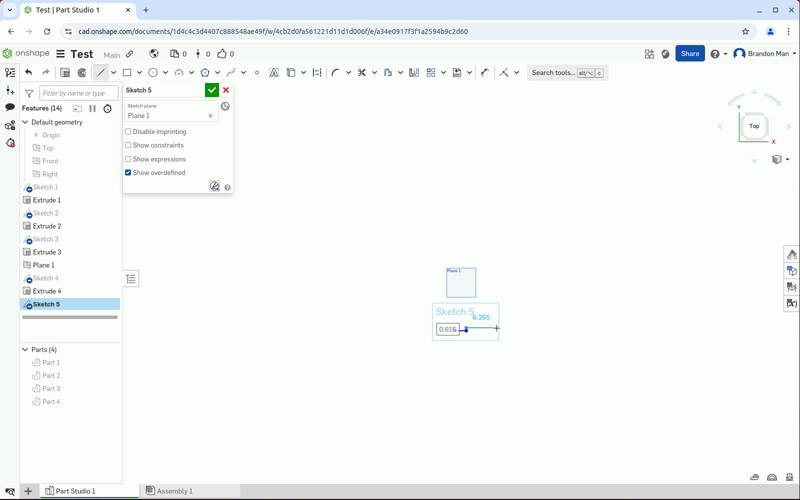
mouse_move(454, 327)
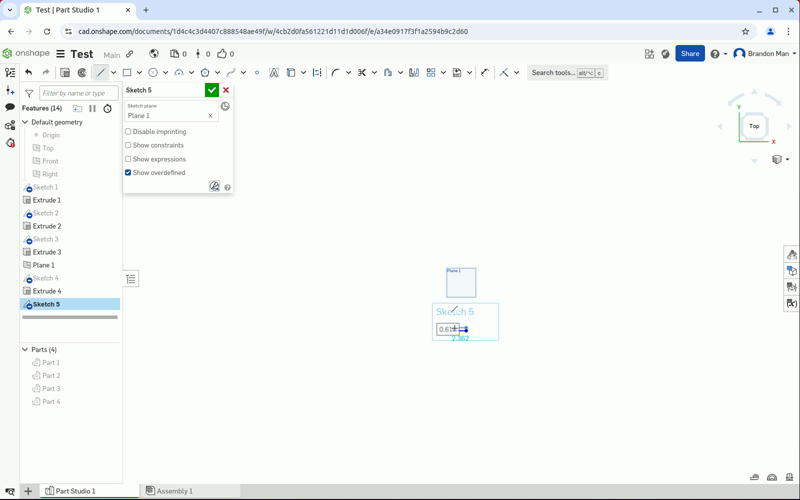
scroll(6)
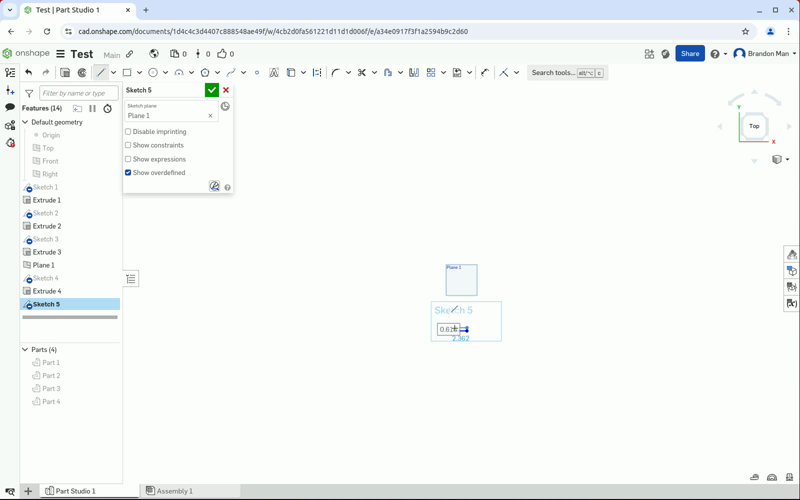
scroll(6)
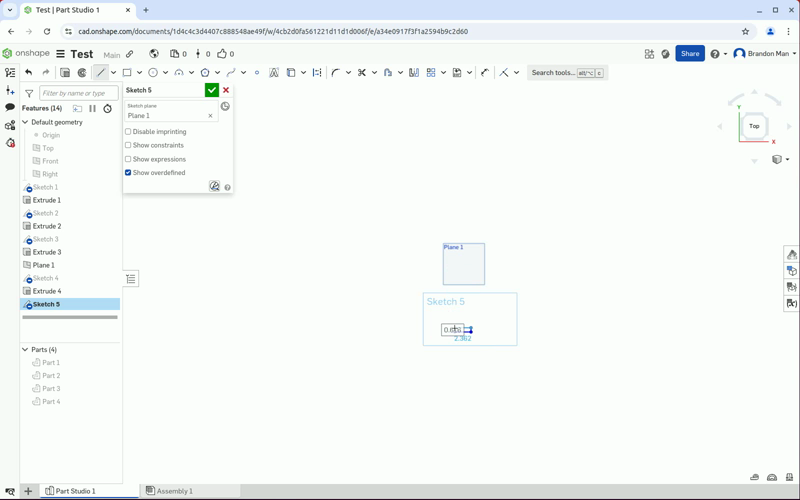
scroll(6)
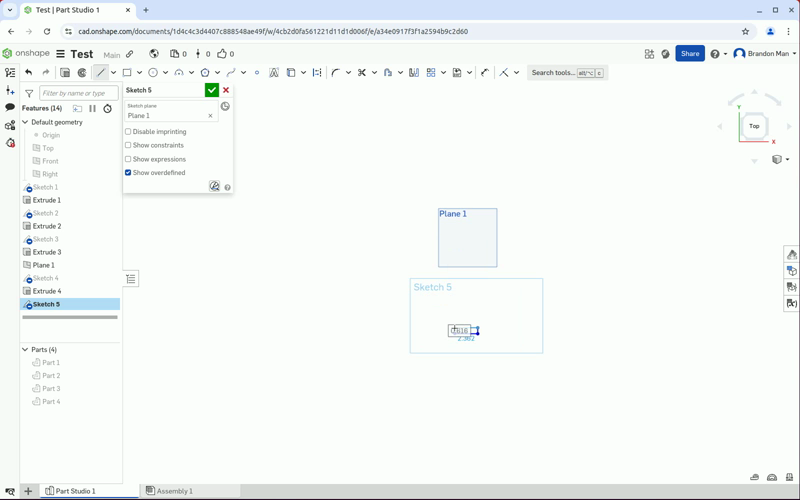
scroll(6)
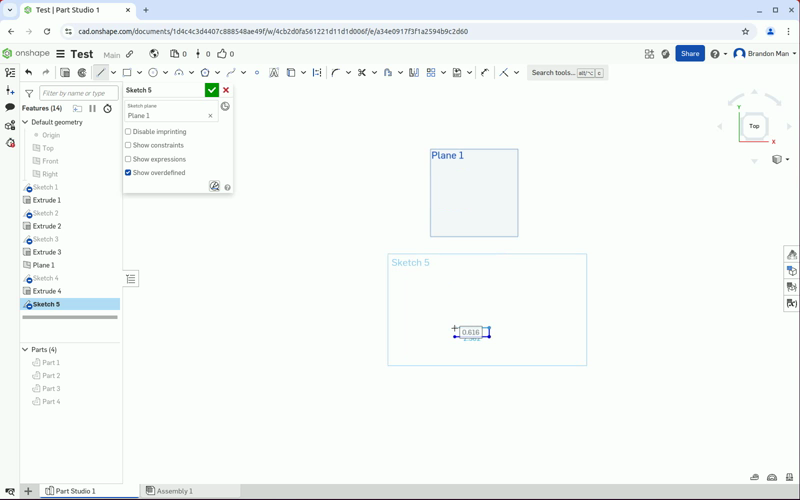
scroll(6)
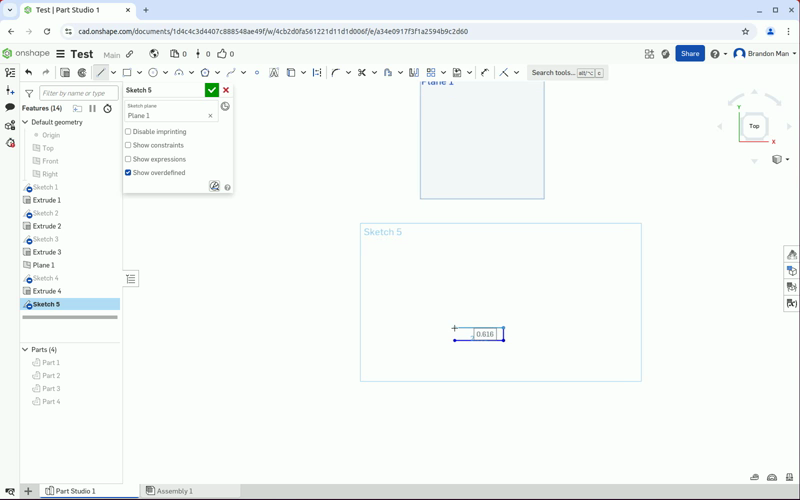
scroll(6)
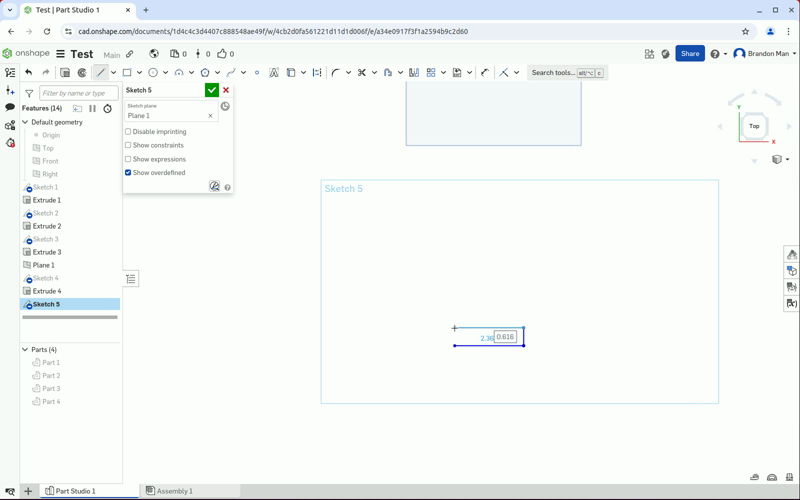
scroll(6)
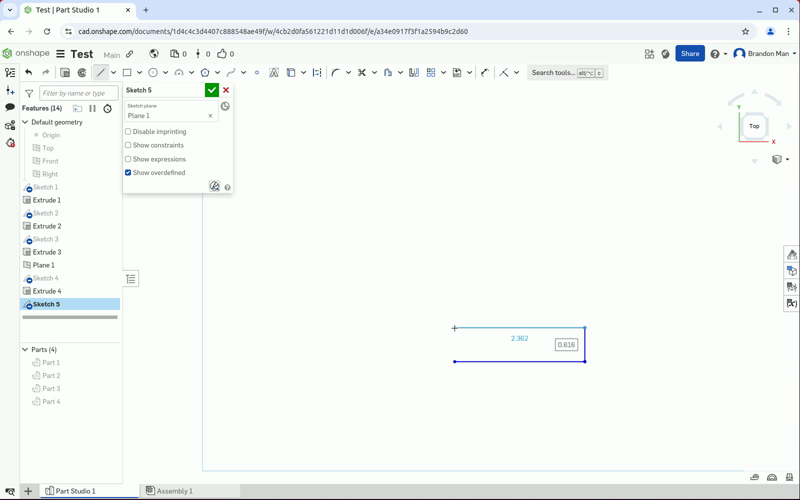
click(454, 327)
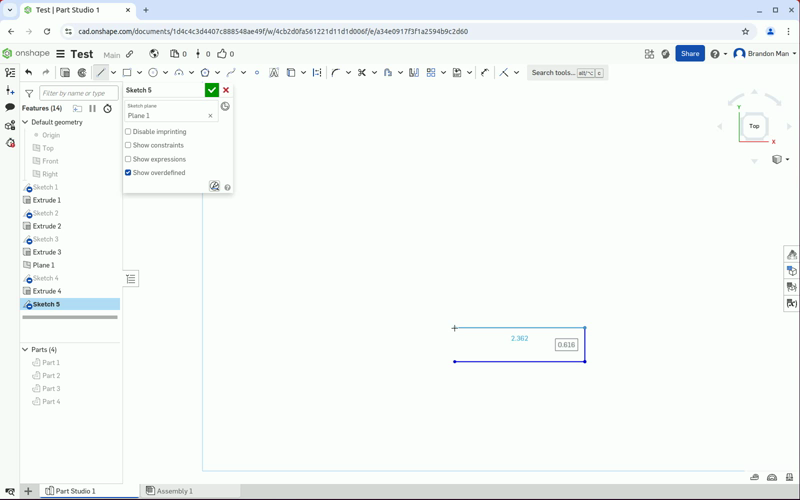
scroll(-6)
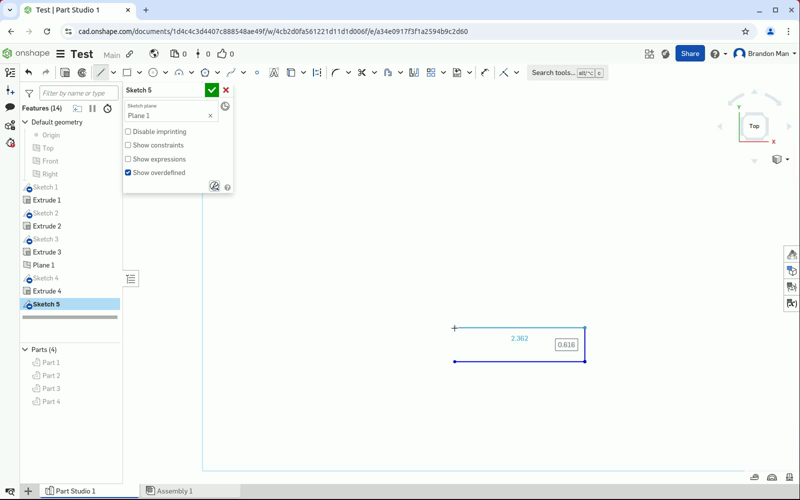
scroll(-6)
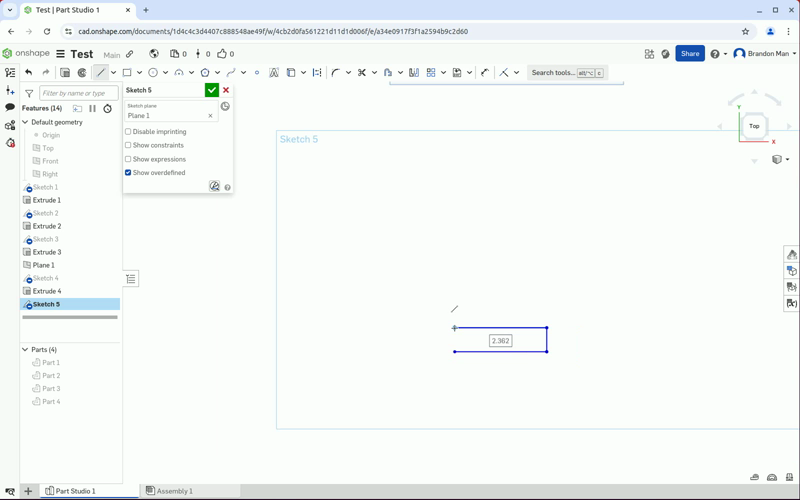
scroll(-6)
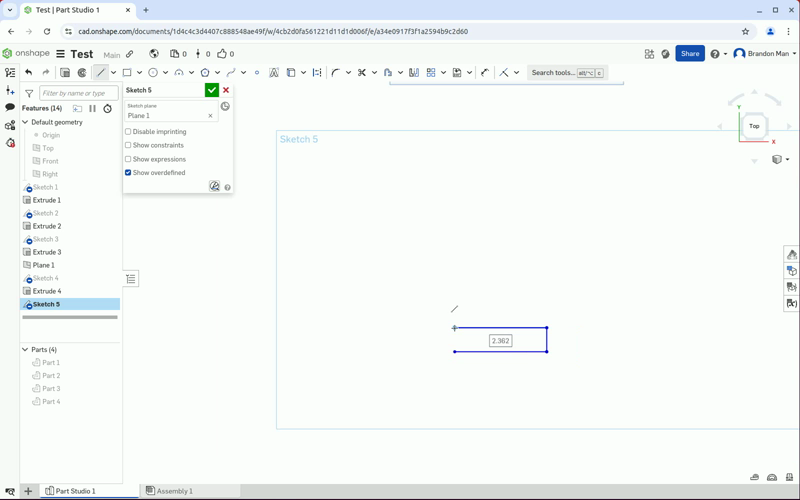
scroll(-6)
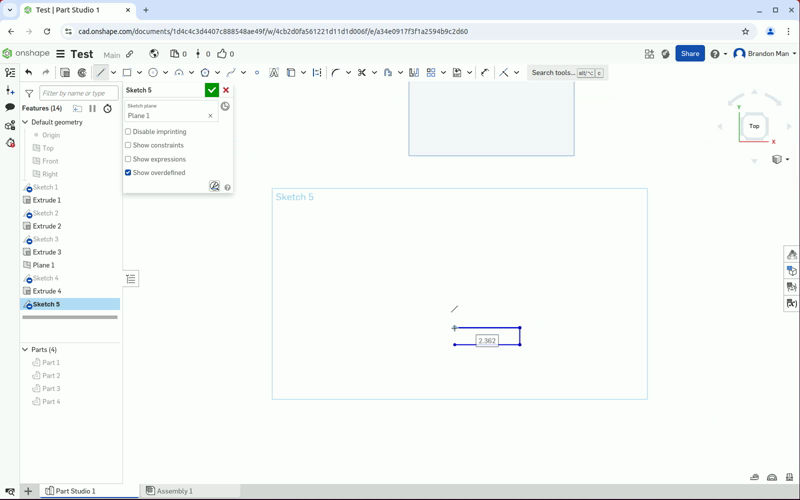
scroll(-6)
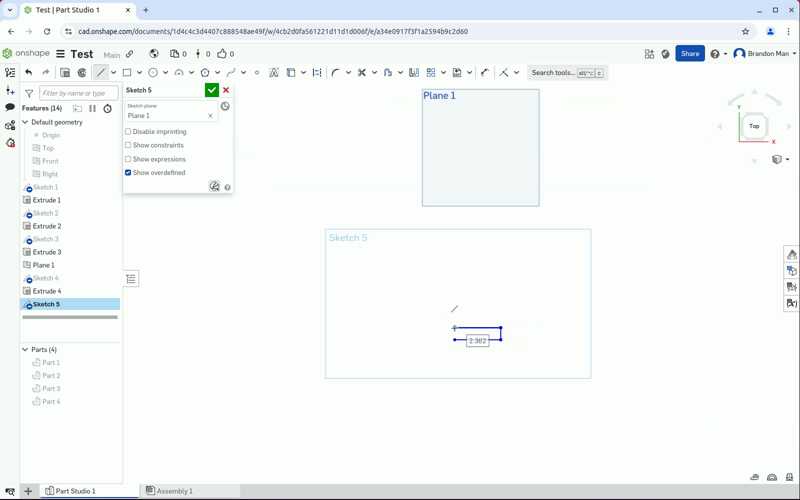
scroll(-6)
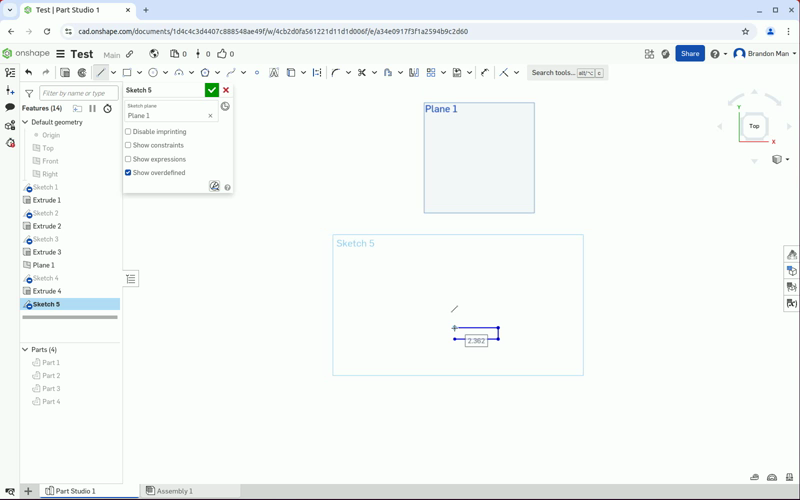
scroll(-6)
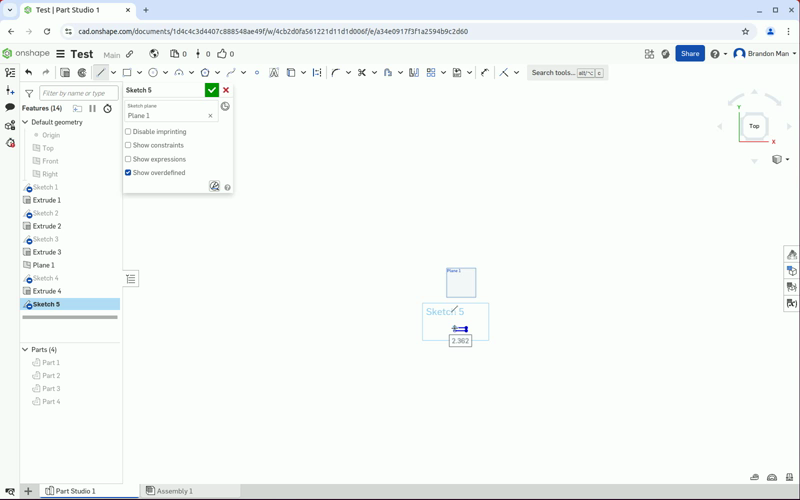
key_up(shift)
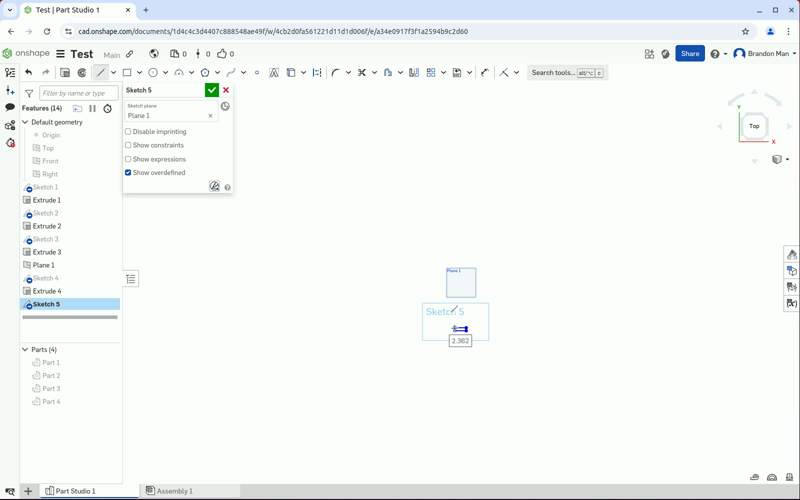
mouse_move(484, 327)
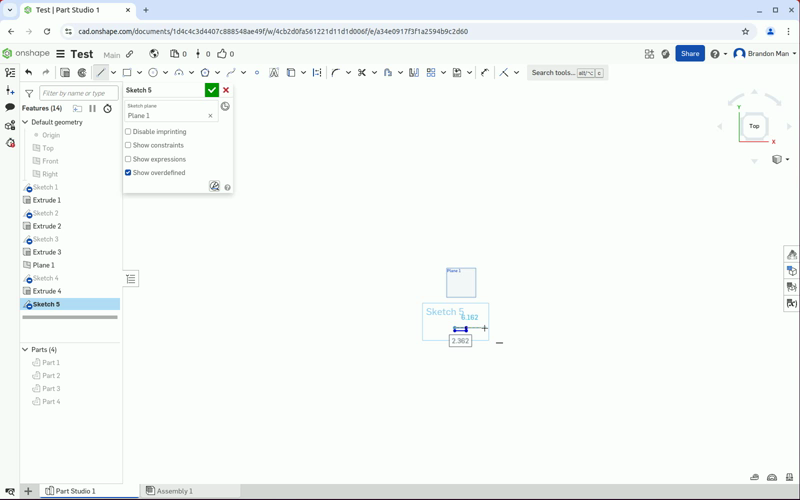
key_down(shift)
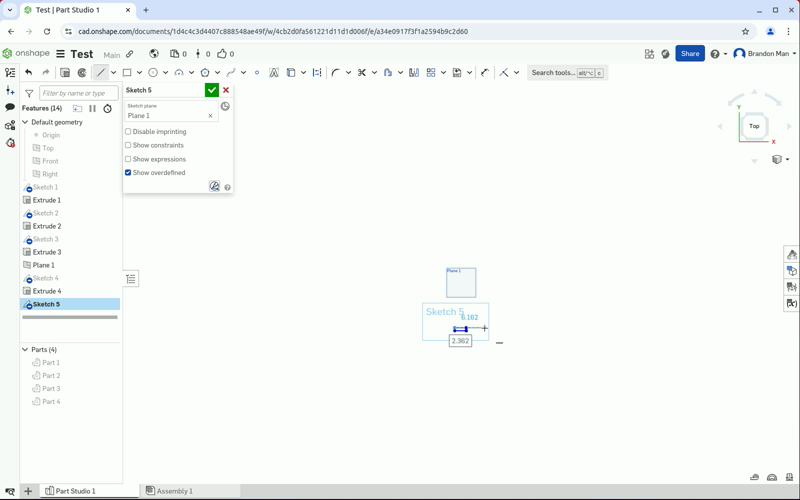
mouse_move(454, 330)
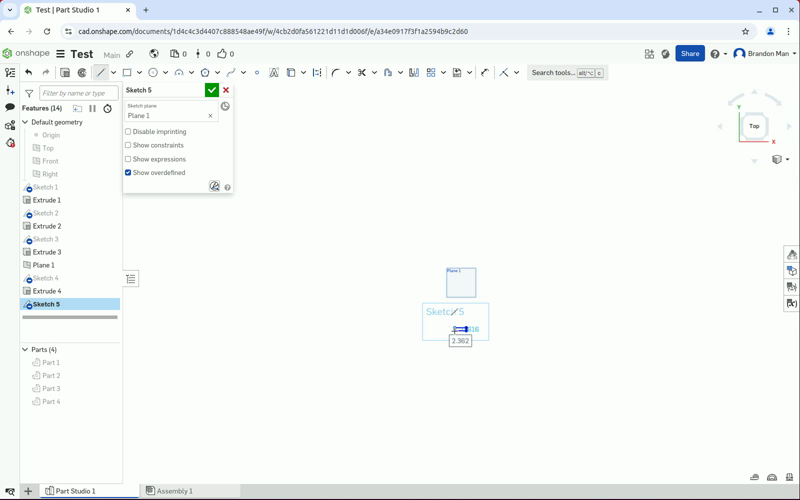
scroll(6)
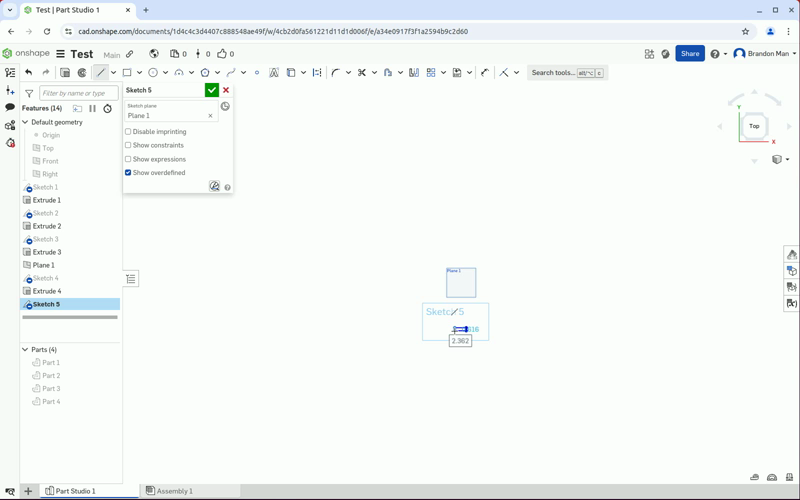
scroll(6)
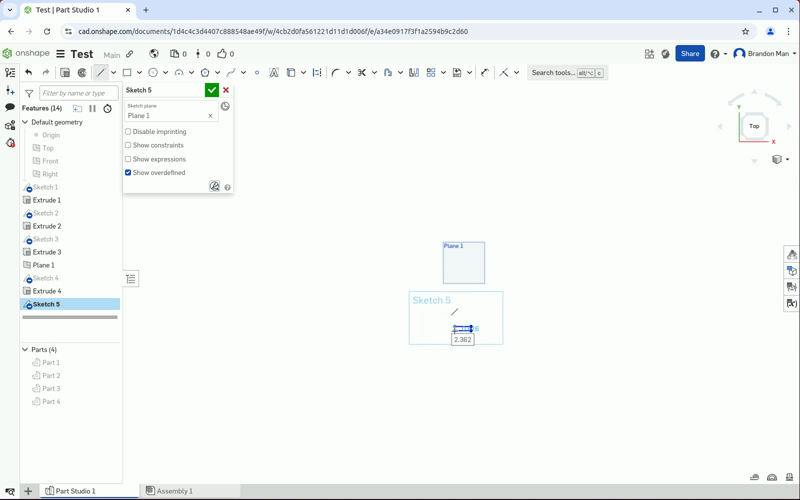
scroll(6)
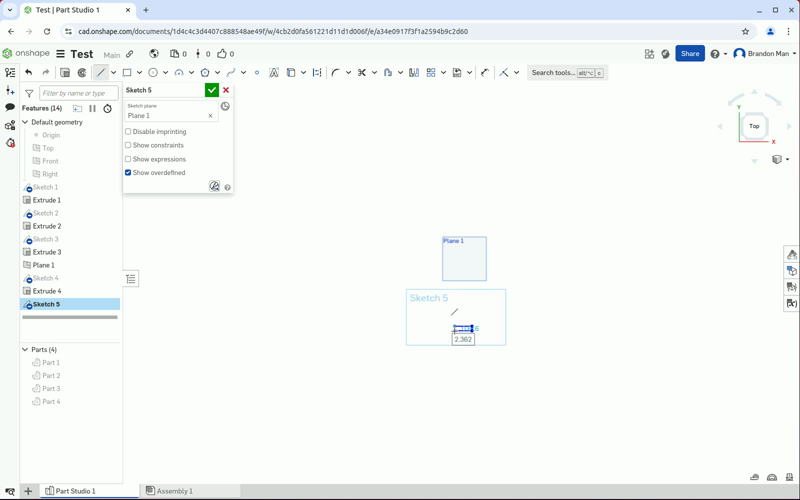
scroll(6)
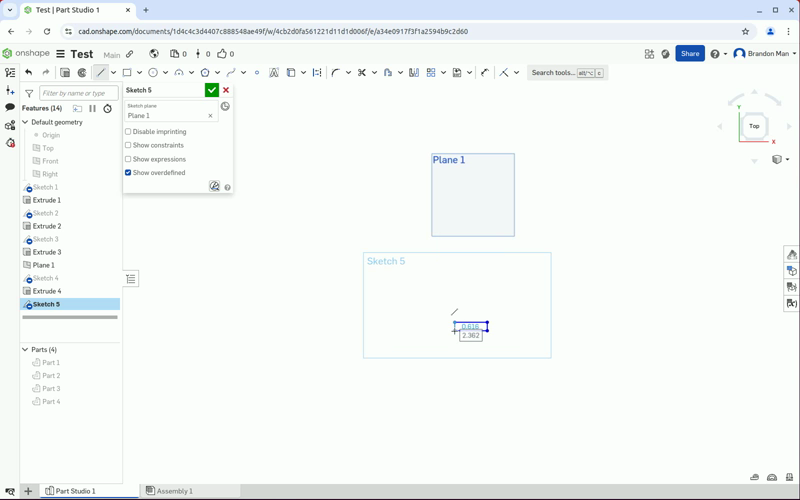
scroll(6)
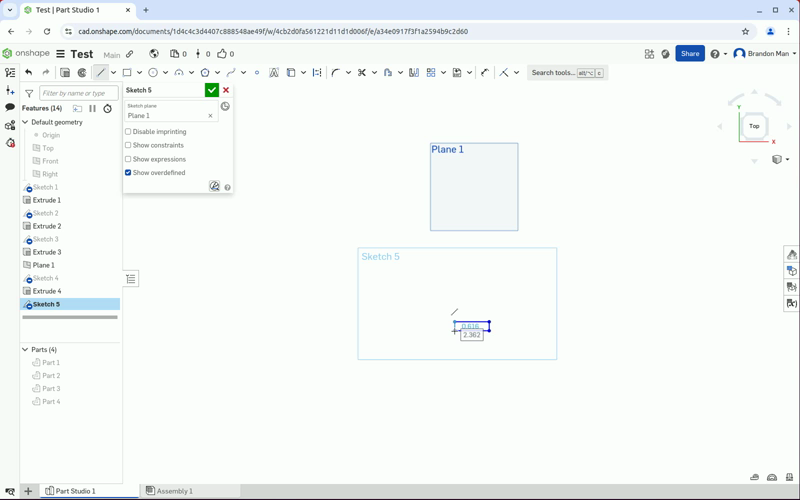
scroll(6)
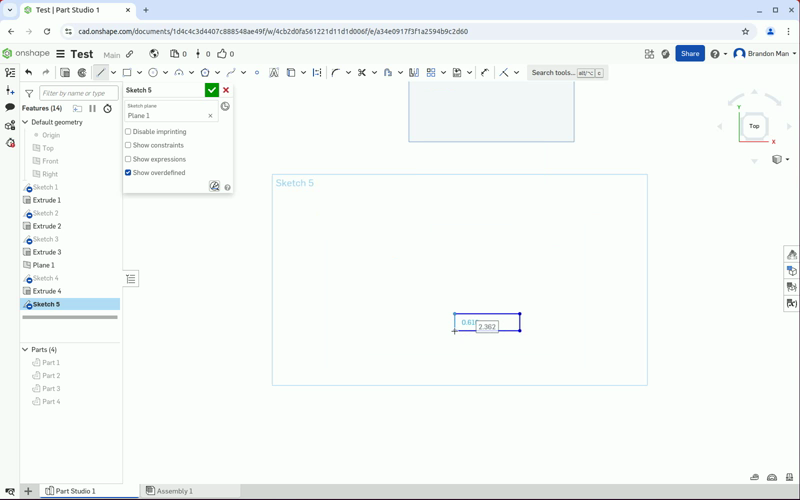
scroll(6)
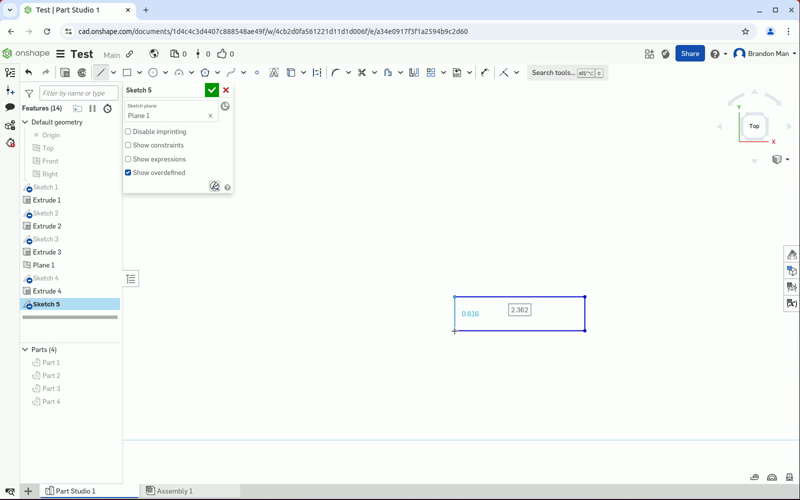
key_up(shift)
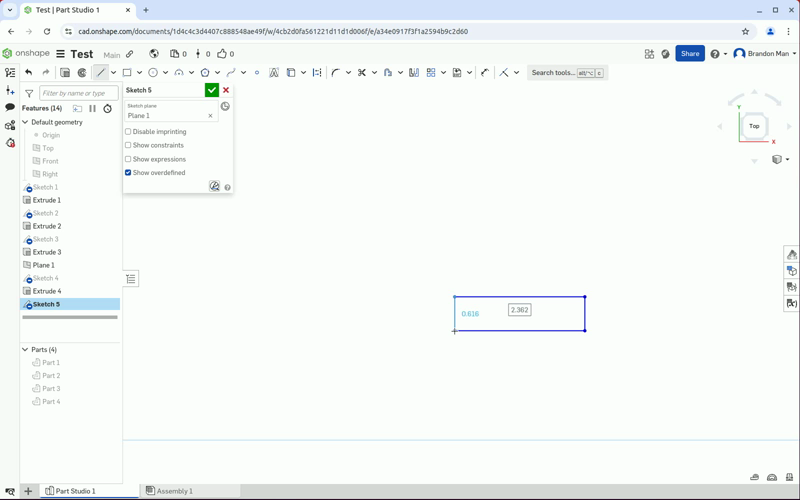
click(454, 330)
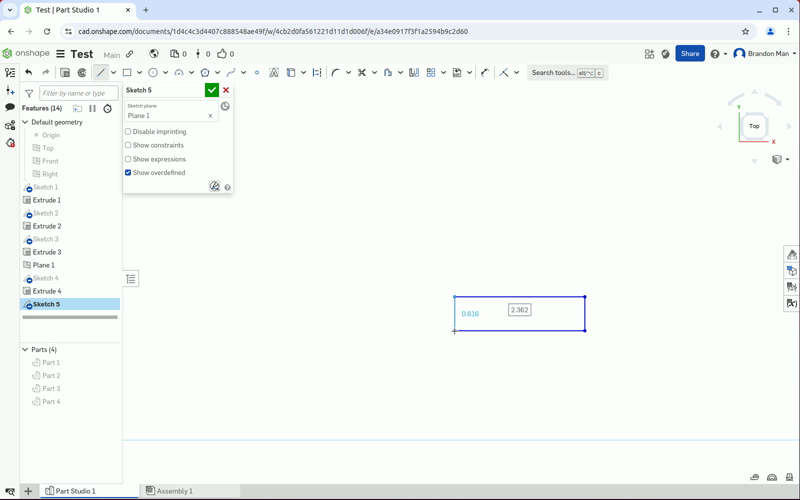
scroll(-6)
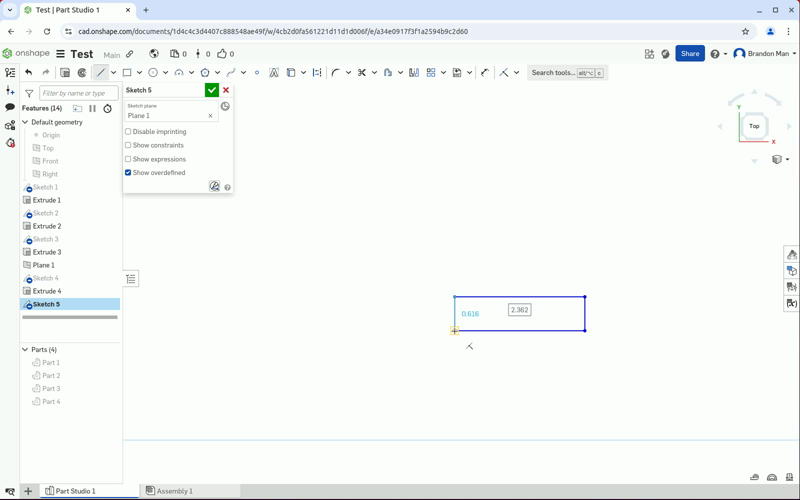
scroll(-6)
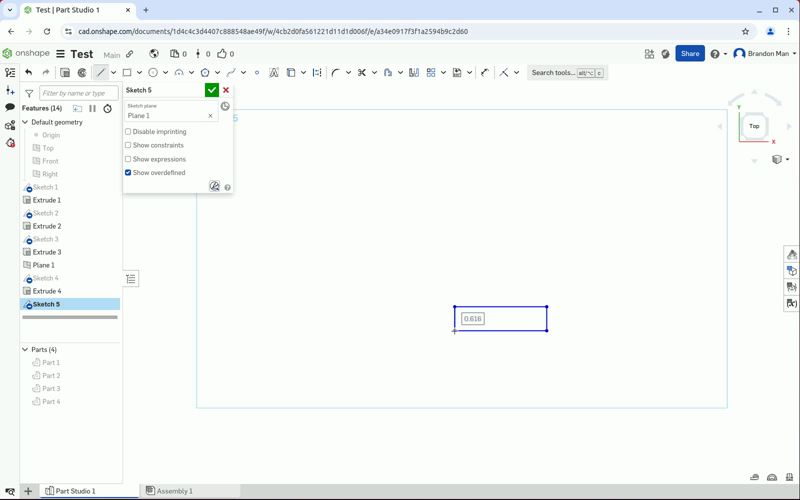
scroll(-6)
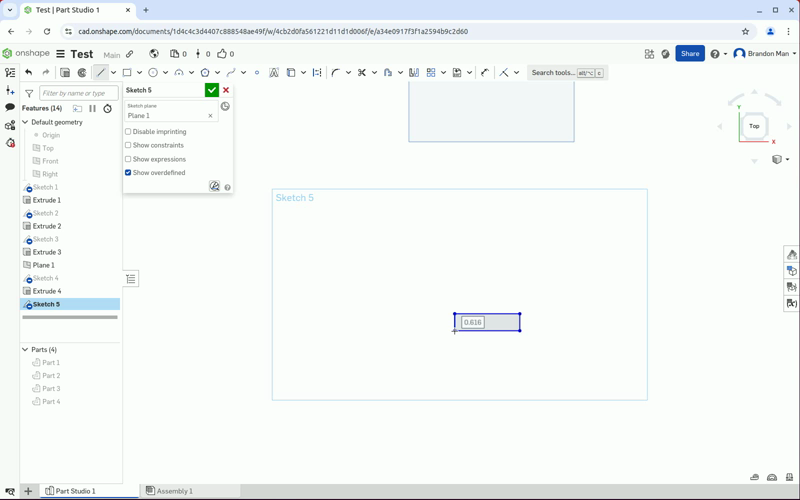
scroll(-6)
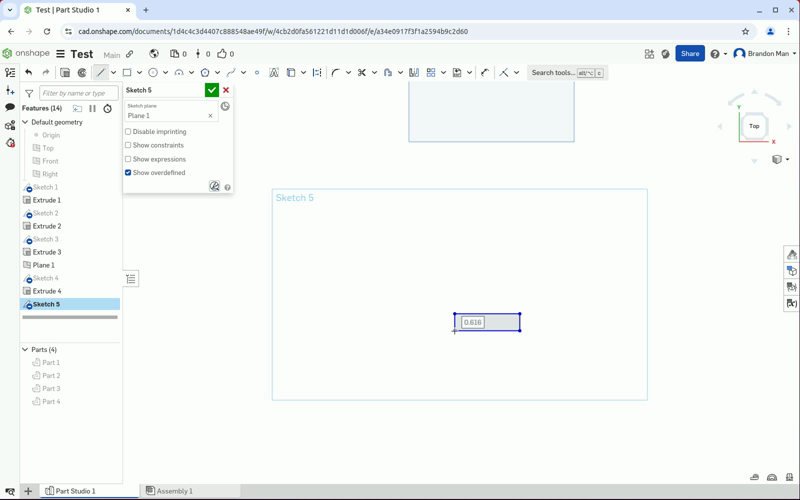
scroll(-6)
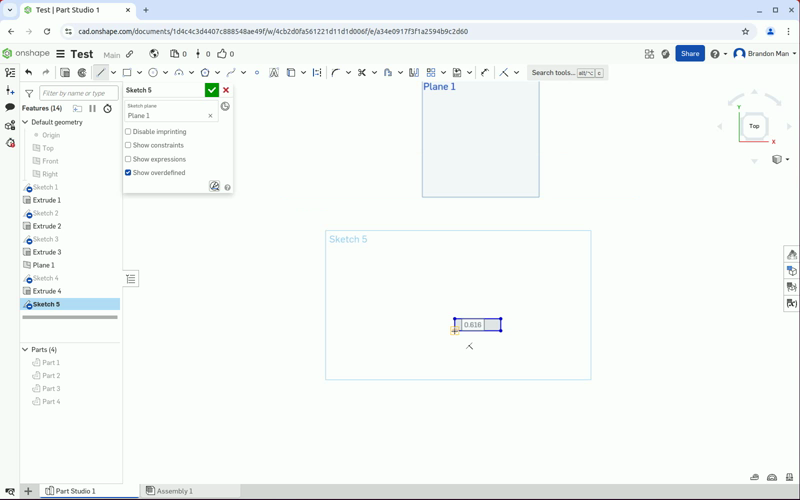
scroll(-6)
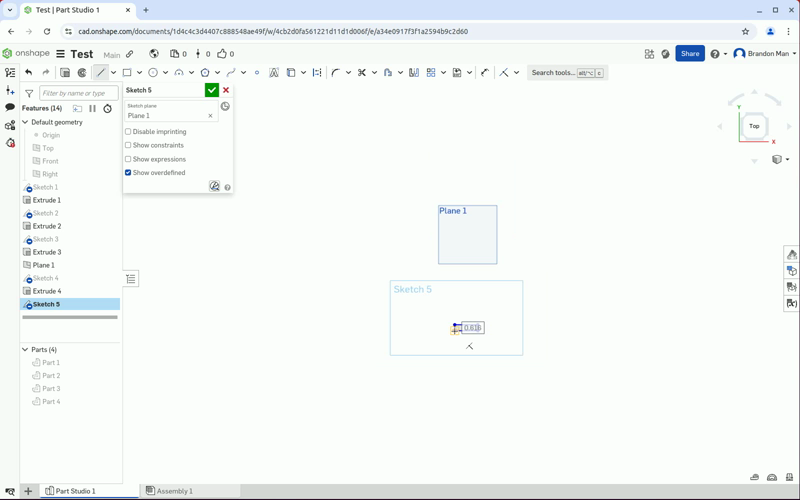
scroll(-6)
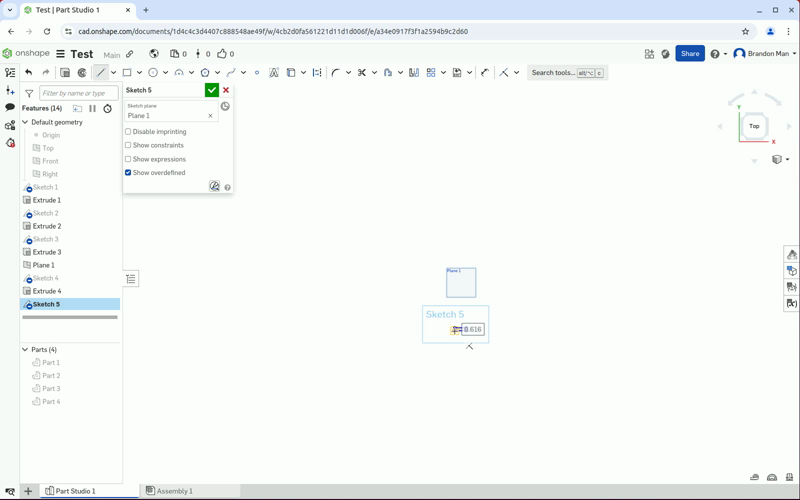
key(esc)
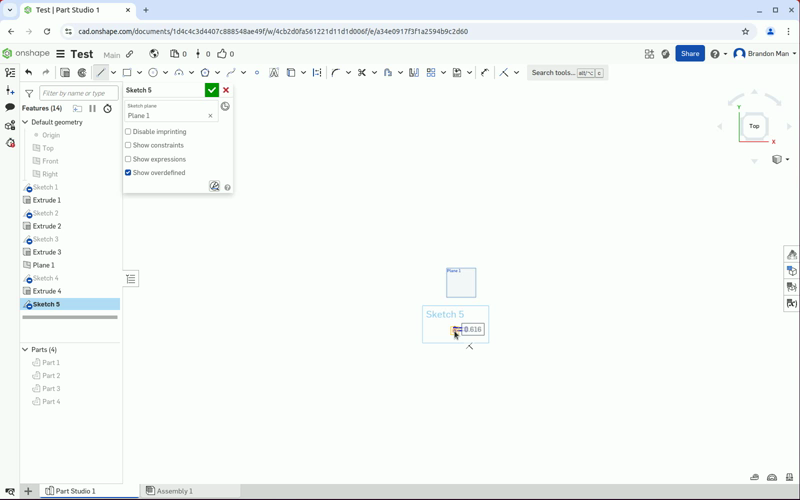
mouse_move(464, 330)
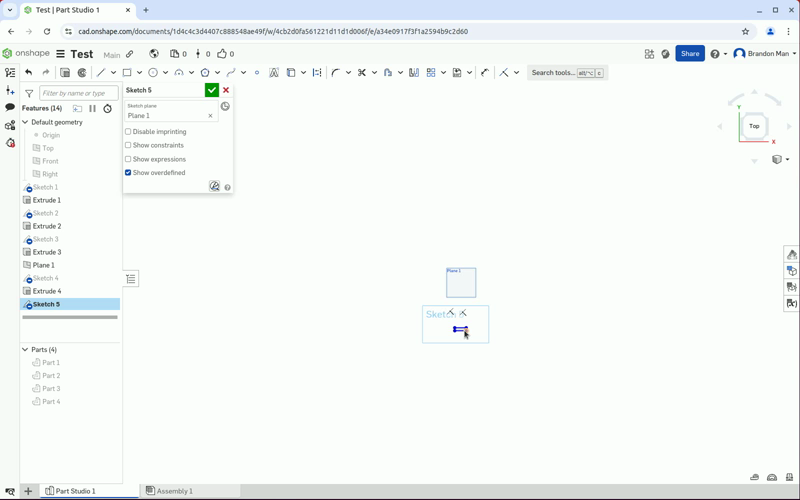
scroll(6)
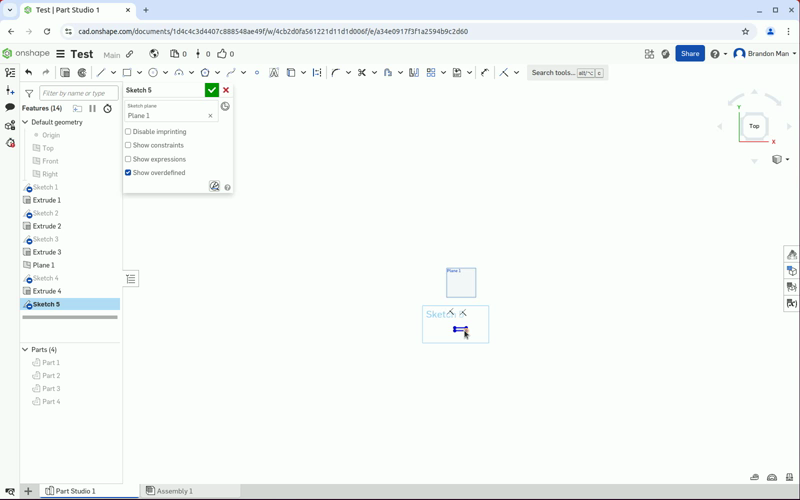
scroll(6)
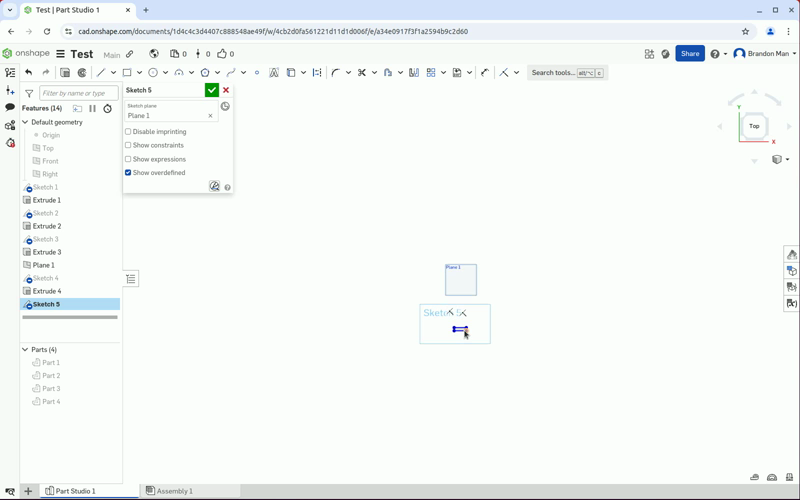
scroll(6)
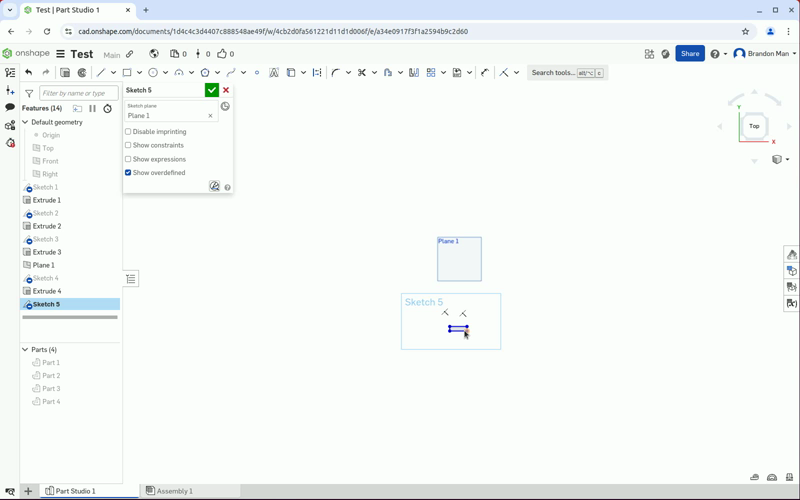
scroll(6)
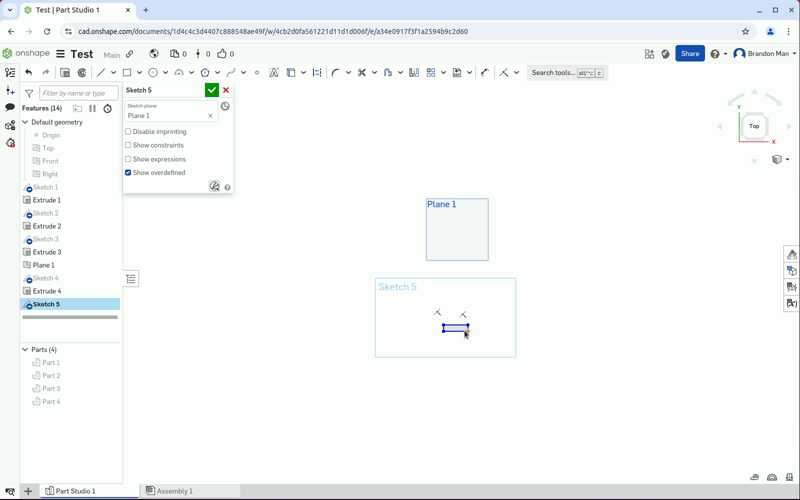
scroll(6)
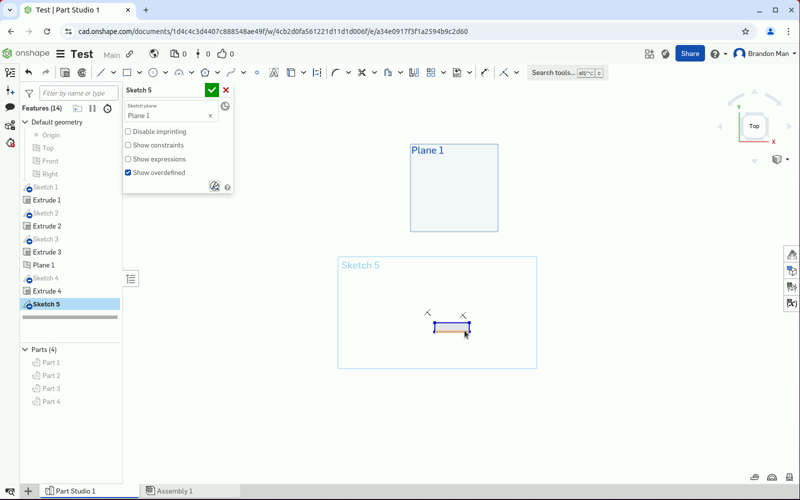
scroll(6)
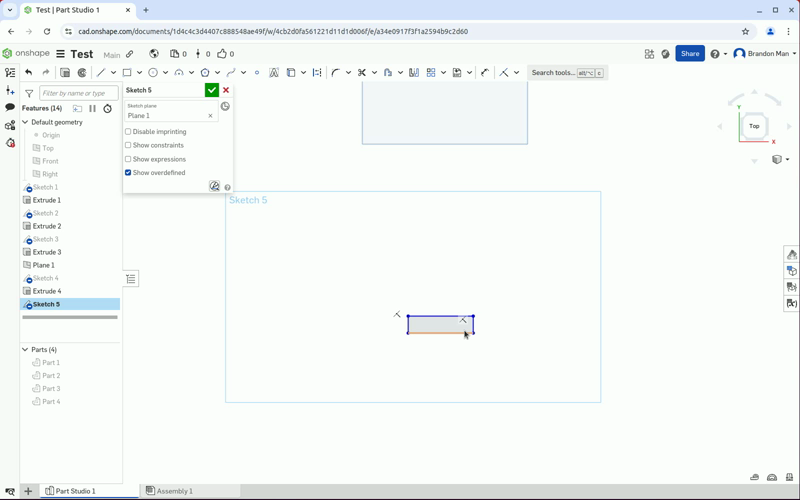
scroll(6)
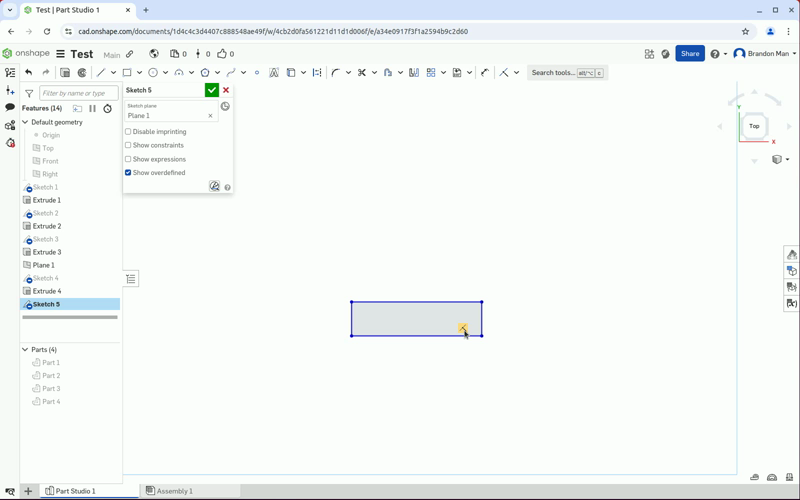
click(464, 330)
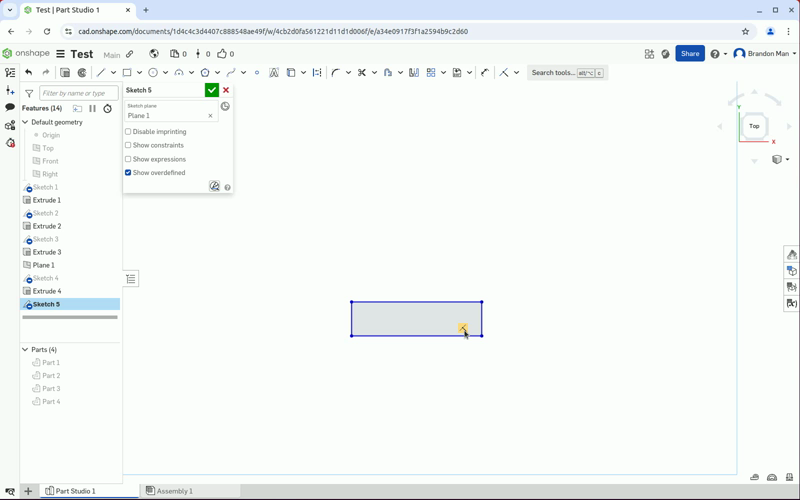
scroll(-6)
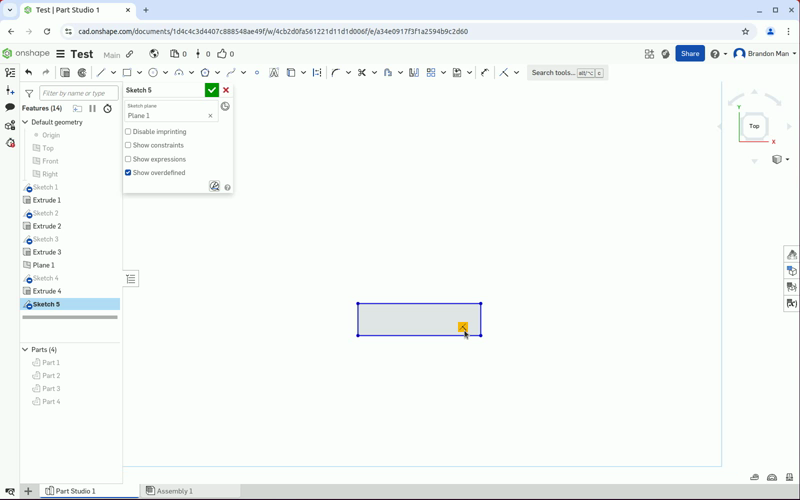
scroll(-6)
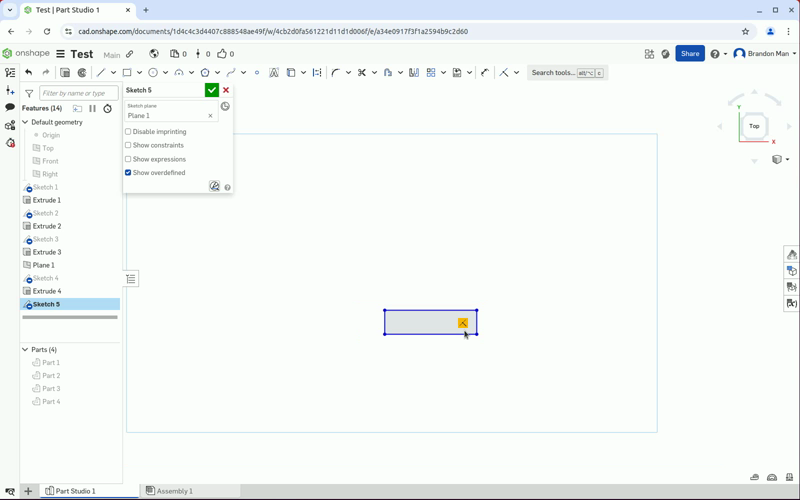
scroll(-6)
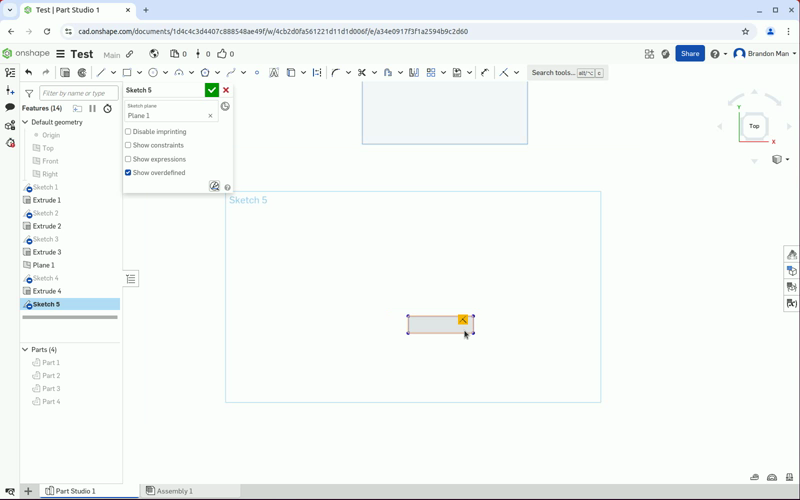
scroll(-6)
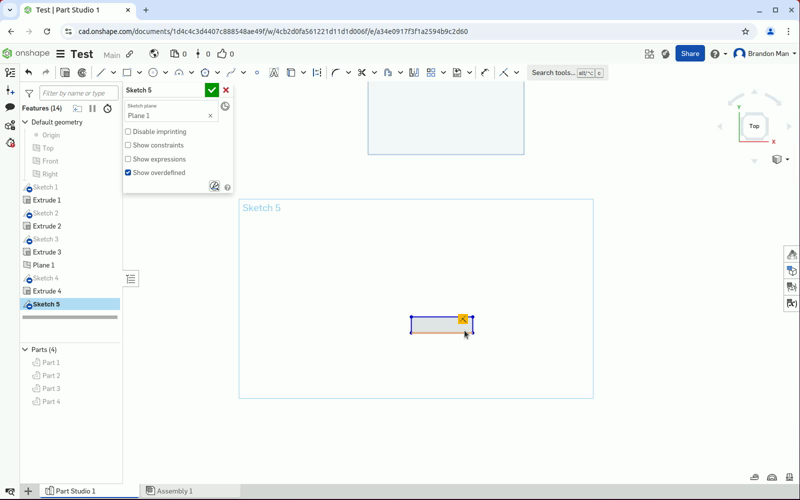
scroll(-6)
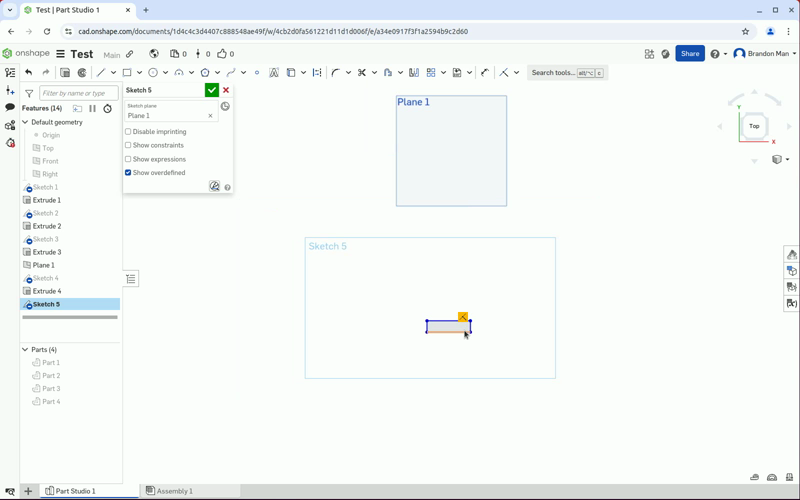
scroll(-6)
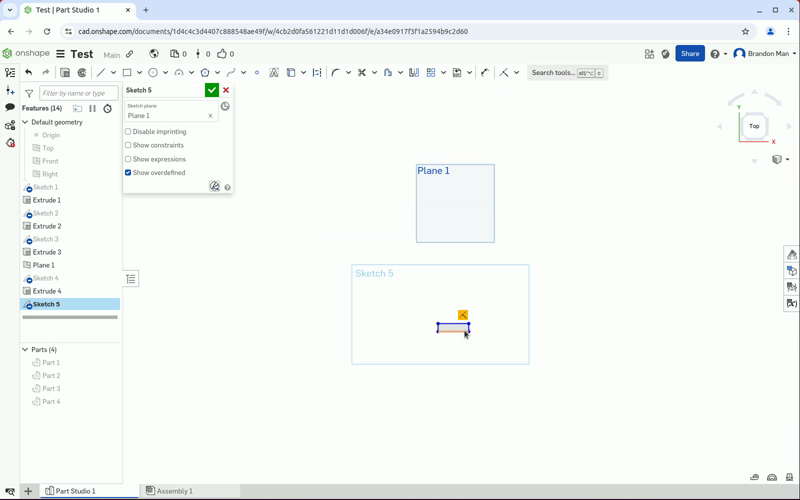
scroll(-6)
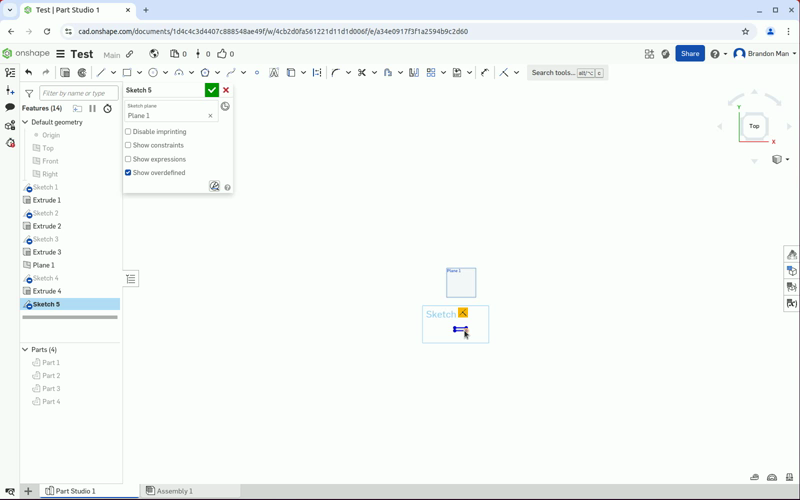
mouse_move(73, 352)
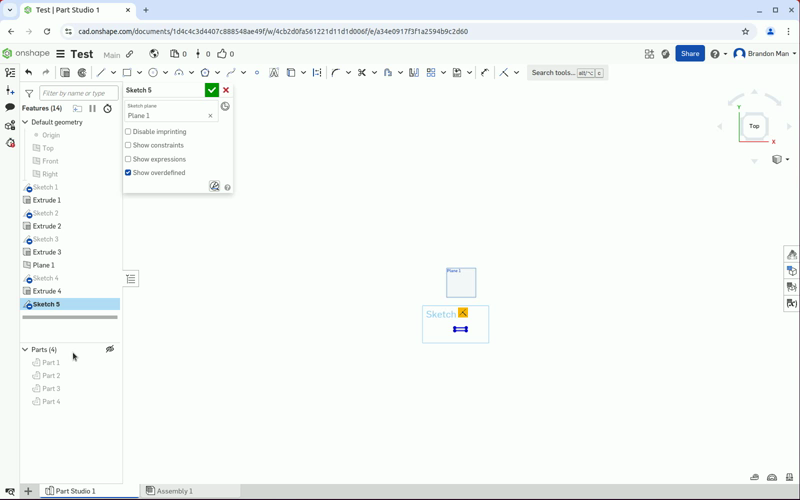
key(shift+y)
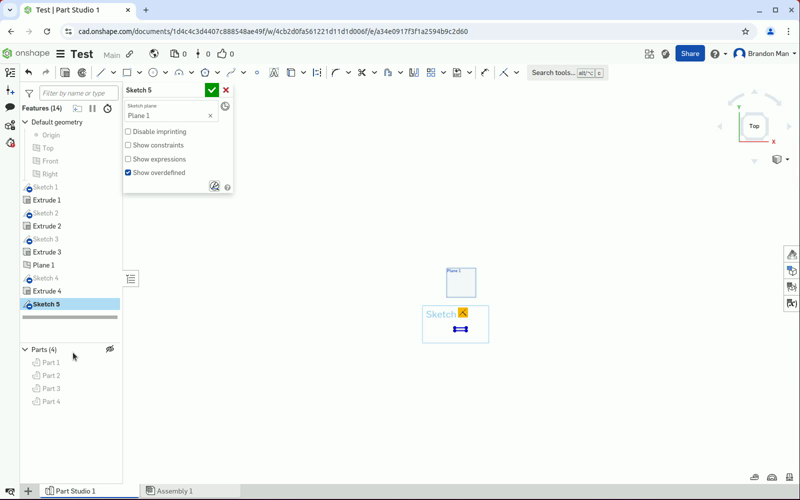
key(shift+e)
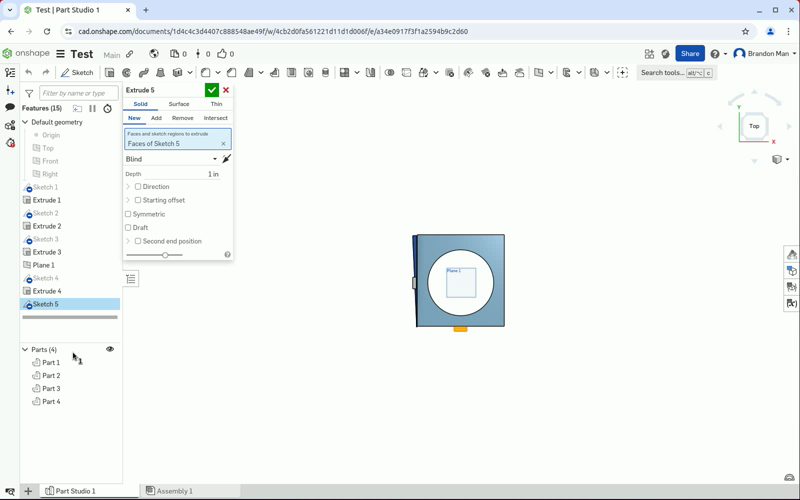
mouse_move(143, 106)
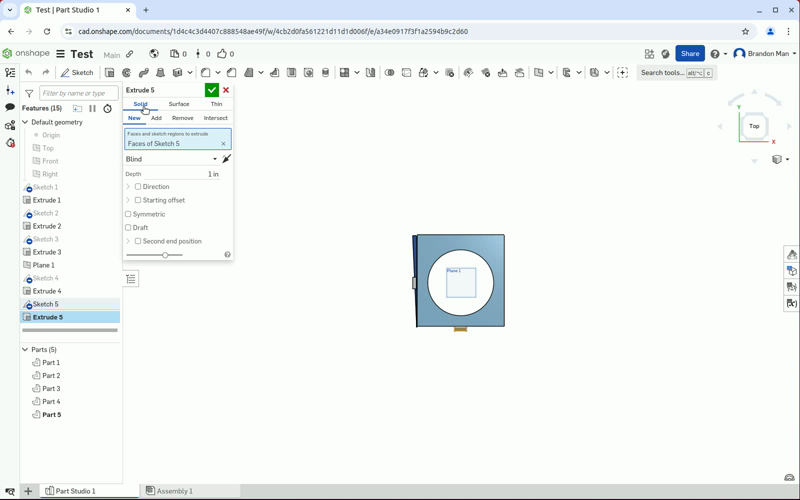
click(143, 106)
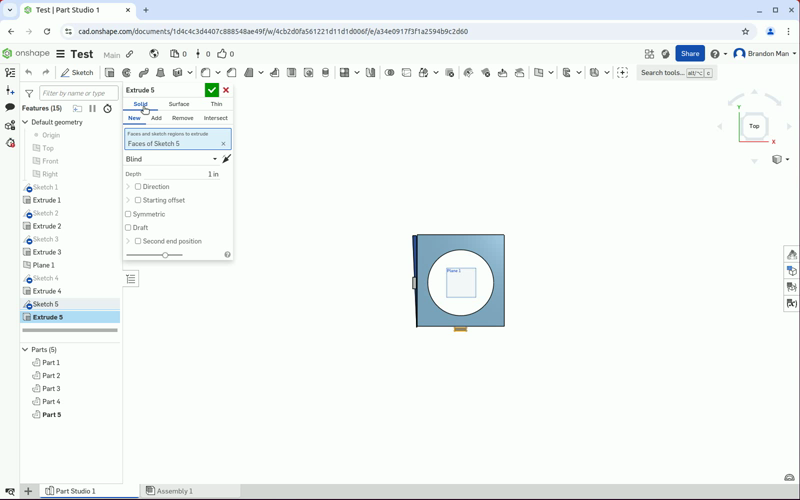
mouse_move(137, 120)
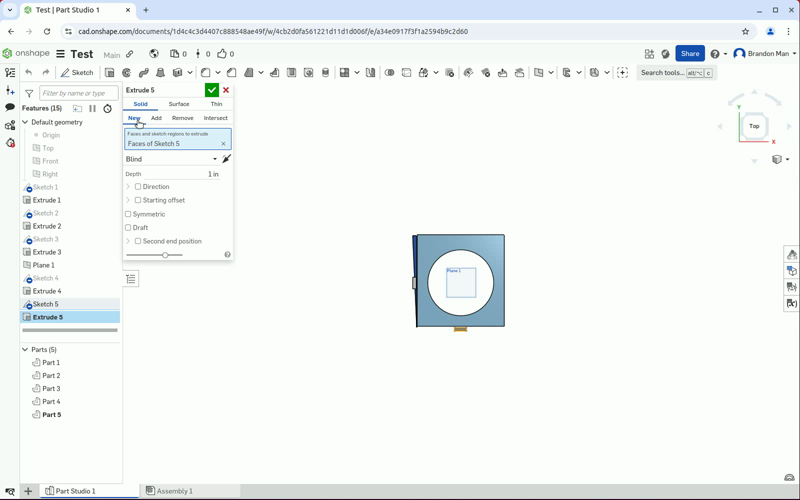
click(137, 120)
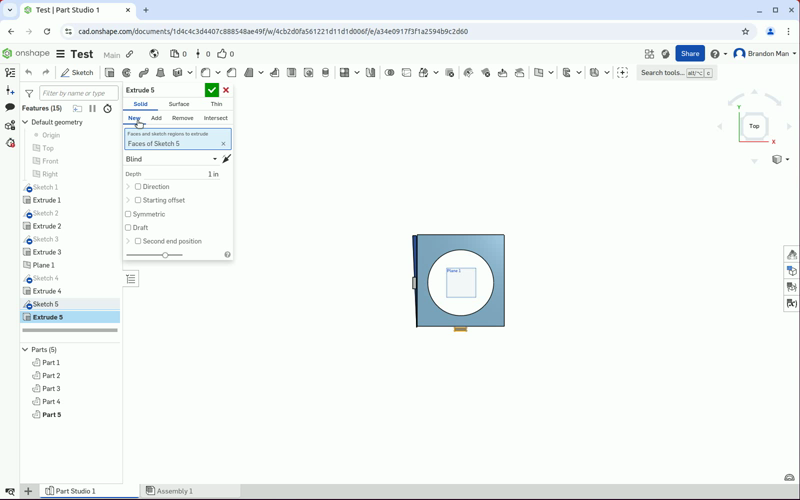
key(tab, 4)
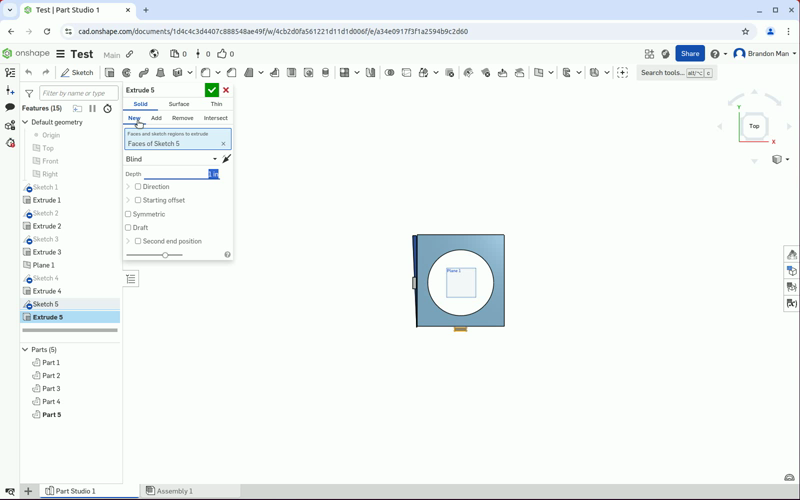
text(22.145)
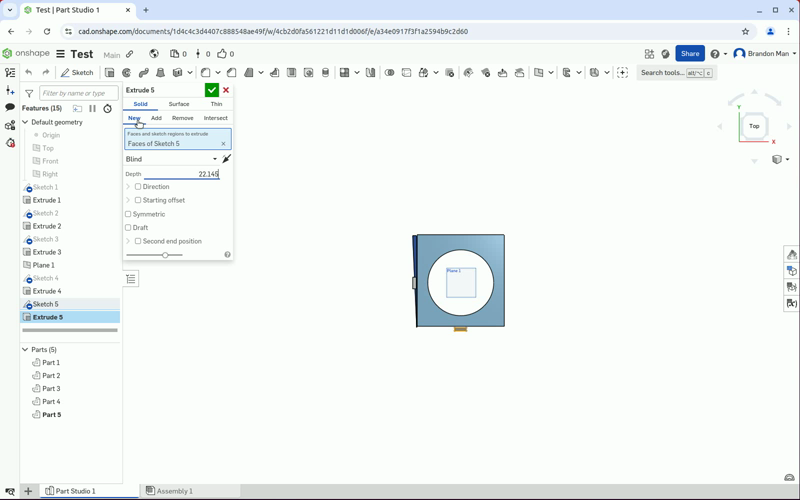
key(enter)
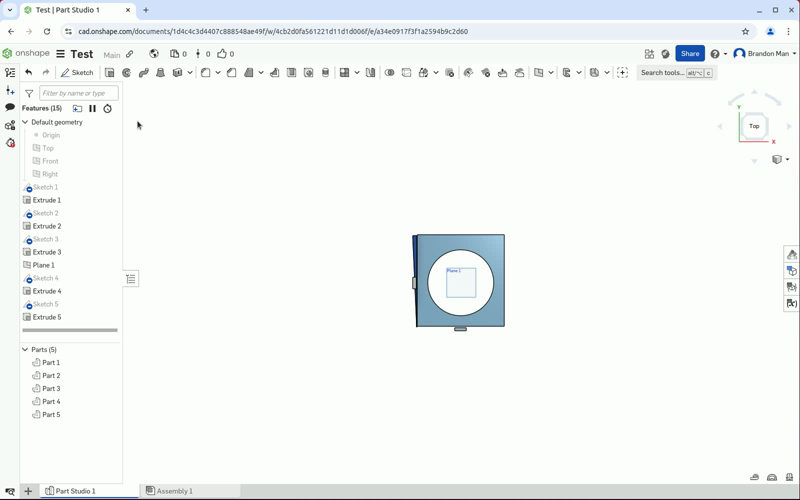
key(shift+h)
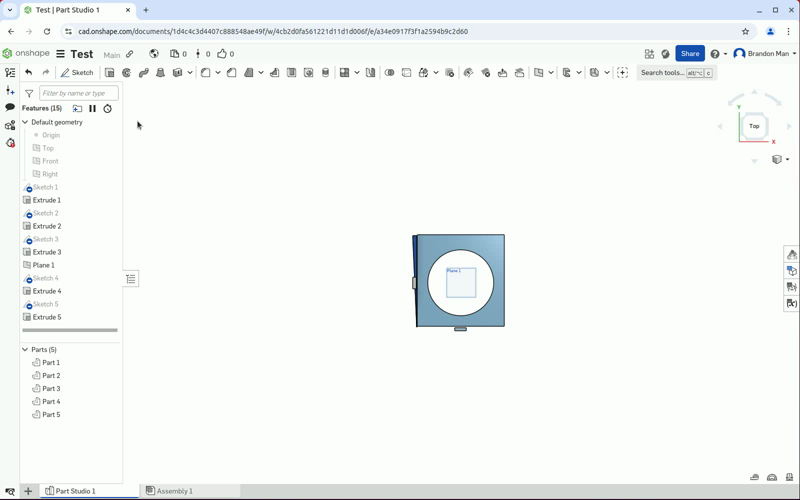
key(shift+h)
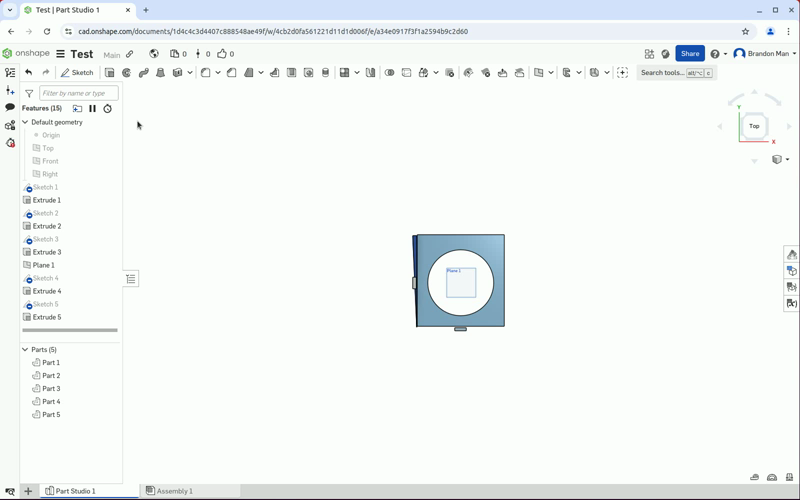
mouse_move(73, 189)
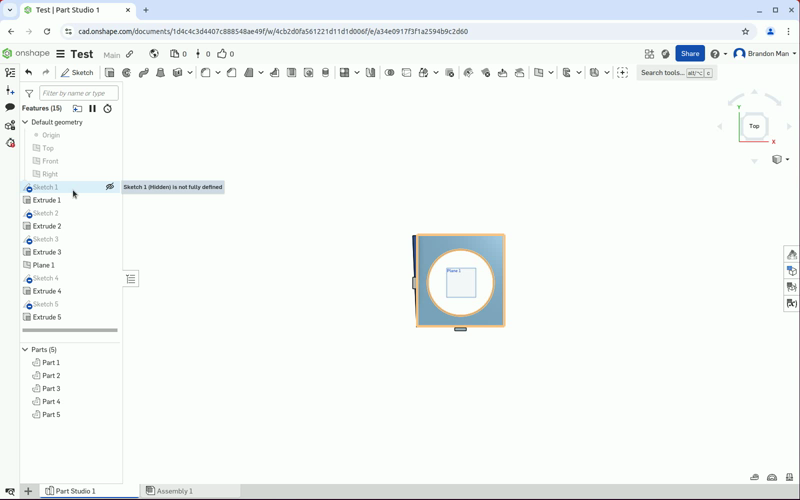
click(73, 189)
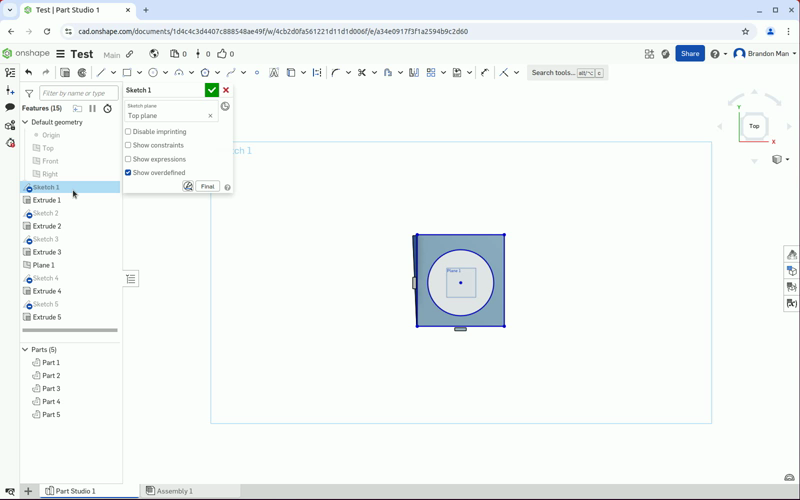
mouse_move(229, 92)
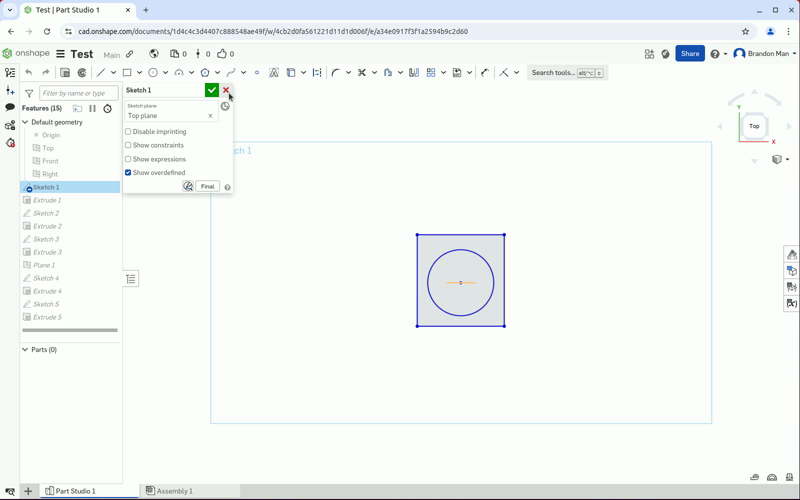
click(229, 92)
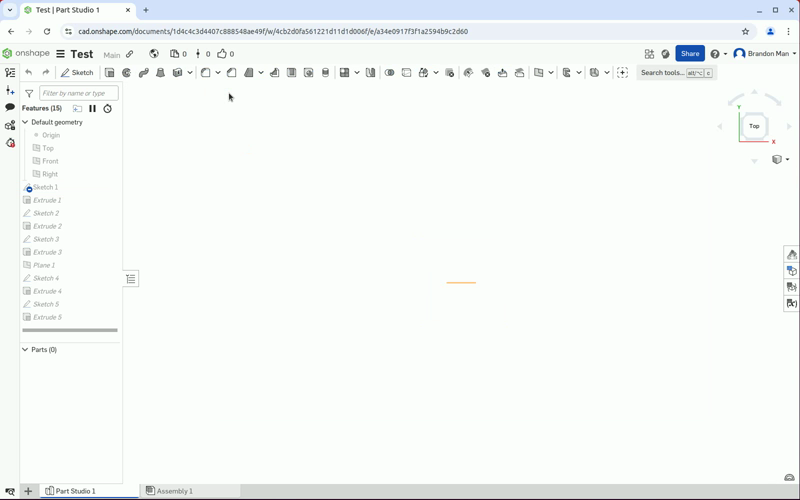
key(shift+s)
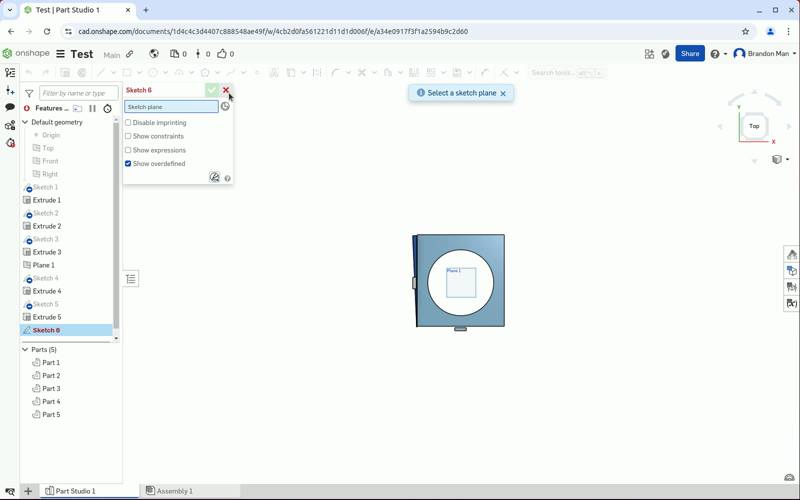
mouse_move(69, 267)
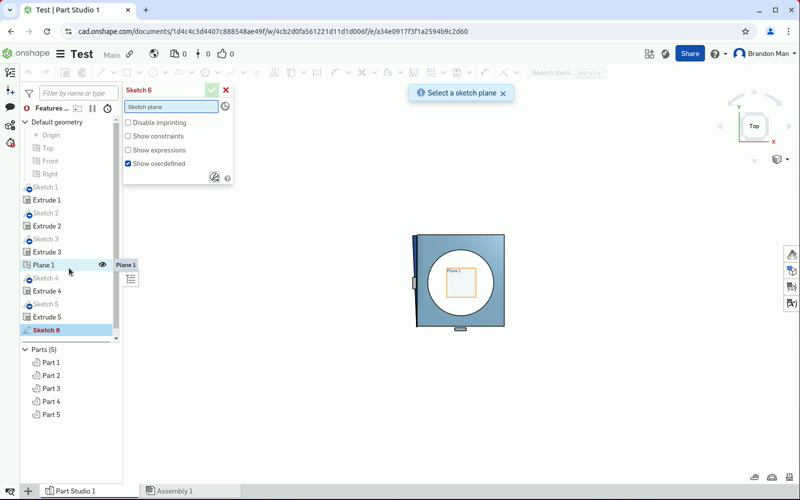
click(69, 267)
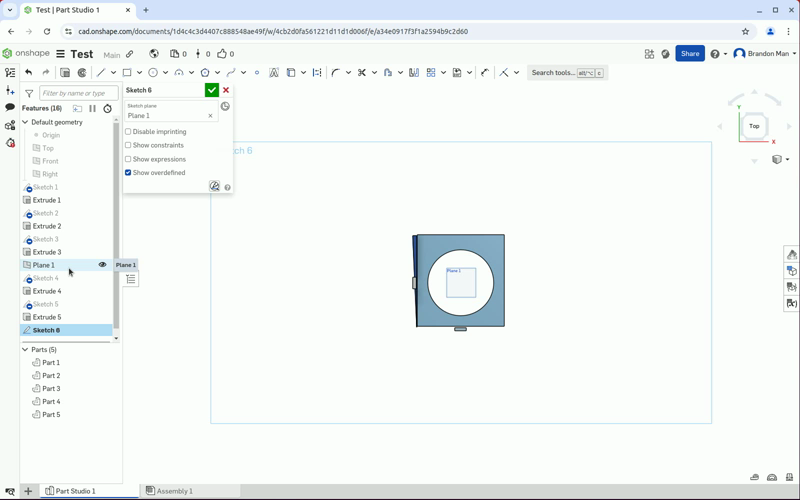
mouse_move(73, 352)
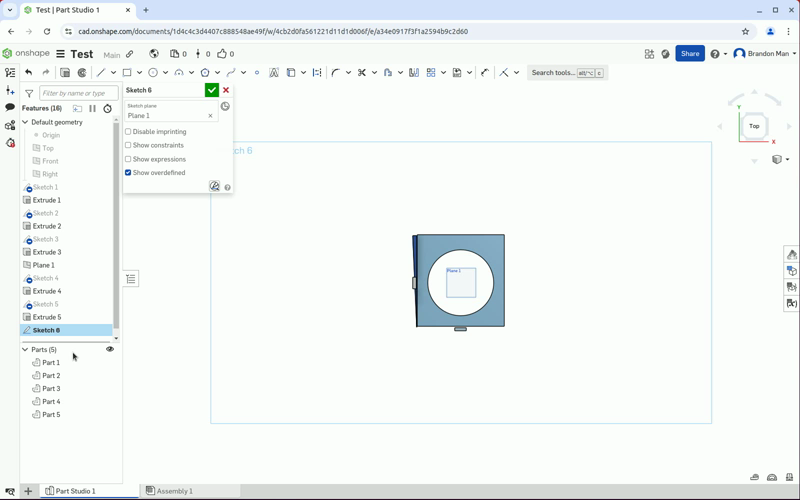
key(y)
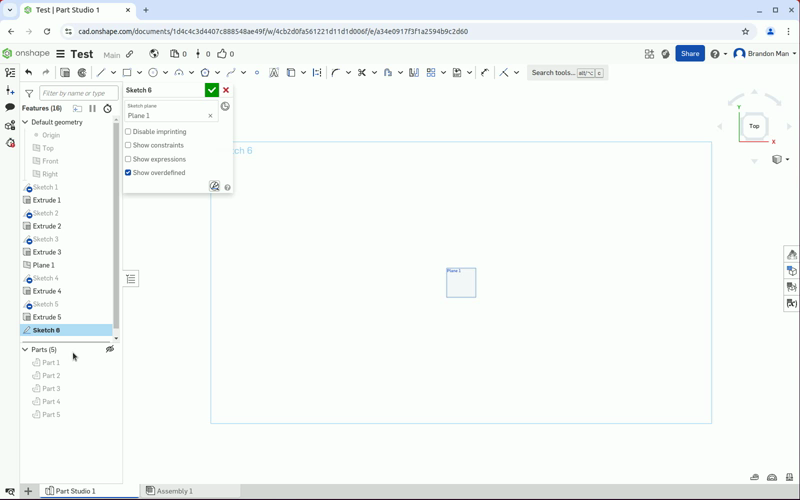
key(l)
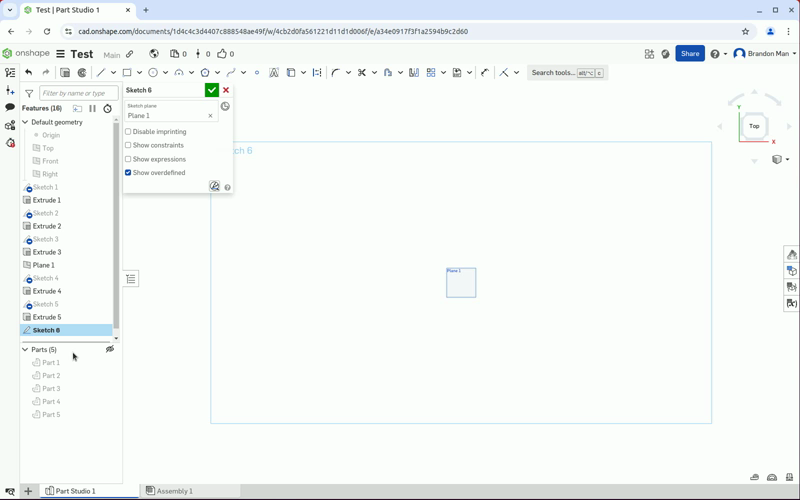
key_down(shift)
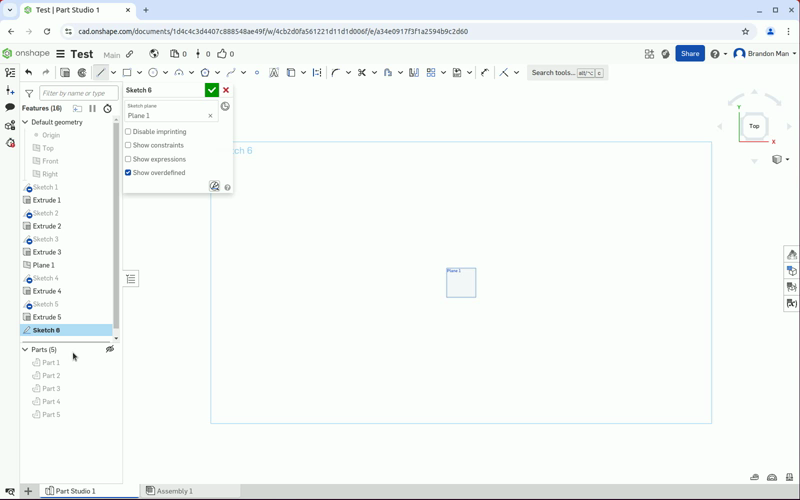
mouse_move(505, 288)
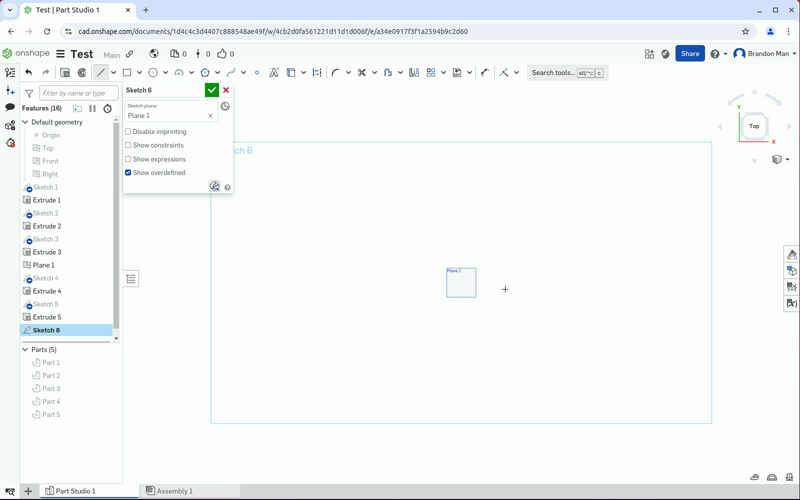
click(505, 288)
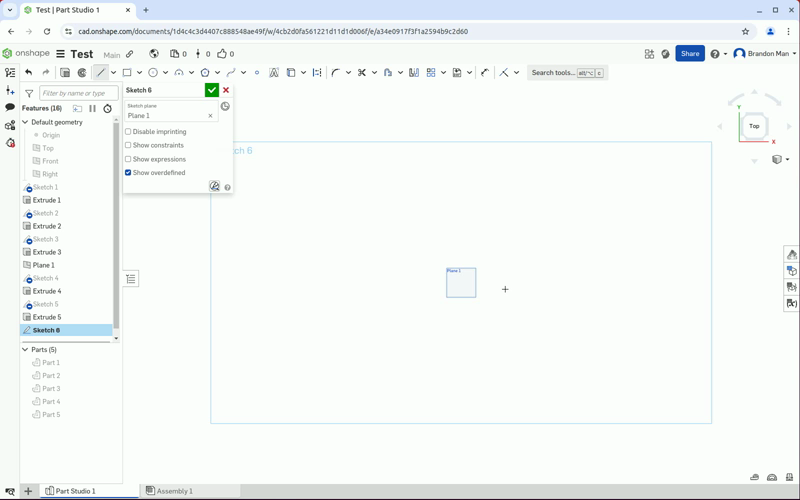
key_up(shift)
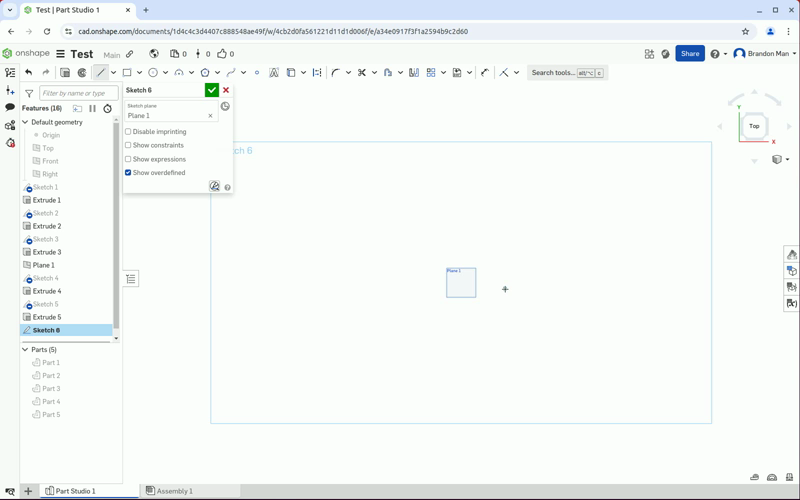
key_down(shift)
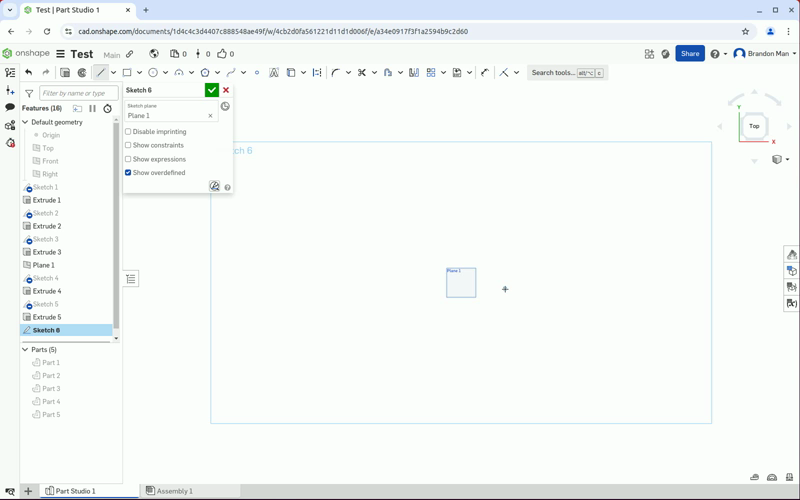
mouse_move(535, 288)
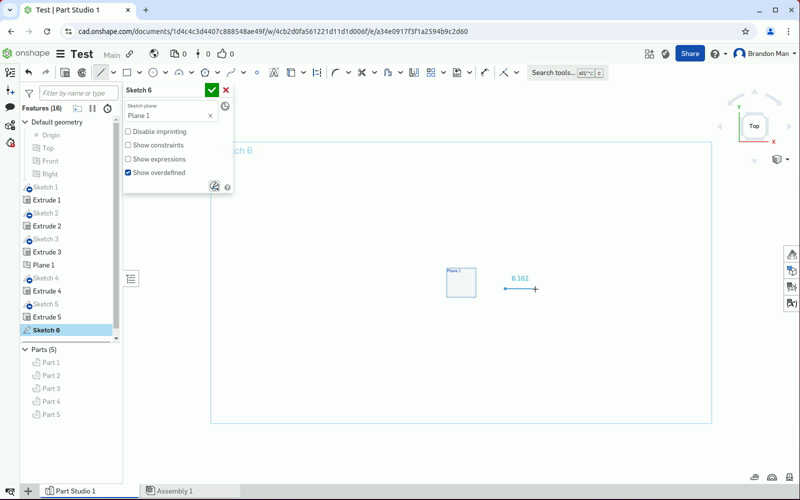
mouse_move(508, 288)
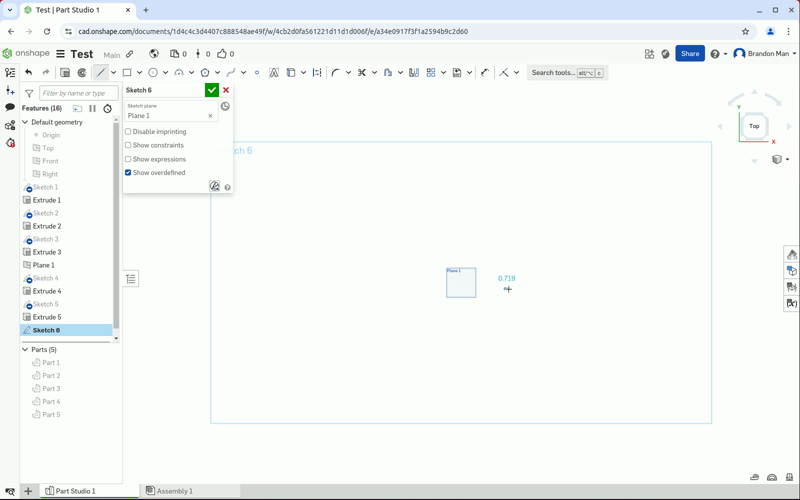
scroll(6)
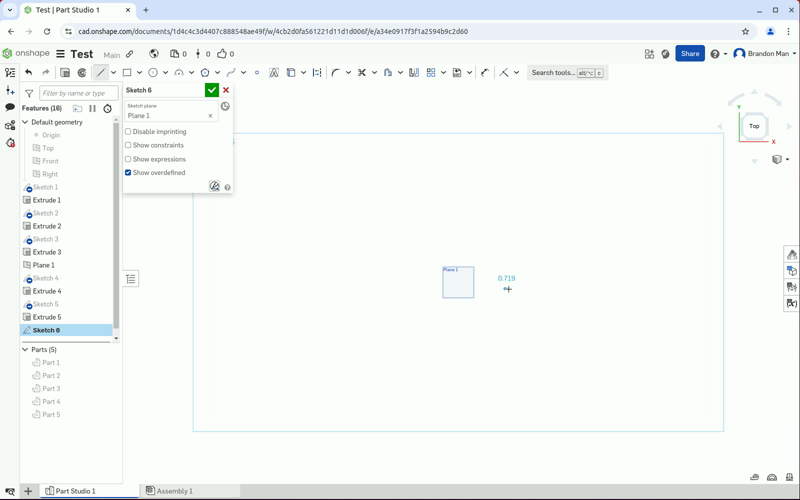
scroll(6)
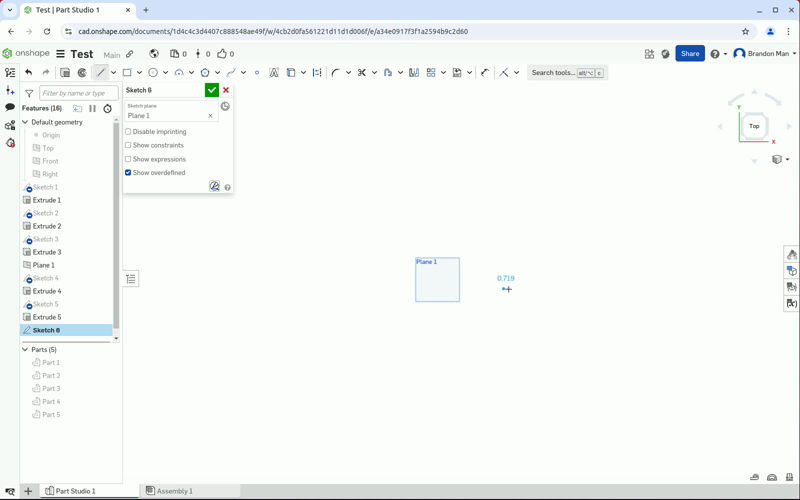
scroll(6)
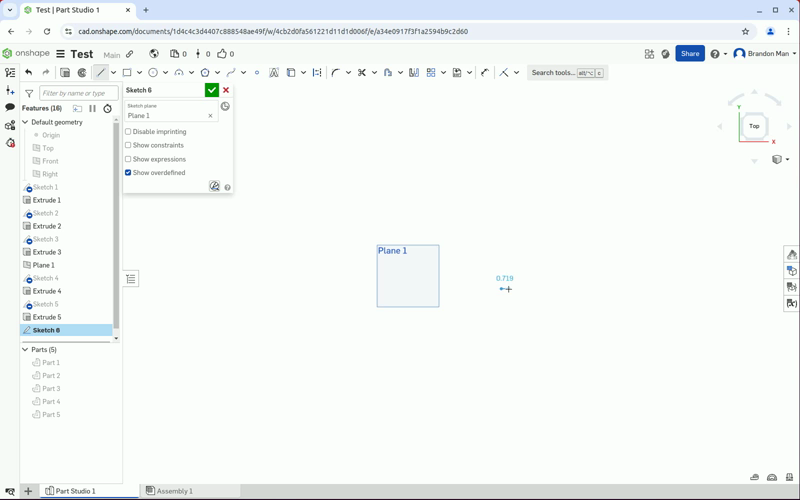
scroll(6)
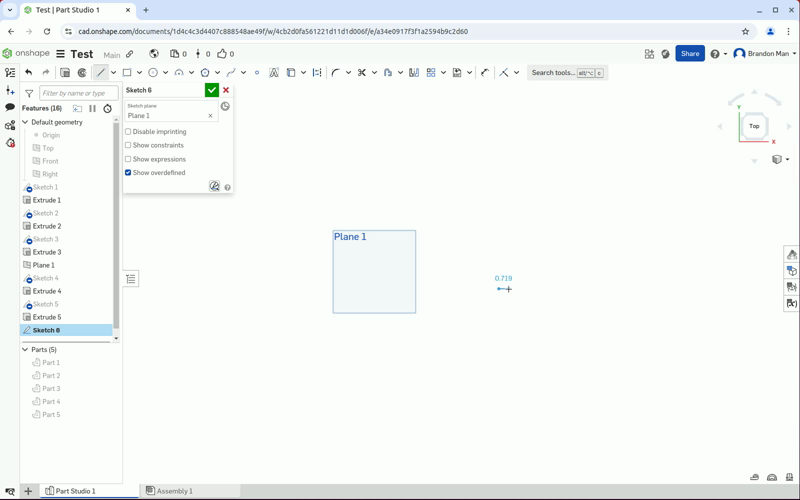
scroll(6)
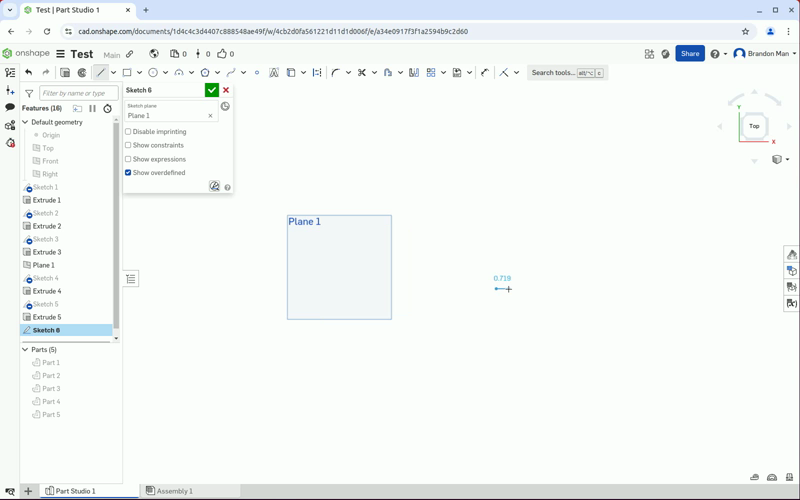
scroll(6)
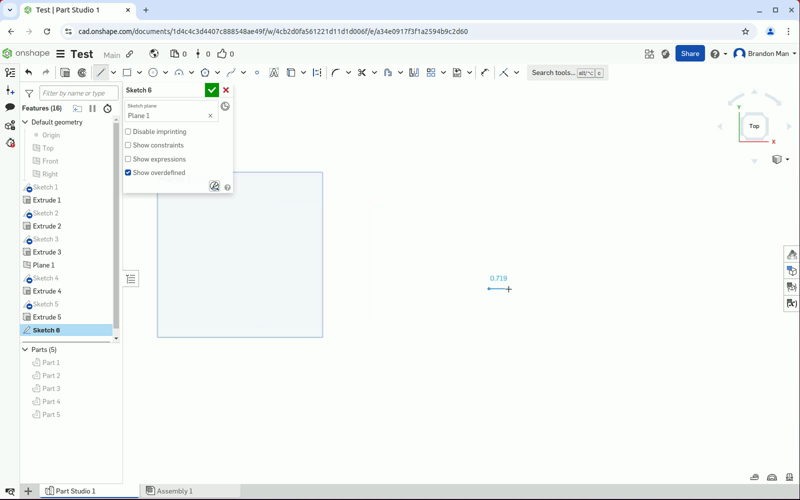
scroll(6)
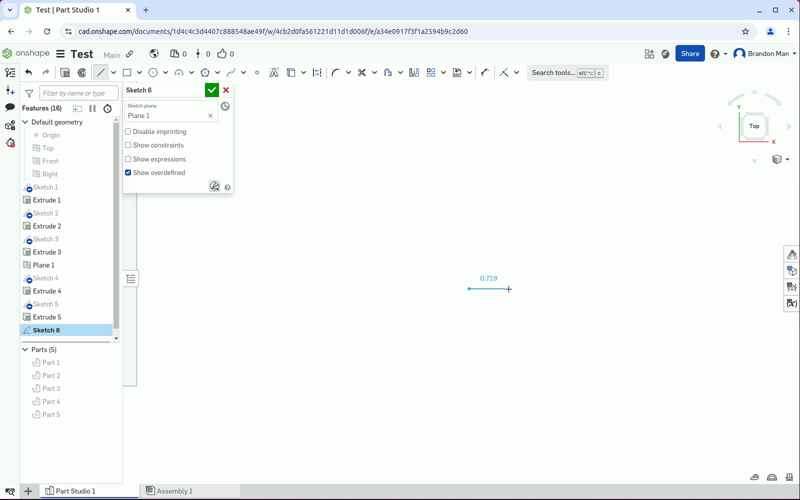
click(508, 288)
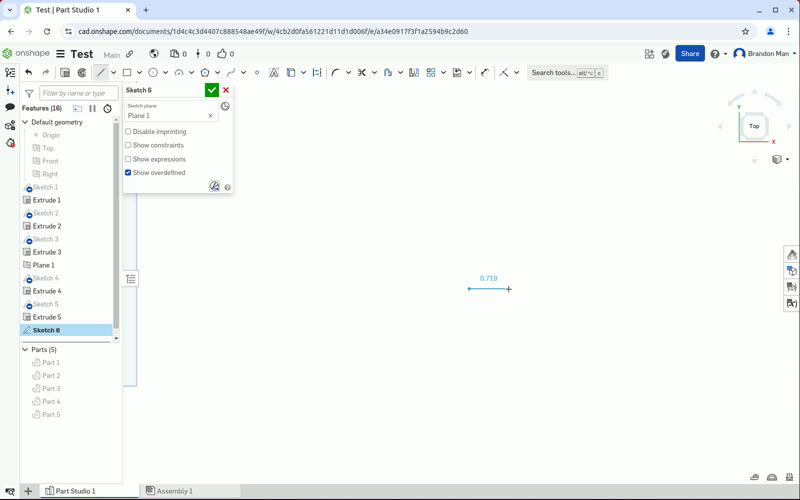
scroll(-6)
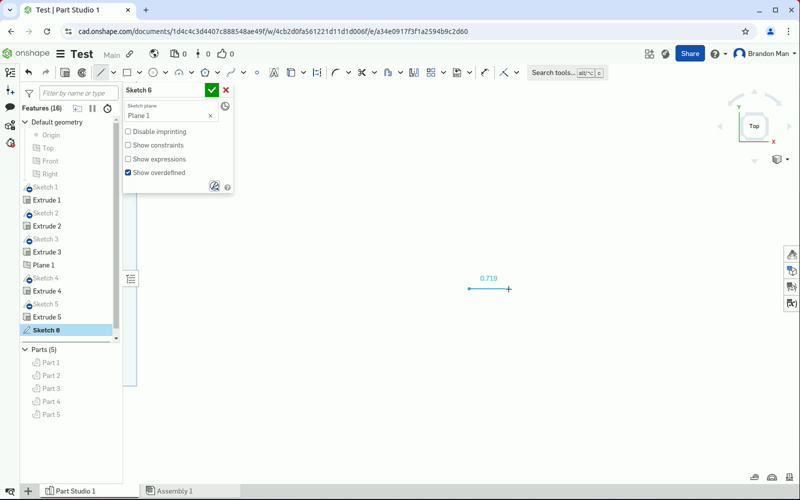
scroll(-6)
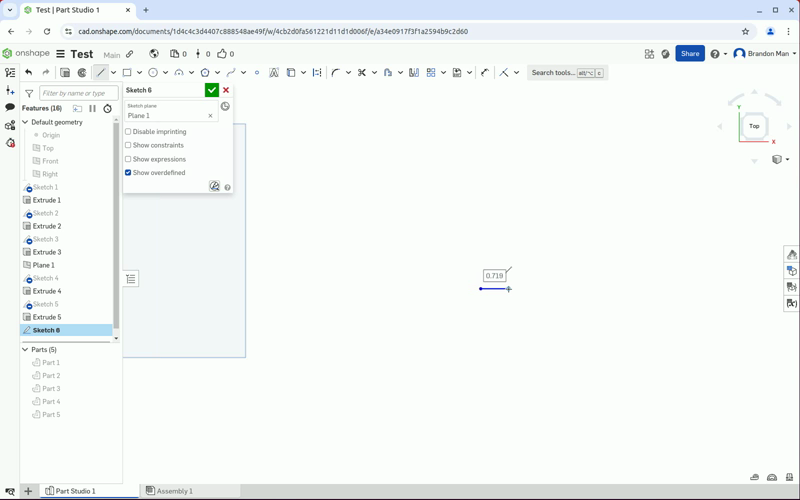
scroll(-6)
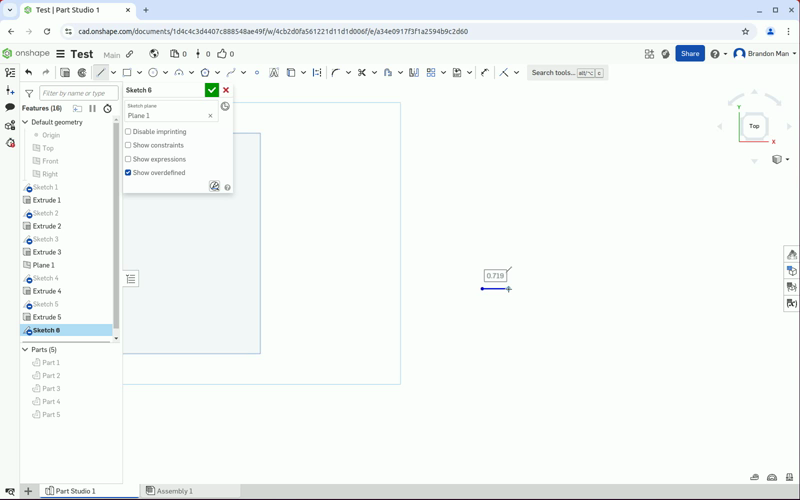
scroll(-6)
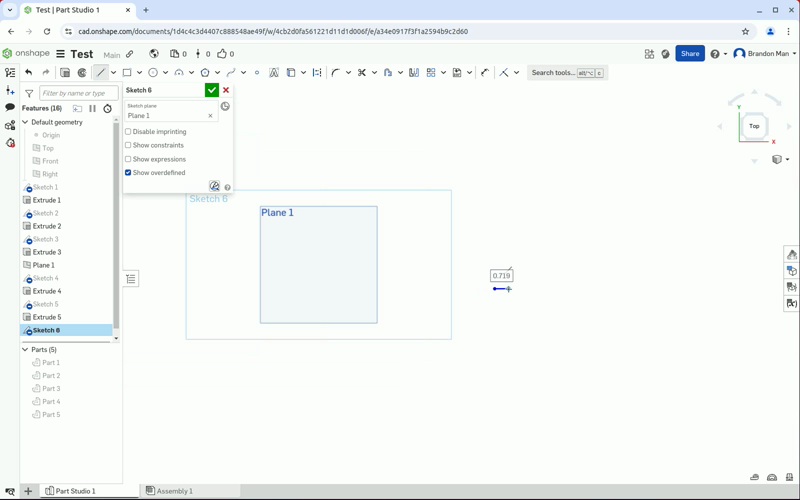
scroll(-6)
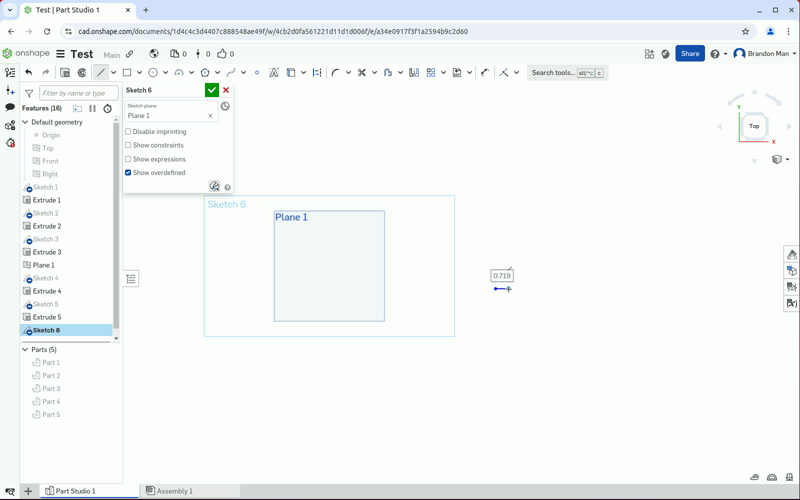
scroll(-6)
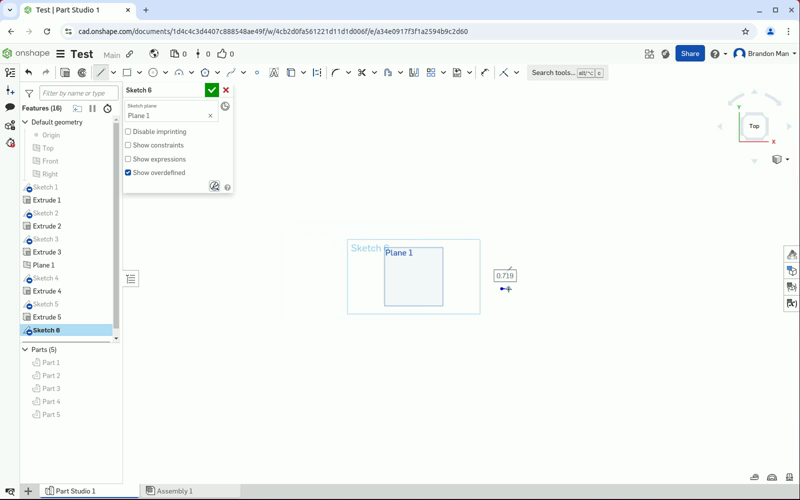
scroll(-6)
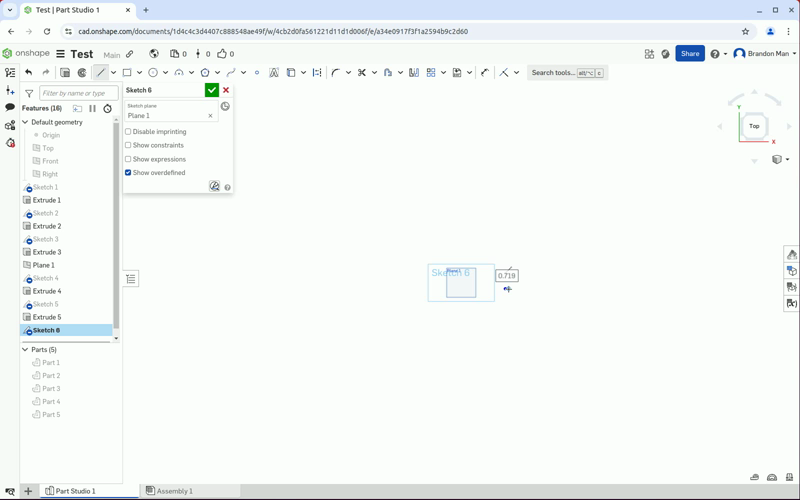
key_up(shift)
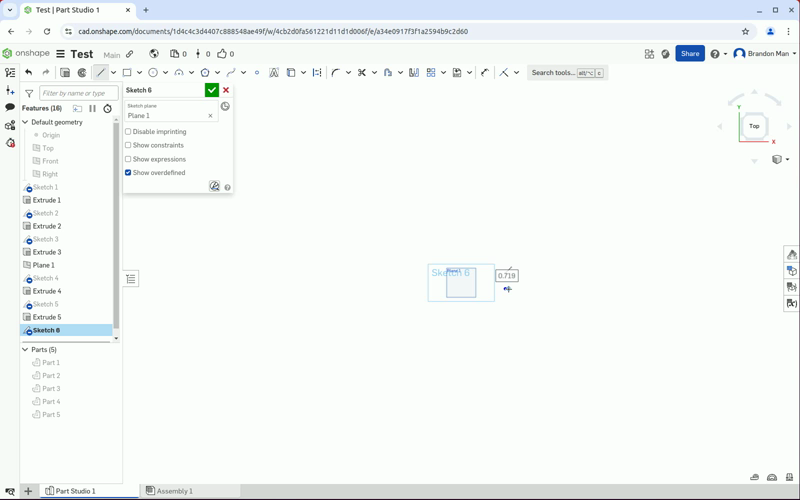
key_down(shift)
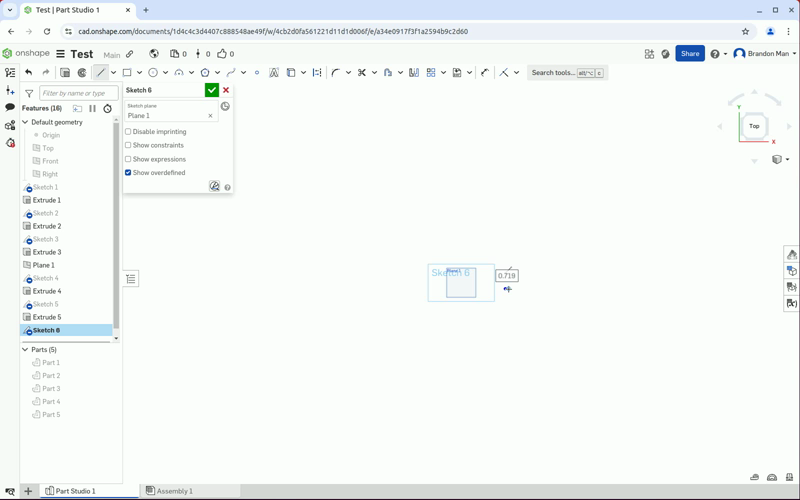
mouse_move(538, 288)
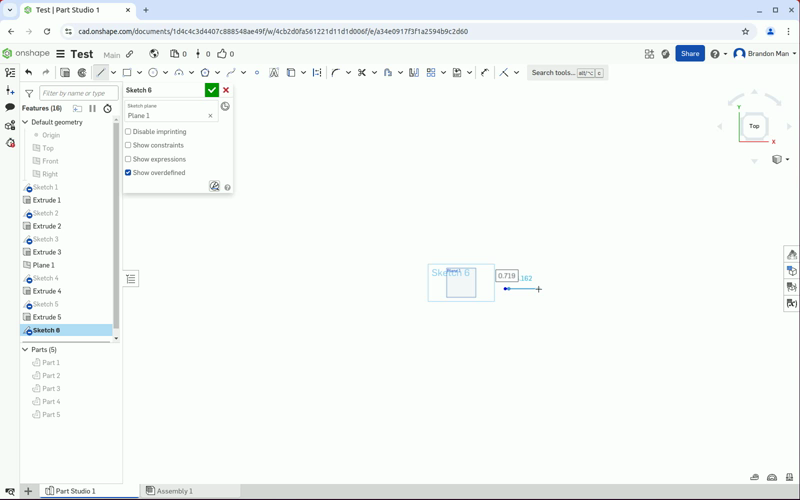
mouse_move(508, 277)
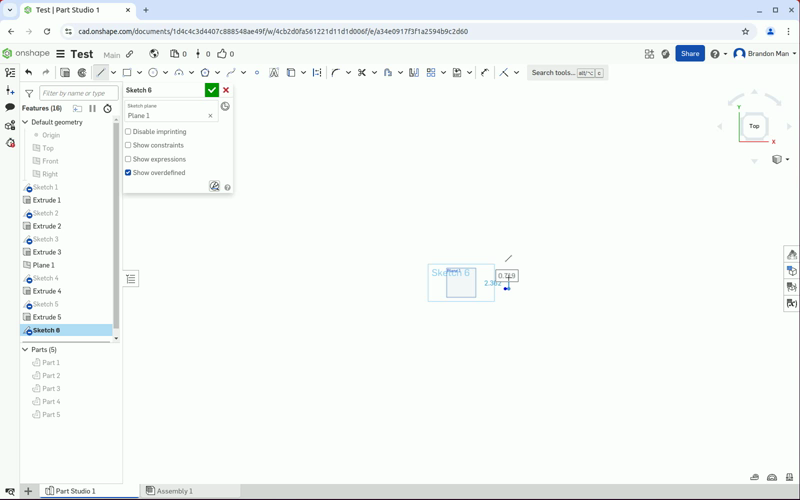
click(508, 277)
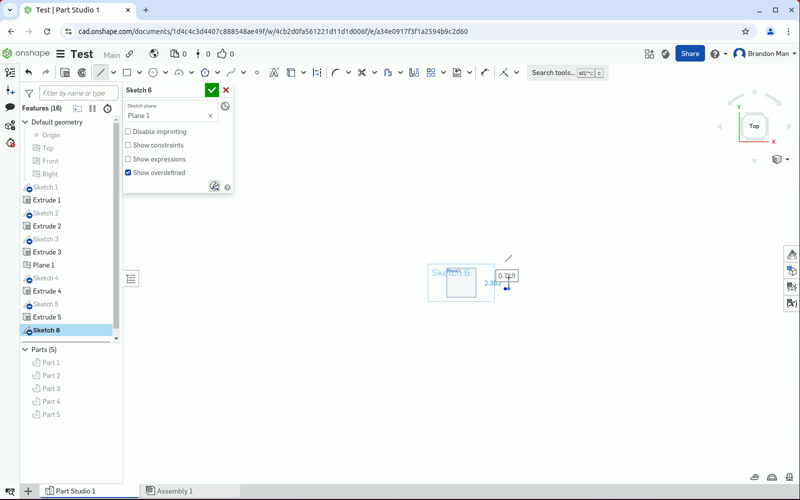
key_up(shift)
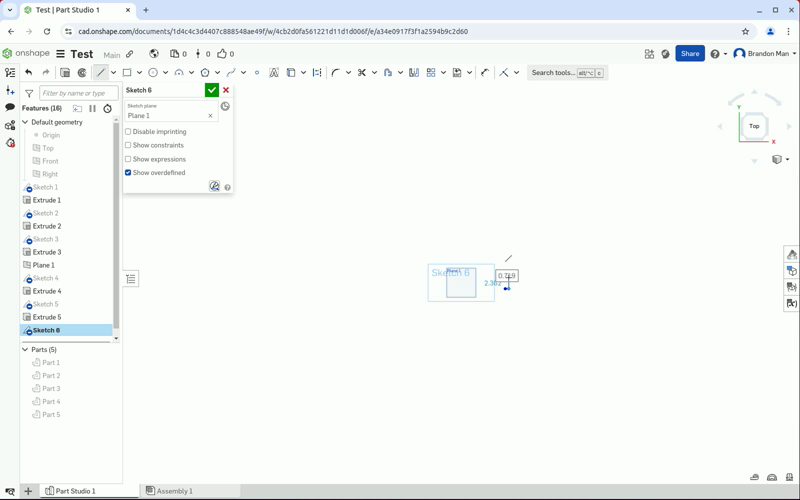
key_down(shift)
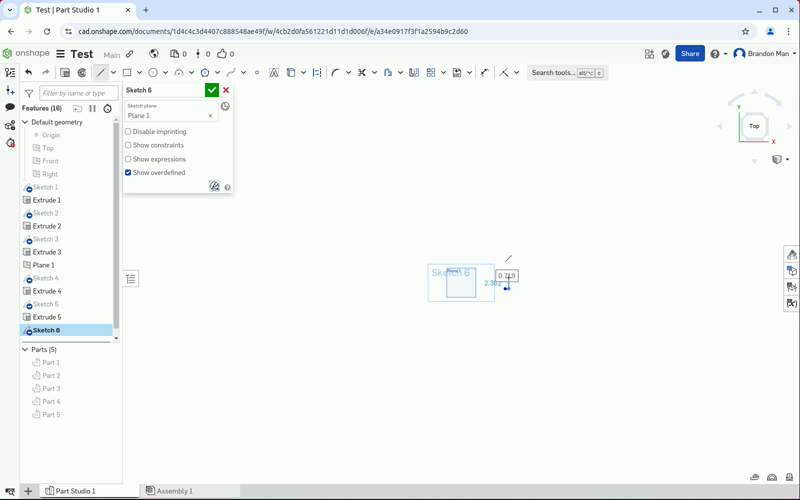
mouse_move(538, 277)
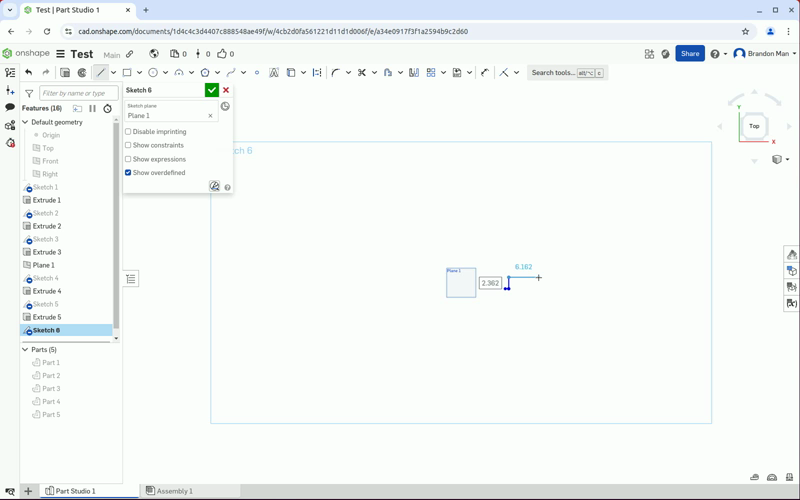
mouse_move(505, 277)
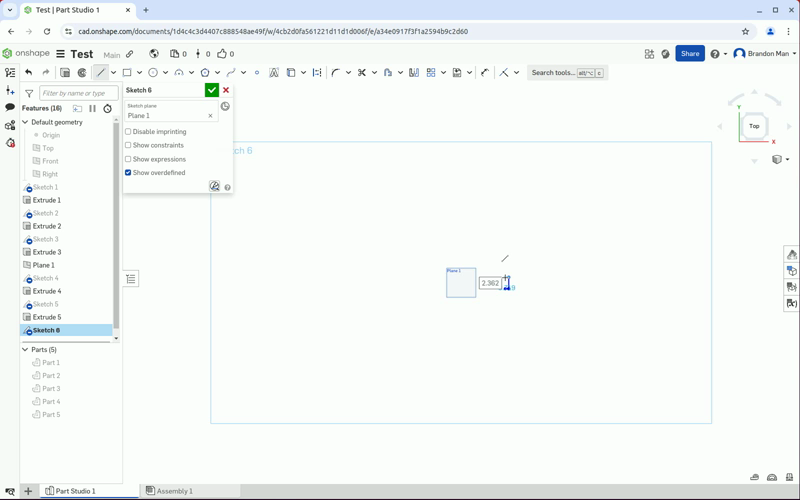
scroll(6)
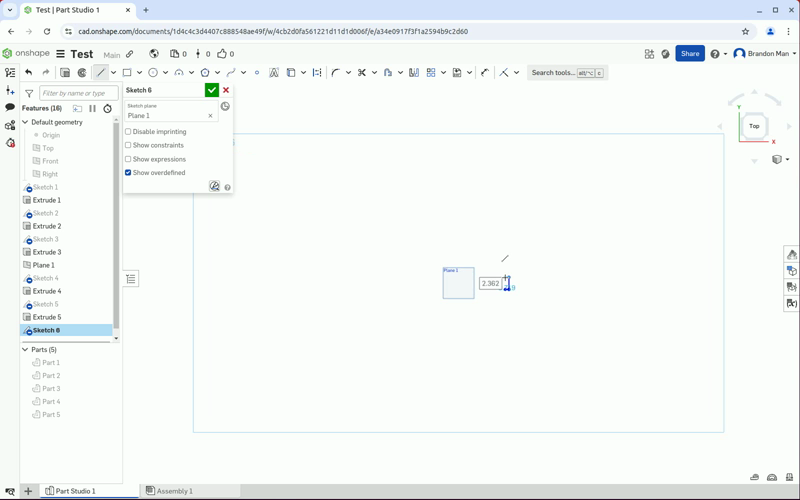
scroll(6)
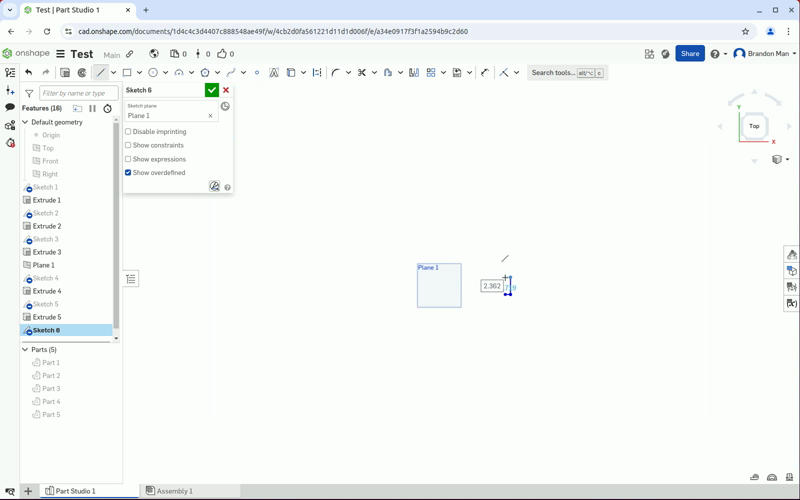
scroll(6)
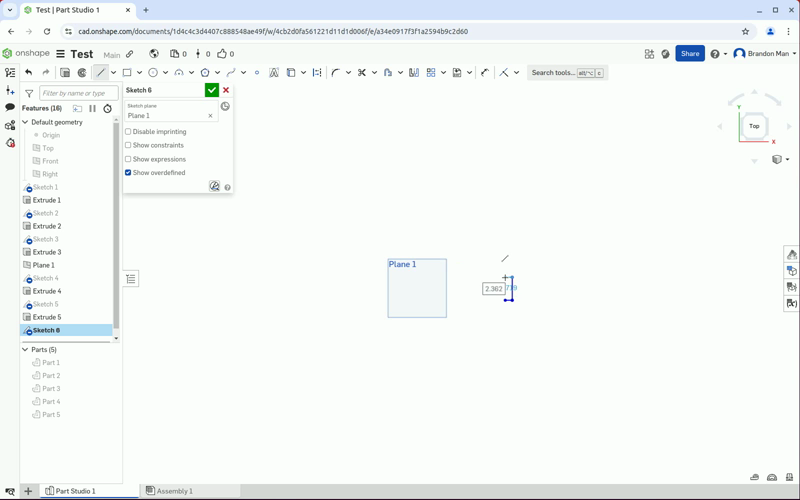
scroll(6)
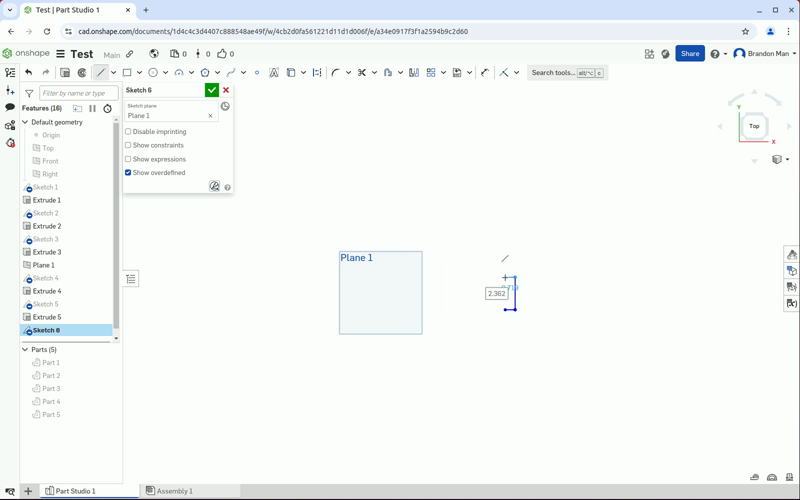
scroll(6)
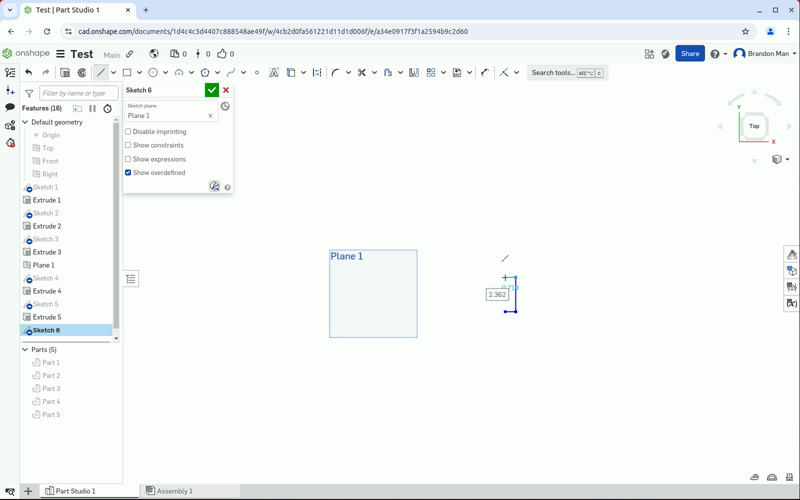
scroll(6)
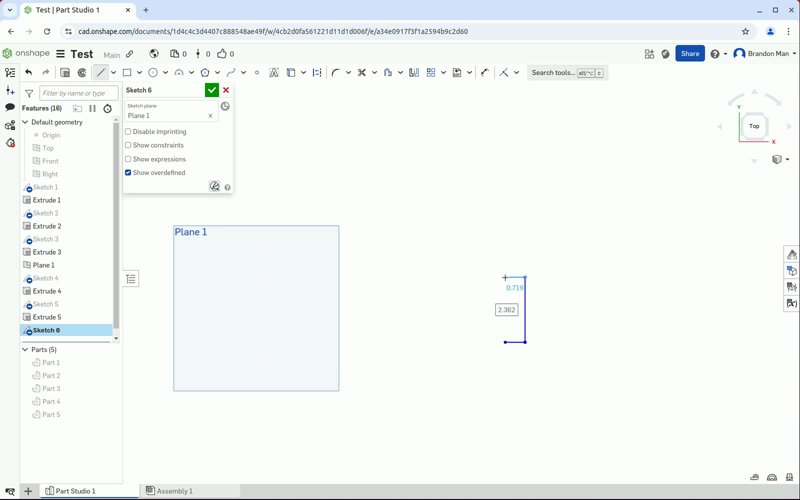
scroll(6)
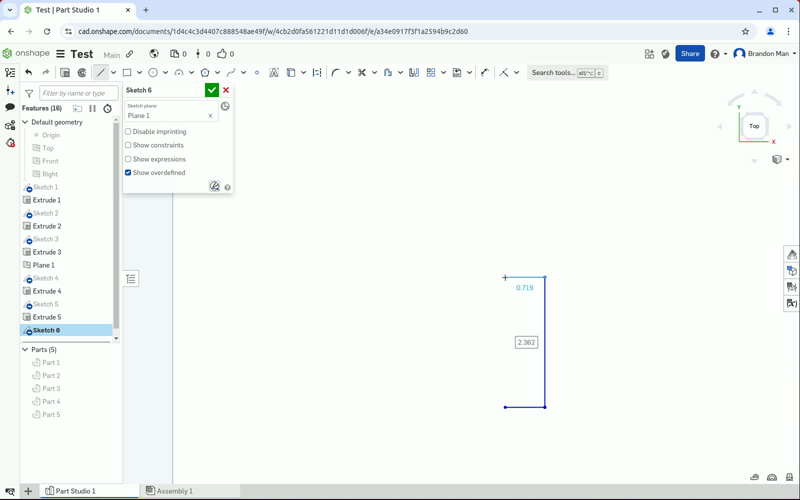
click(505, 277)
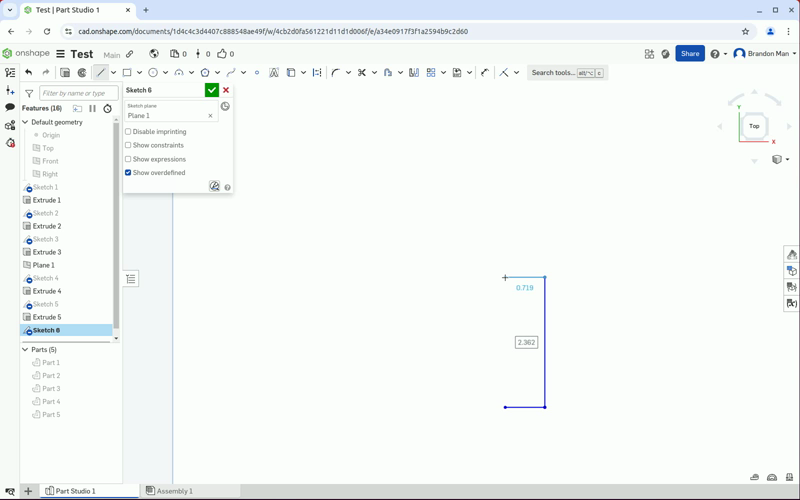
scroll(-6)
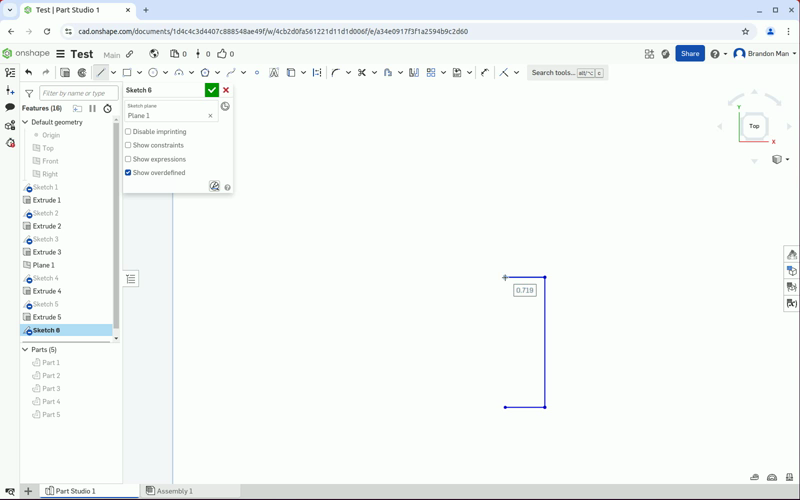
scroll(-6)
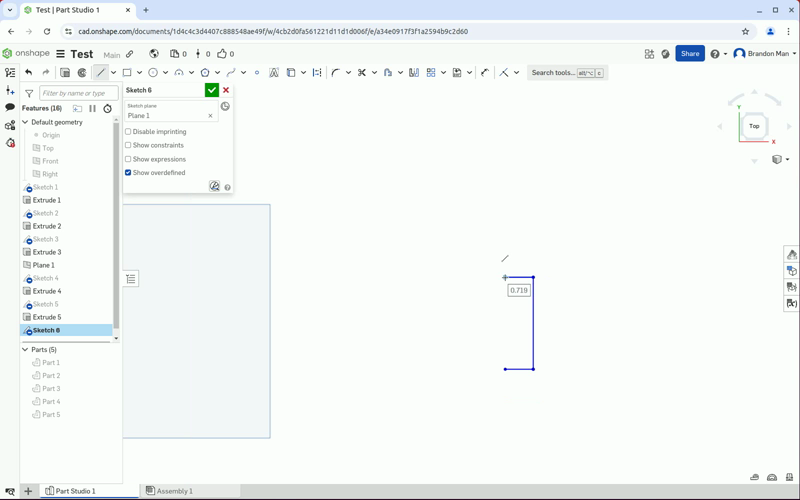
scroll(-6)
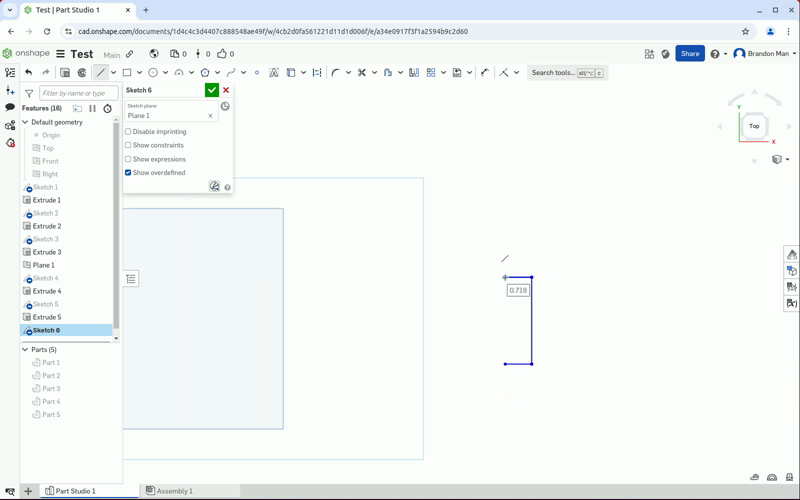
scroll(-6)
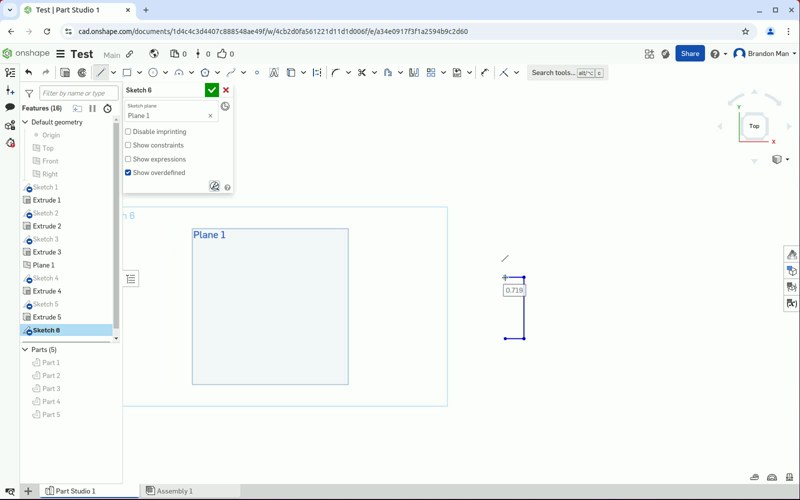
scroll(-6)
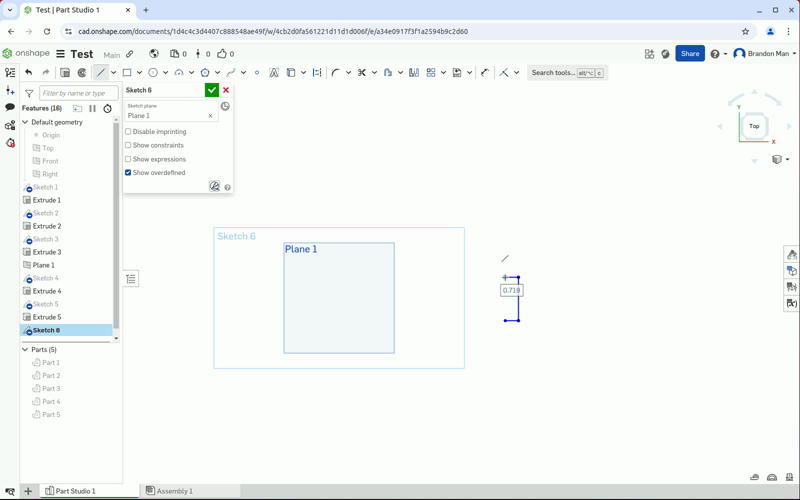
scroll(-6)
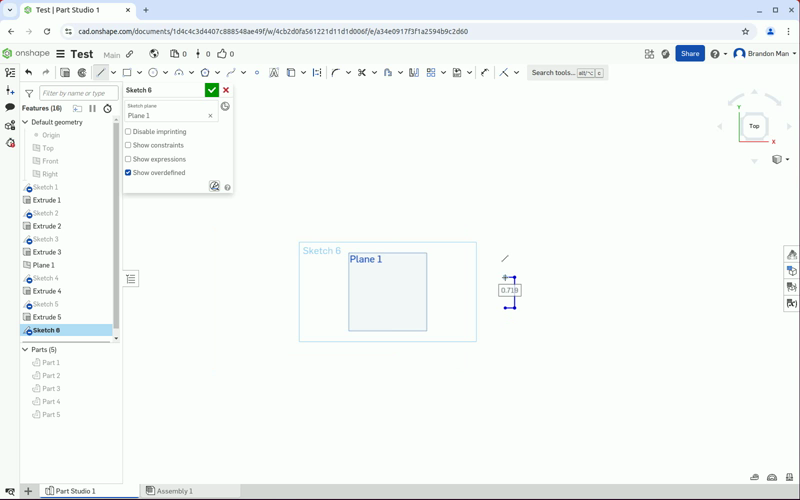
scroll(-6)
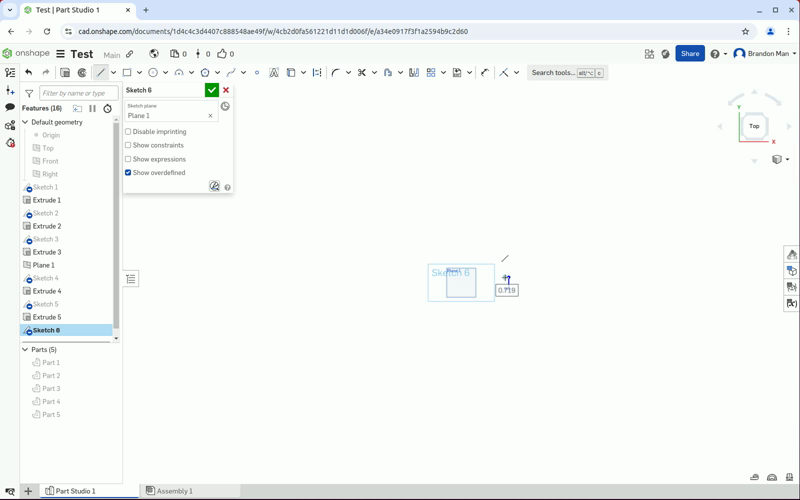
key_up(shift)
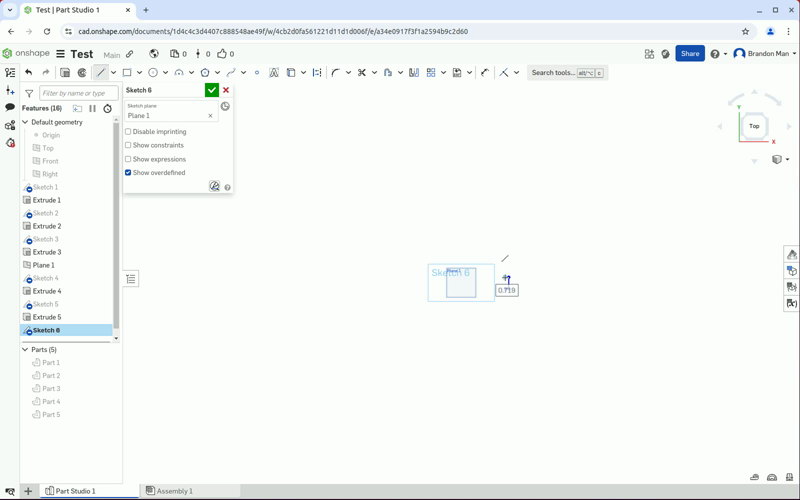
mouse_move(535, 277)
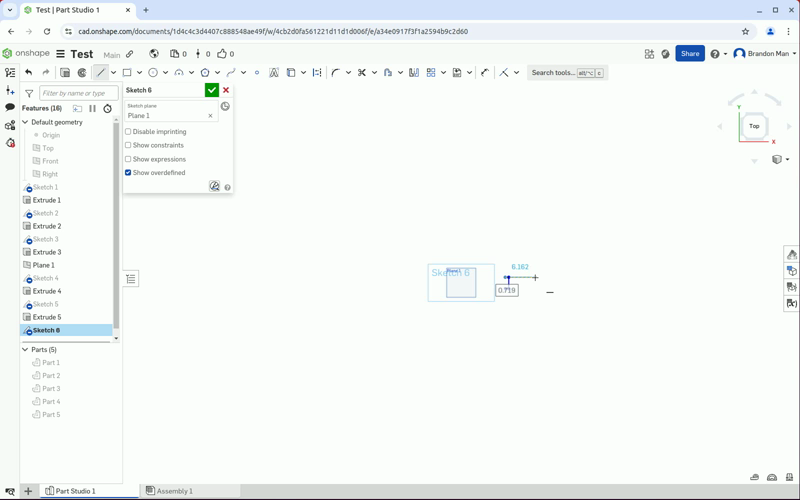
key_down(shift)
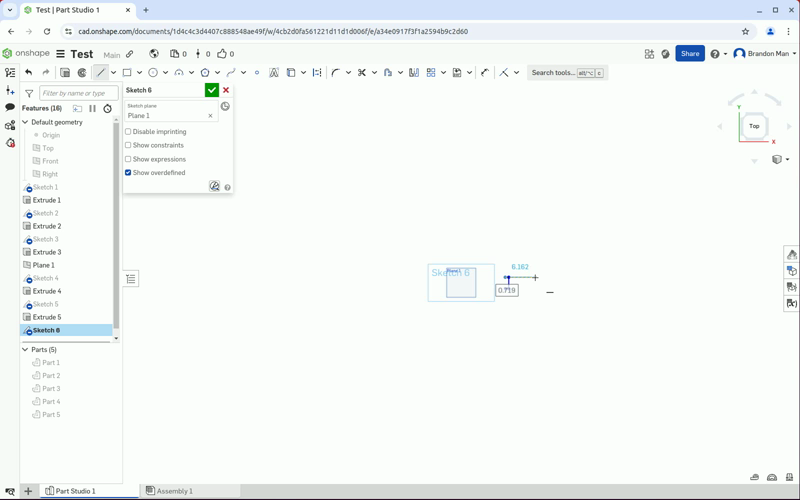
mouse_move(505, 288)
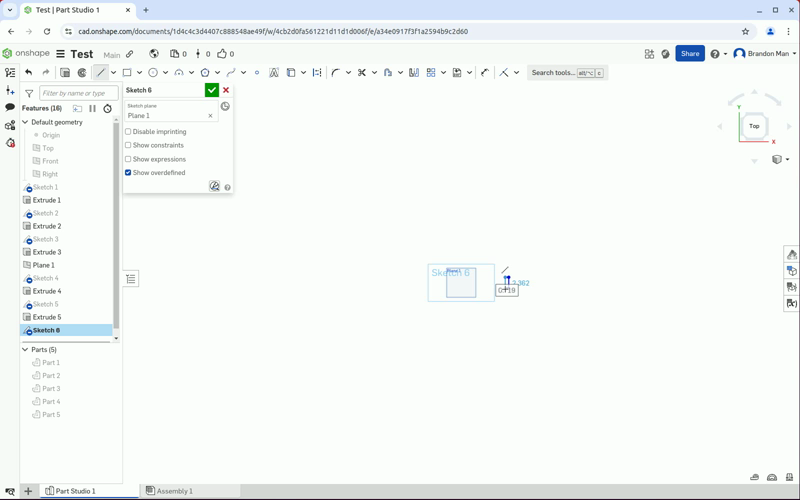
scroll(6)
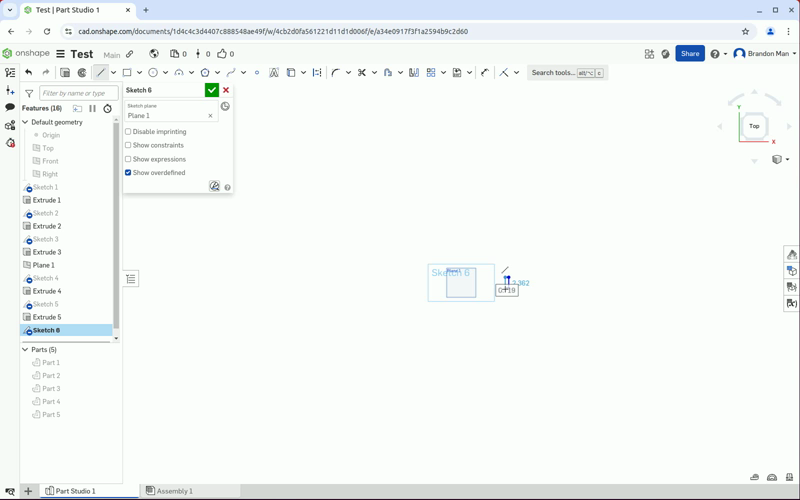
scroll(6)
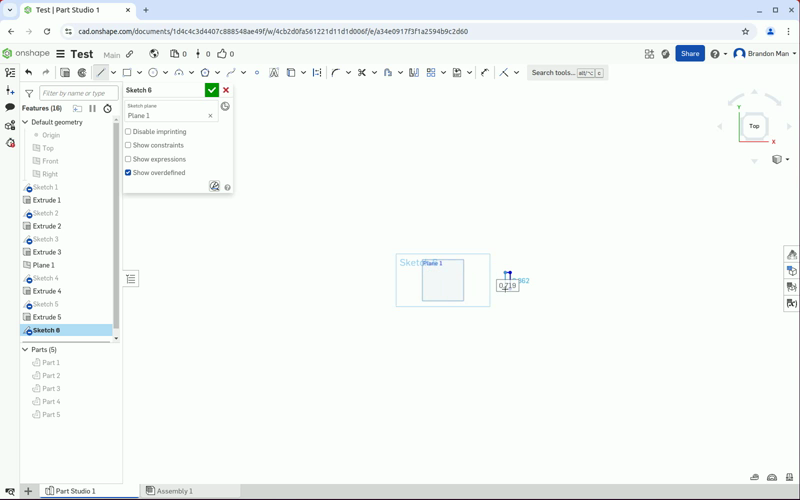
scroll(6)
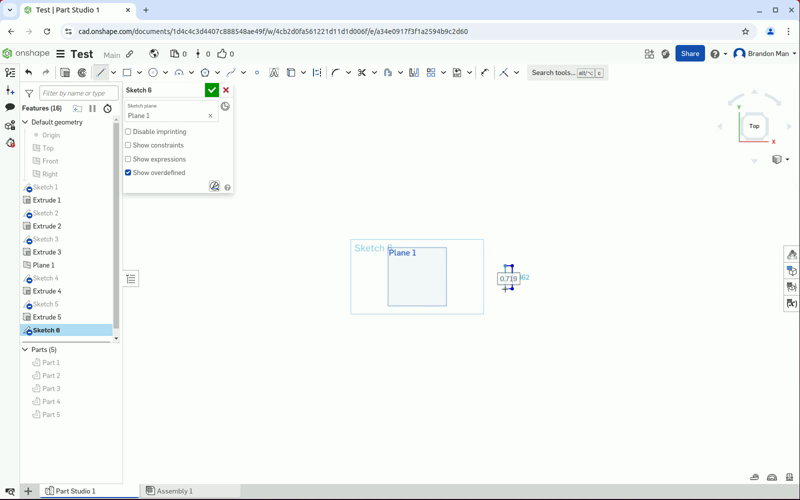
scroll(6)
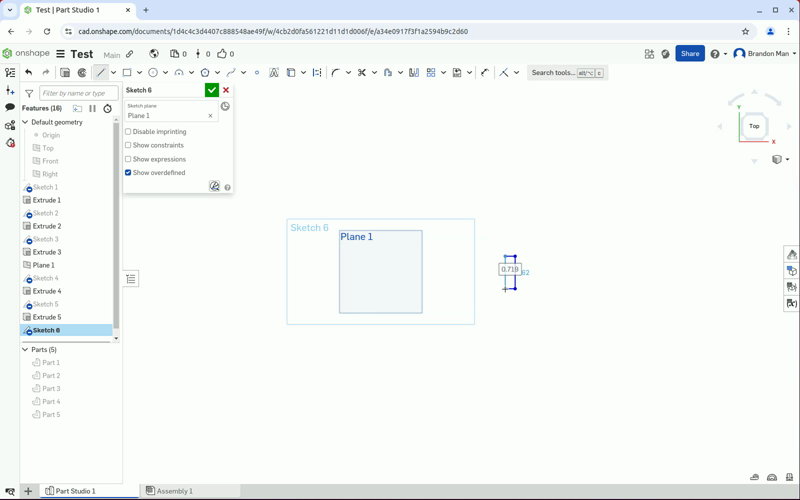
scroll(6)
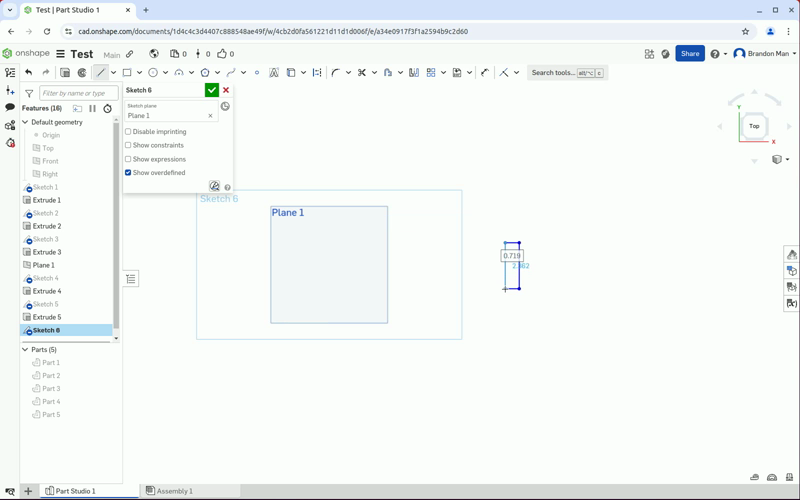
scroll(6)
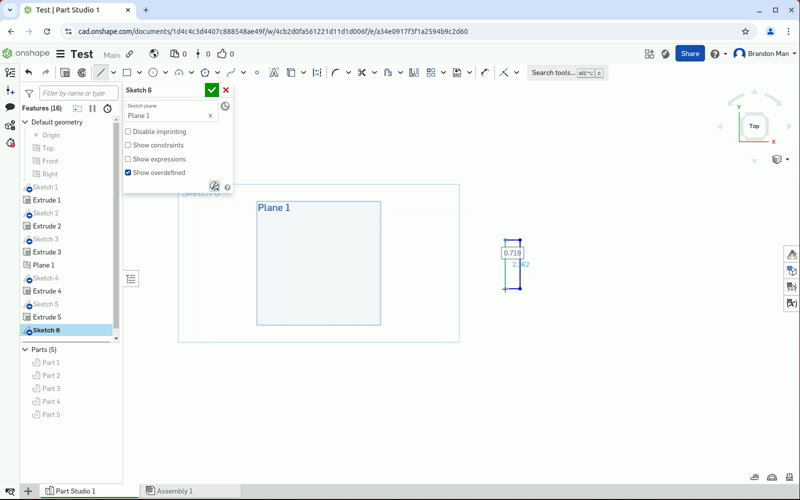
scroll(6)
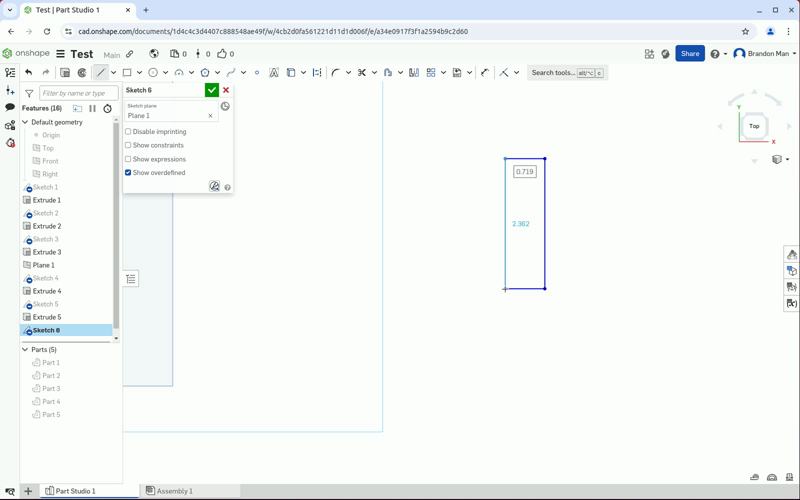
key_up(shift)
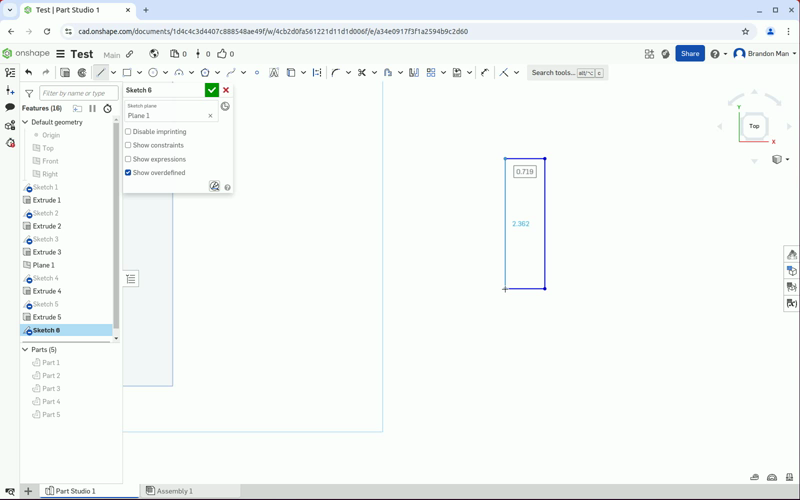
click(505, 288)
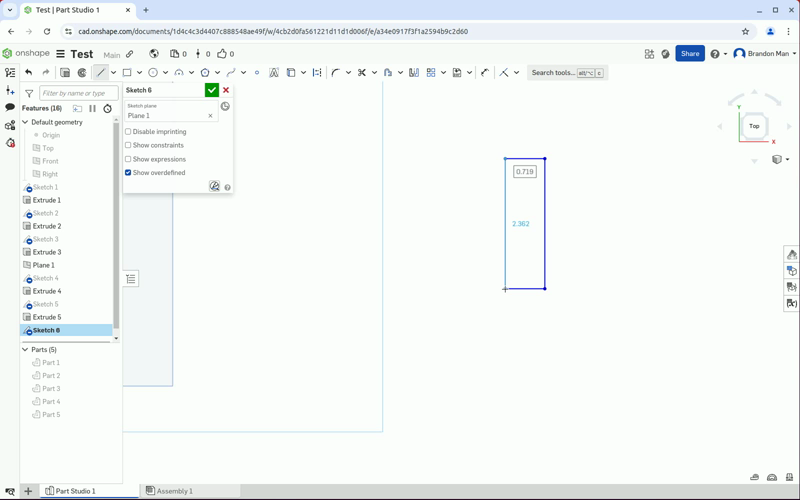
scroll(-6)
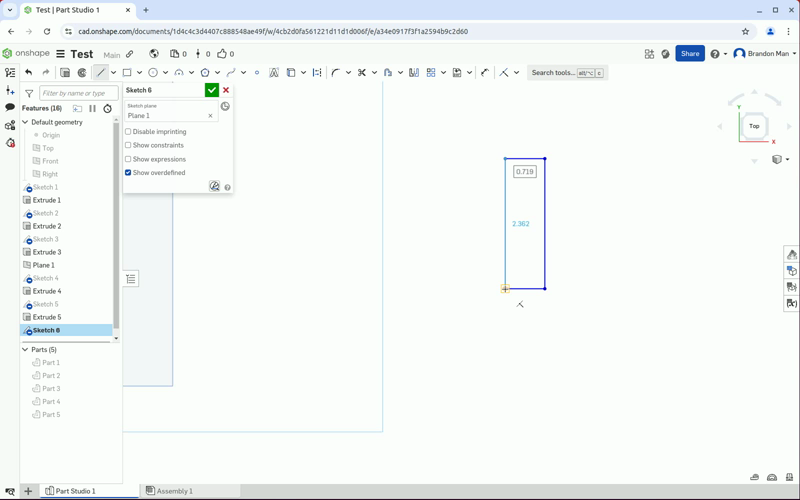
scroll(-6)
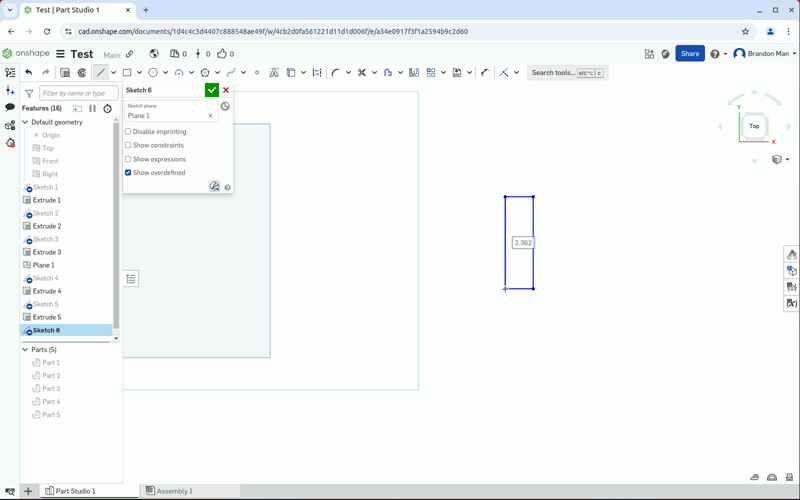
scroll(-6)
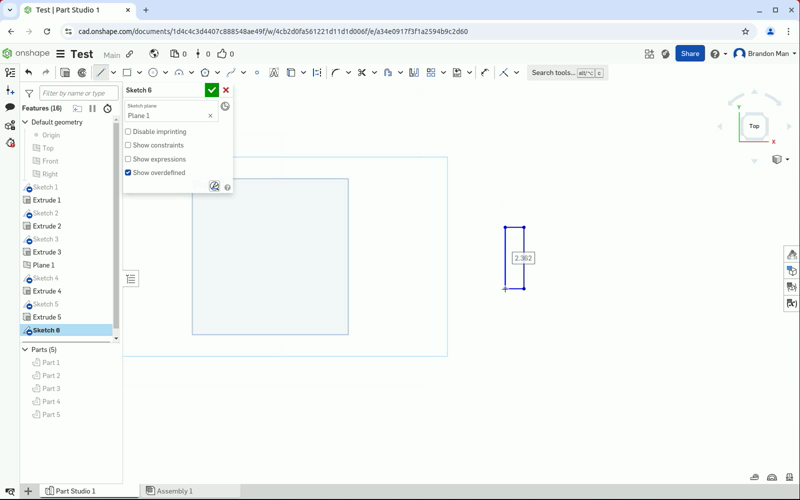
scroll(-6)
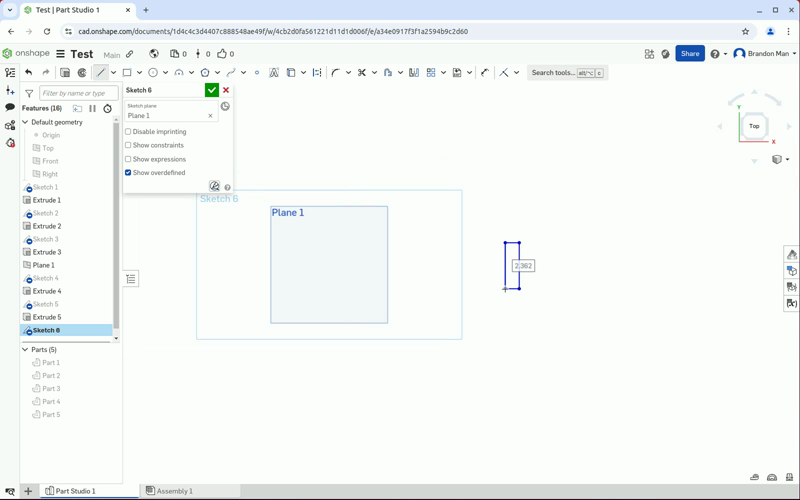
scroll(-6)
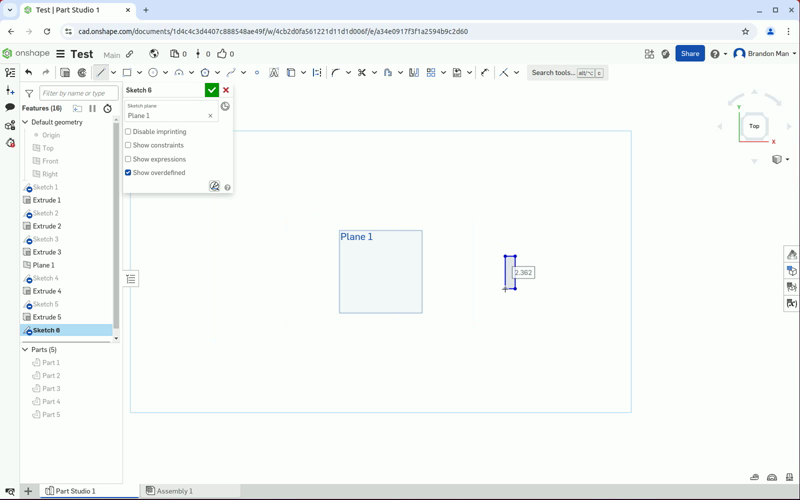
scroll(-6)
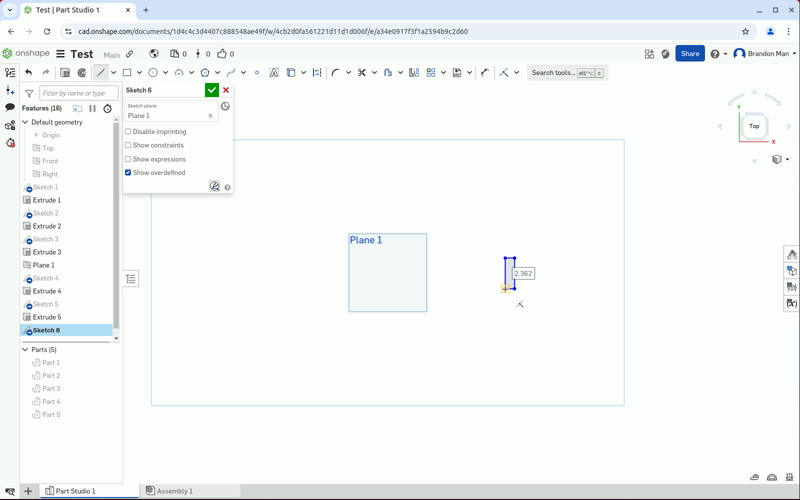
scroll(-6)
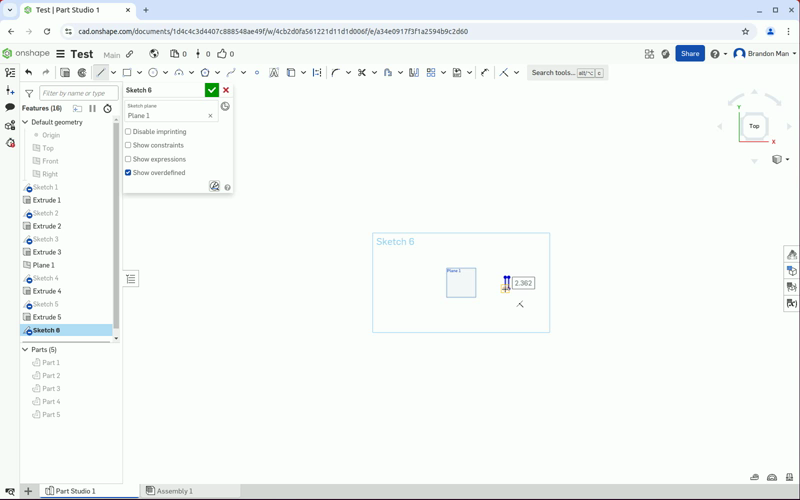
key(esc)
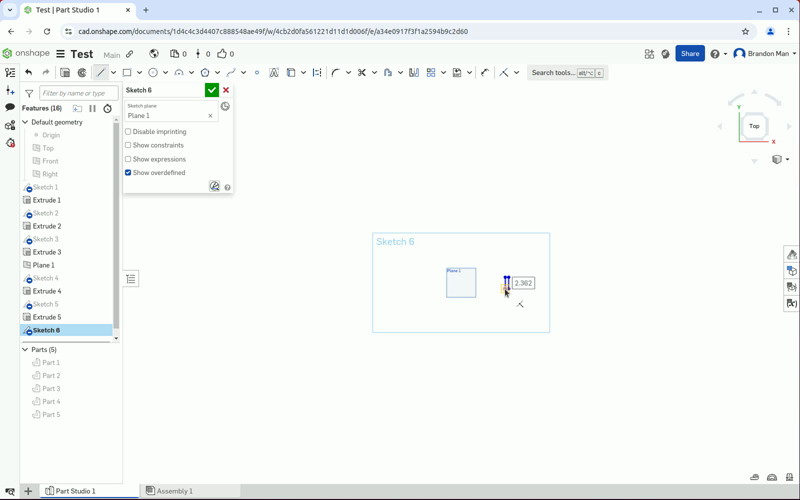
mouse_move(507, 281)
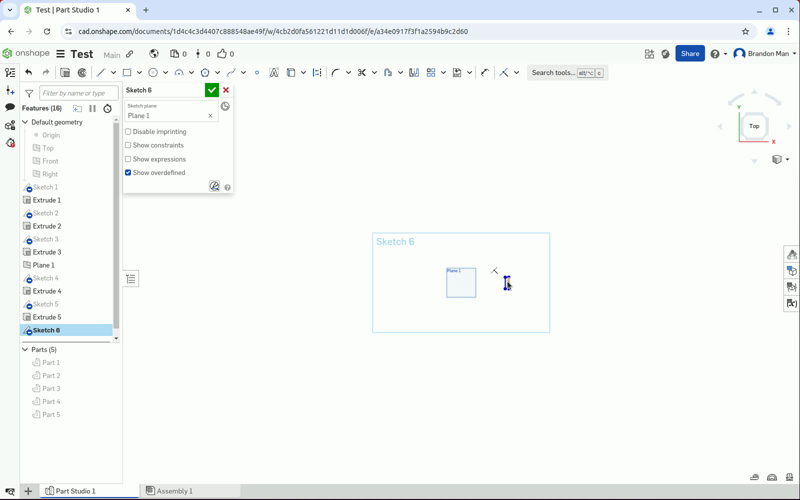
scroll(6)
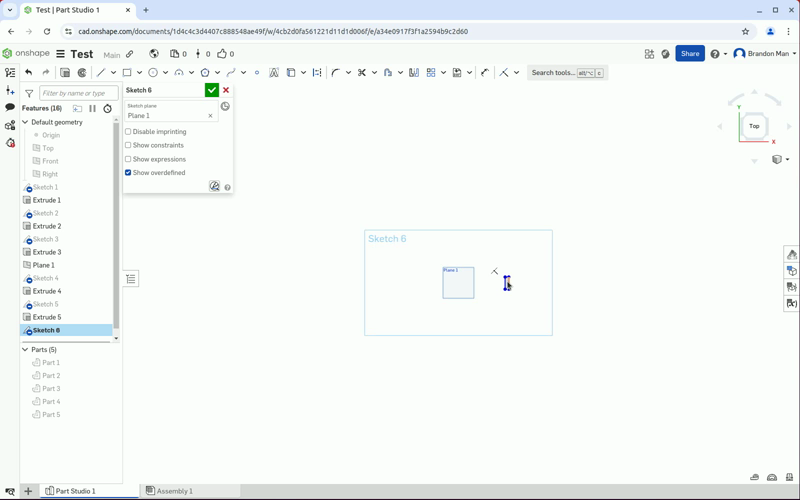
scroll(6)
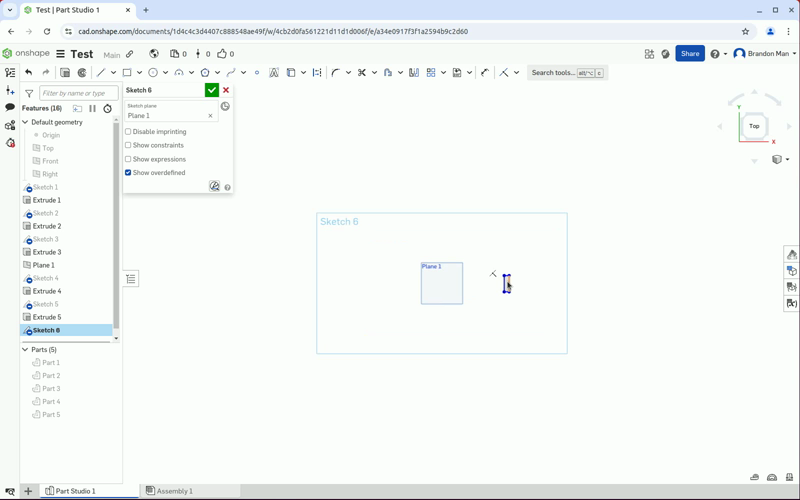
scroll(6)
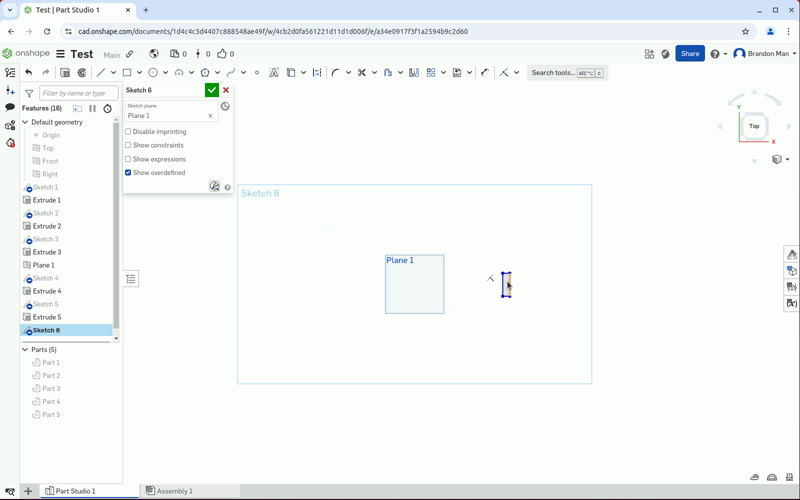
scroll(6)
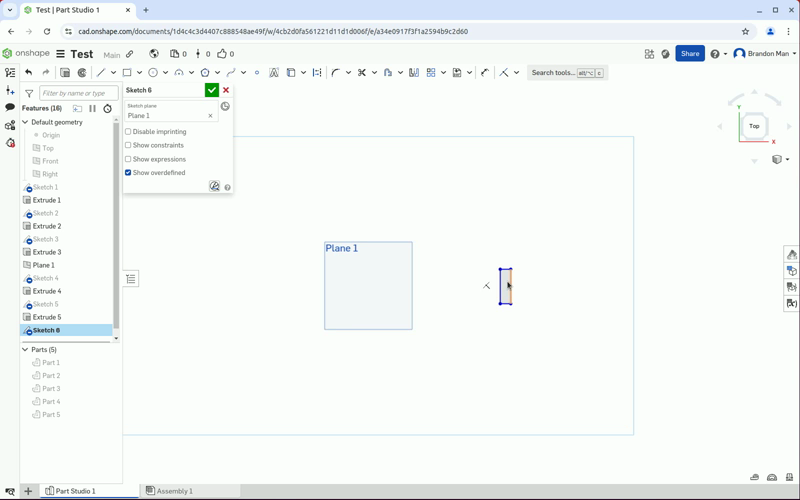
scroll(6)
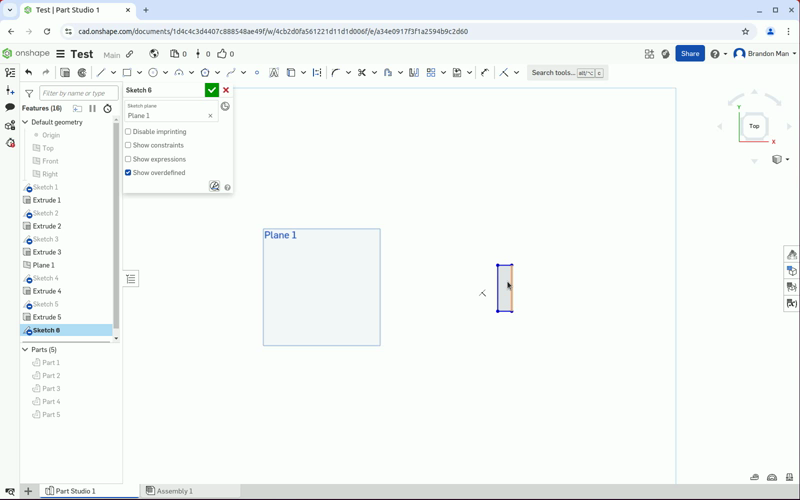
scroll(6)
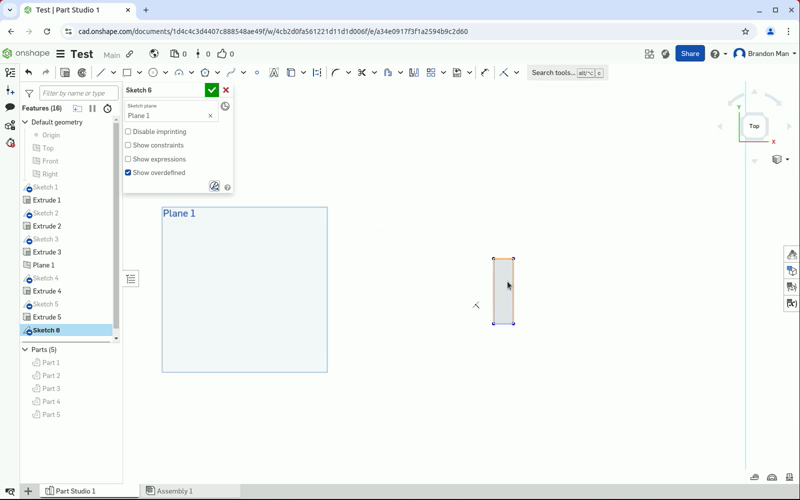
scroll(6)
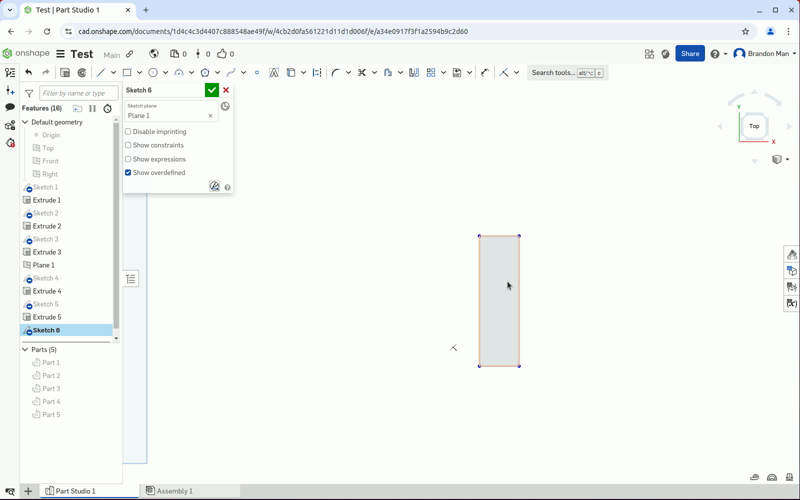
click(507, 281)
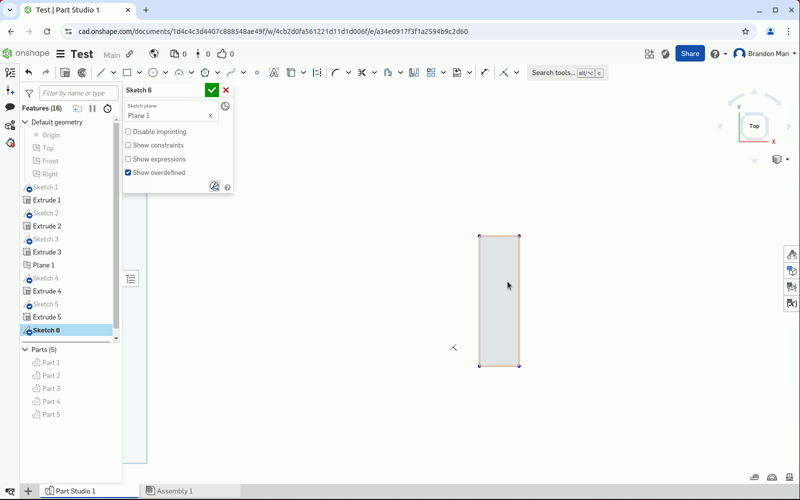
scroll(-6)
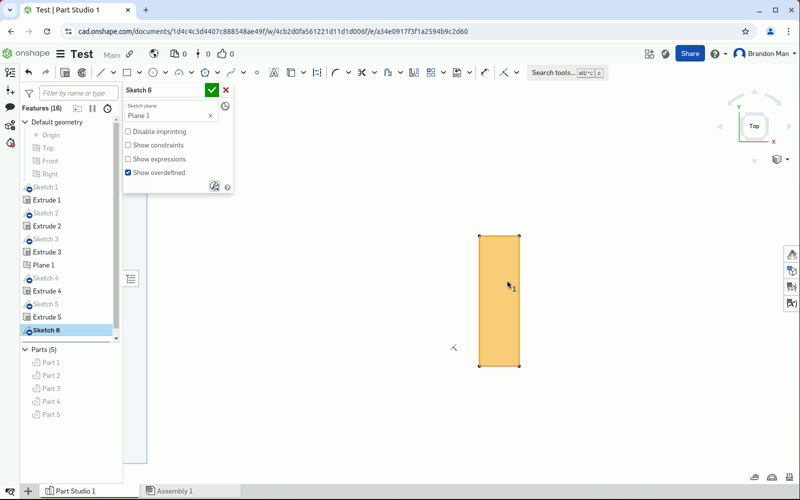
scroll(-6)
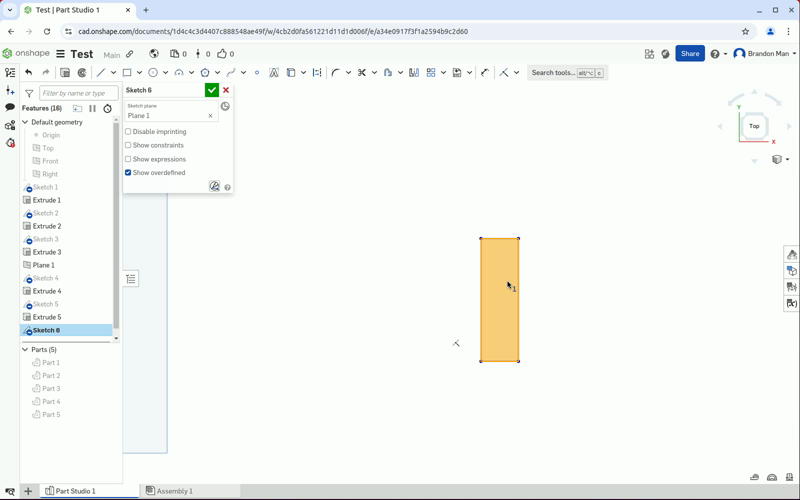
scroll(-6)
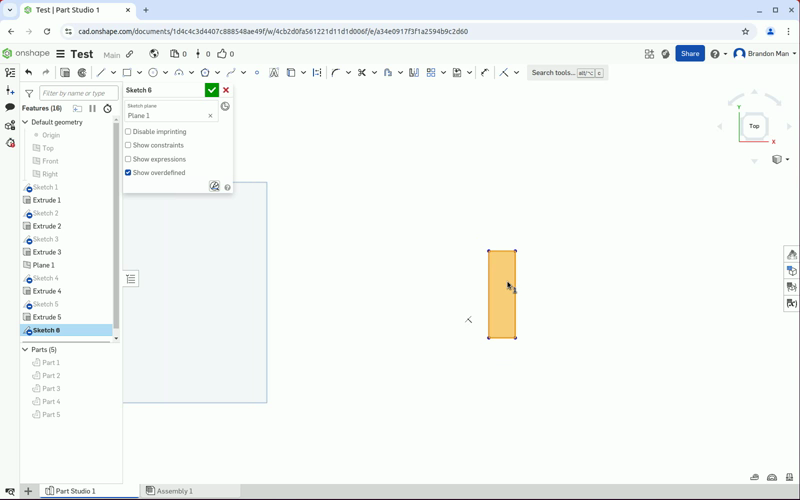
scroll(-6)
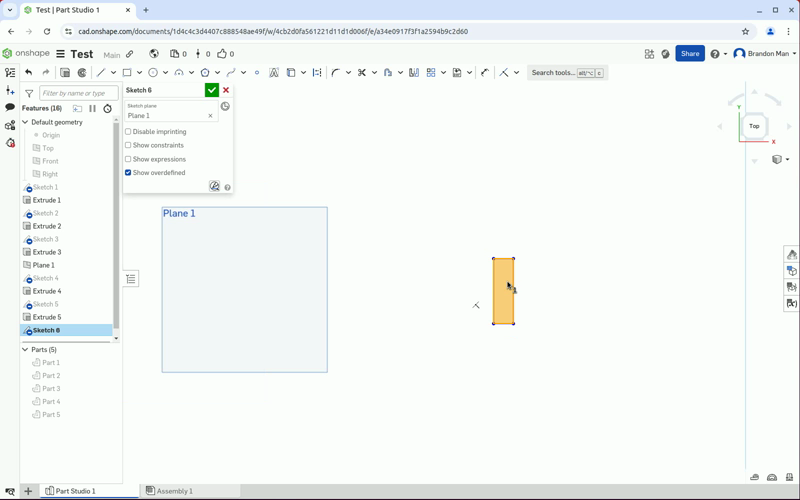
scroll(-6)
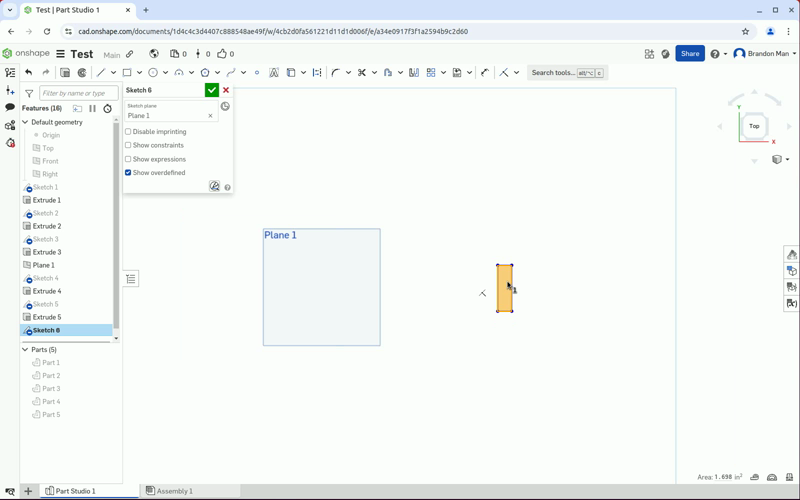
scroll(-6)
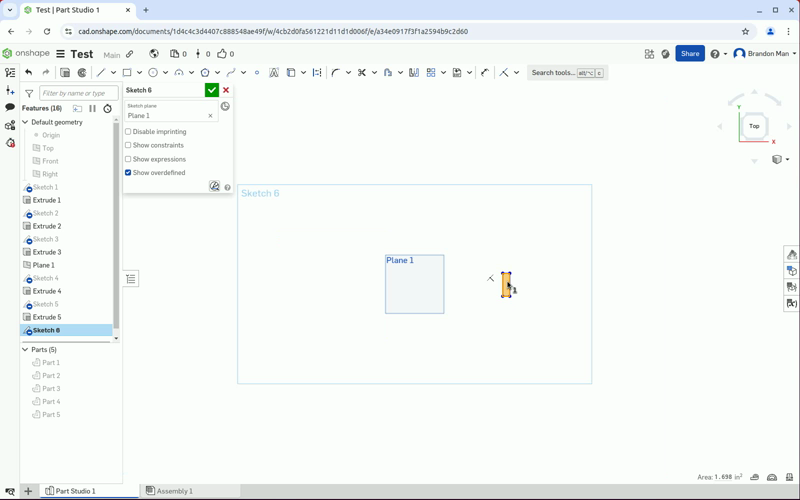
scroll(-6)
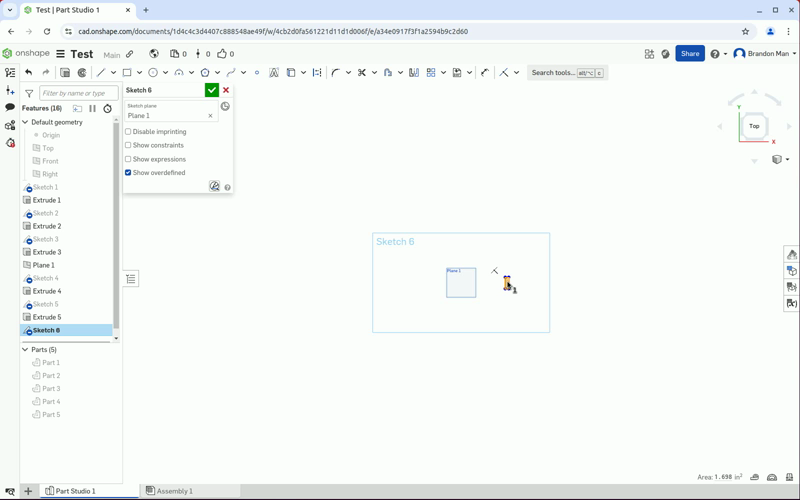
mouse_move(73, 352)
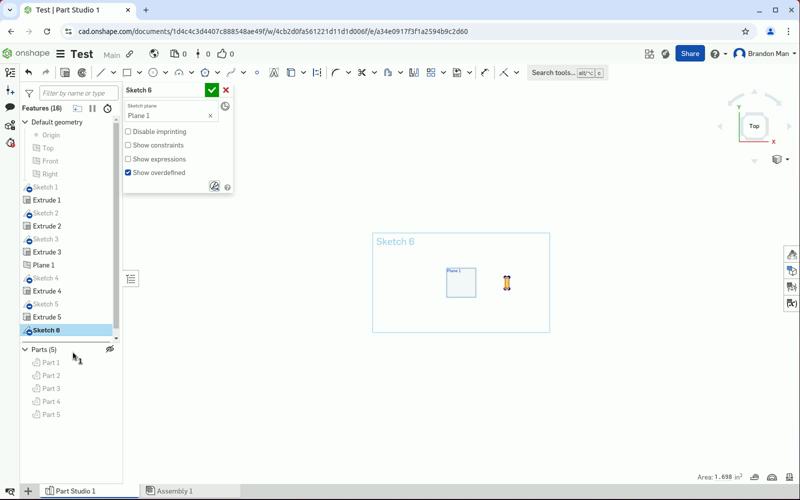
key(shift+y)
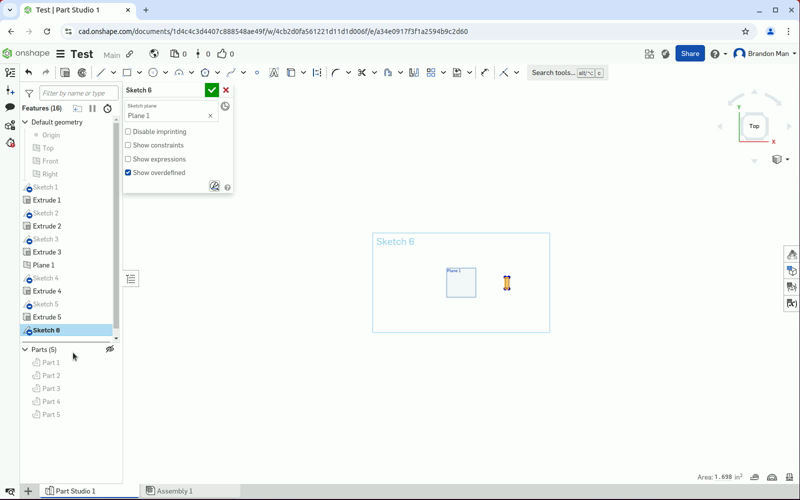
key(shift+e)
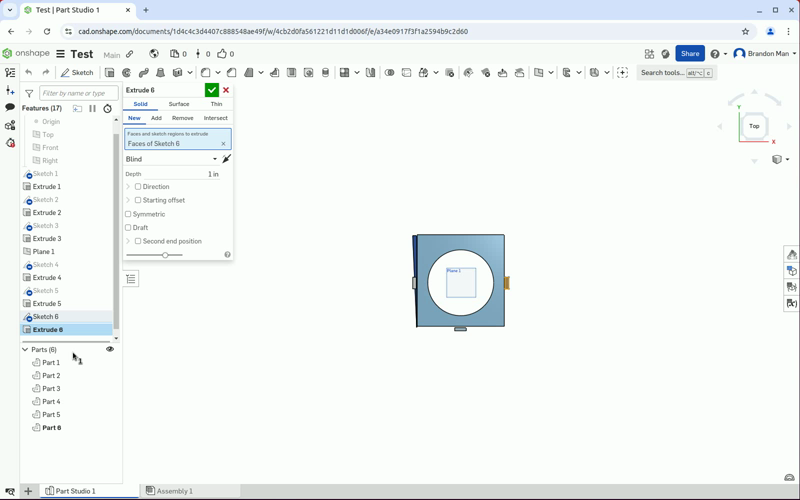
mouse_move(143, 106)
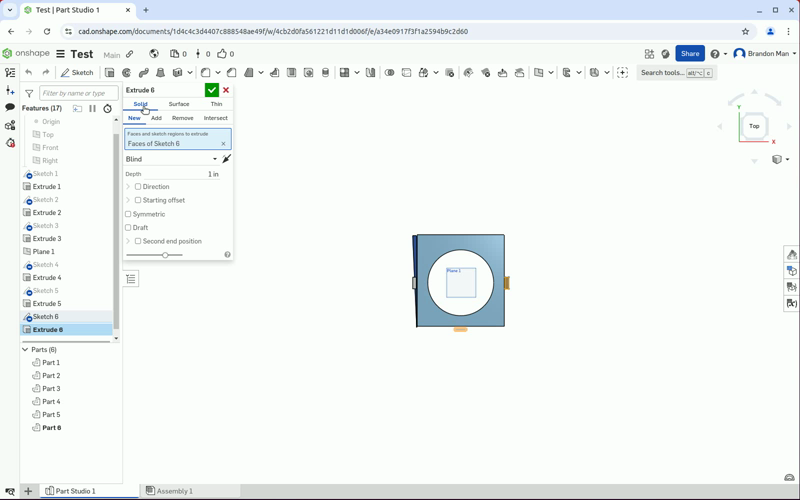
click(143, 106)
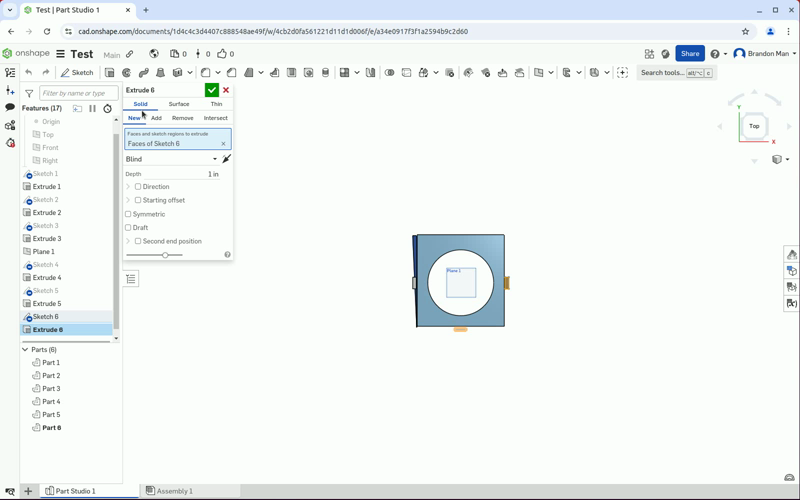
mouse_move(137, 120)
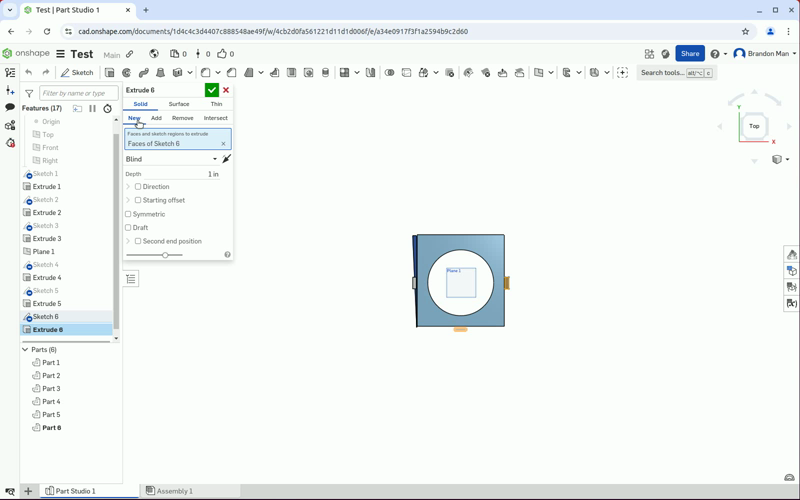
click(137, 120)
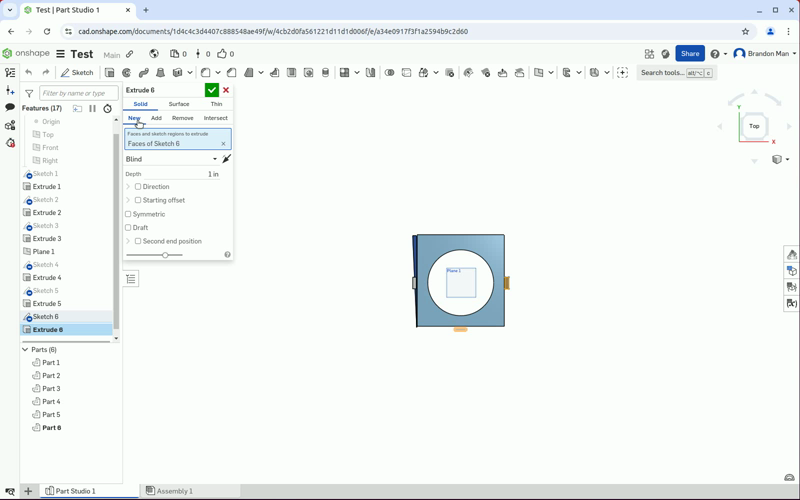
key(tab, 4)
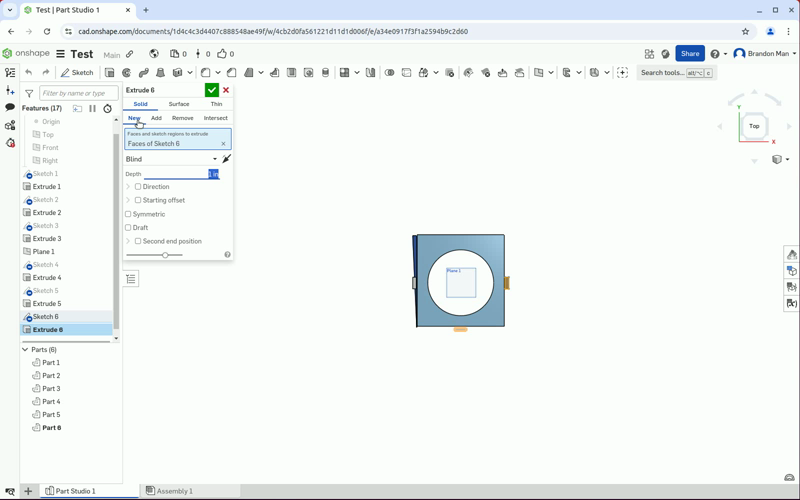
text(22.145)
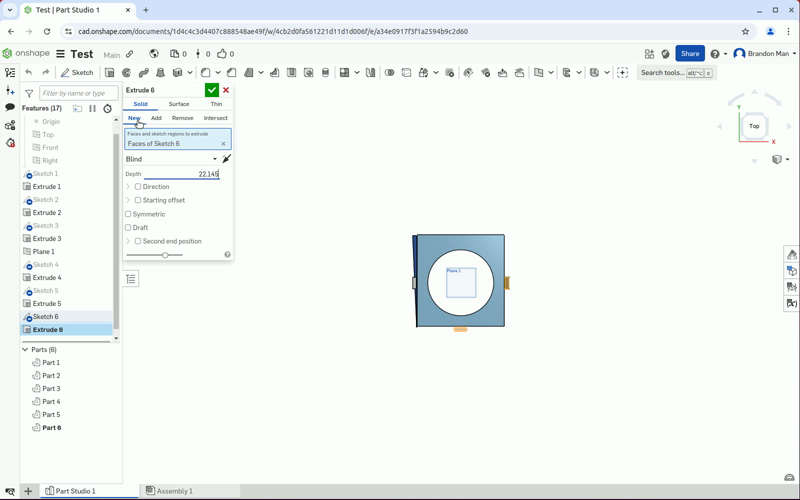
key(enter)
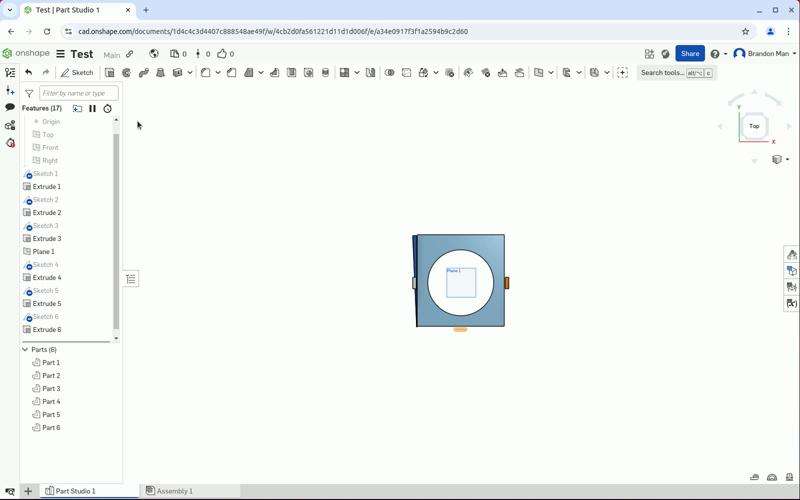
key(shift+h)
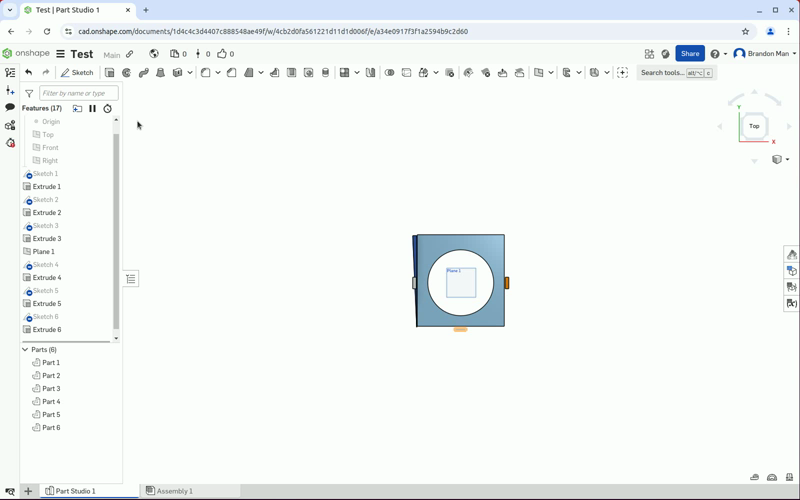
key(shift+h)
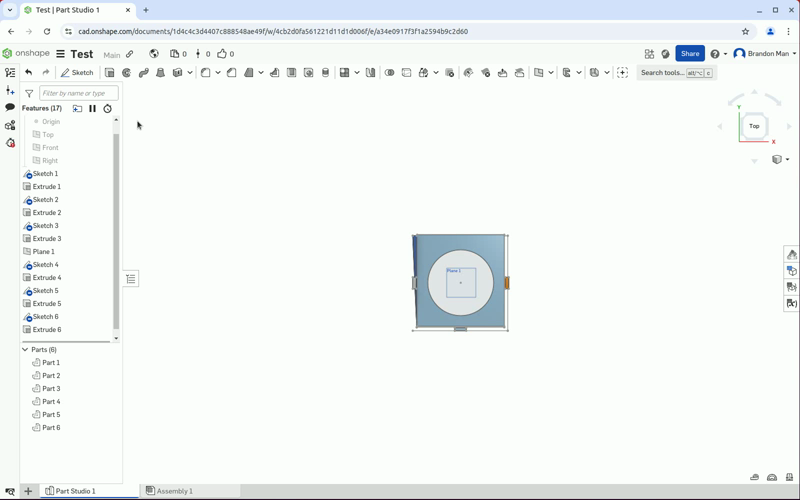
key(shift+7)
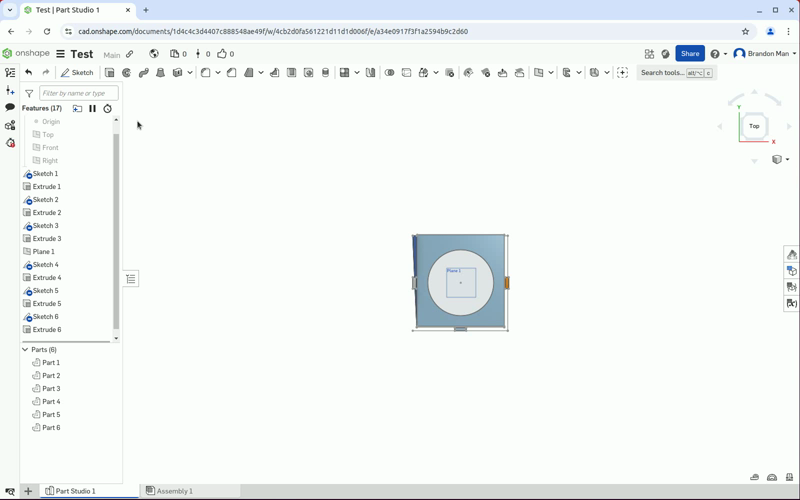
key(up, 3)
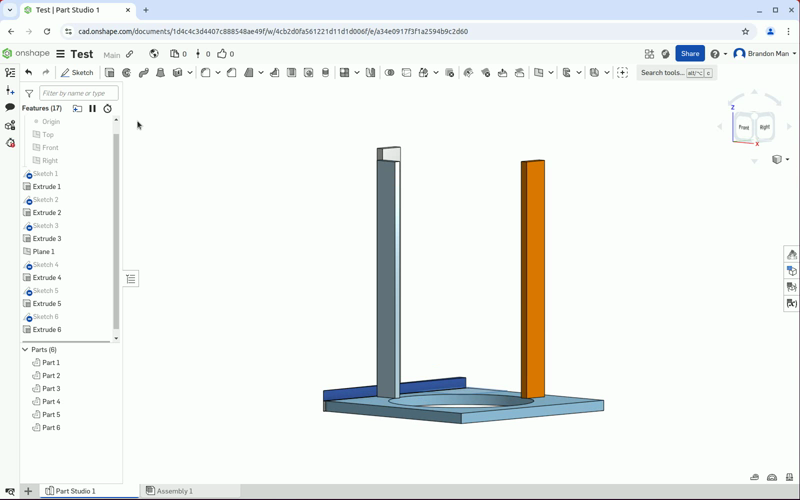
key(left, 3)
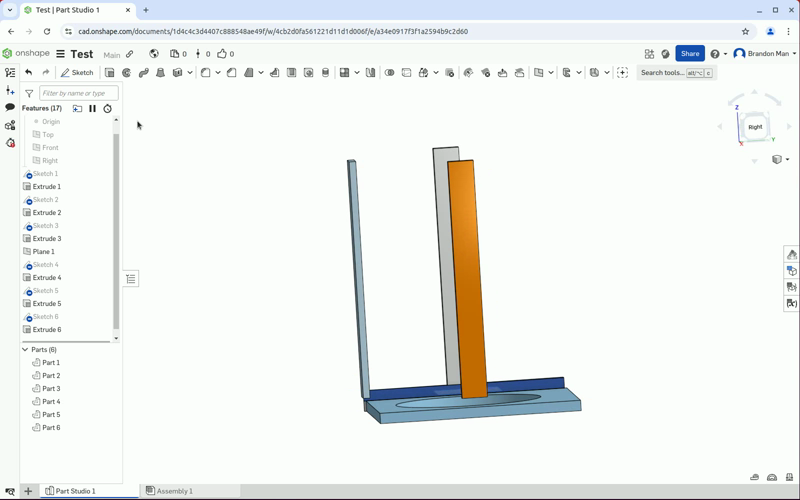
key(right, 3)
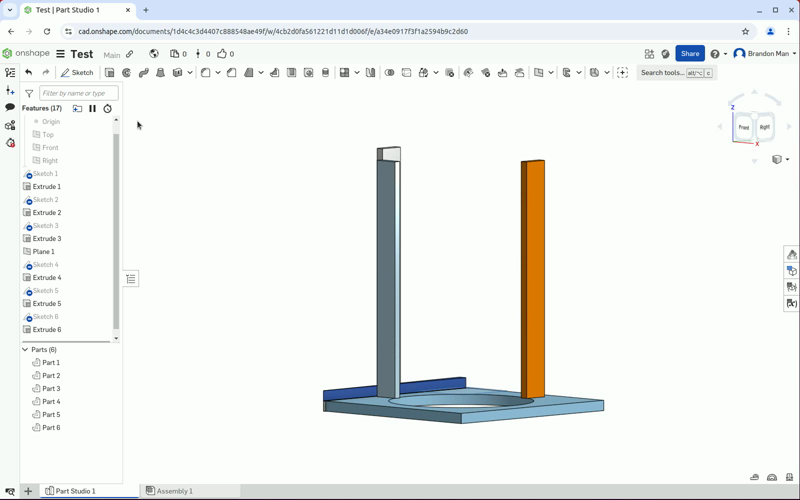
key(down, 3)
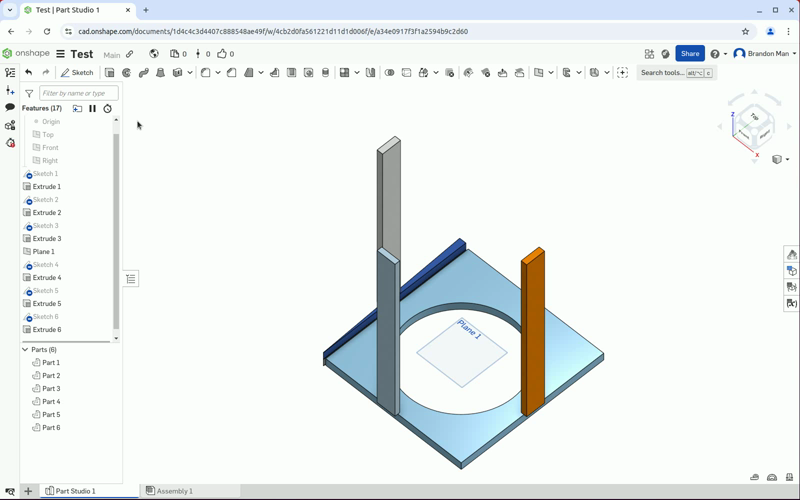
mouse_move(69, 176)
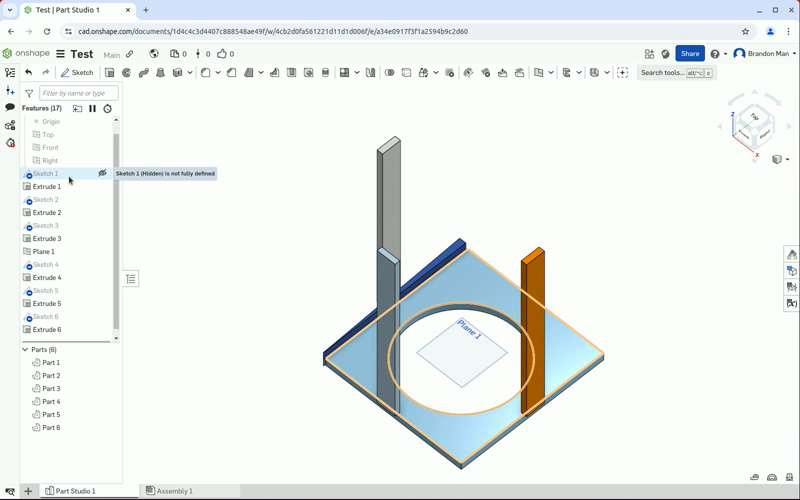
click(69, 176)